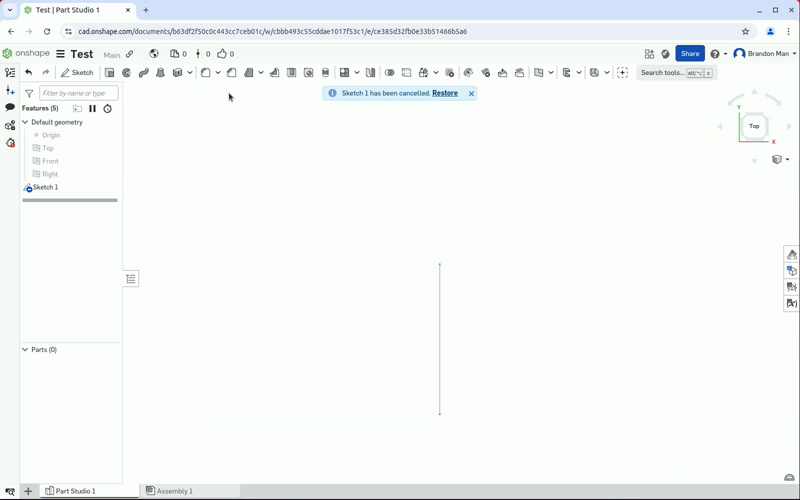
key(shift+h)
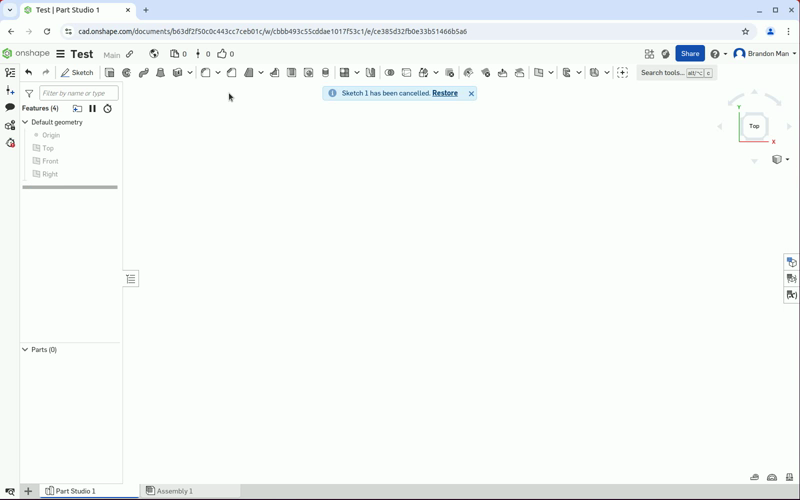
mouse_move(73, 352)
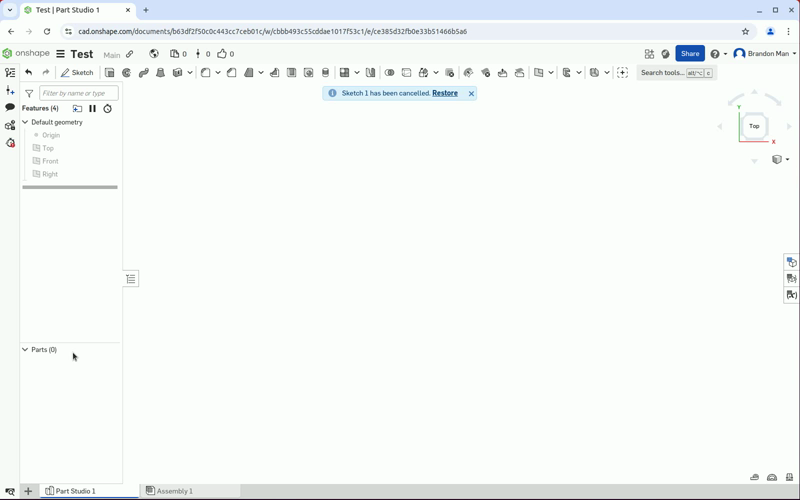
key(y)
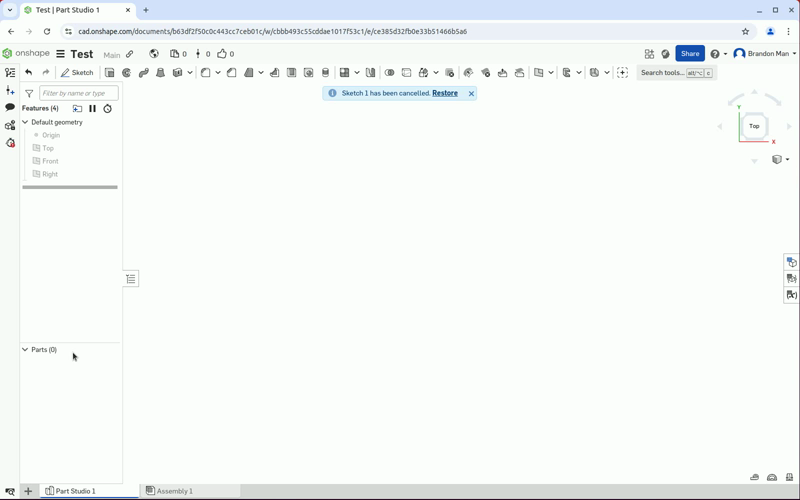
key(shift+p)
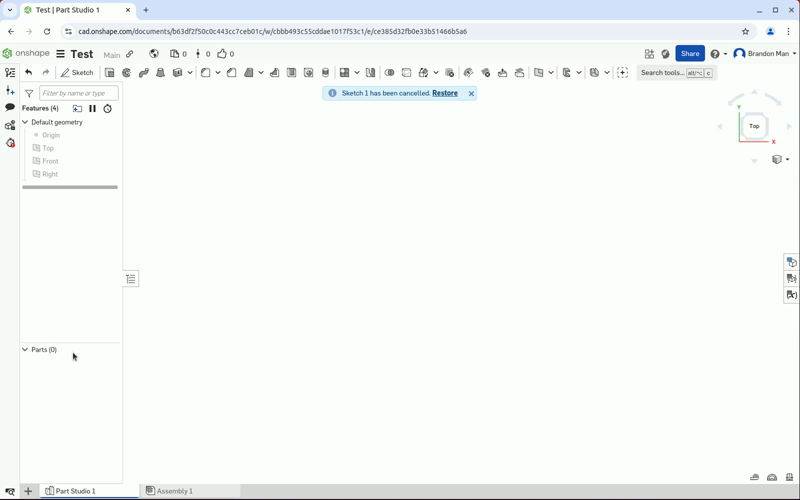
key(space)
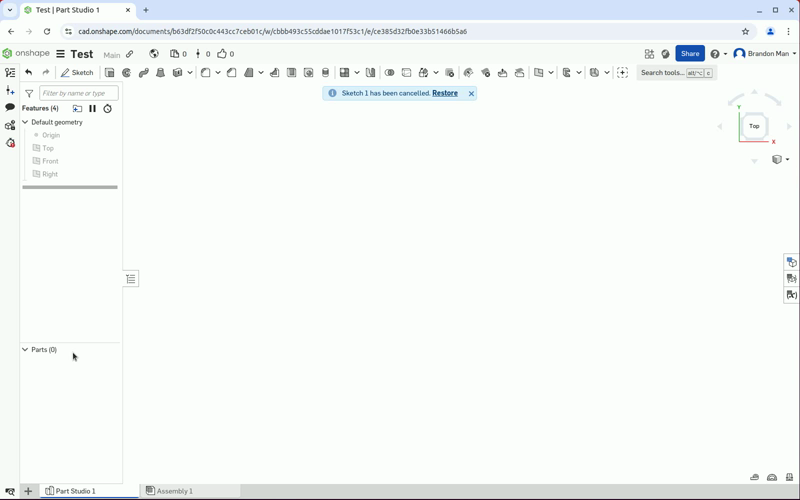
key_down(shift)
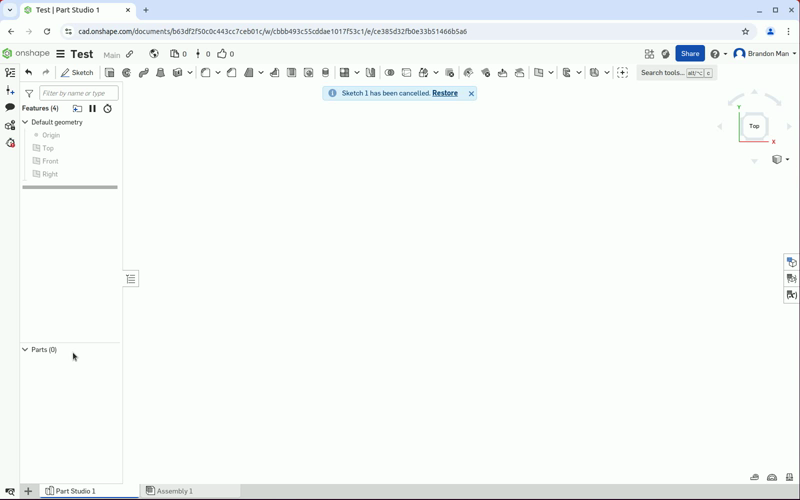
key(up)
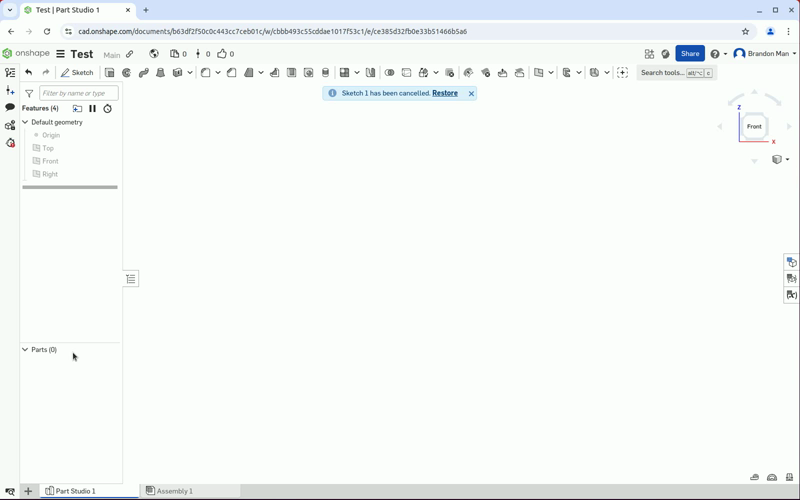
key_up(shift)
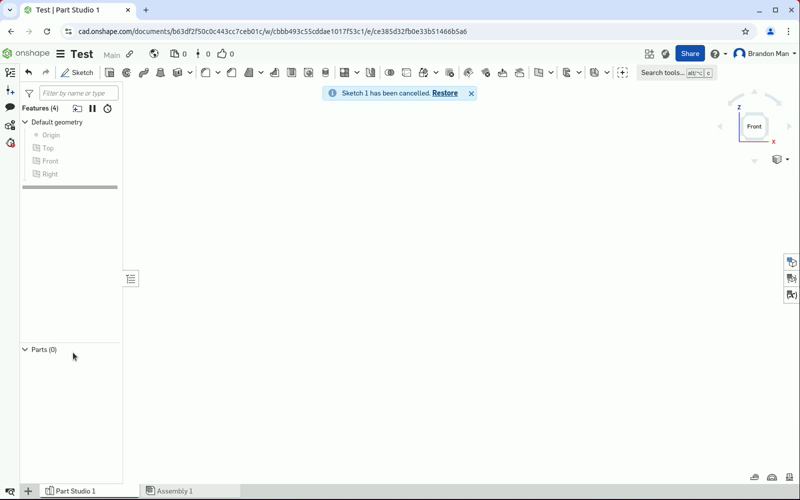
mouse_move(73, 352)
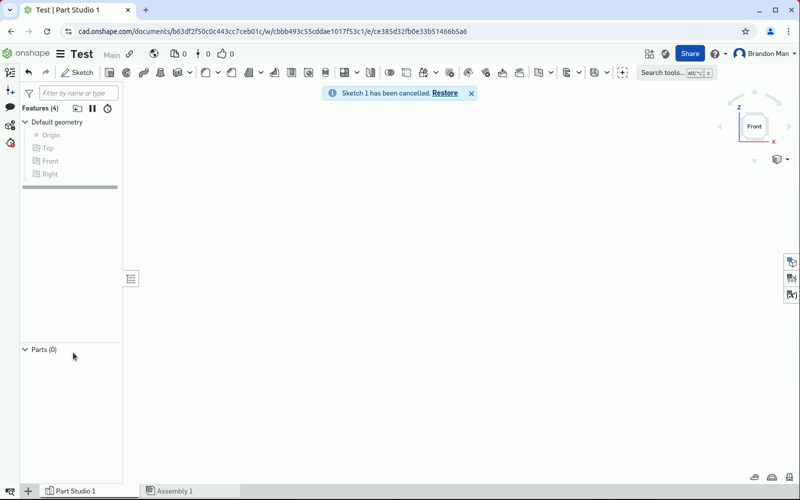
key(shift+y)
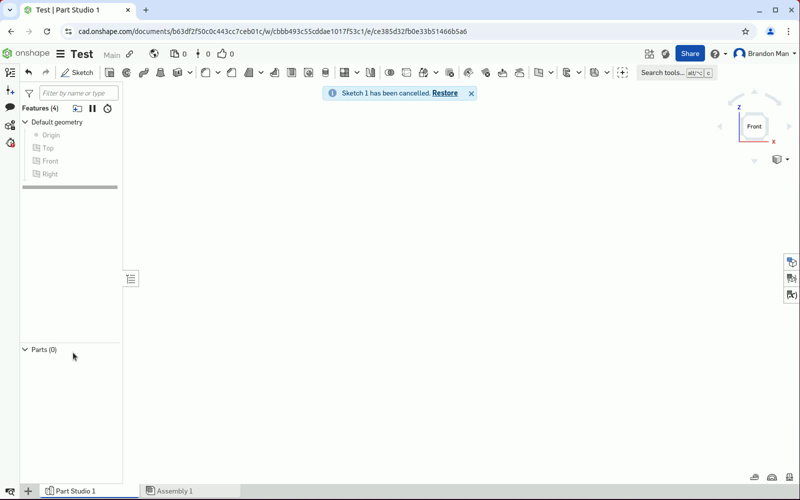
key(shift+s)
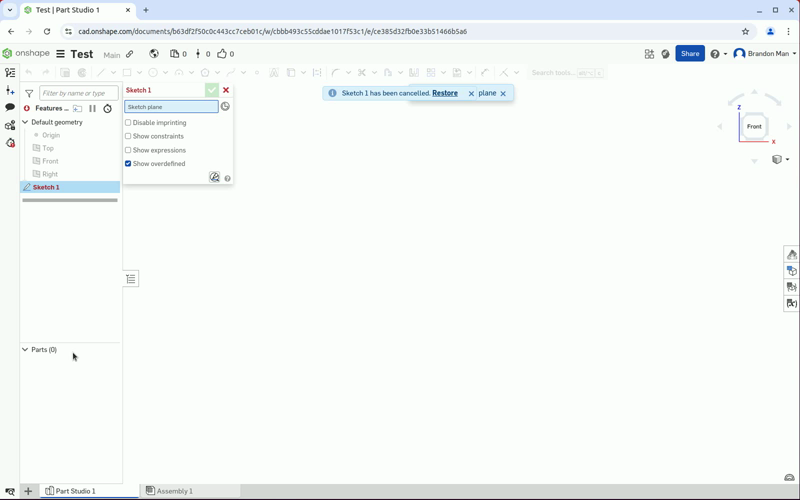
mouse_move(73, 163)
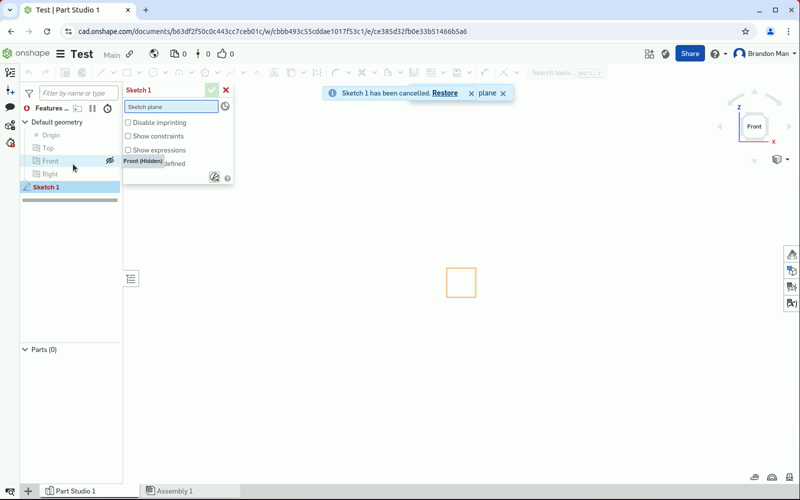
click(73, 163)
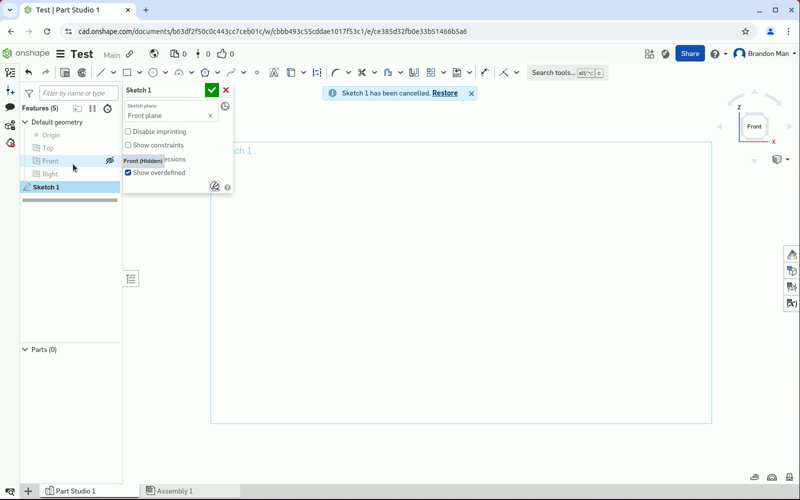
mouse_move(73, 352)
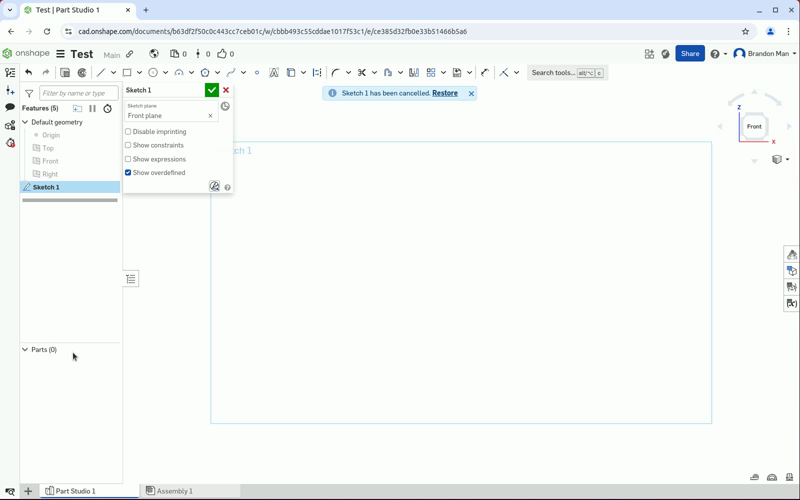
key(y)
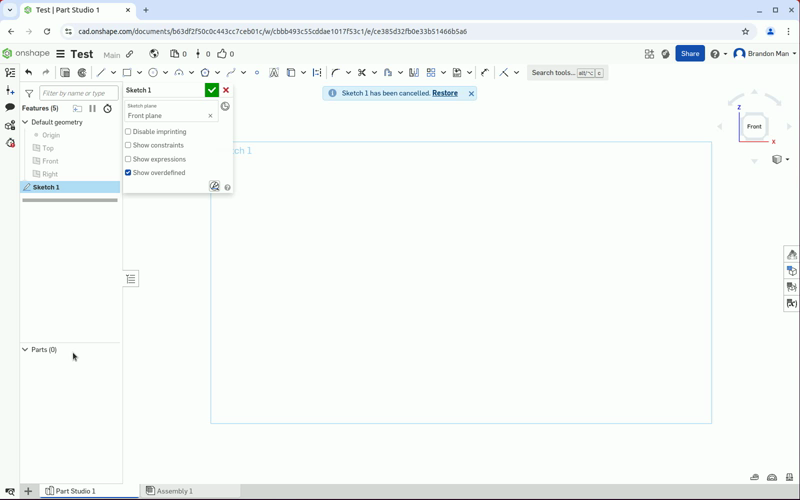
key(l)
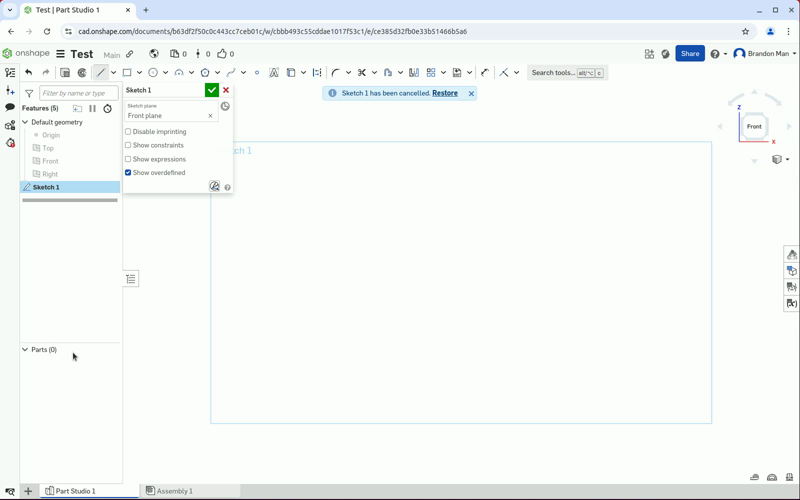
key_down(shift)
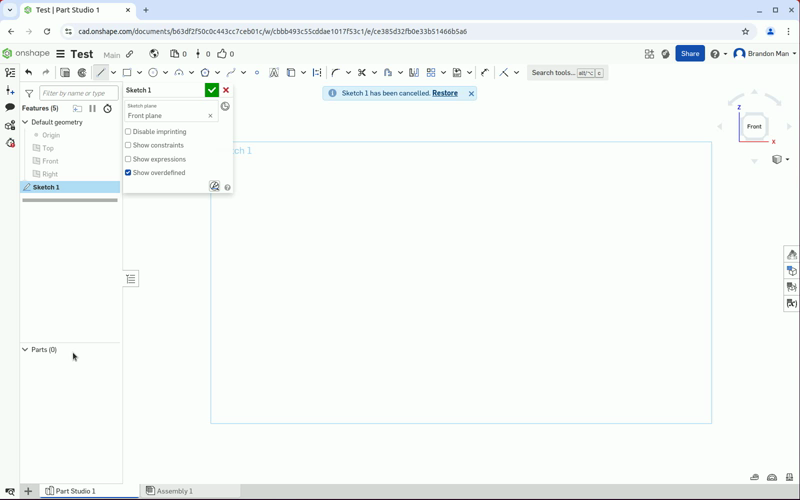
mouse_move(460, 282)
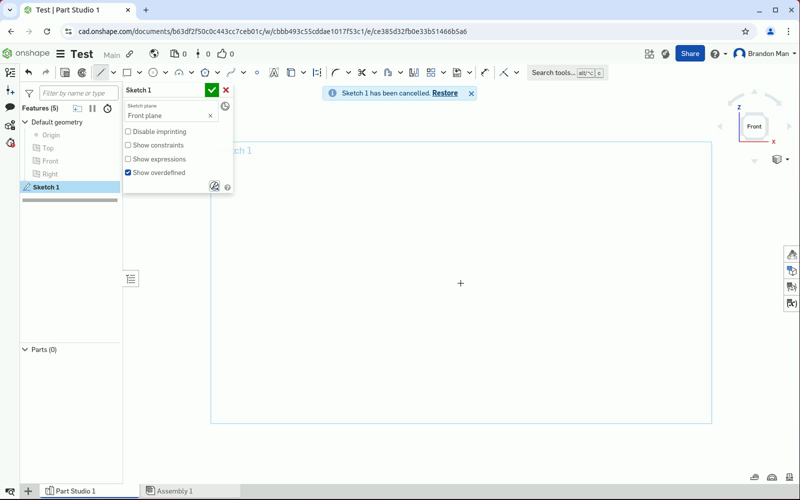
click(460, 282)
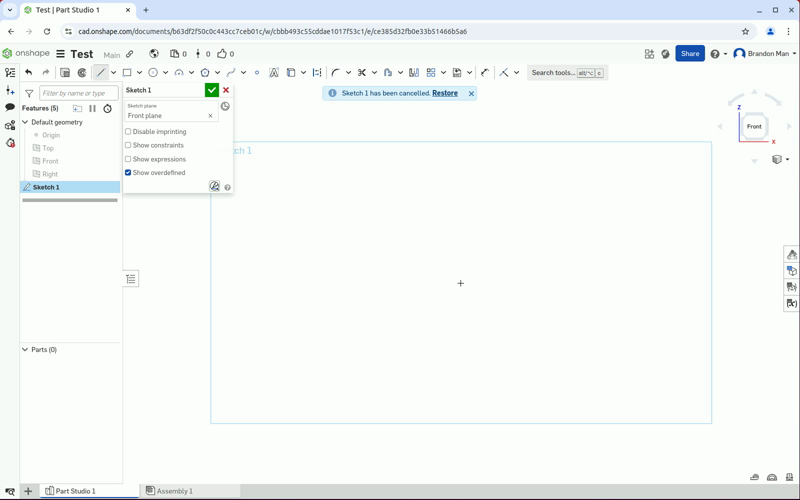
key_up(shift)
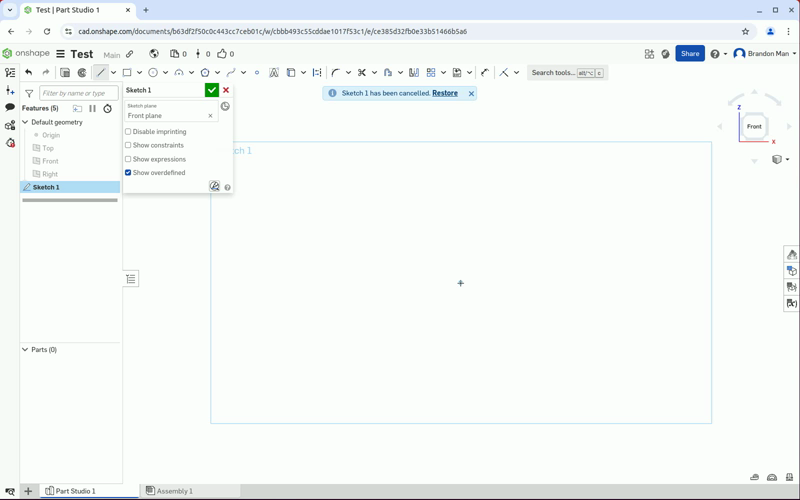
key_down(shift)
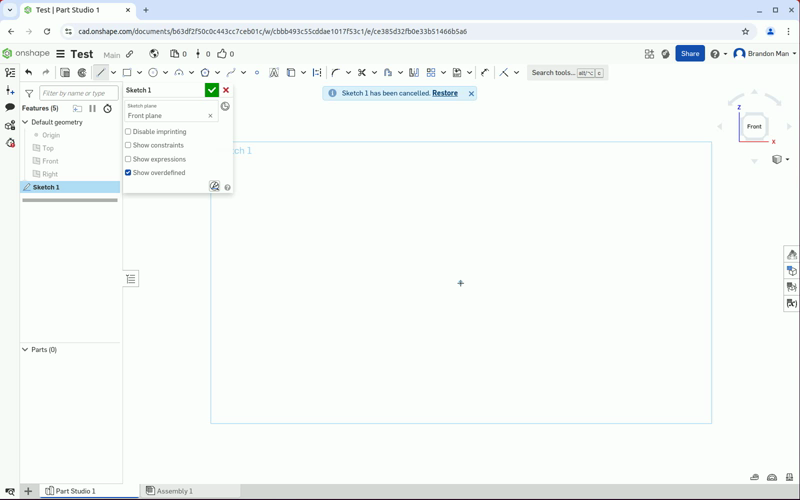
mouse_move(490, 282)
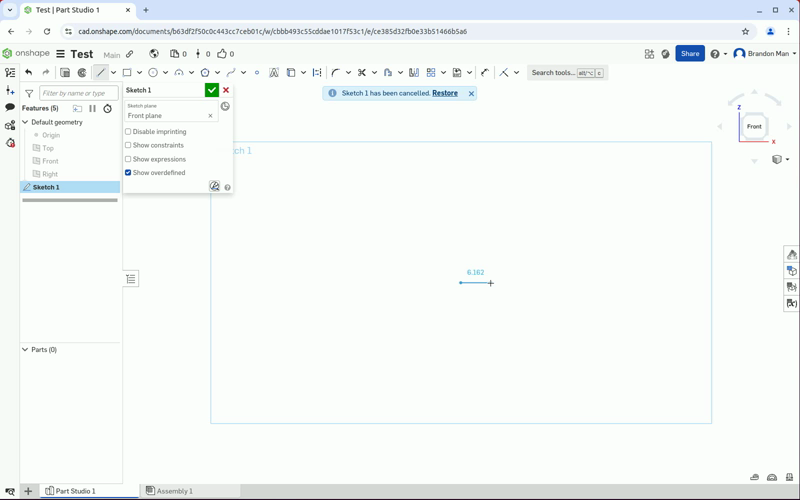
mouse_move(463, 282)
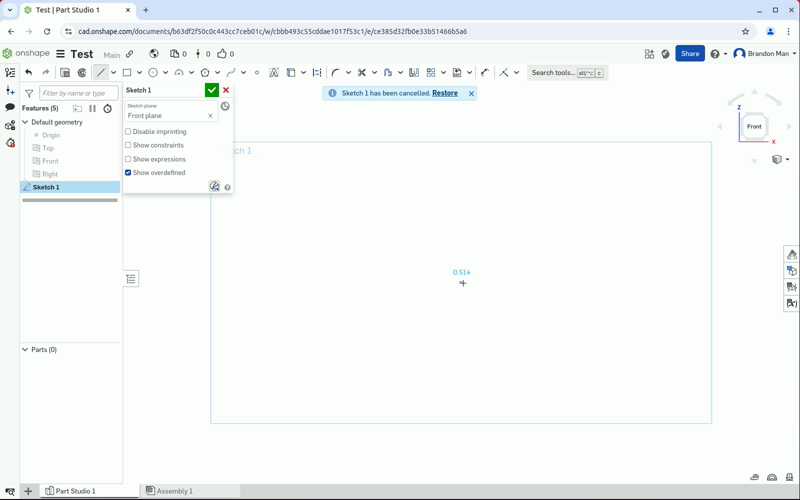
scroll(6)
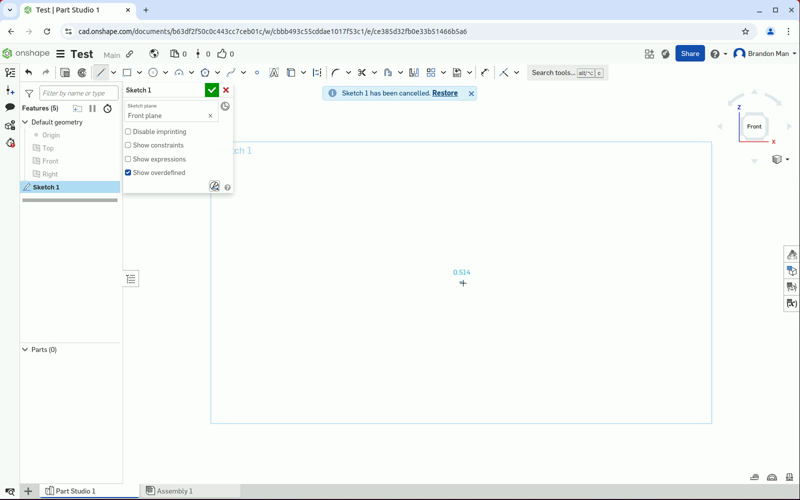
scroll(6)
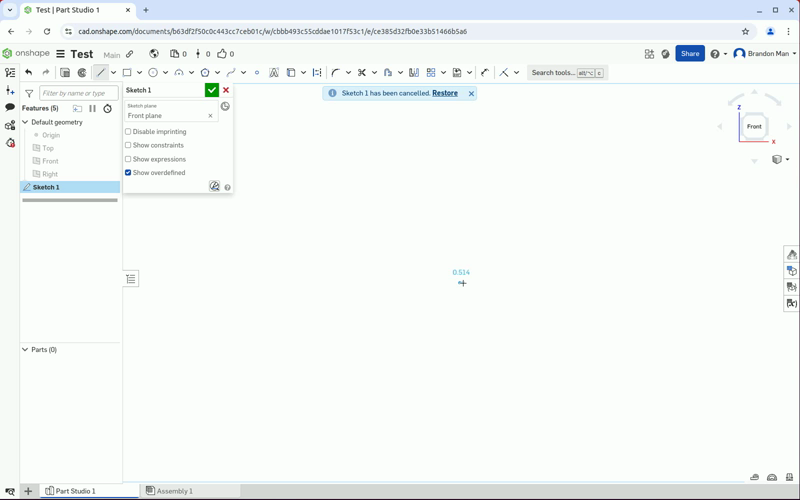
scroll(6)
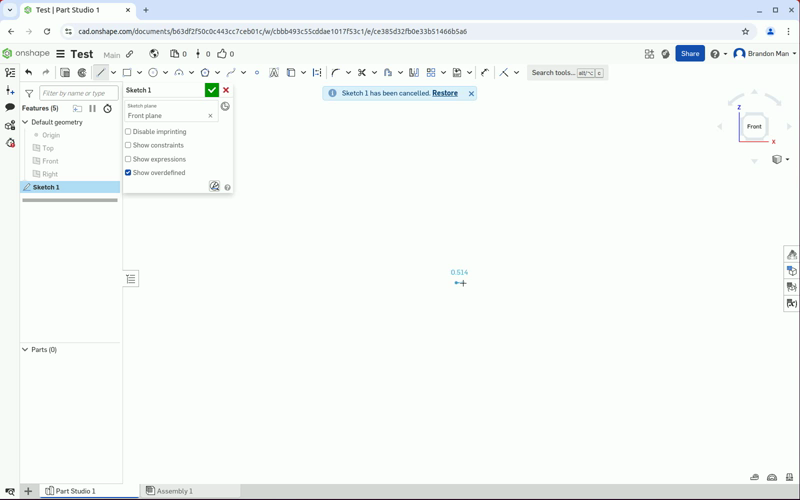
scroll(6)
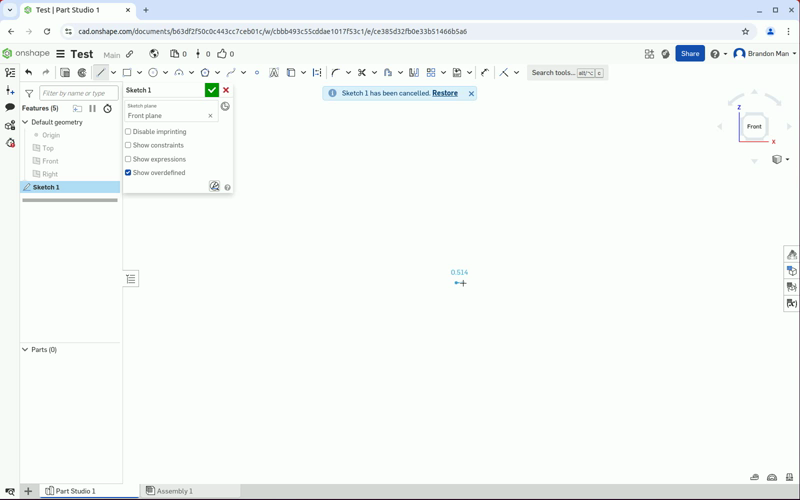
scroll(6)
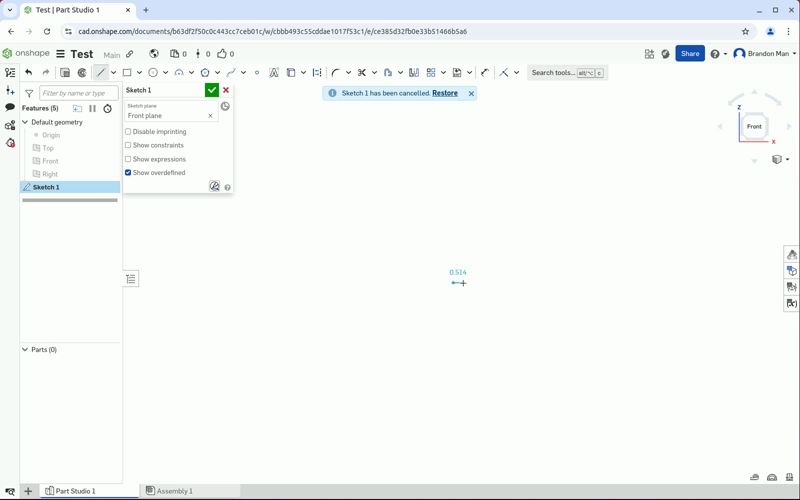
scroll(6)
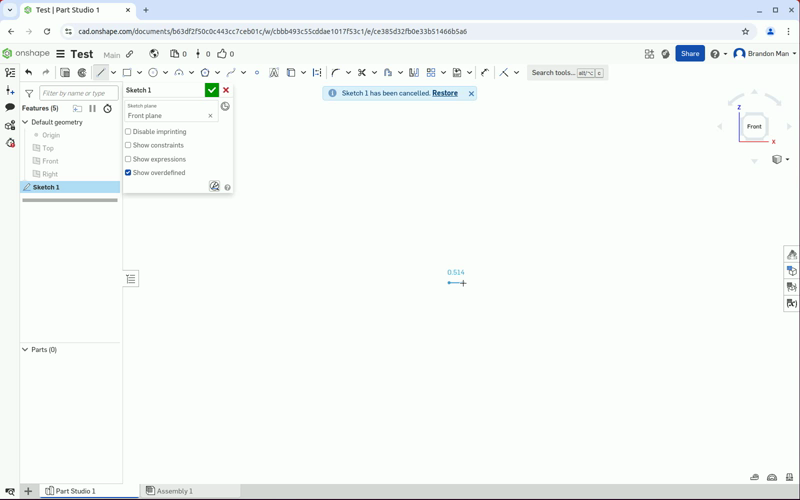
scroll(6)
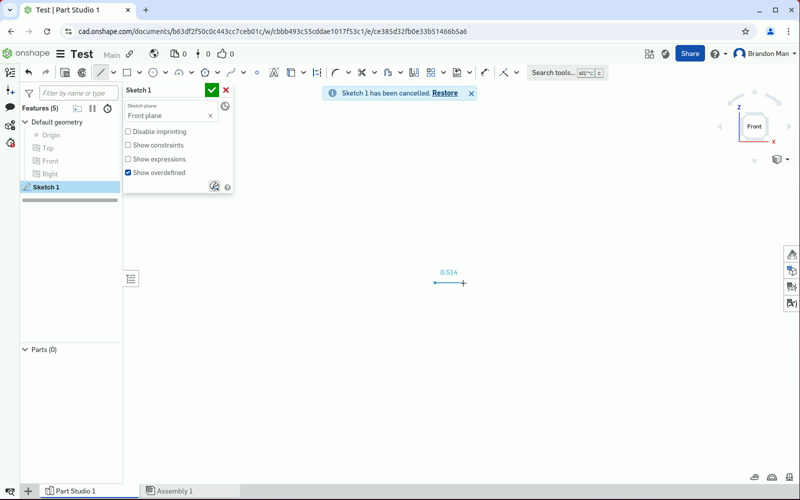
click(463, 282)
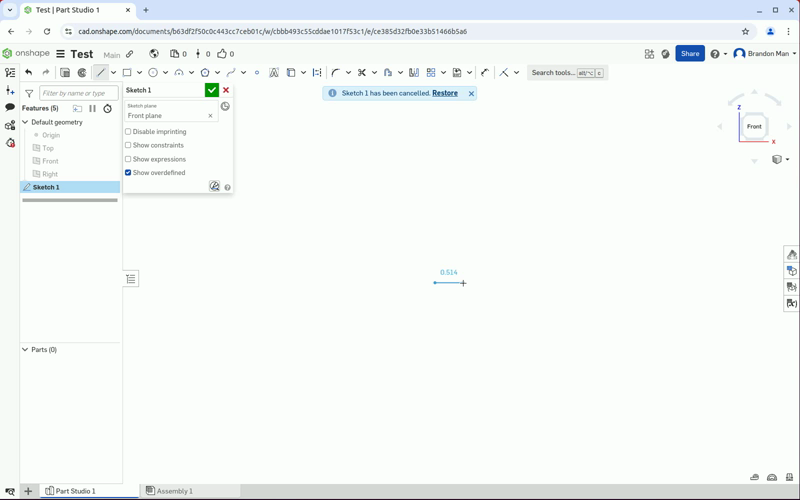
scroll(-6)
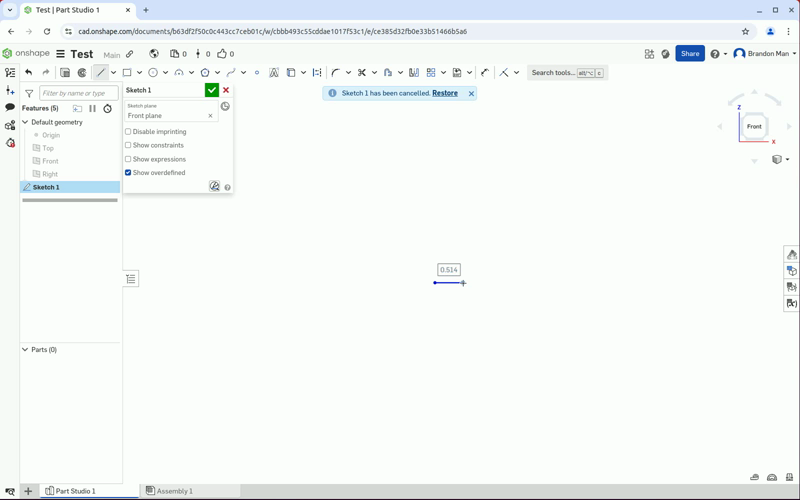
scroll(-6)
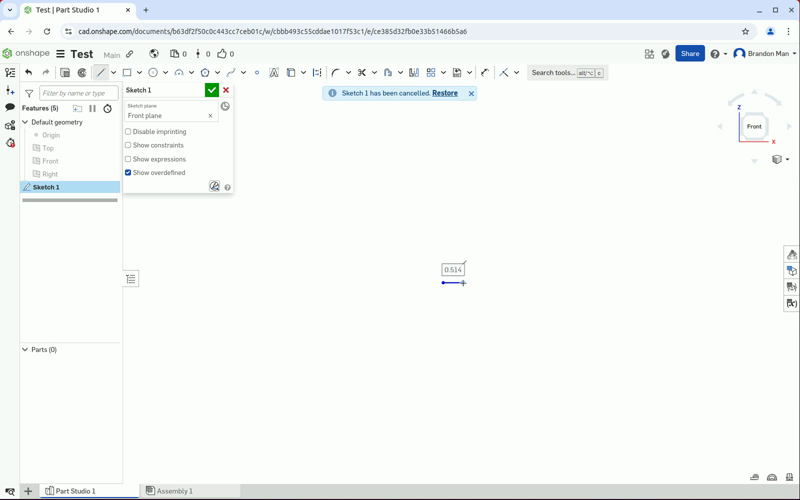
scroll(-6)
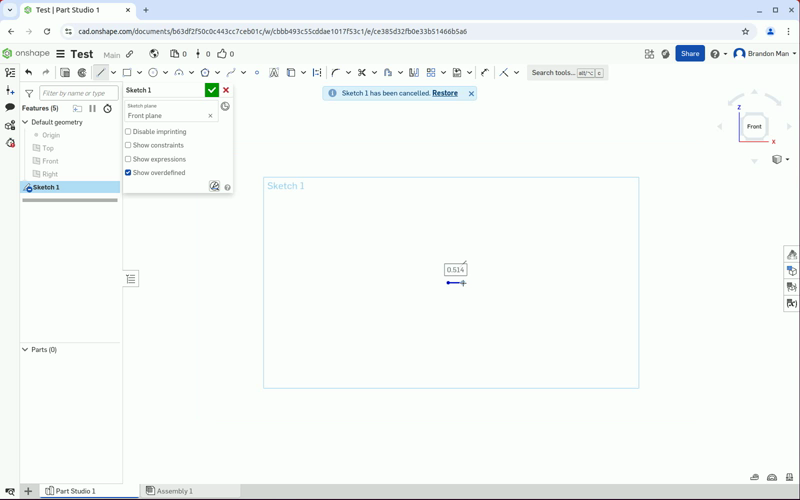
scroll(-6)
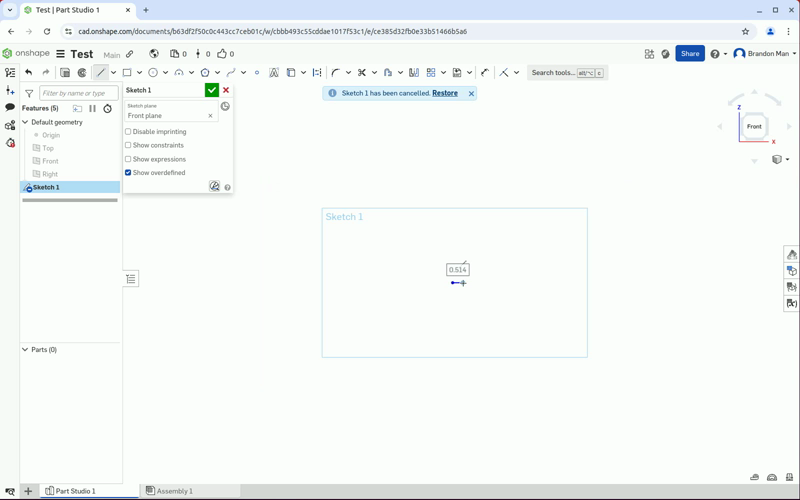
scroll(-6)
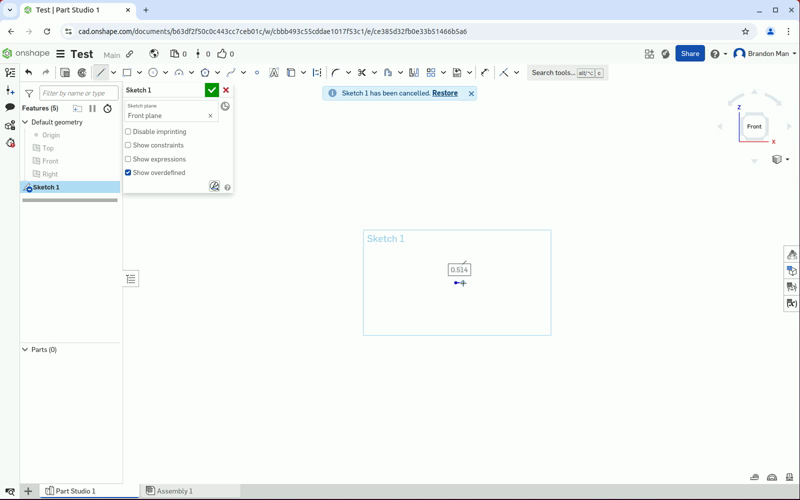
scroll(-6)
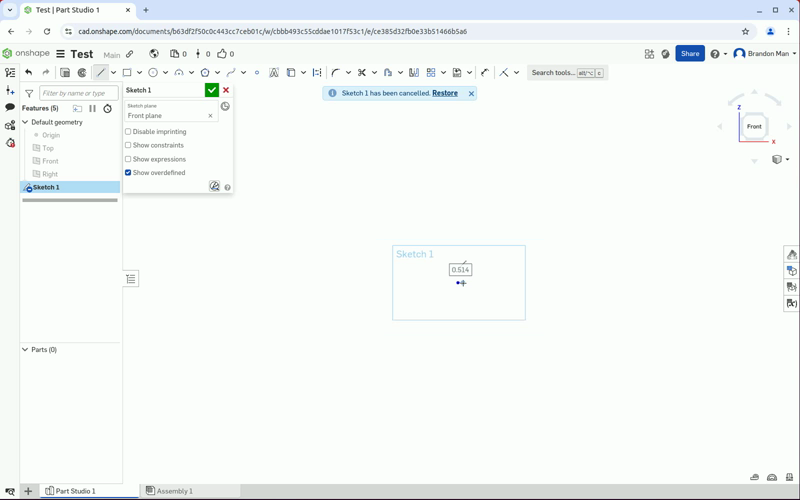
scroll(-6)
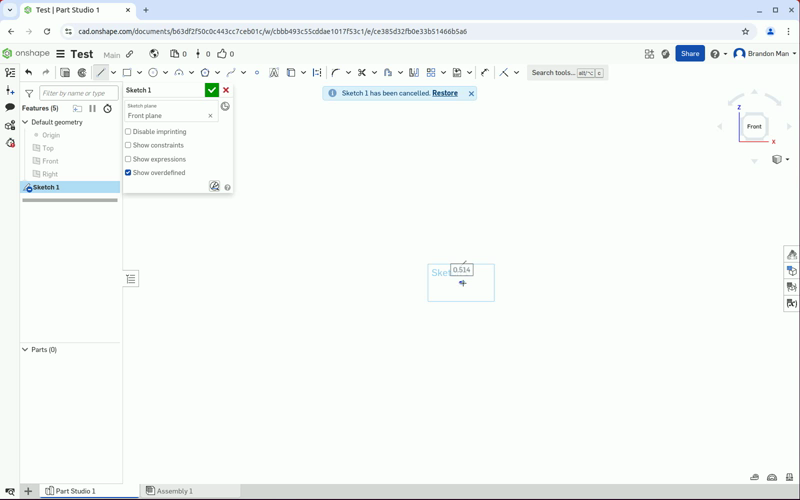
key_up(shift)
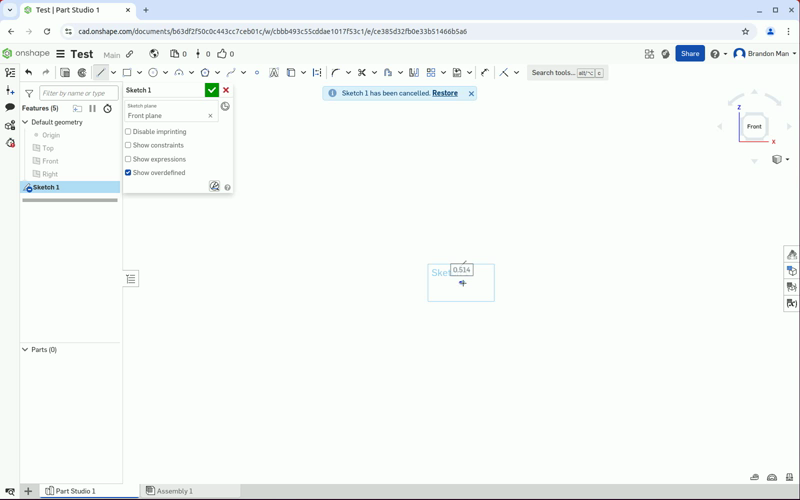
key_down(shift)
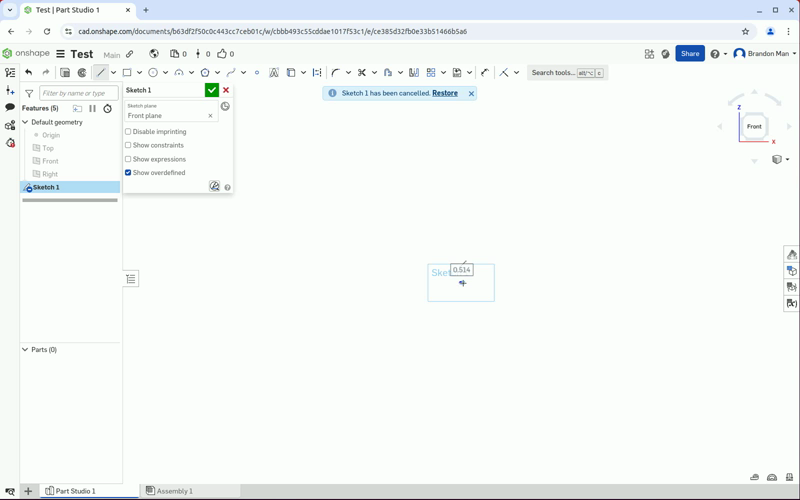
mouse_move(493, 282)
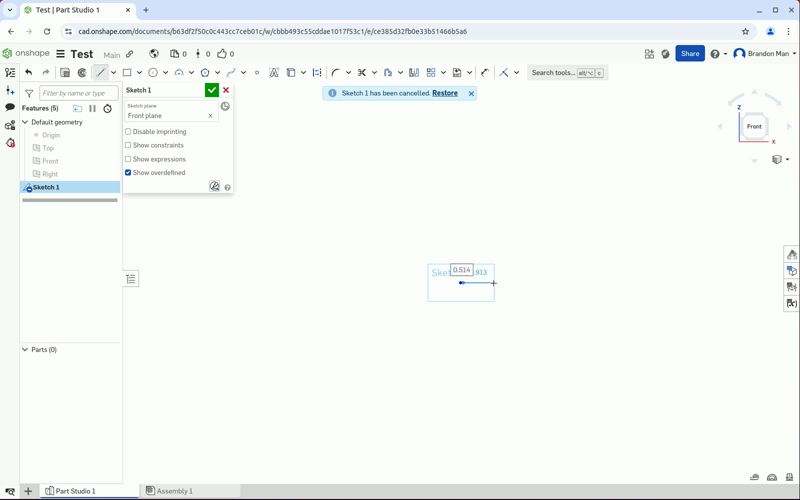
mouse_move(463, 252)
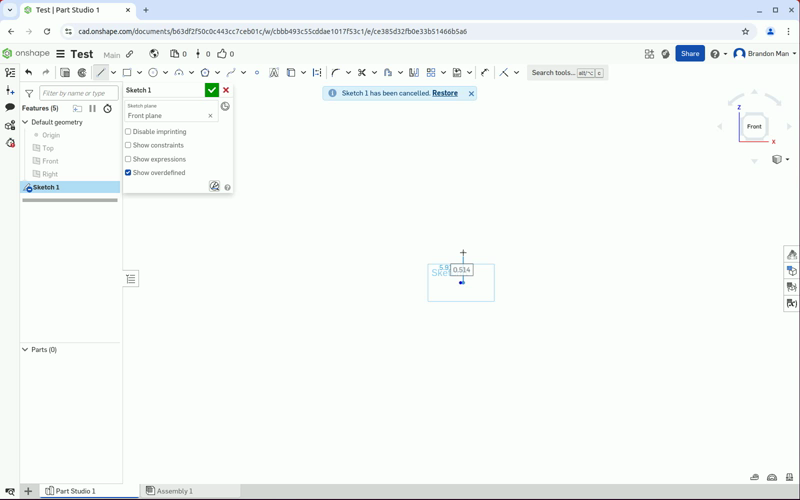
click(463, 252)
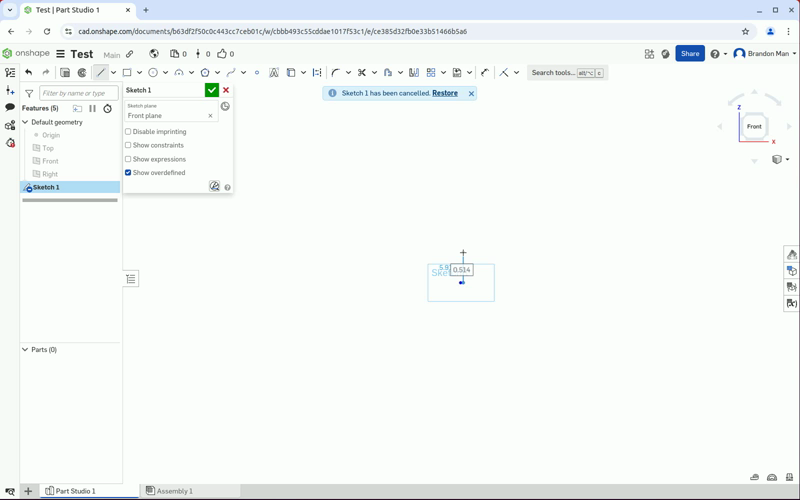
key_up(shift)
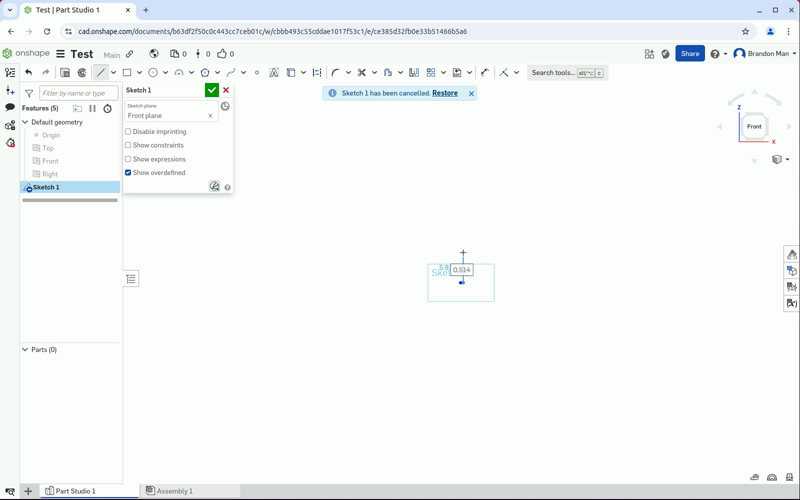
key_down(shift)
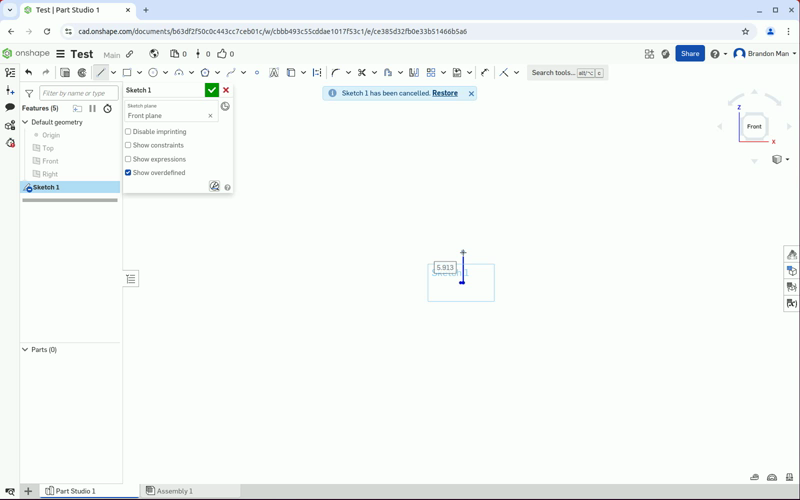
mouse_move(493, 252)
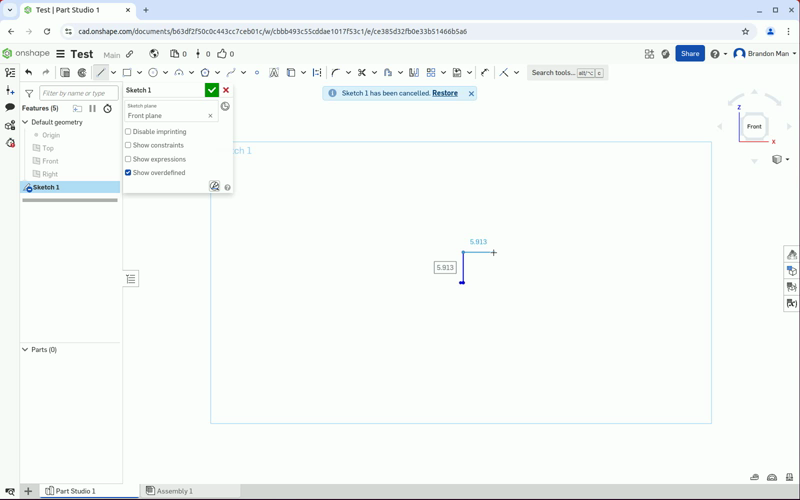
mouse_move(463, 249)
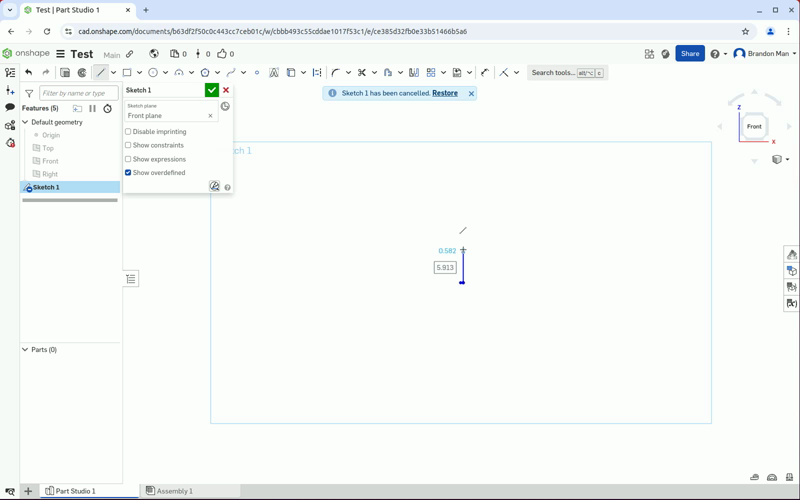
scroll(6)
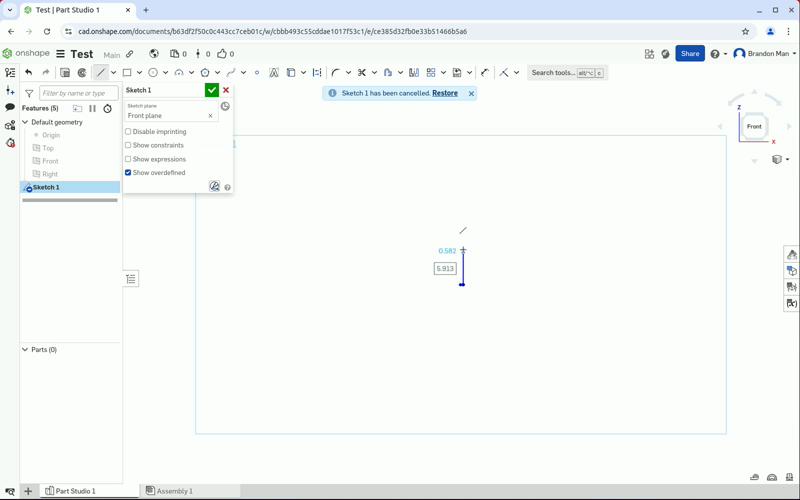
scroll(6)
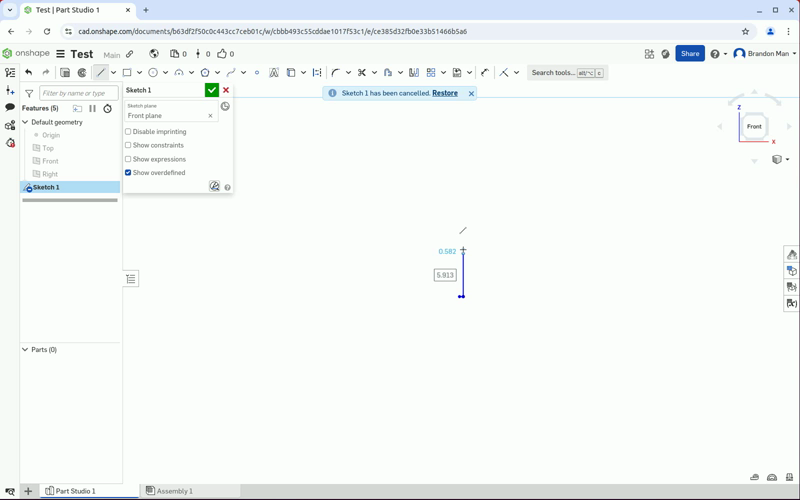
scroll(6)
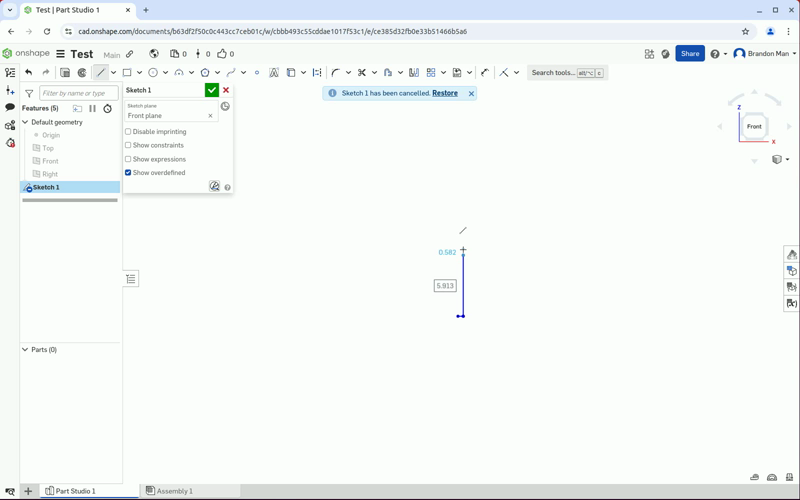
scroll(6)
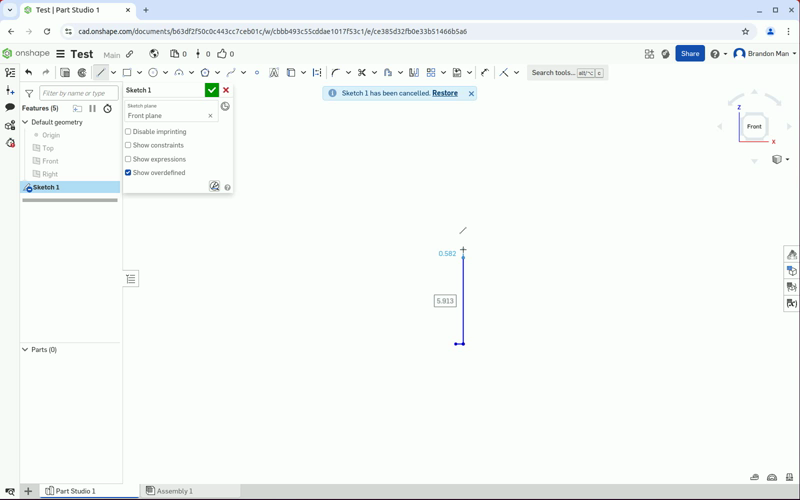
scroll(6)
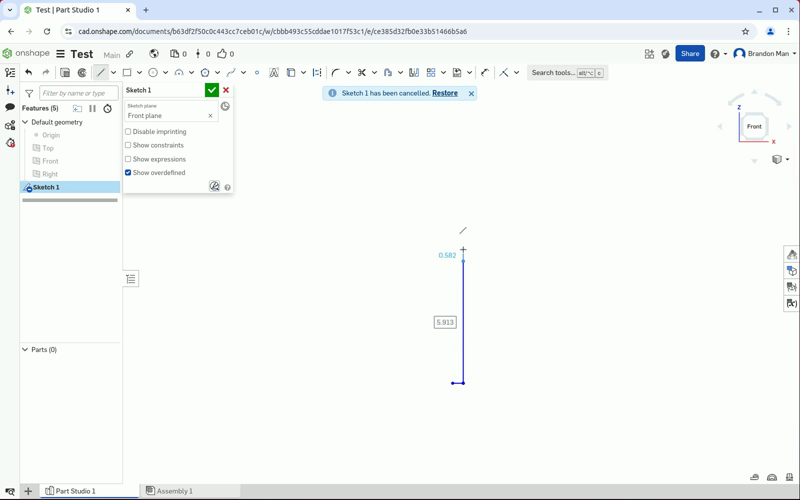
scroll(6)
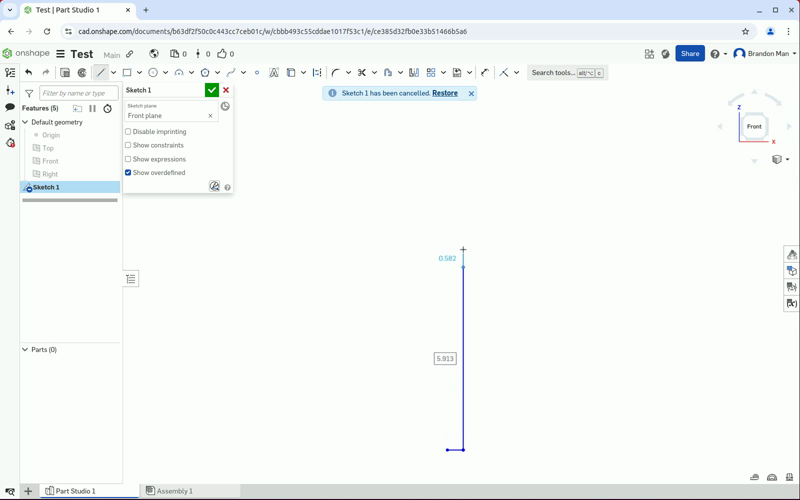
scroll(6)
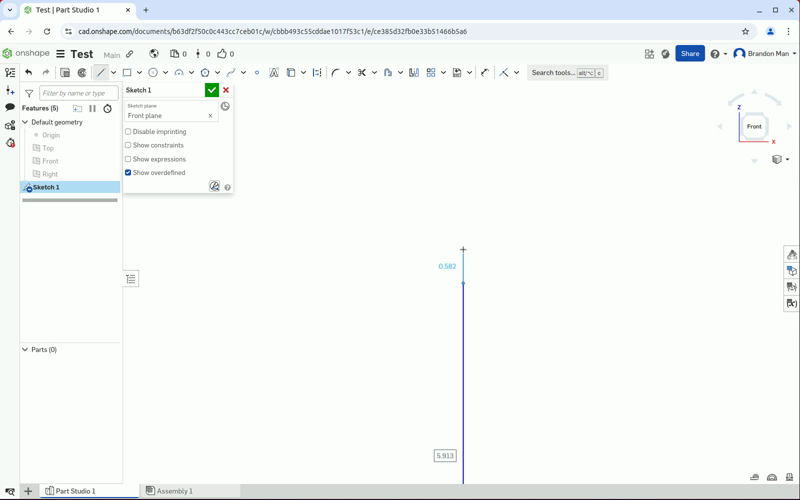
click(463, 249)
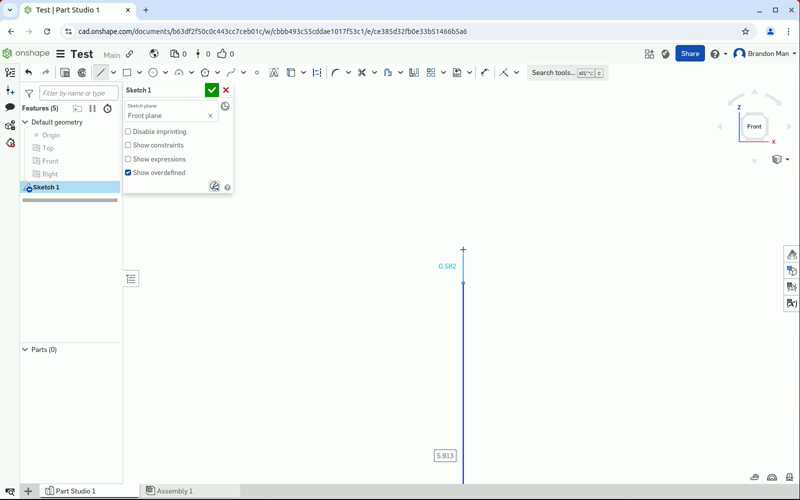
scroll(-6)
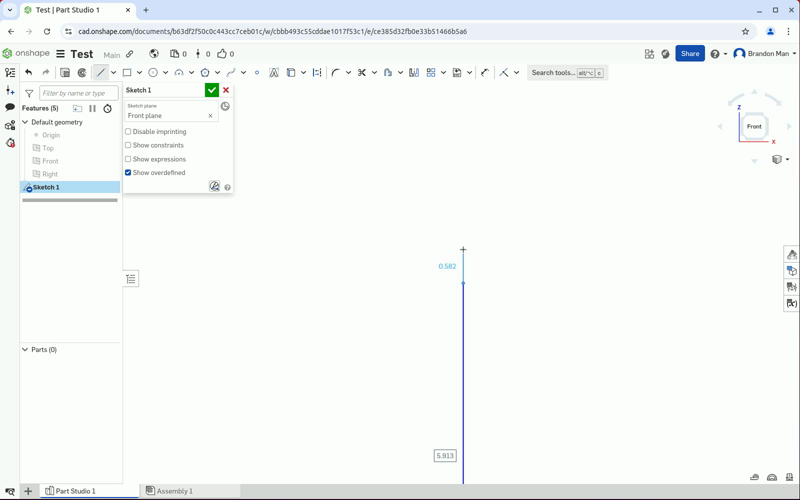
scroll(-6)
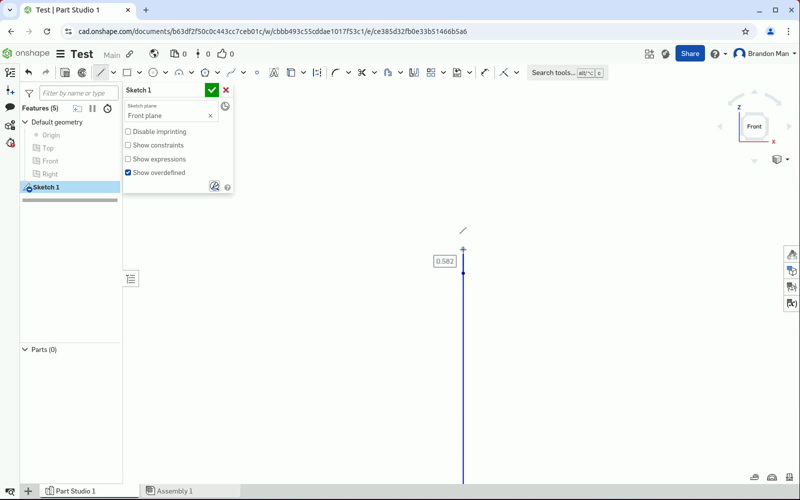
scroll(-6)
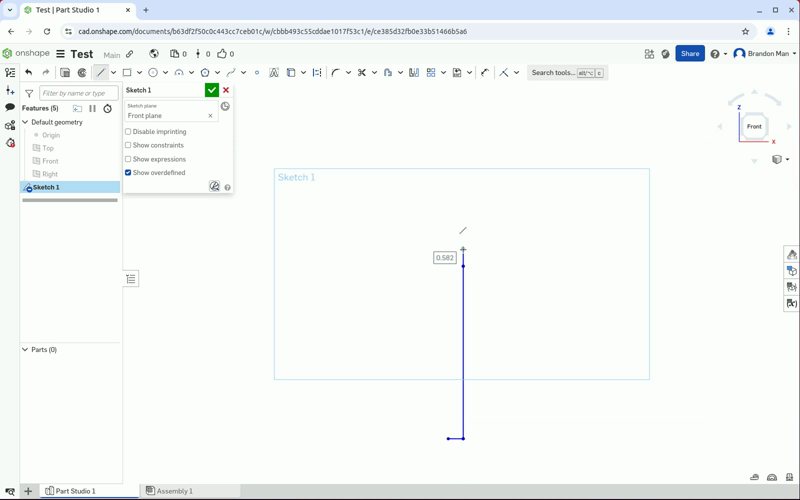
scroll(-6)
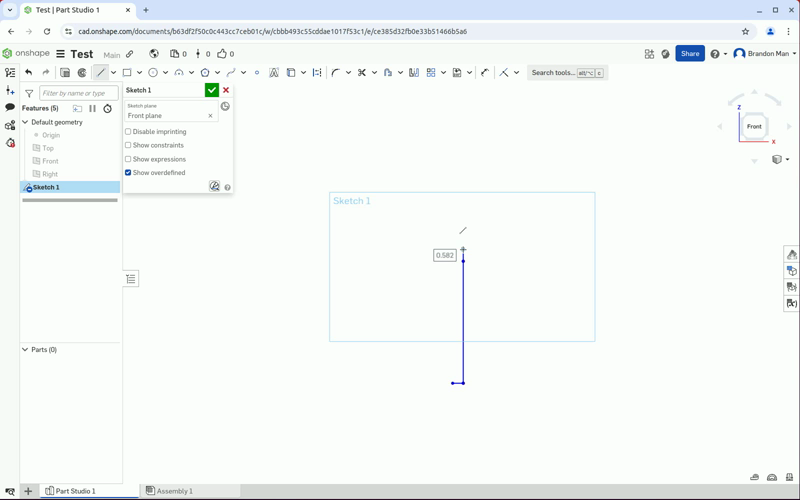
scroll(-6)
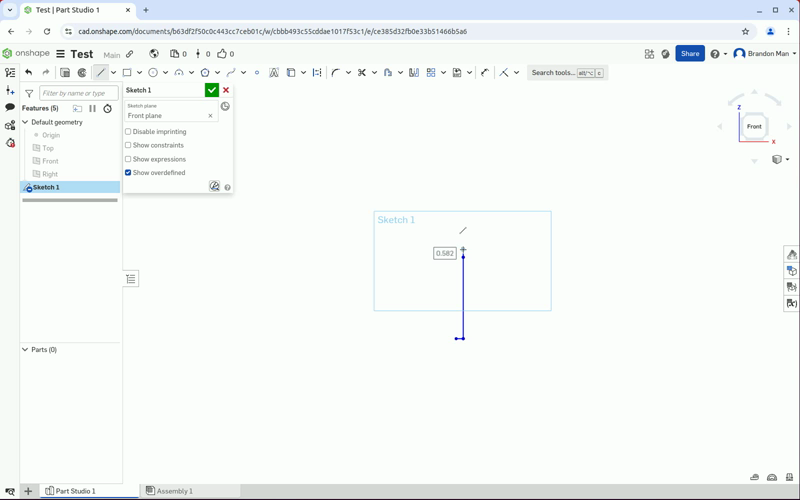
scroll(-6)
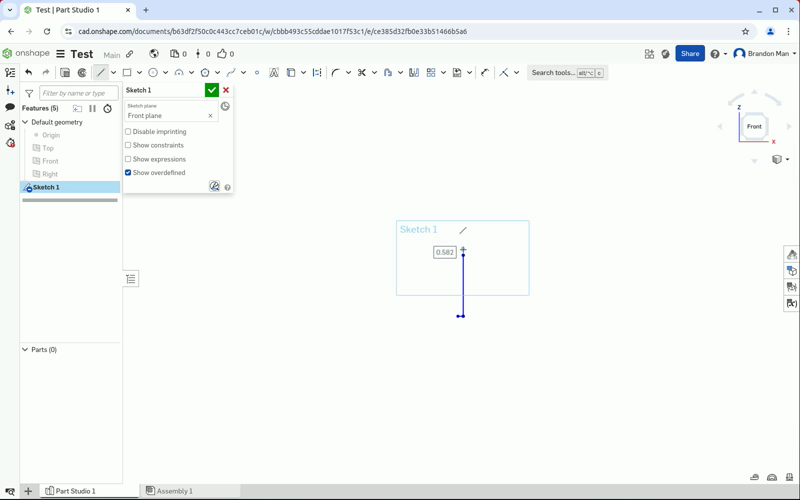
scroll(-6)
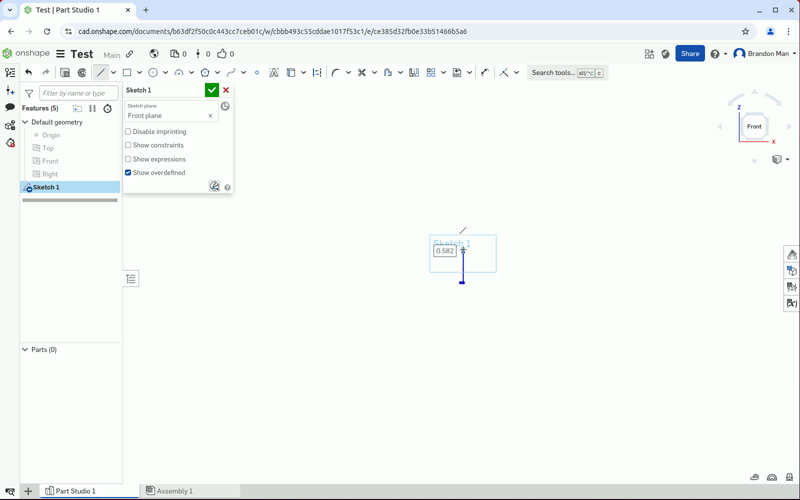
key_up(shift)
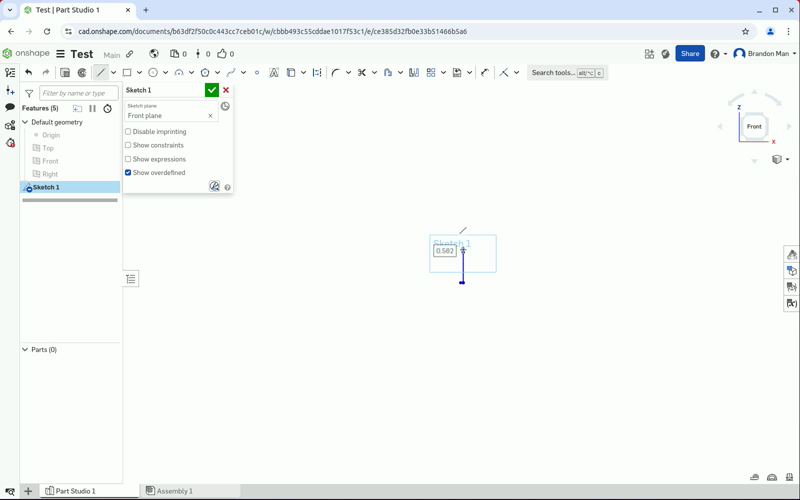
key_down(shift)
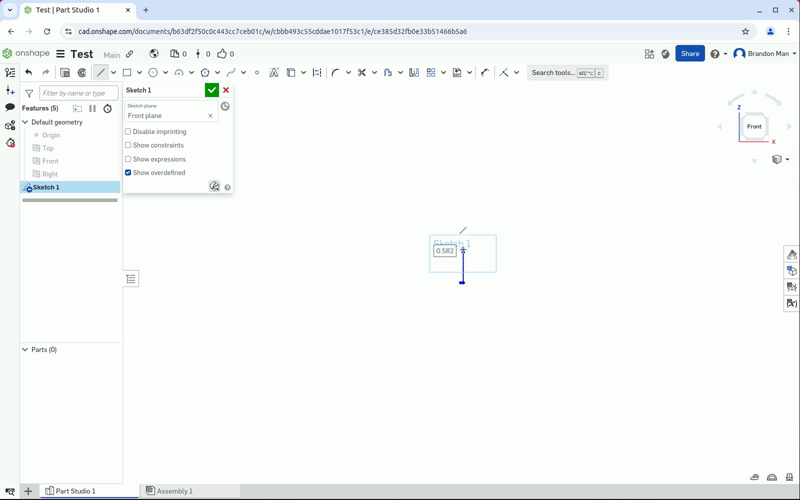
mouse_move(493, 249)
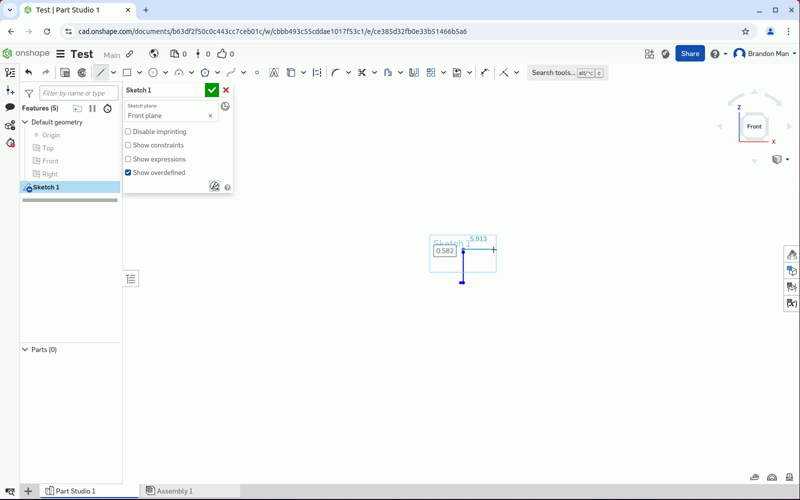
mouse_move(460, 249)
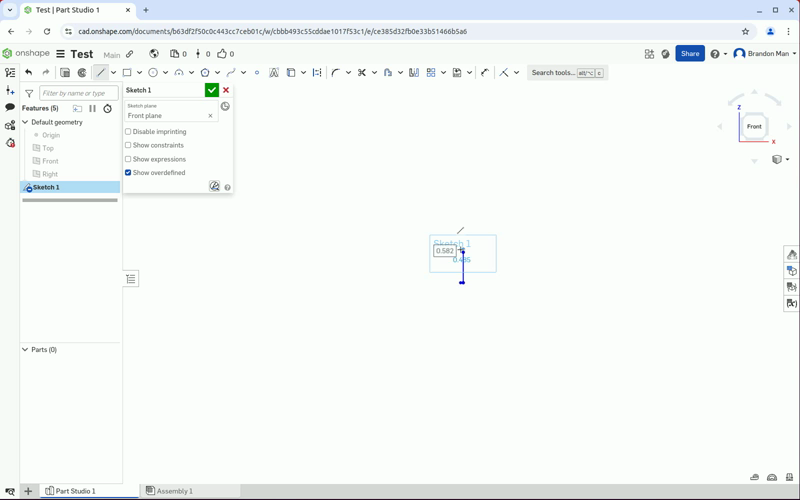
scroll(6)
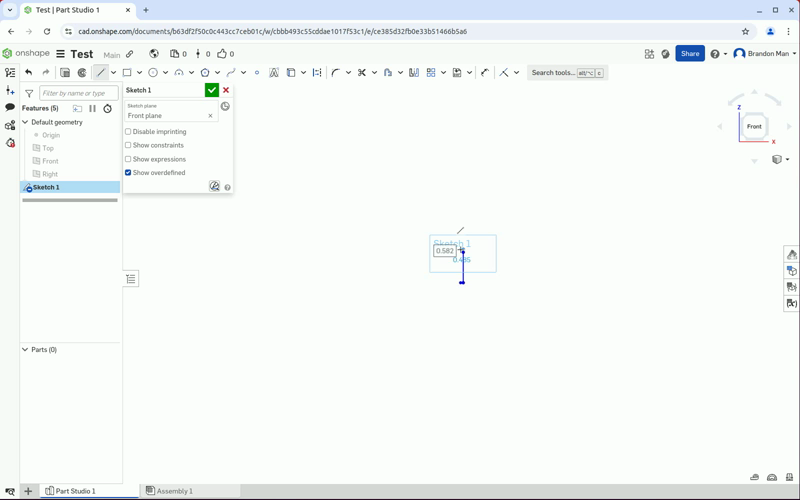
scroll(6)
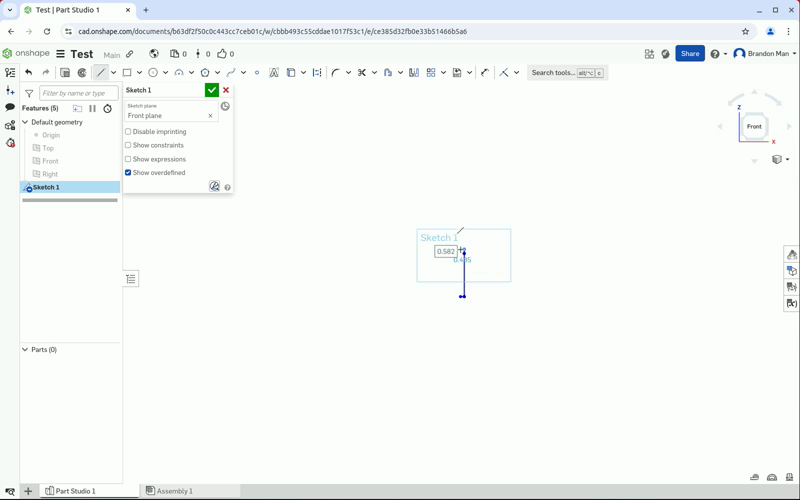
scroll(6)
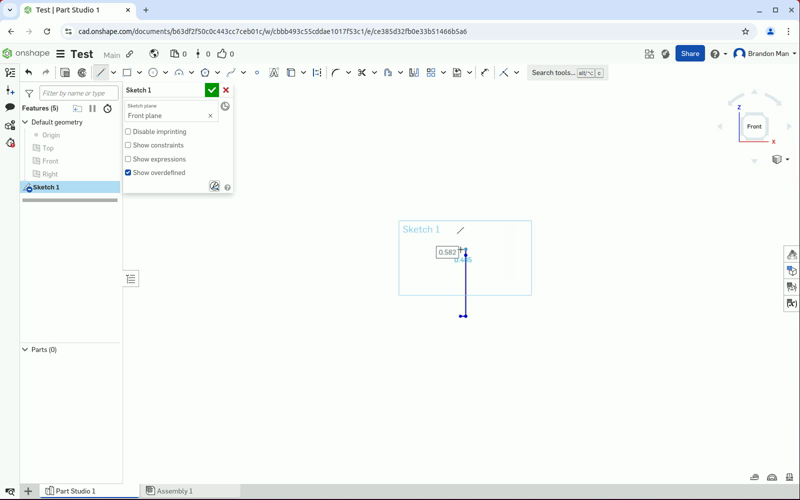
scroll(6)
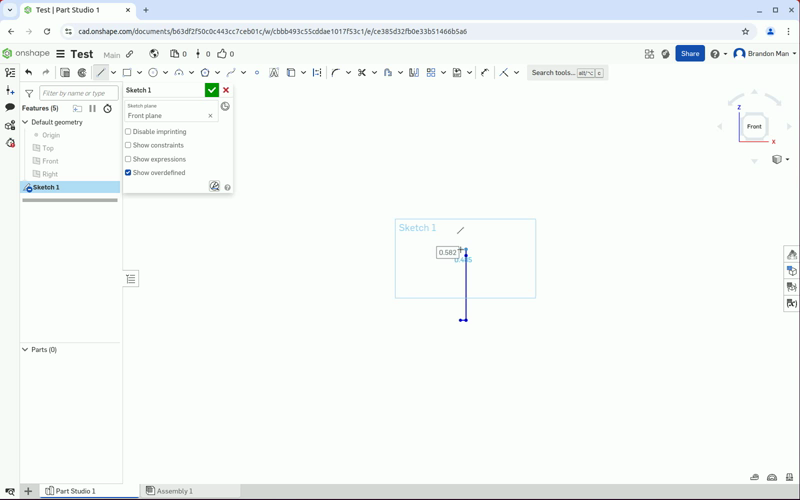
scroll(6)
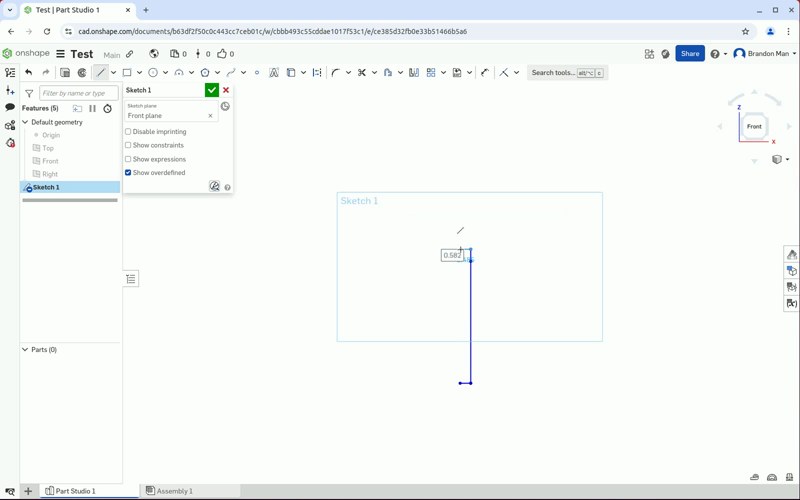
scroll(6)
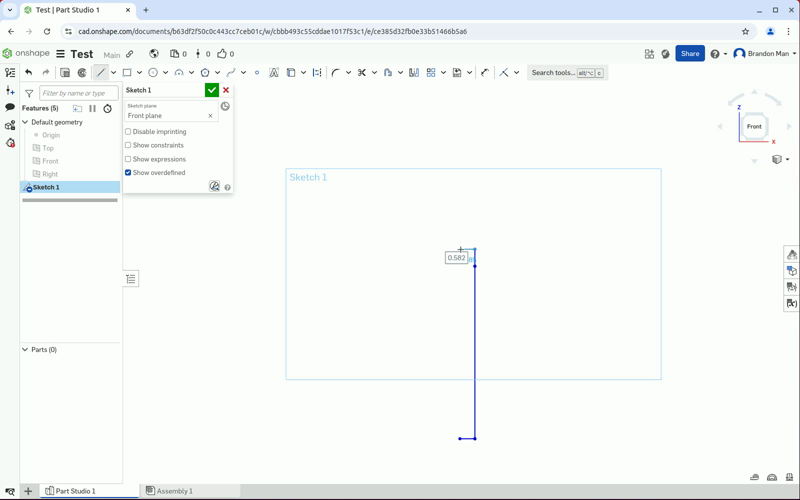
scroll(6)
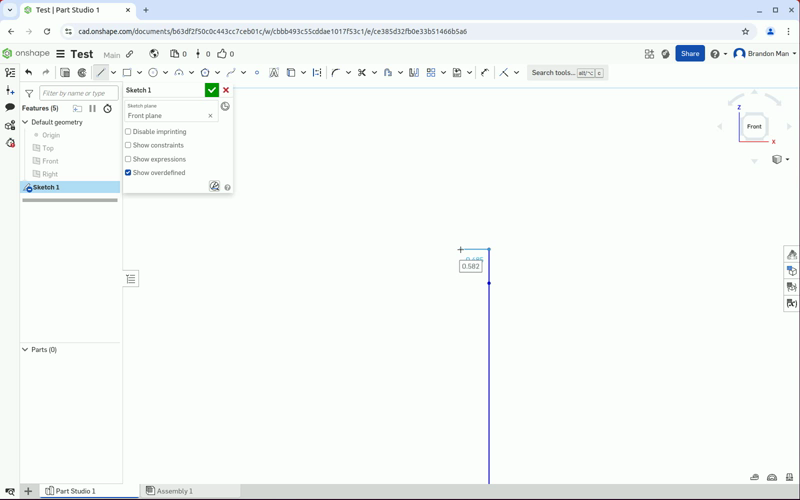
click(460, 249)
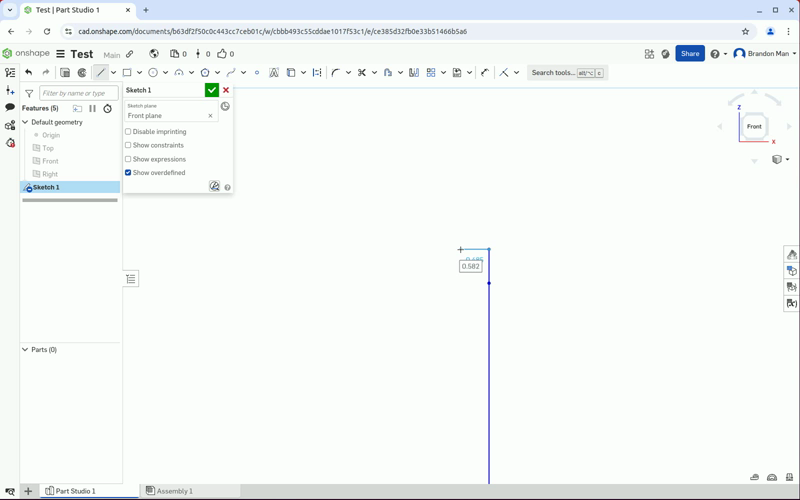
scroll(-6)
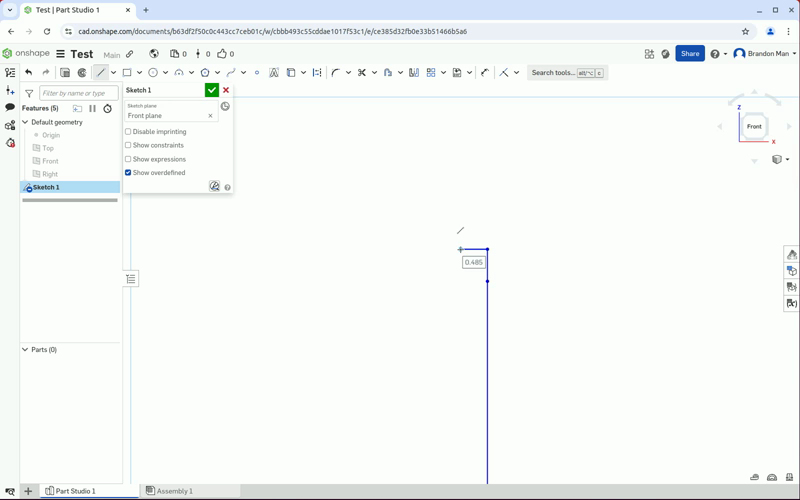
scroll(-6)
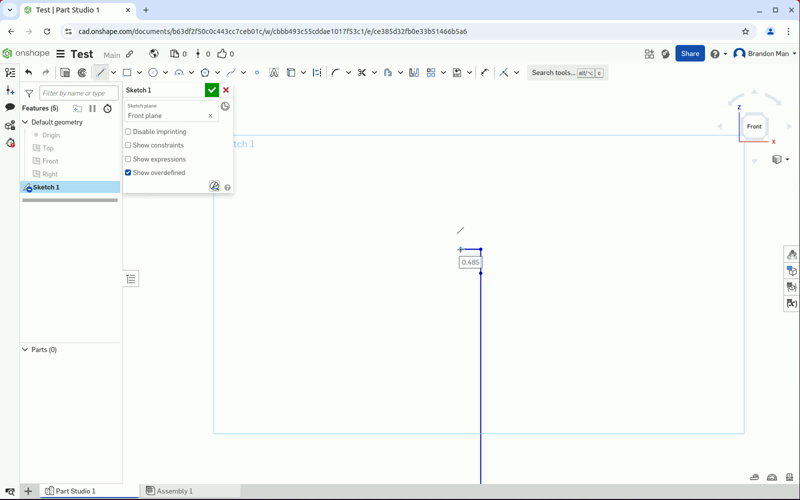
scroll(-6)
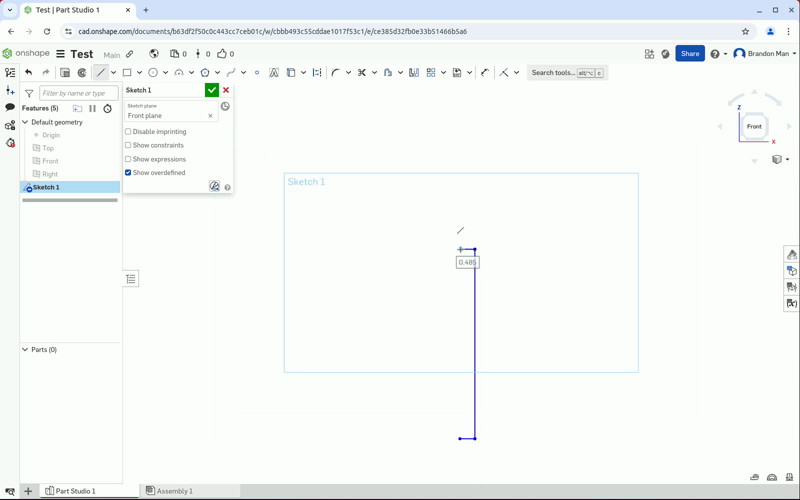
scroll(-6)
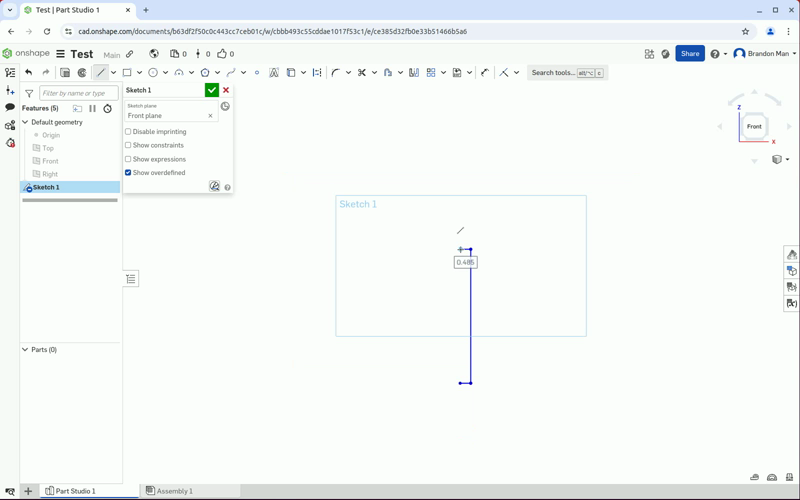
scroll(-6)
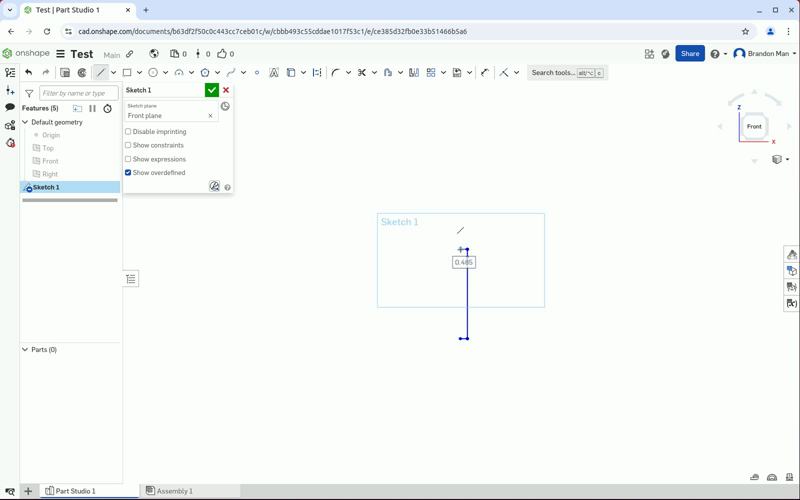
scroll(-6)
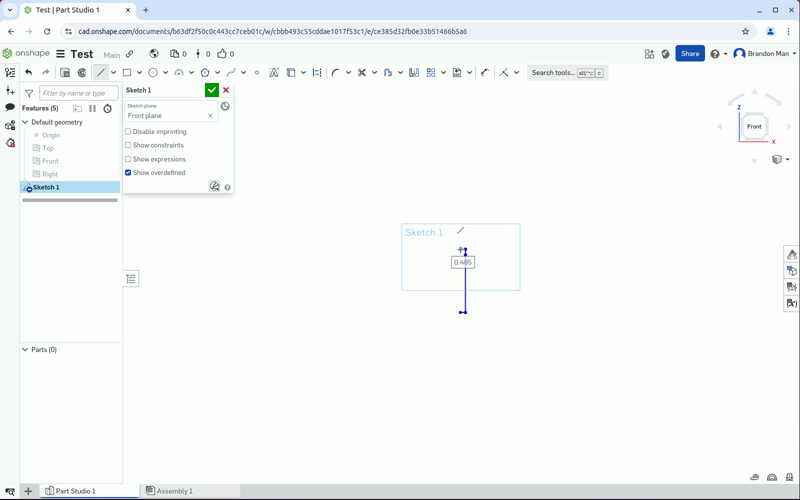
scroll(-6)
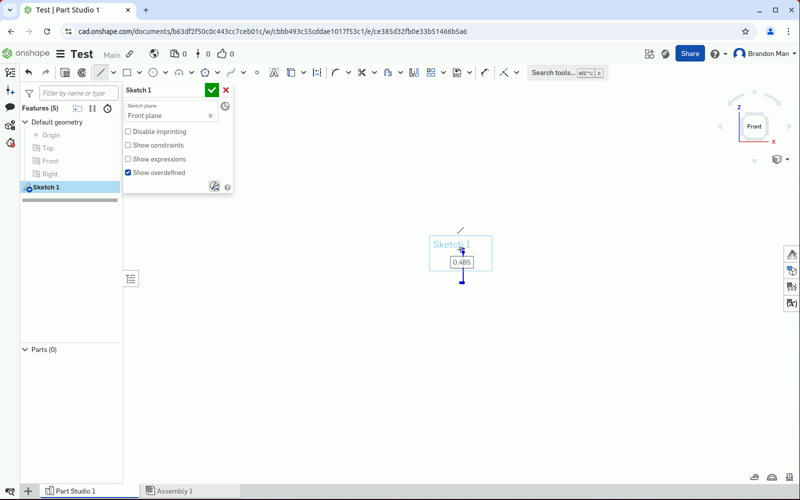
key_up(shift)
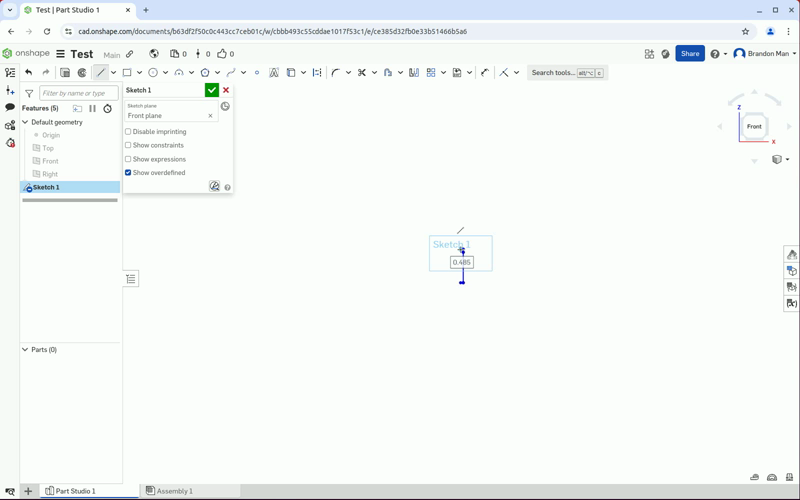
mouse_move(490, 249)
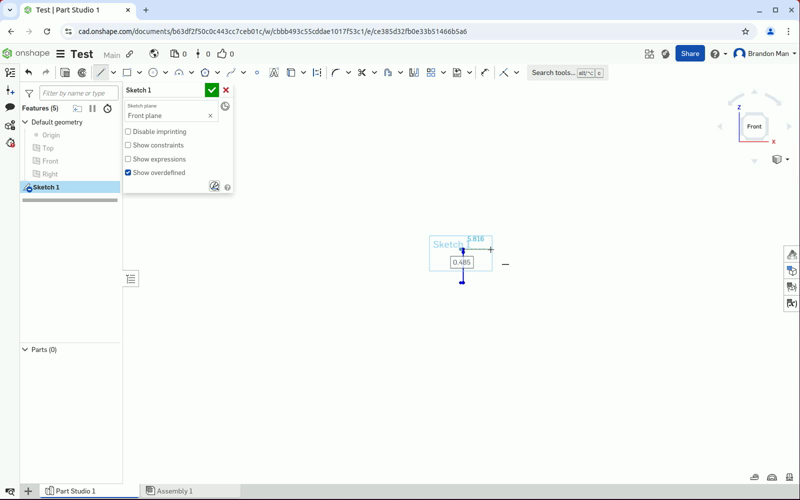
key_down(shift)
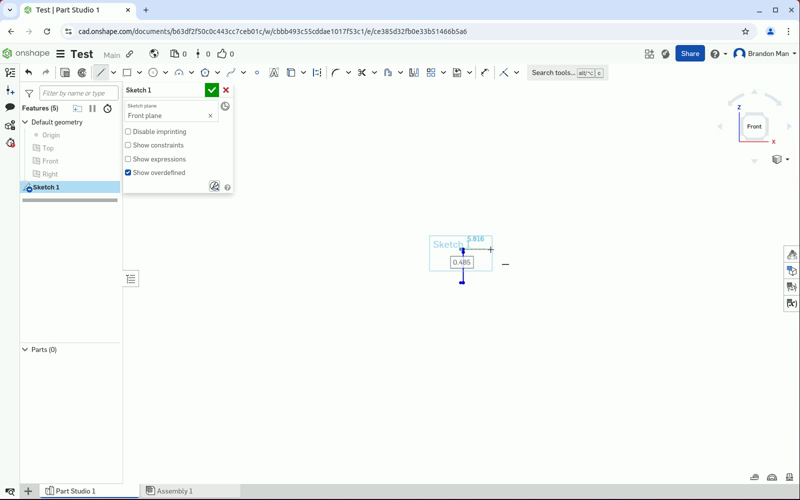
mouse_move(460, 282)
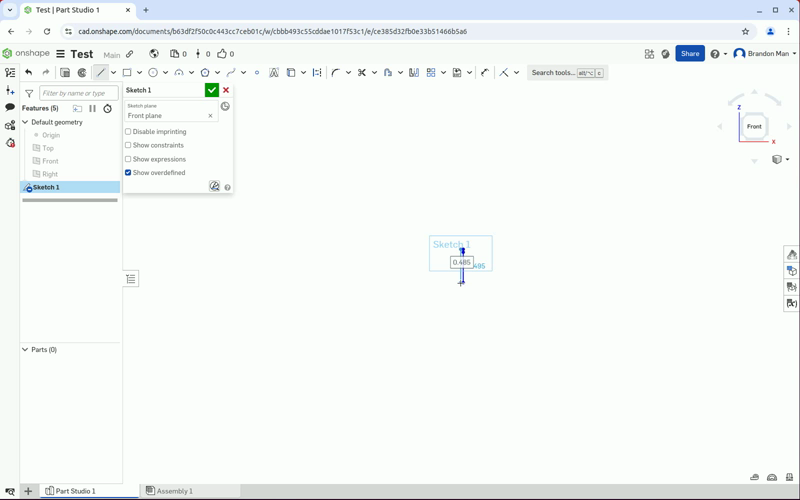
scroll(6)
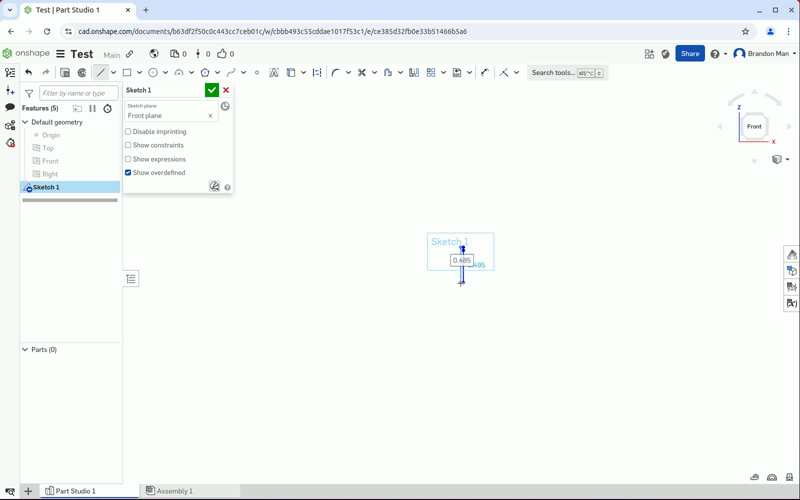
scroll(6)
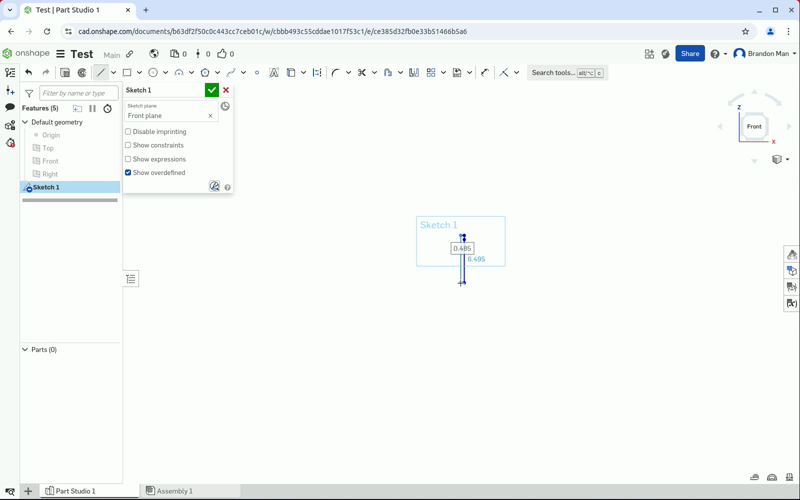
scroll(6)
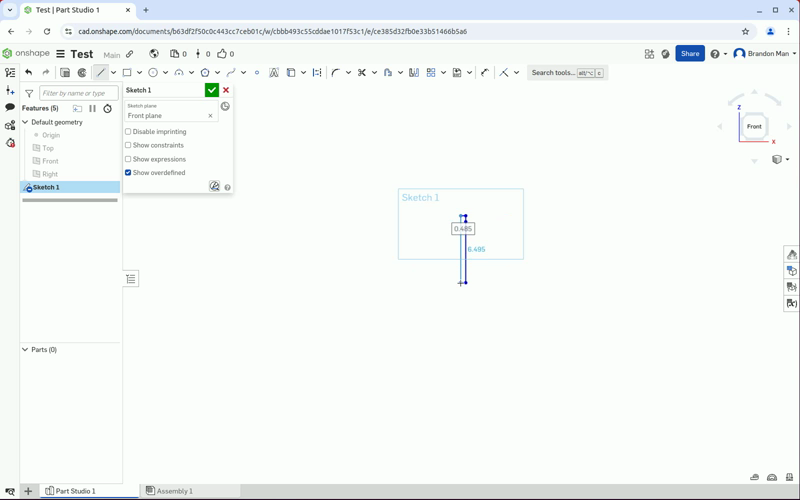
scroll(6)
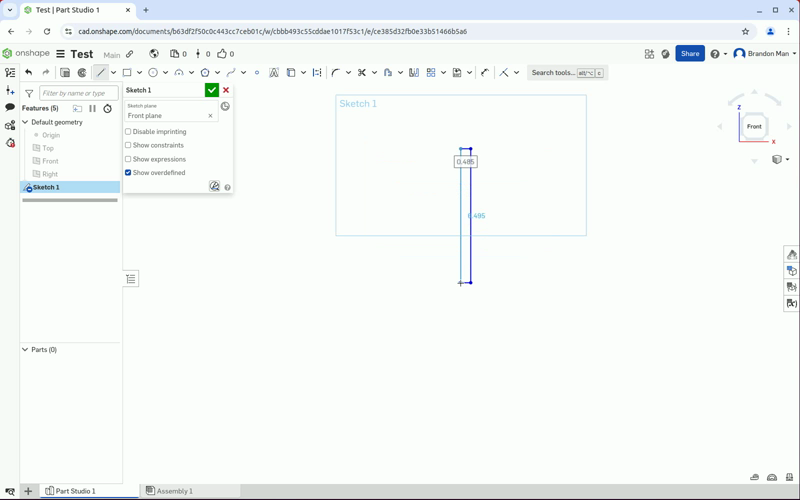
scroll(6)
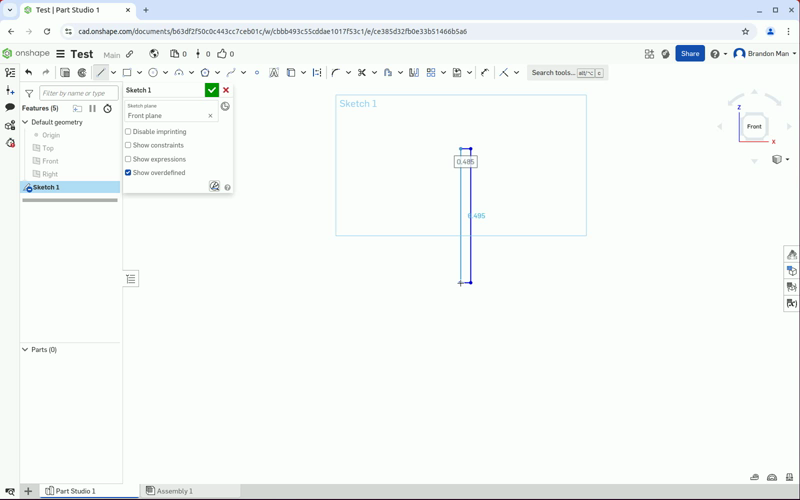
scroll(6)
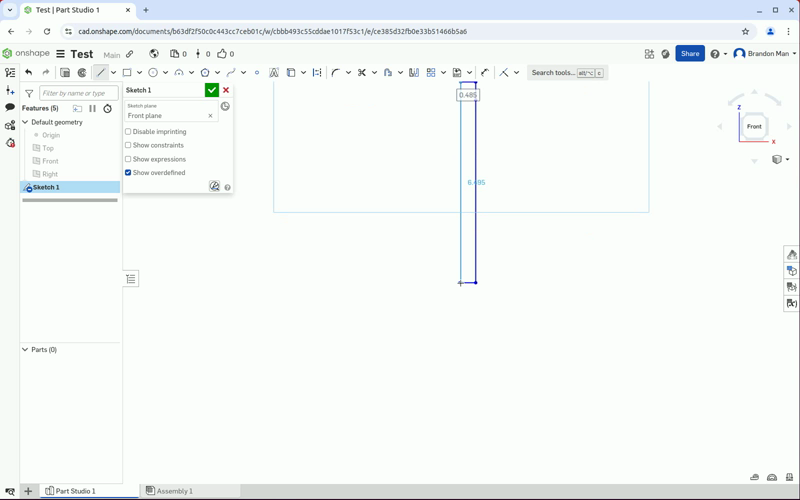
scroll(6)
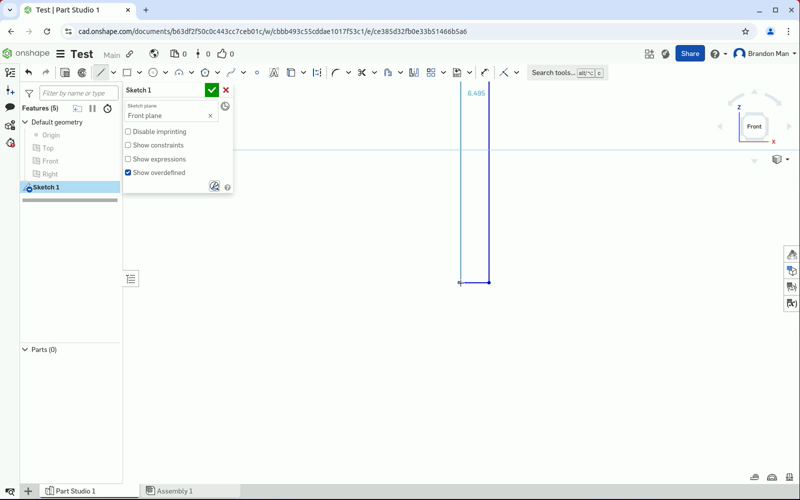
key_up(shift)
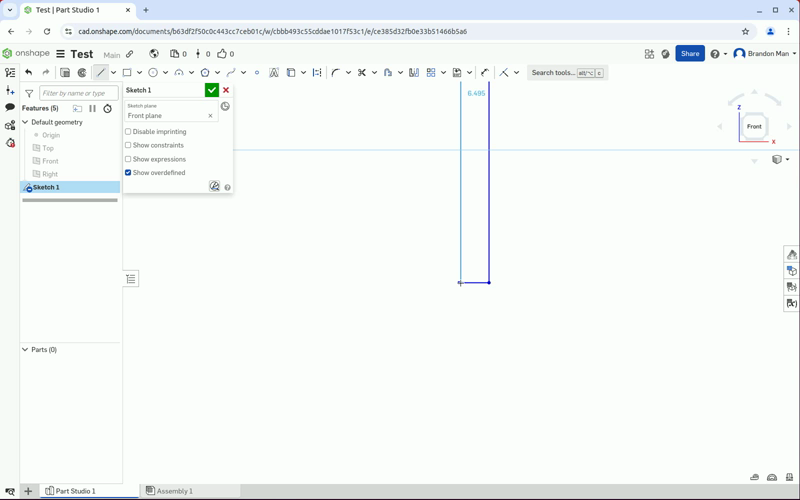
click(460, 282)
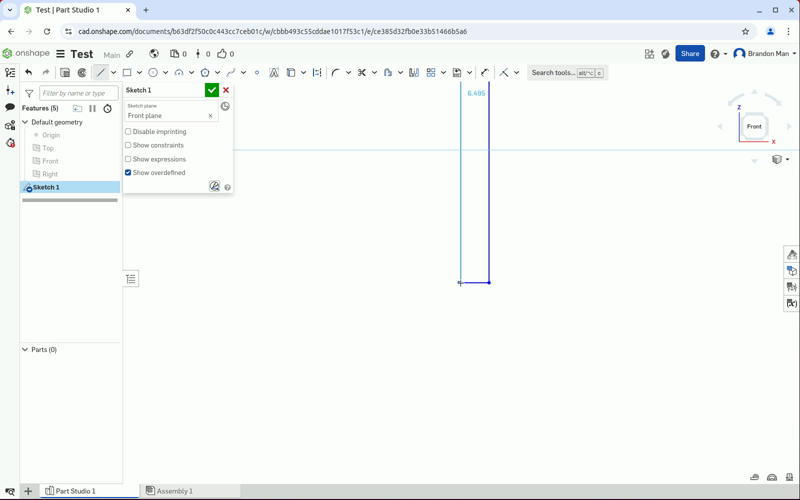
scroll(-6)
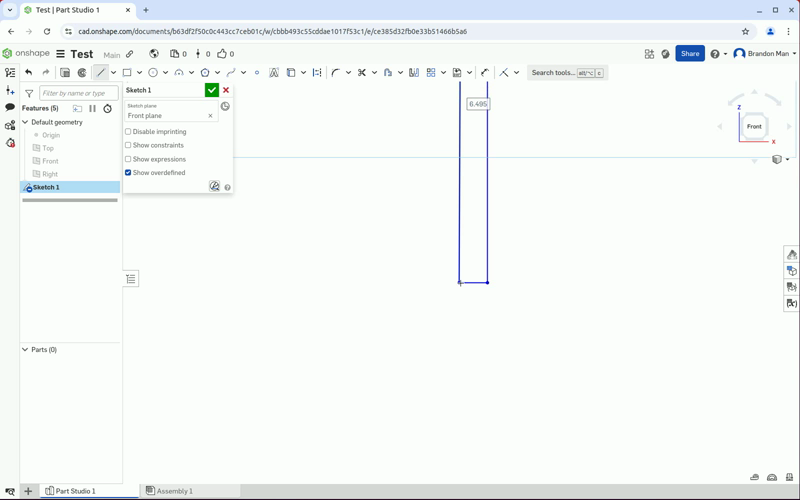
scroll(-6)
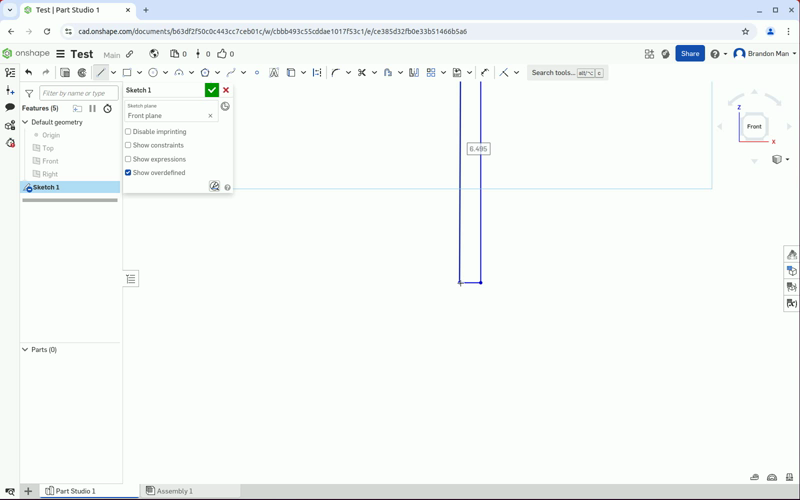
scroll(-6)
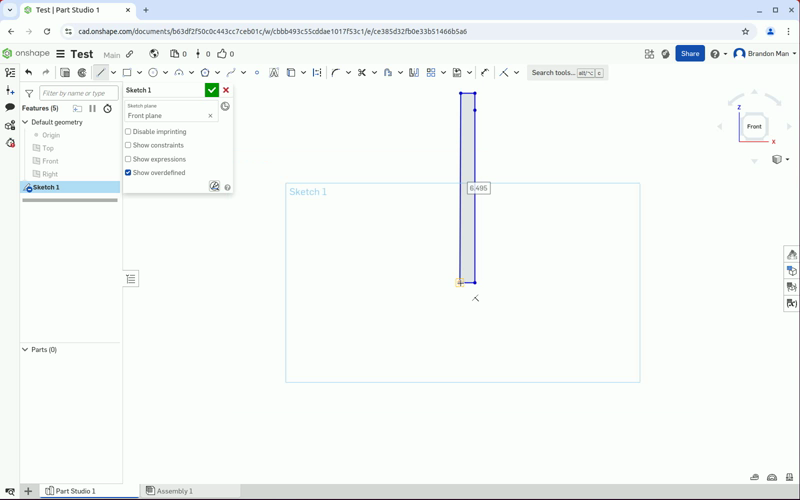
scroll(-6)
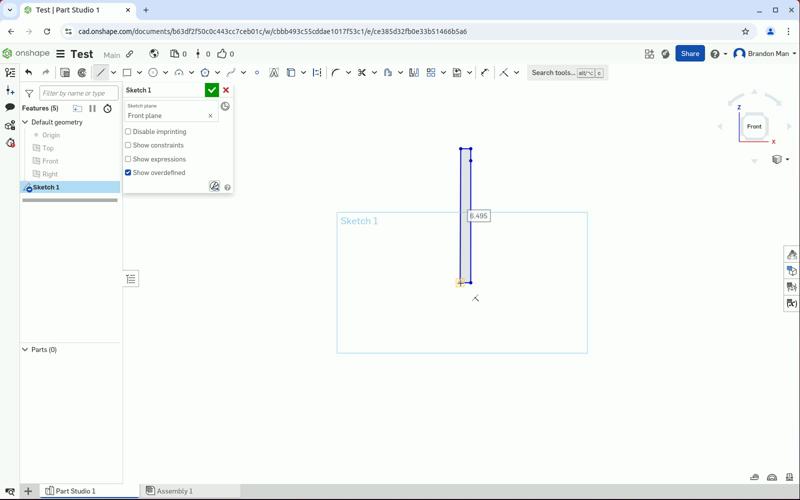
scroll(-6)
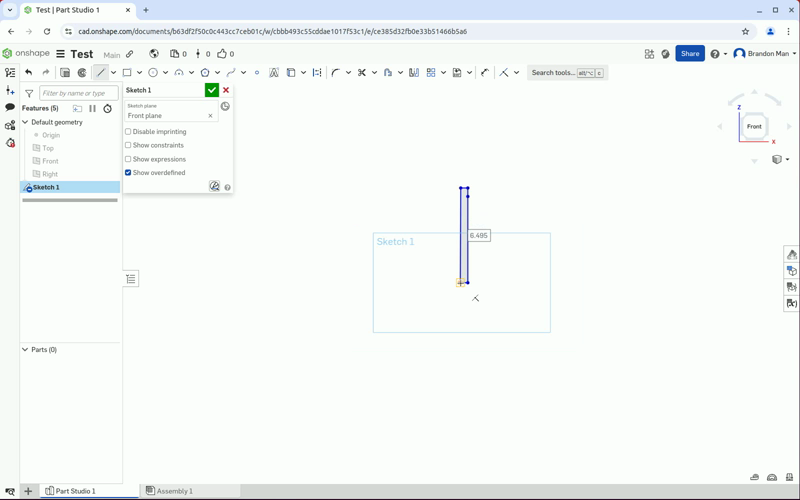
scroll(-6)
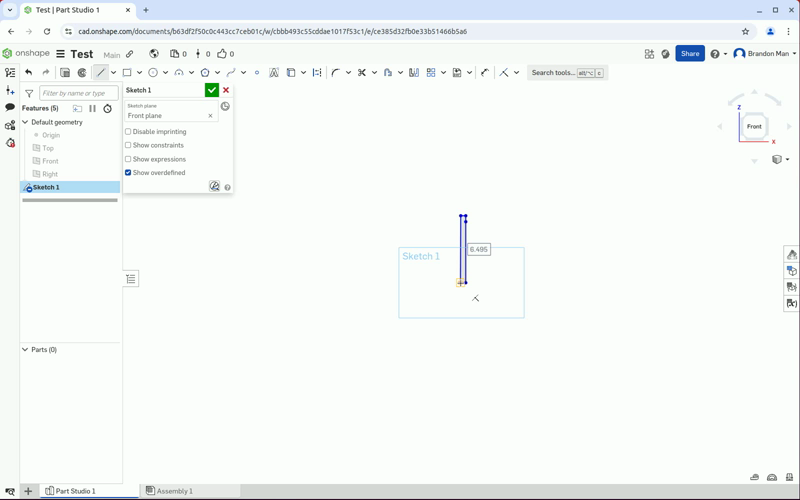
scroll(-6)
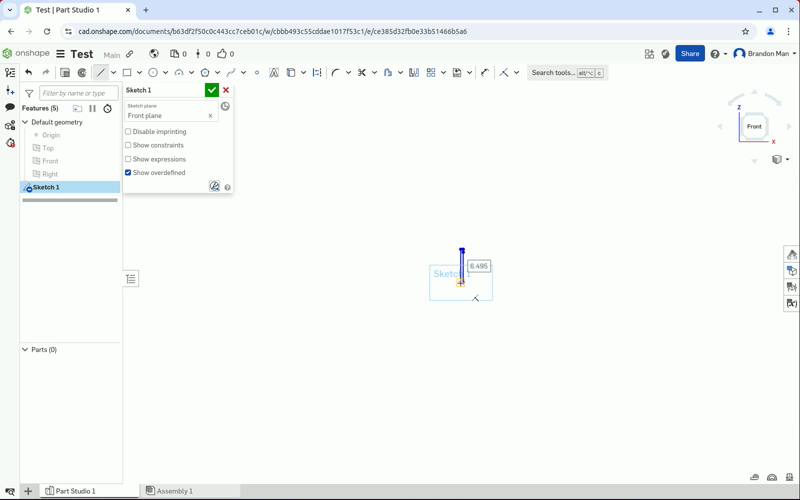
key(esc)
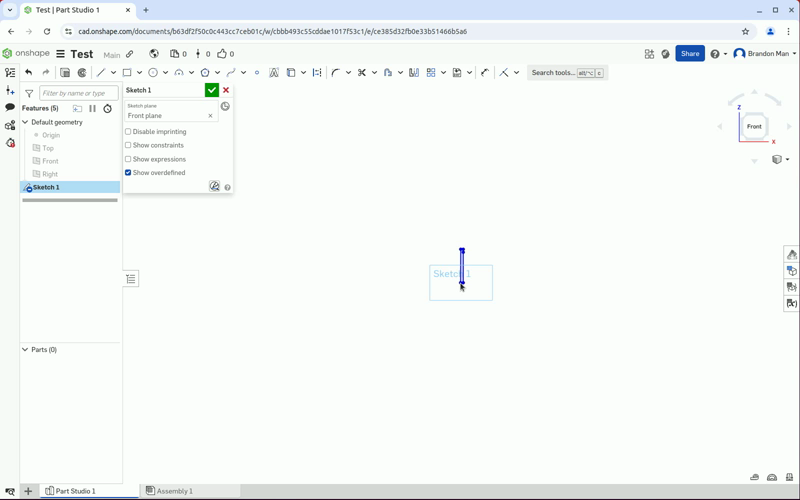
mouse_move(462, 277)
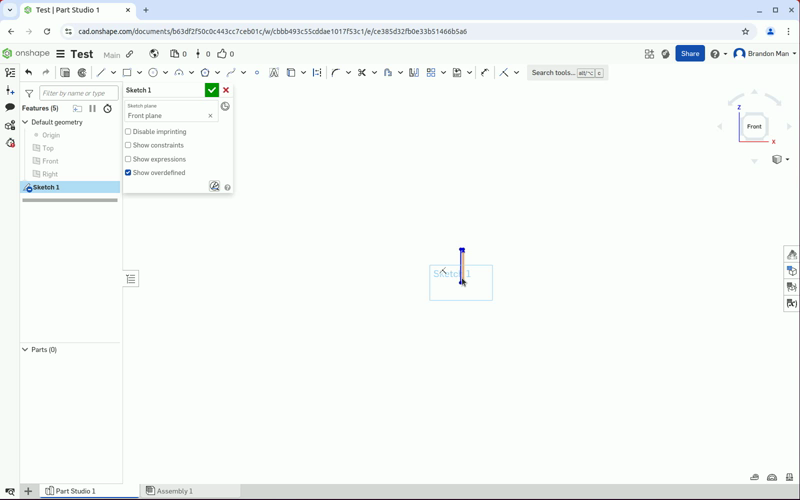
scroll(6)
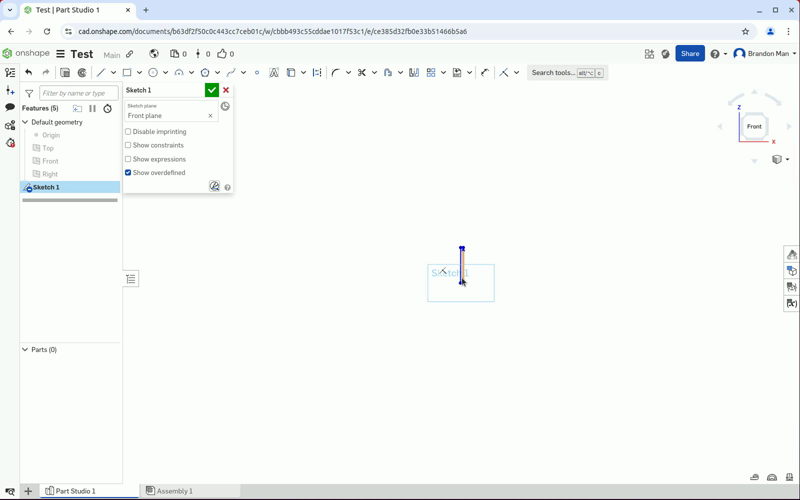
scroll(6)
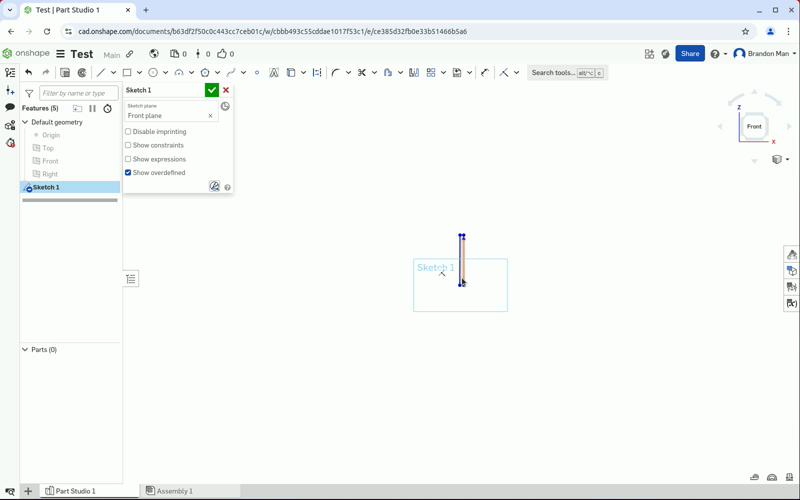
scroll(6)
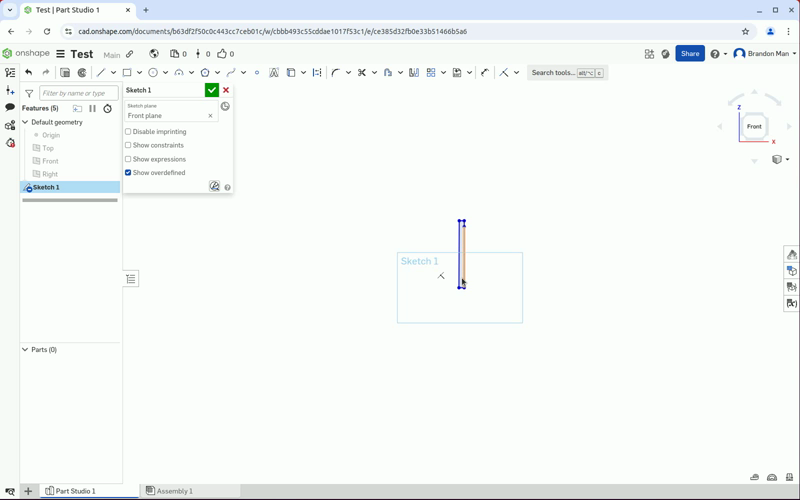
scroll(6)
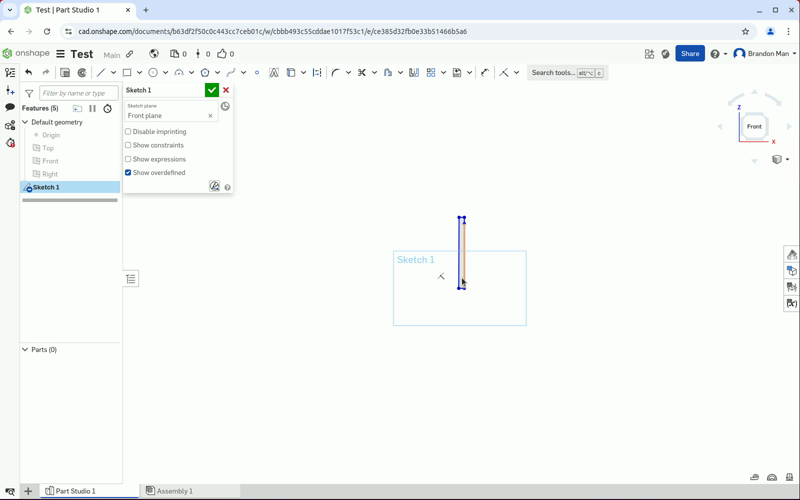
scroll(6)
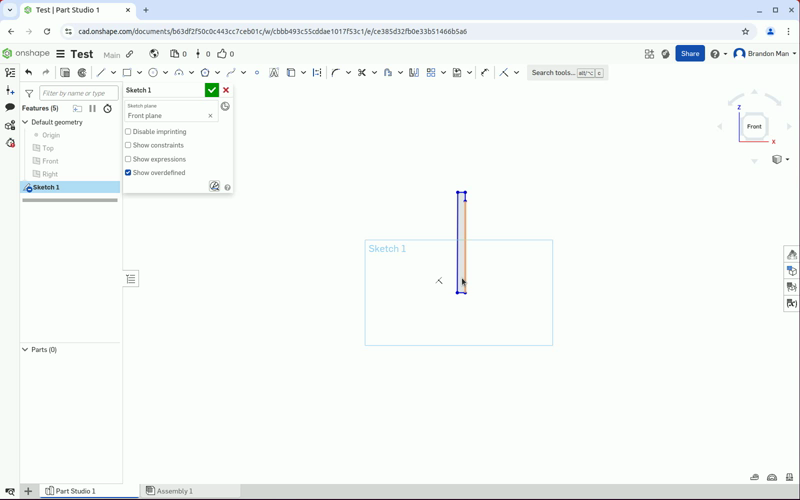
scroll(6)
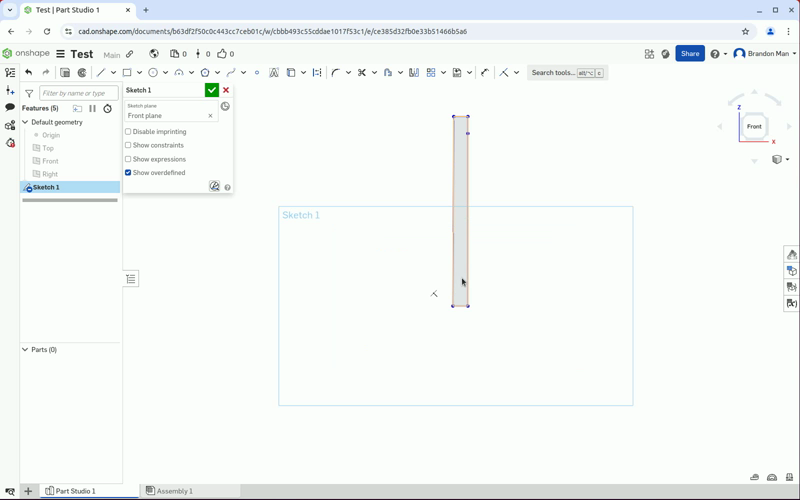
scroll(6)
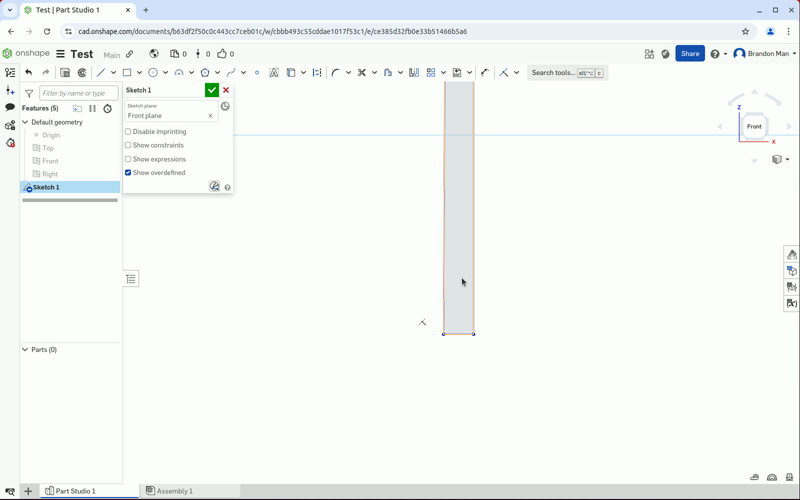
click(462, 277)
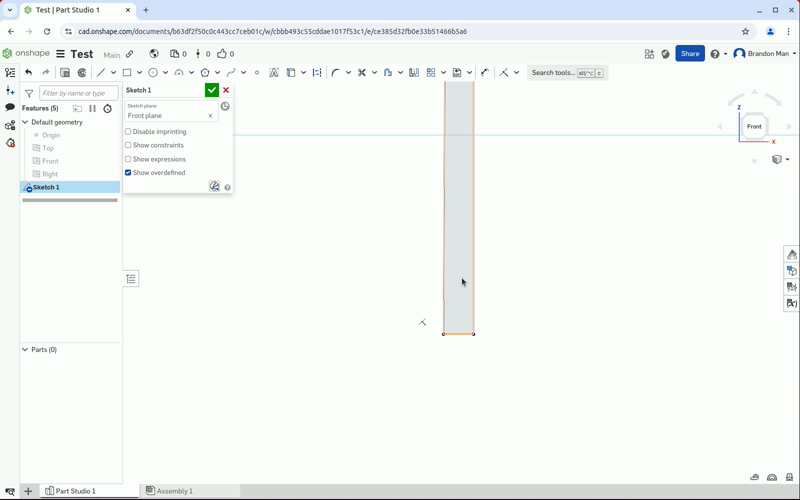
scroll(-6)
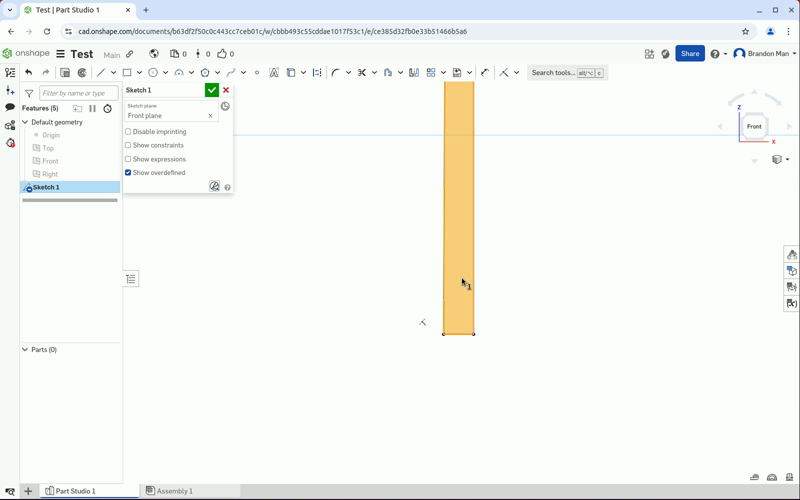
scroll(-6)
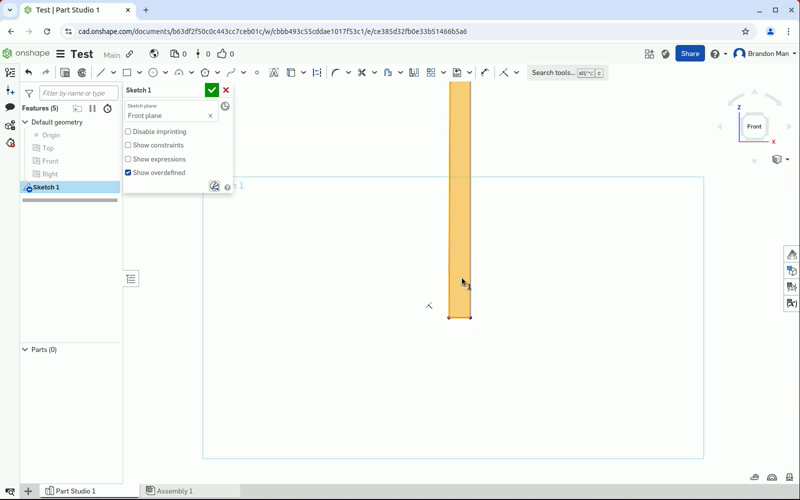
scroll(-6)
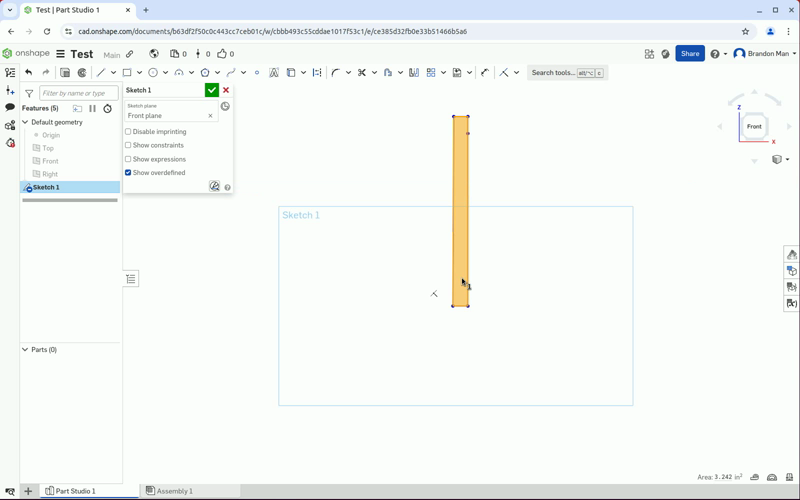
scroll(-6)
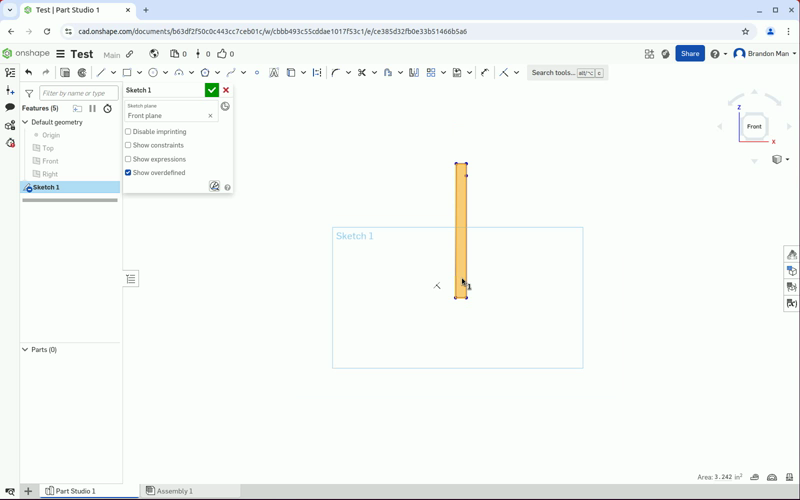
scroll(-6)
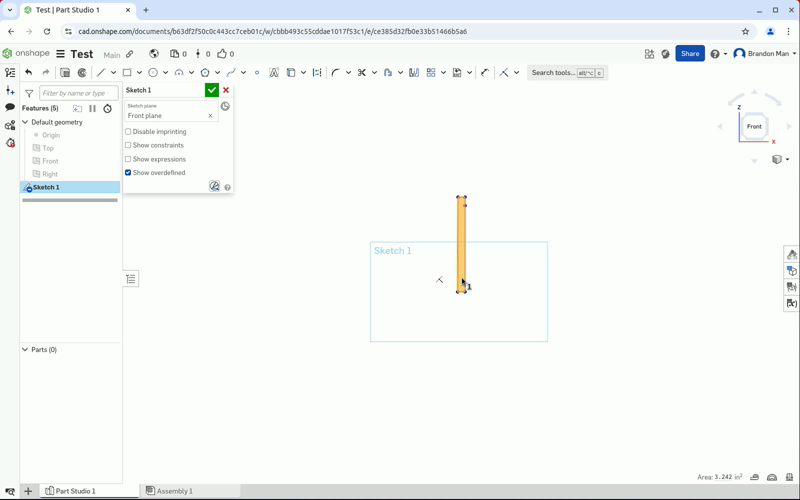
scroll(-6)
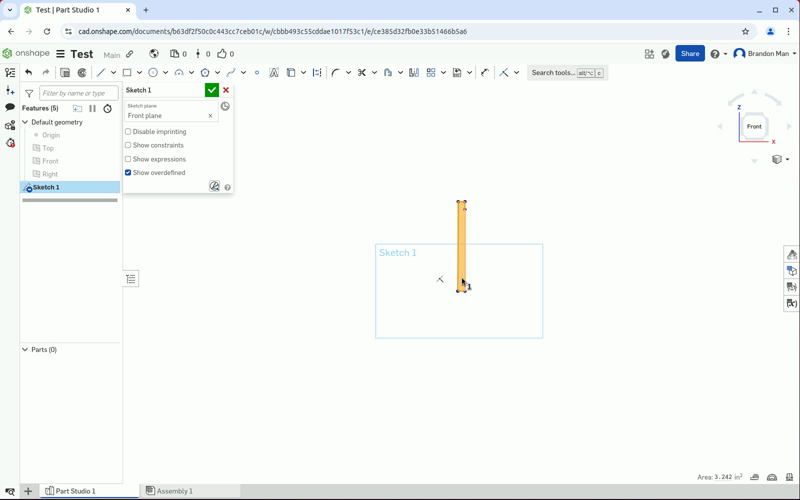
scroll(-6)
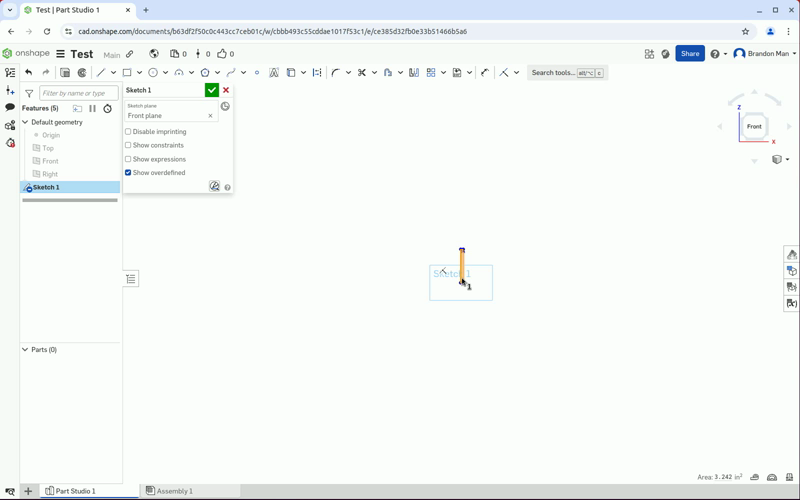
mouse_move(73, 352)
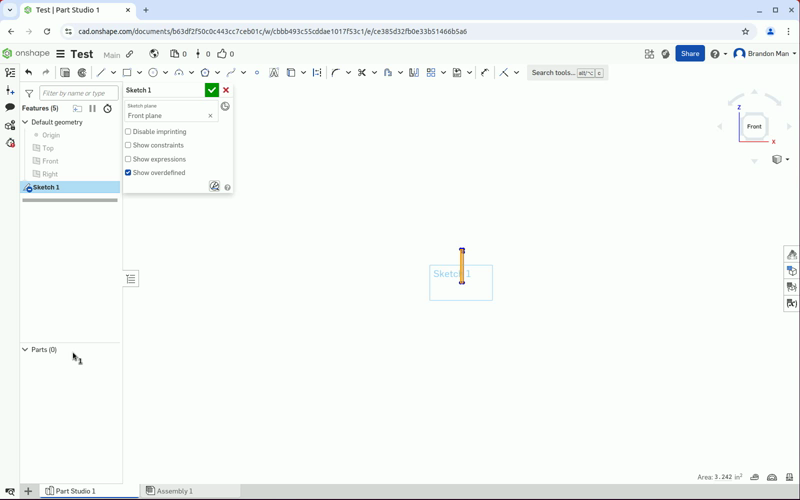
key(shift+y)
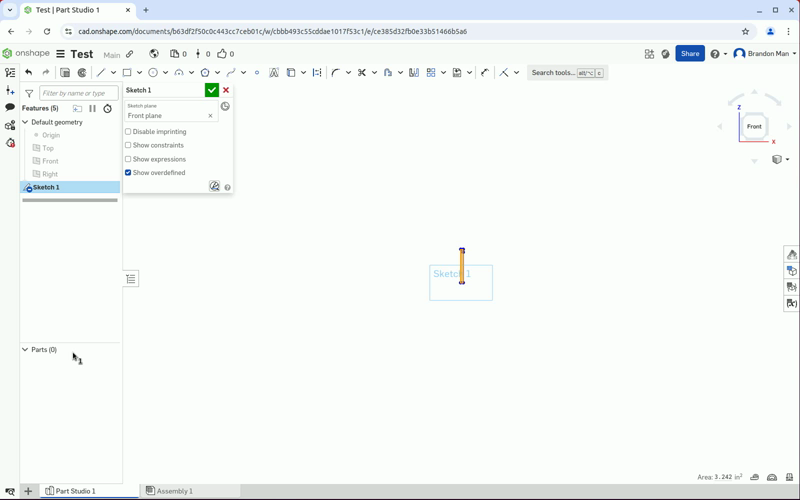
key(shift+e)
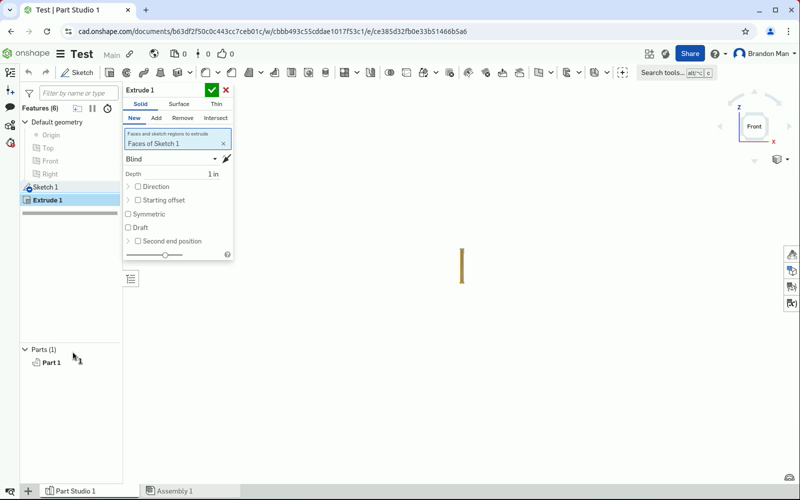
mouse_move(143, 106)
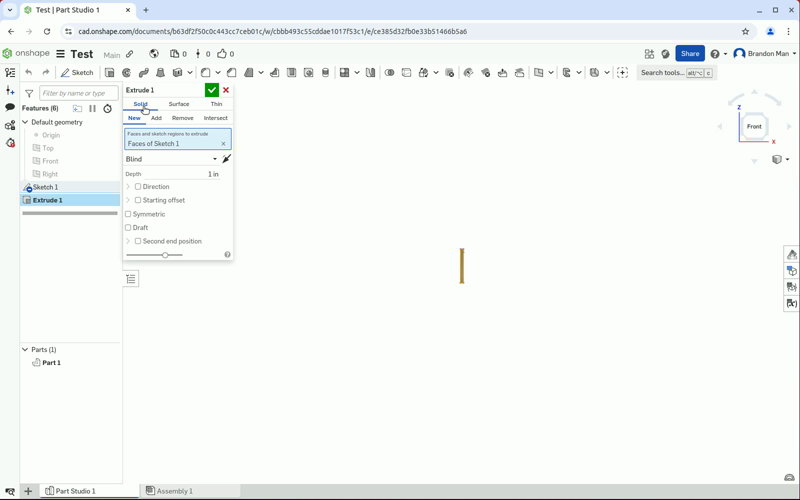
click(143, 106)
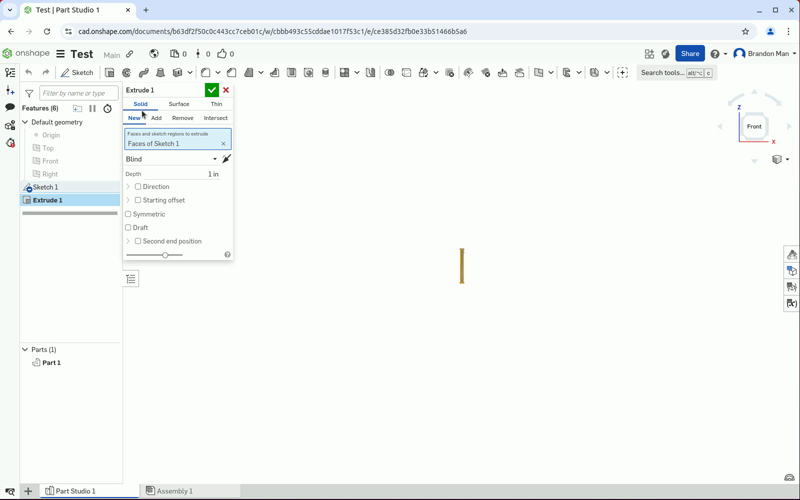
mouse_move(137, 120)
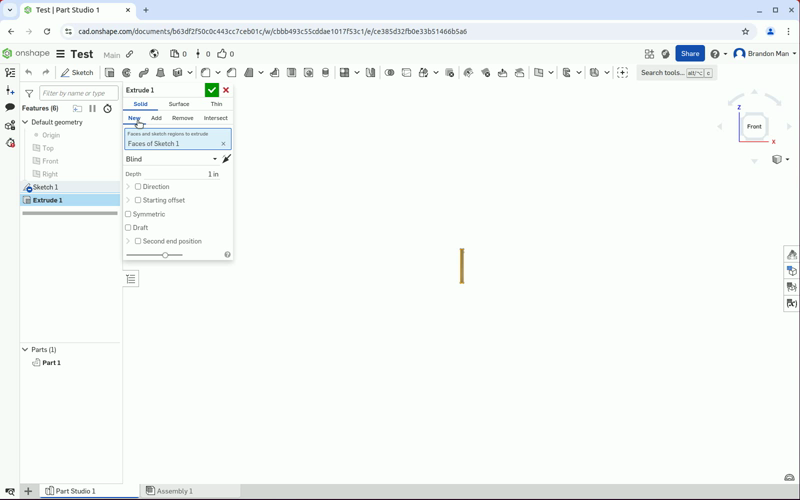
click(137, 120)
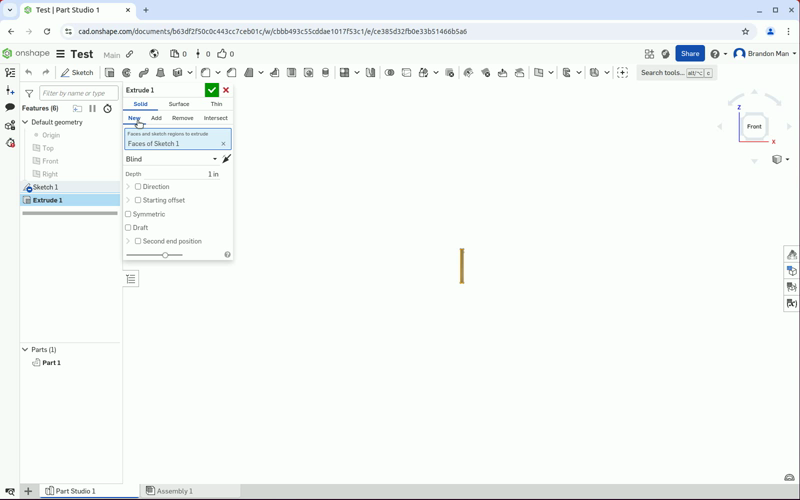
key(tab, 4)
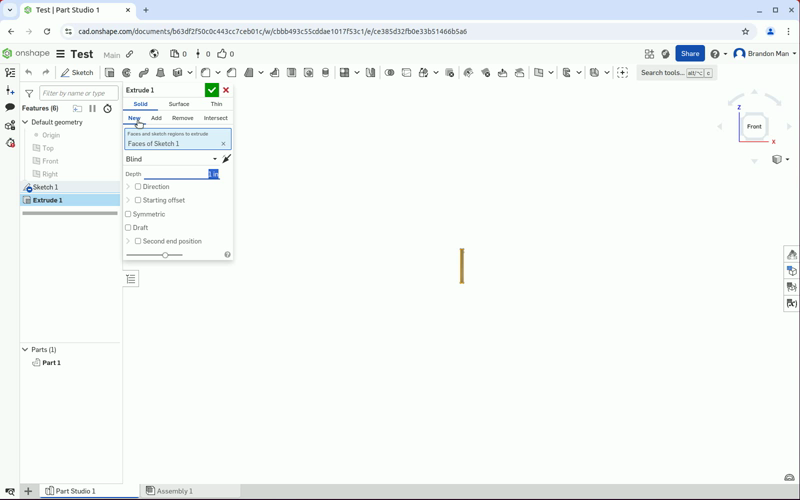
text(23.108)
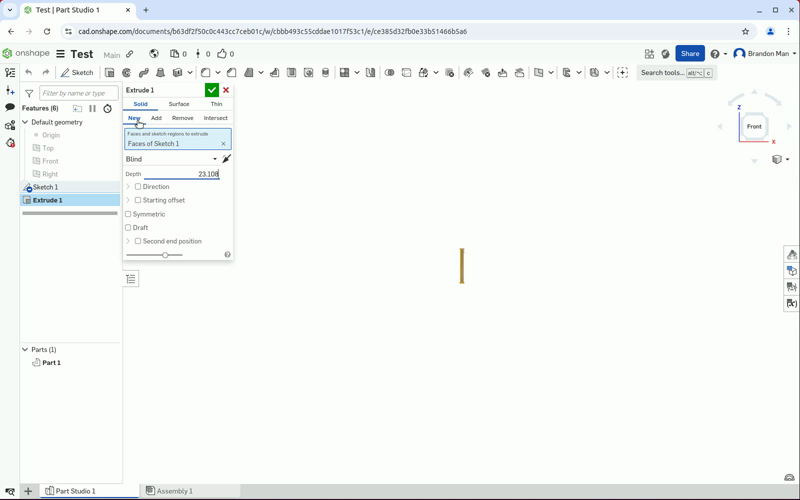
key(enter)
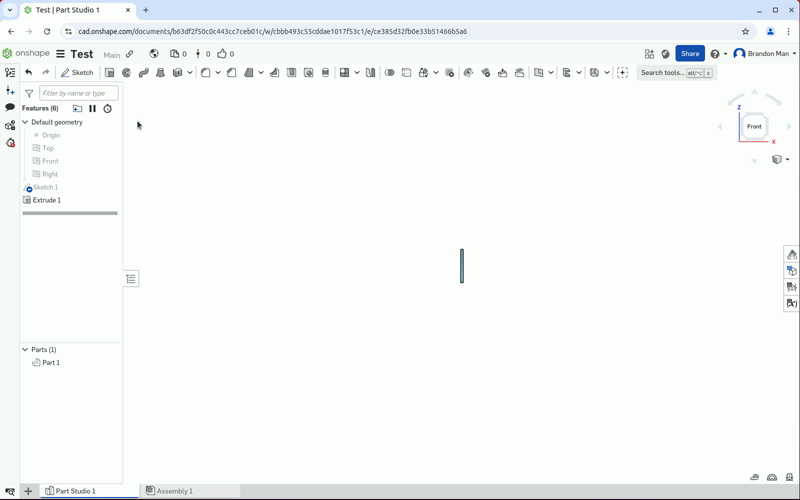
key(shift+h)
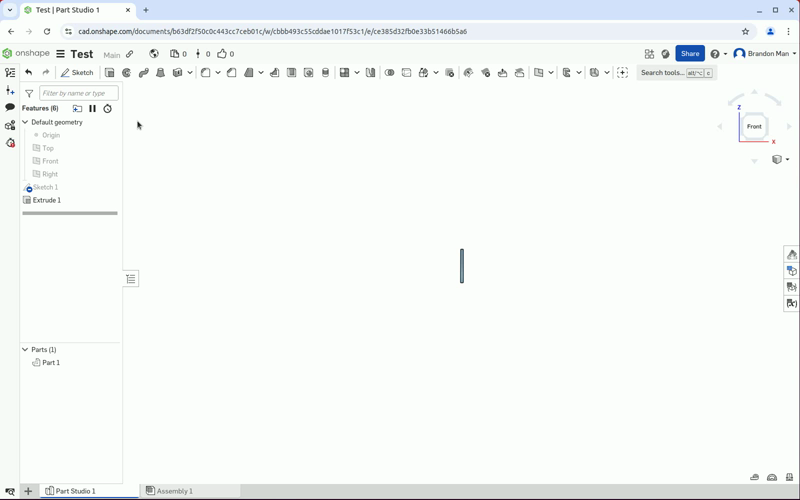
key(shift+h)
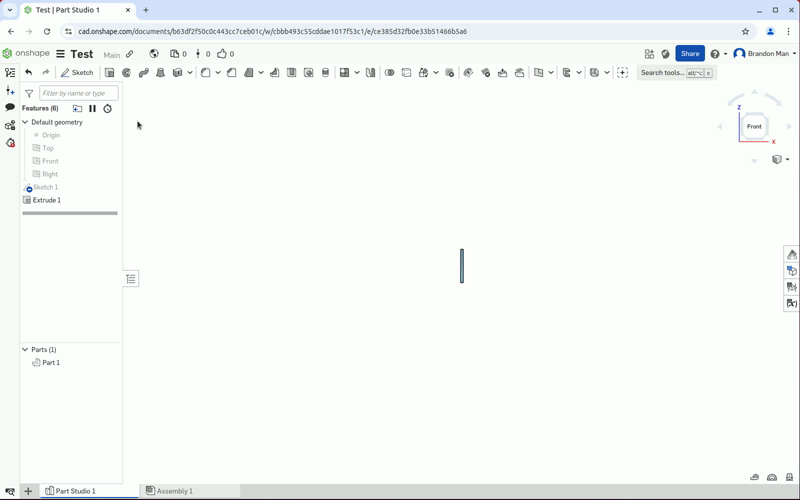
mouse_move(73, 189)
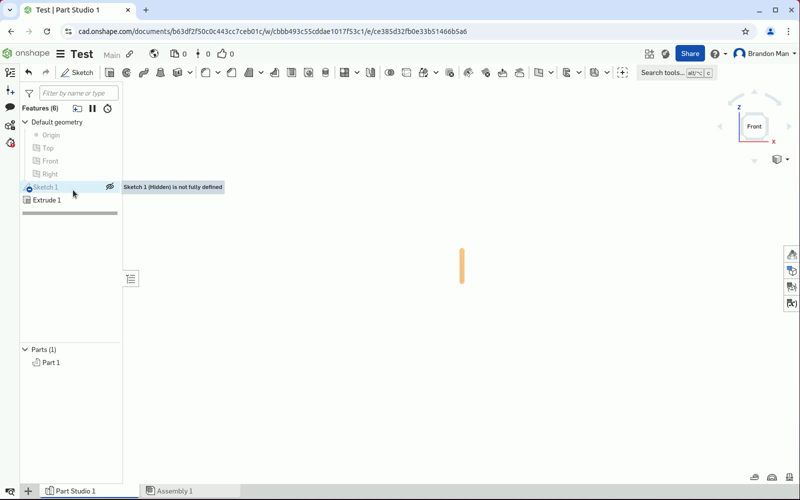
click(73, 189)
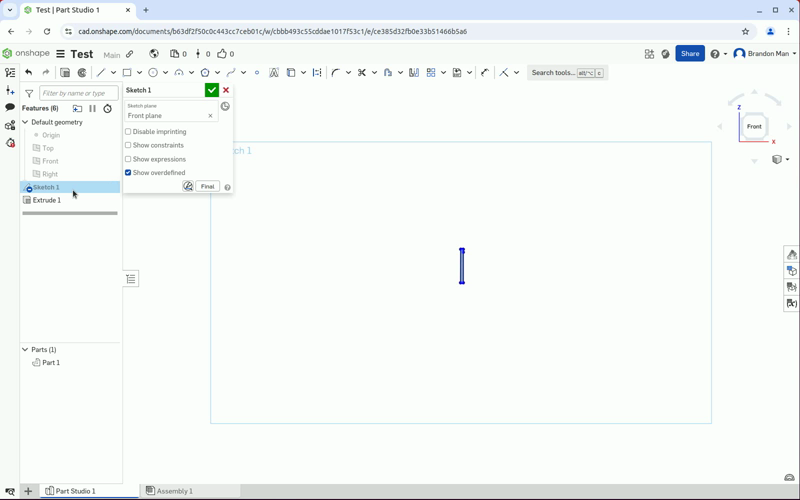
mouse_move(229, 92)
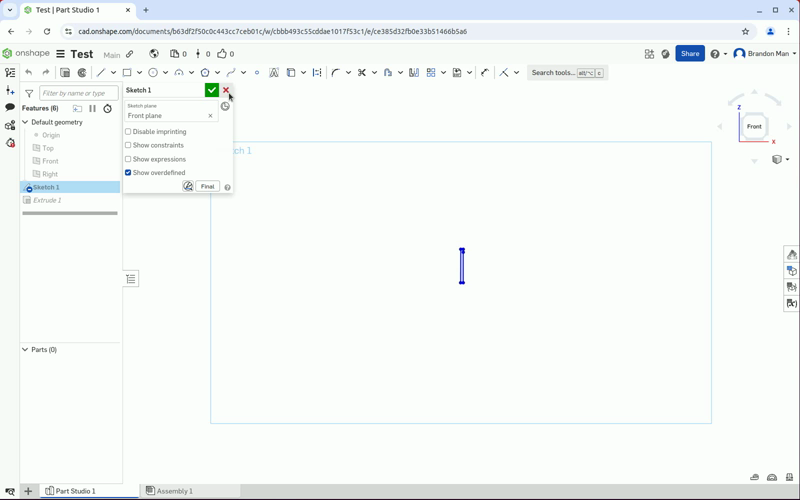
click(229, 92)
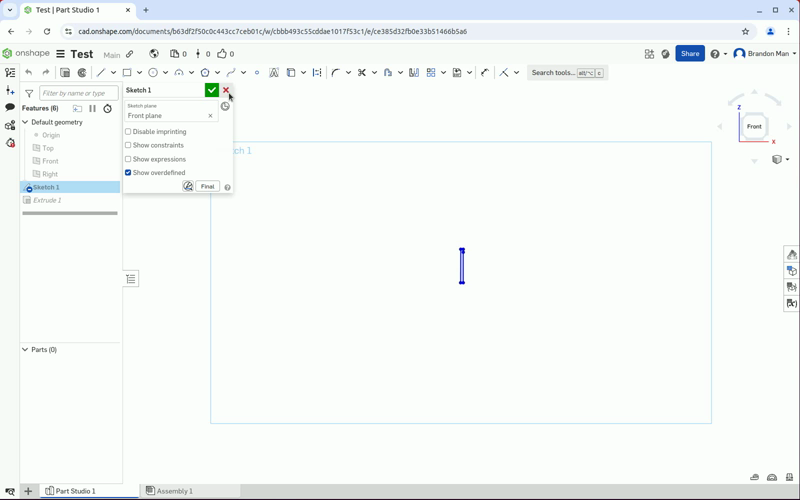
key(shift+s)
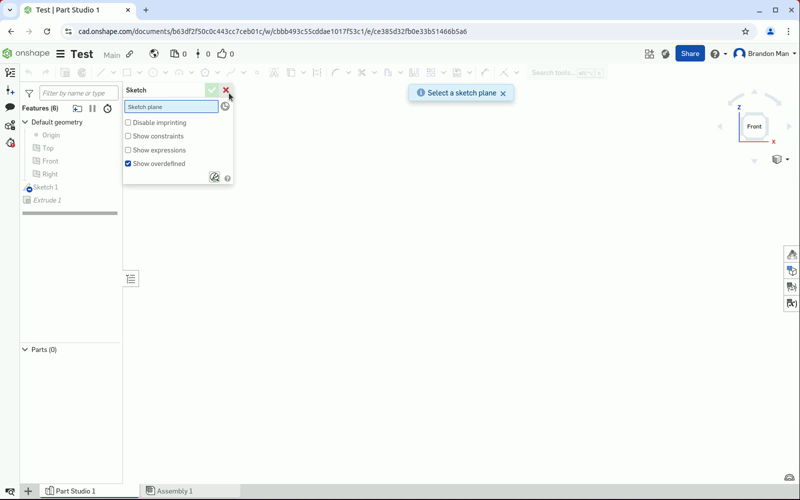
mouse_move(73, 163)
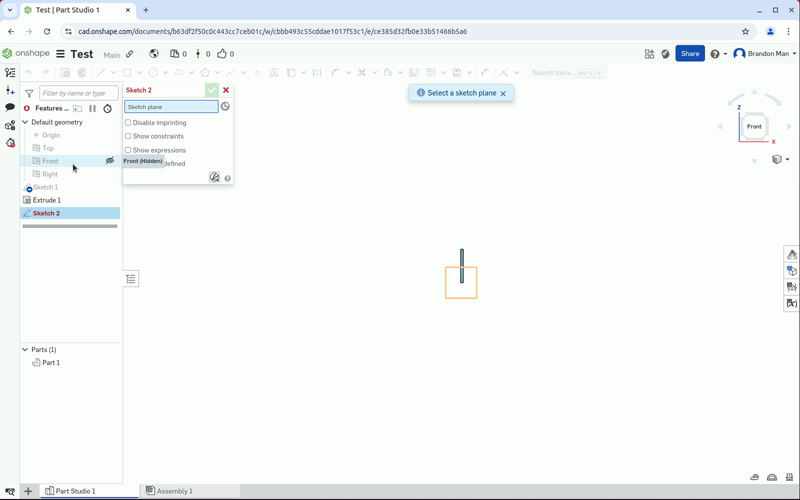
click(73, 163)
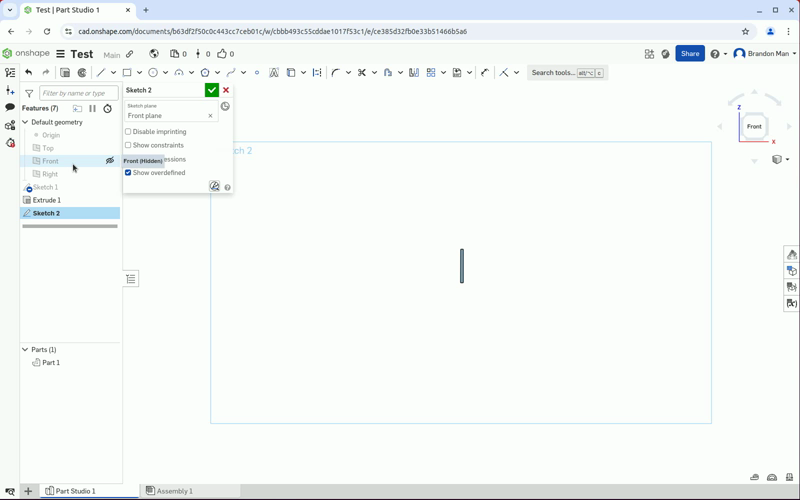
mouse_move(73, 352)
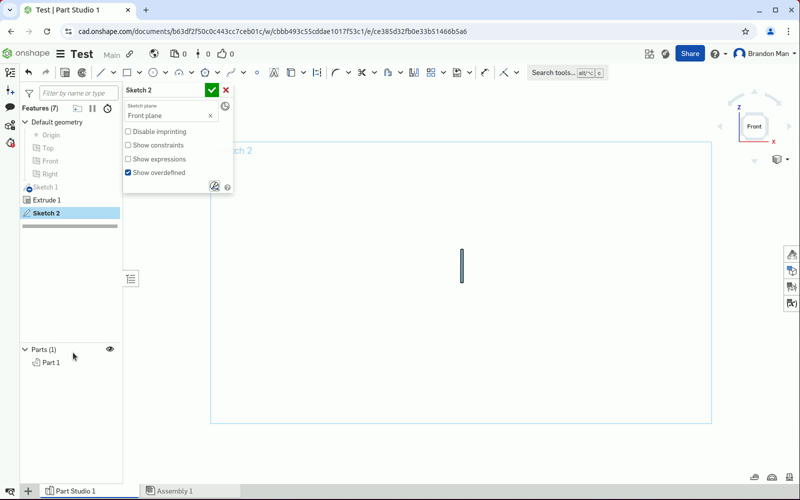
key(y)
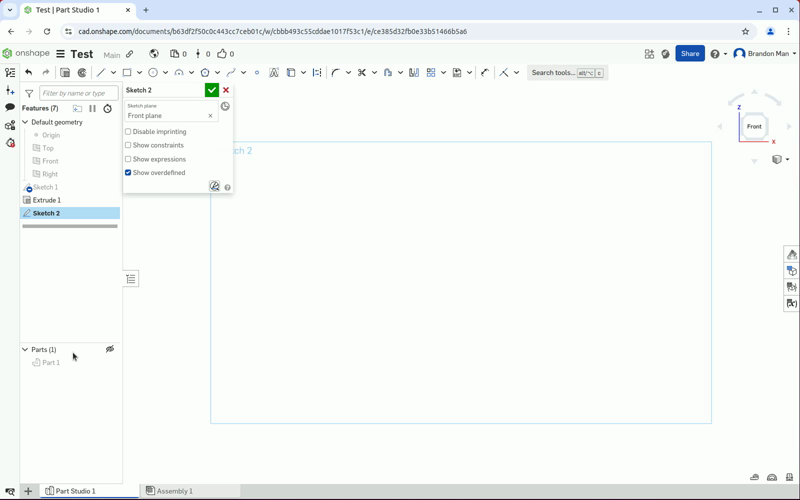
key(l)
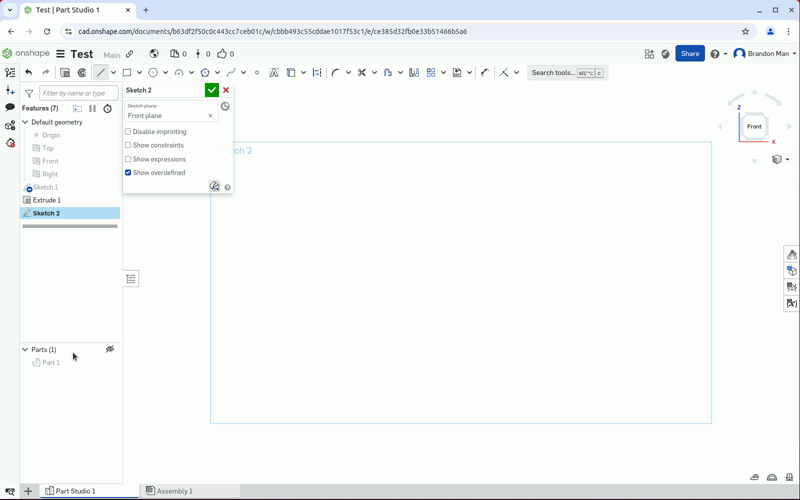
key_down(shift)
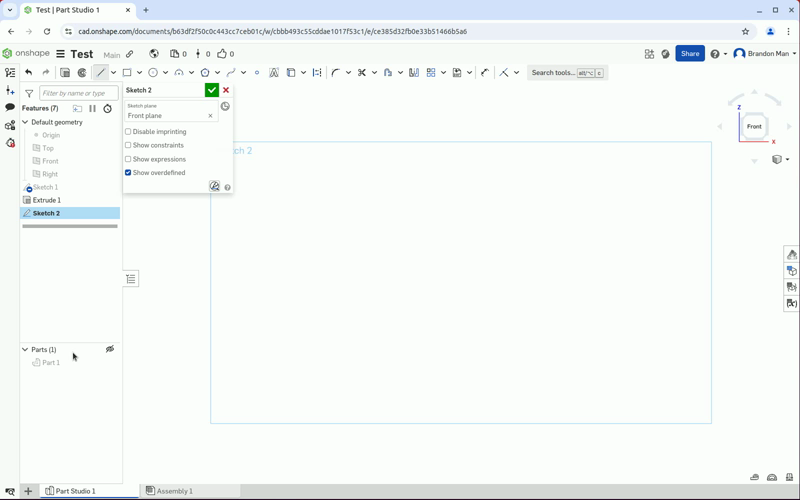
mouse_move(463, 253)
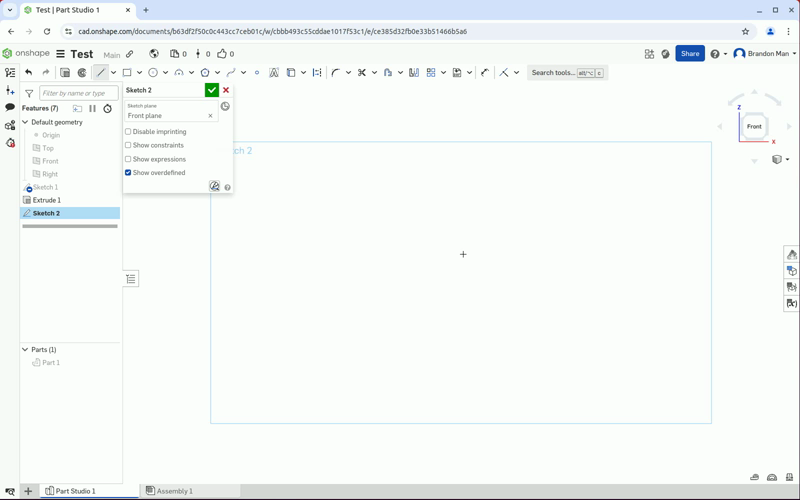
click(463, 253)
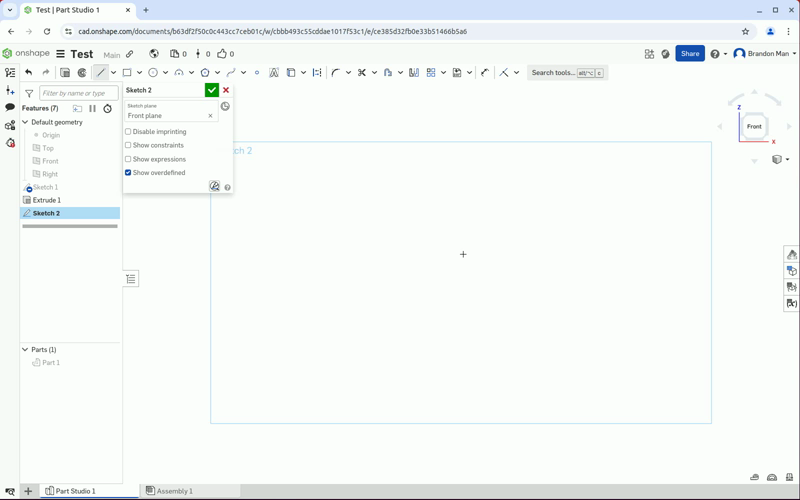
key_up(shift)
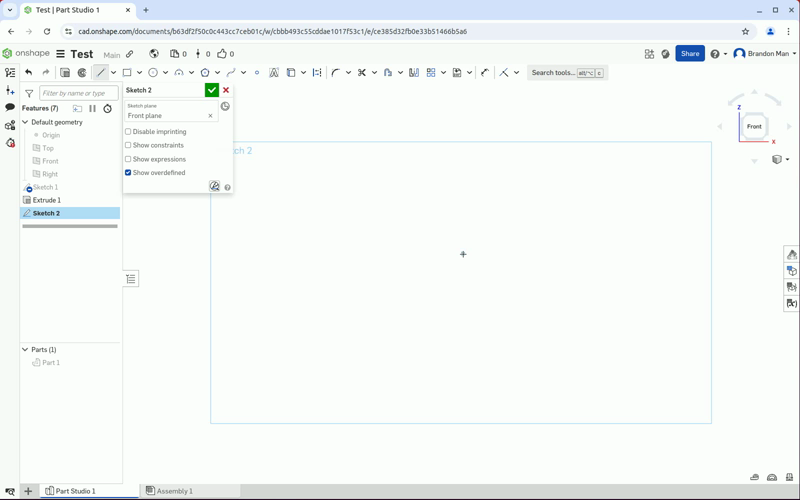
key_down(shift)
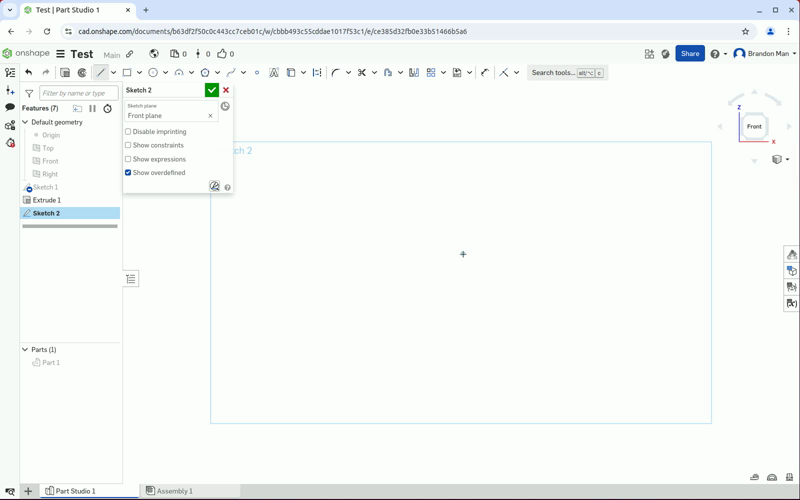
mouse_move(493, 253)
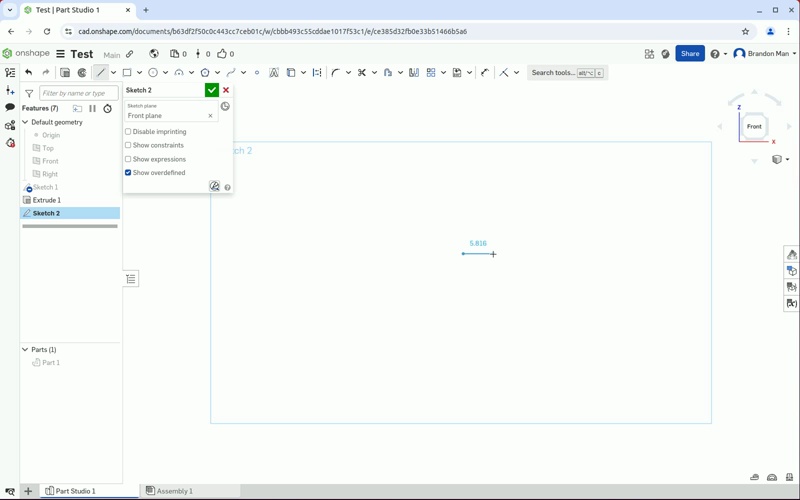
mouse_move(480, 253)
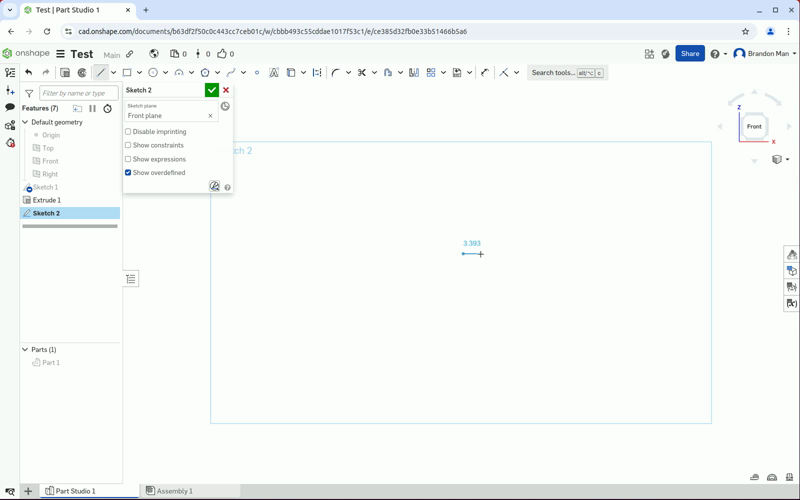
click(480, 253)
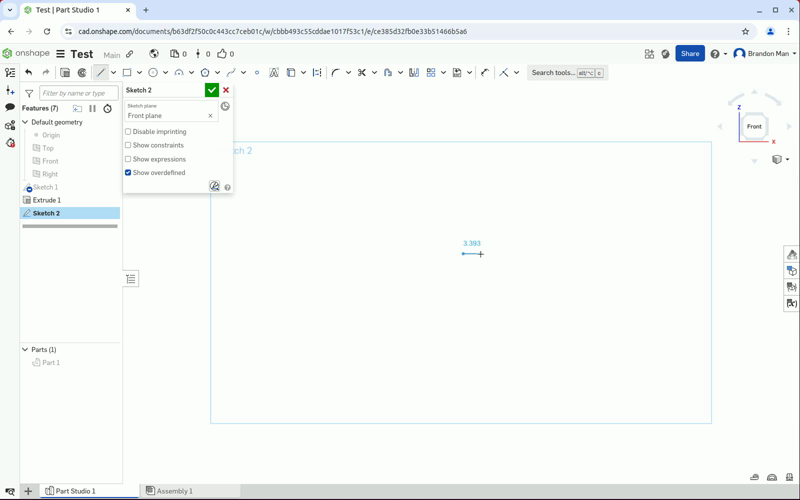
key_up(shift)
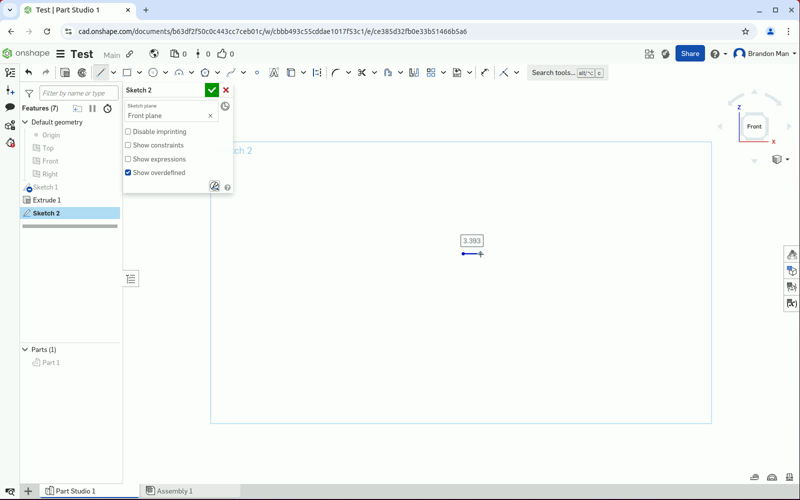
key_down(shift)
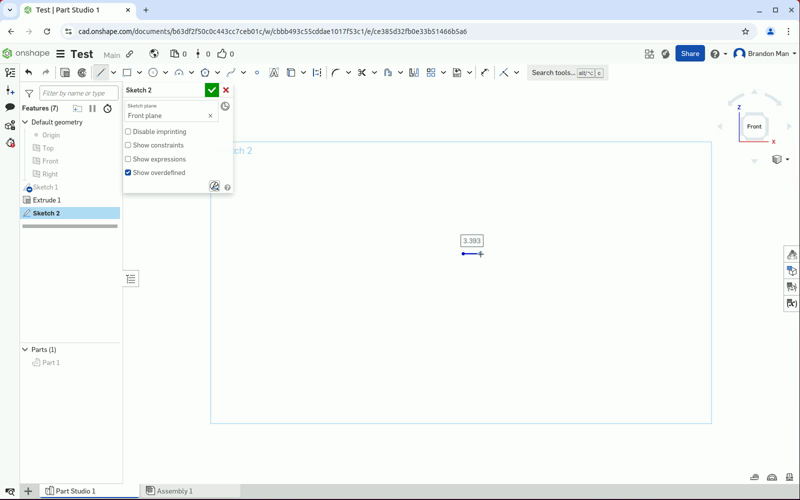
mouse_move(510, 253)
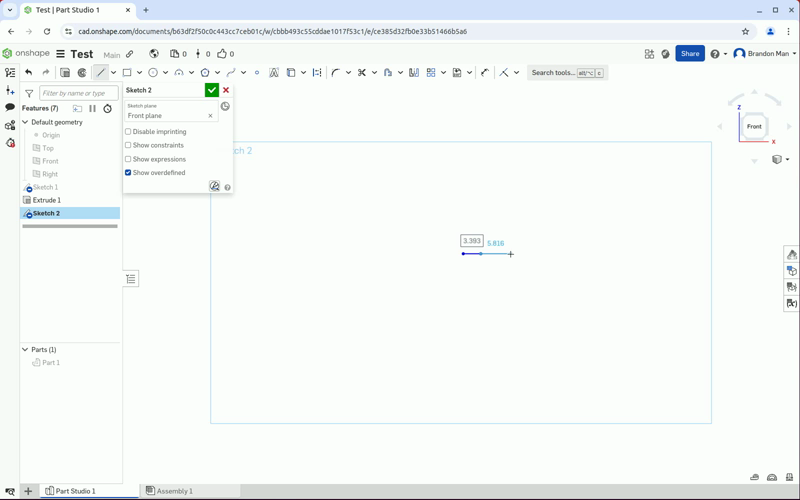
mouse_move(480, 250)
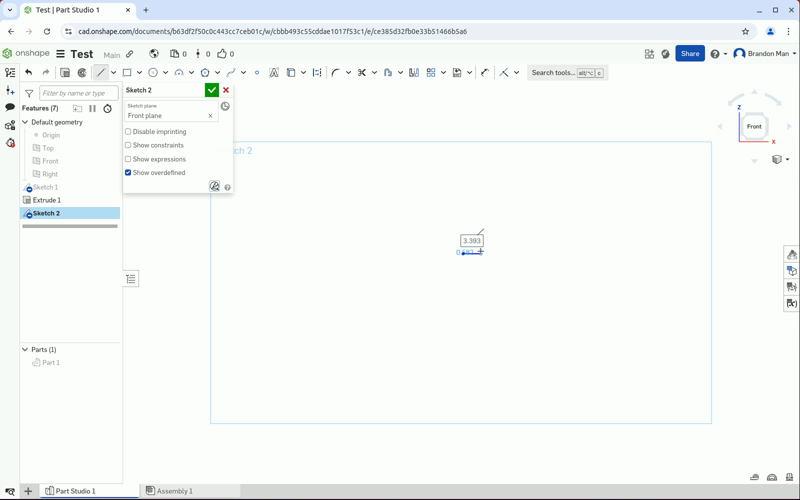
scroll(6)
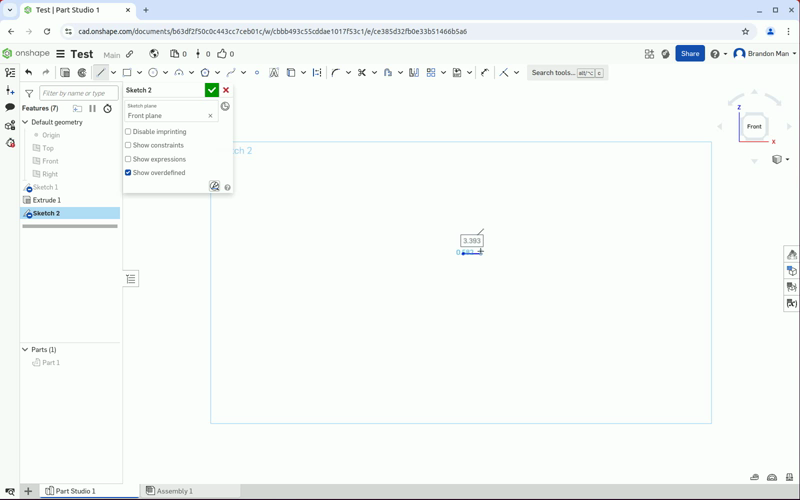
scroll(6)
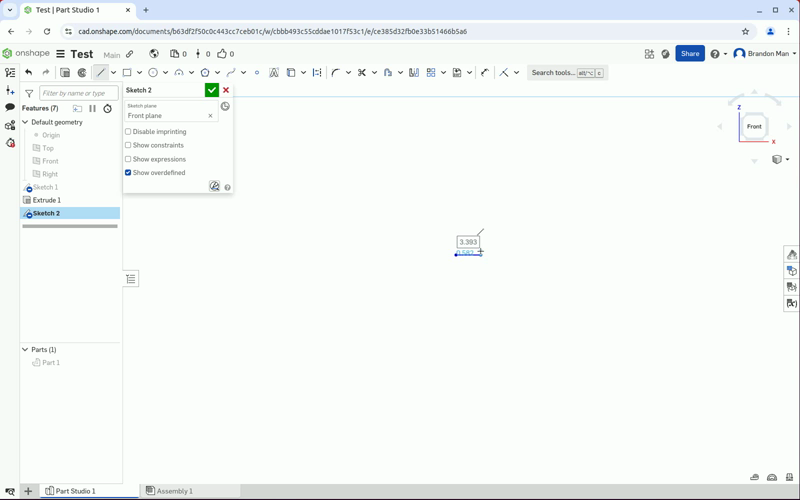
scroll(6)
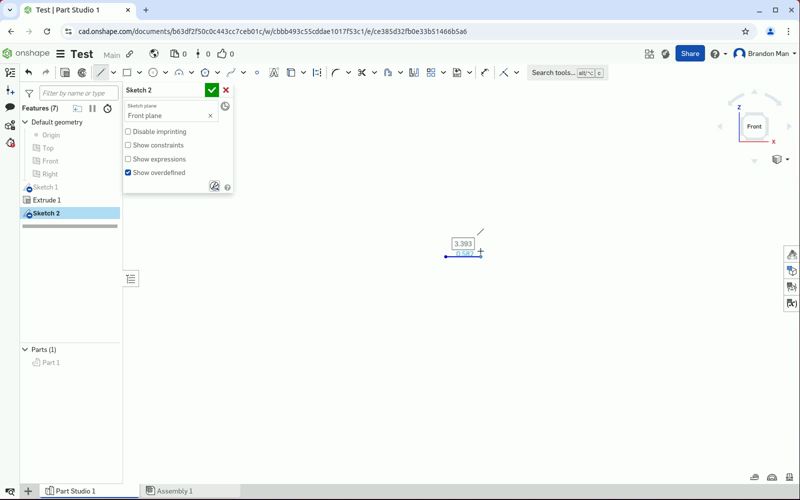
scroll(6)
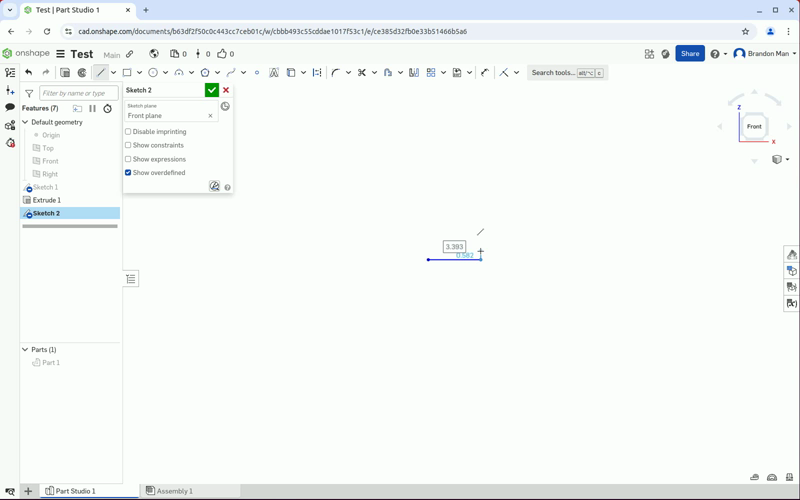
scroll(6)
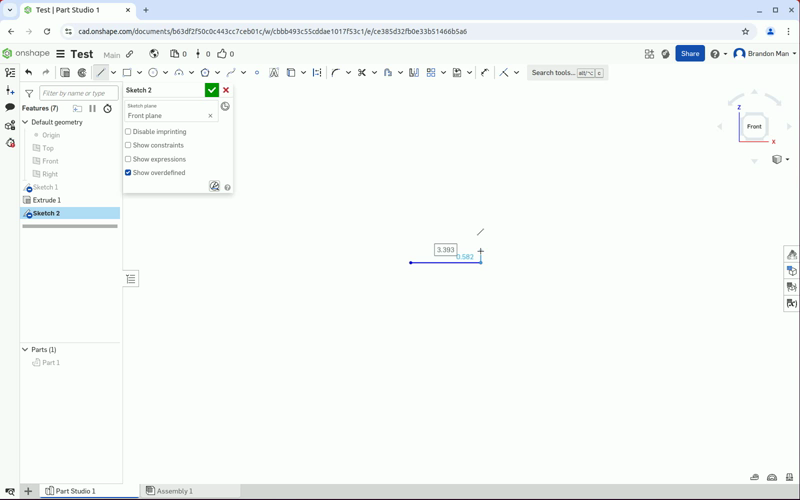
scroll(6)
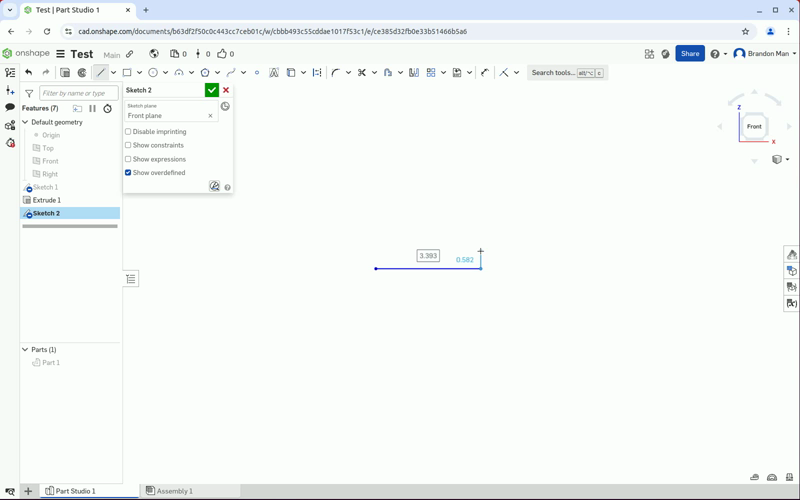
scroll(6)
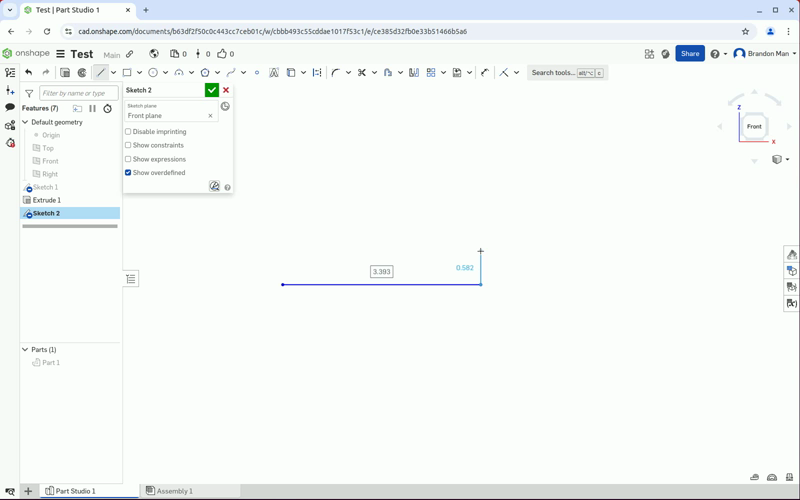
click(480, 250)
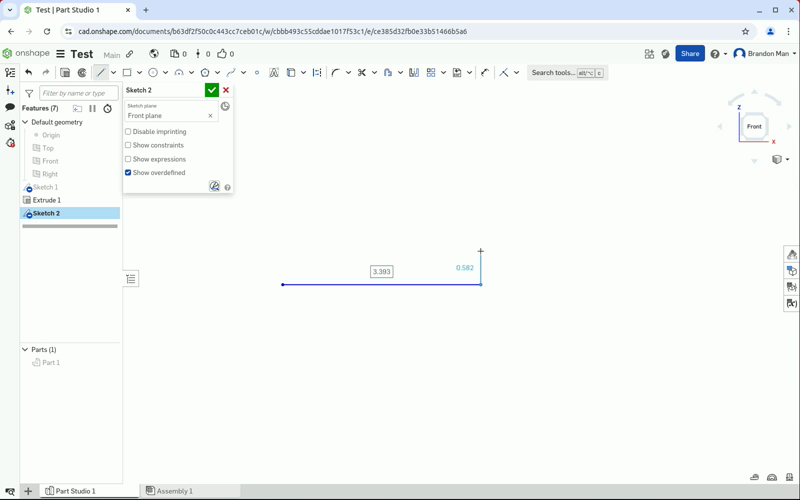
scroll(-6)
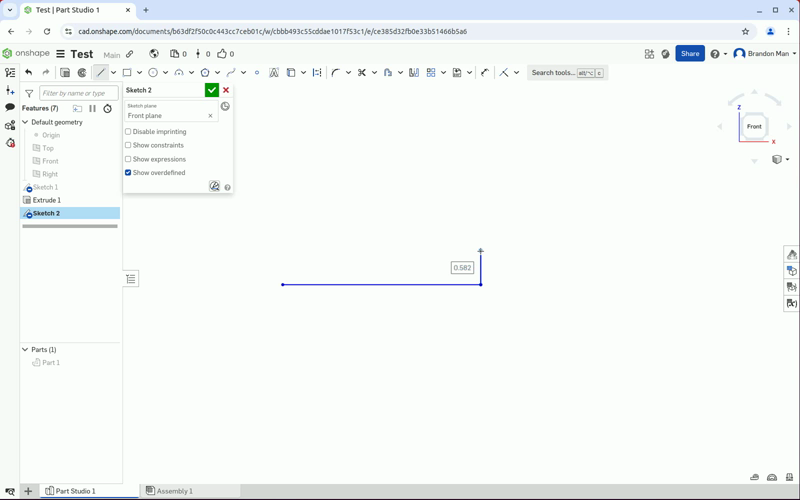
scroll(-6)
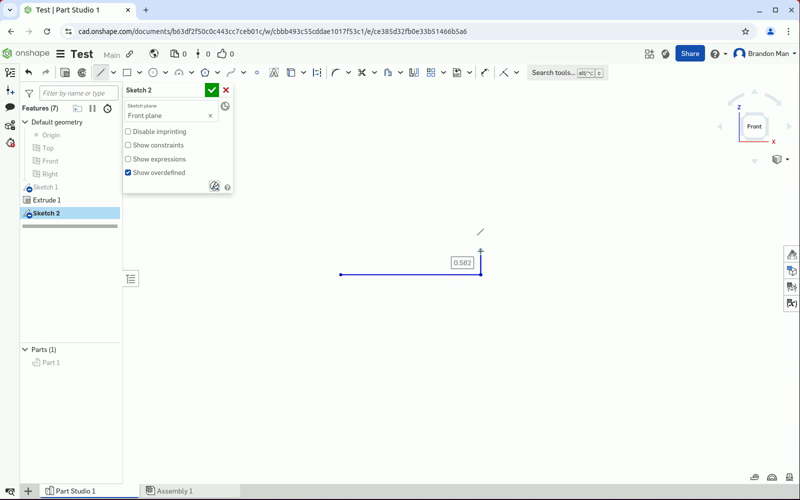
scroll(-6)
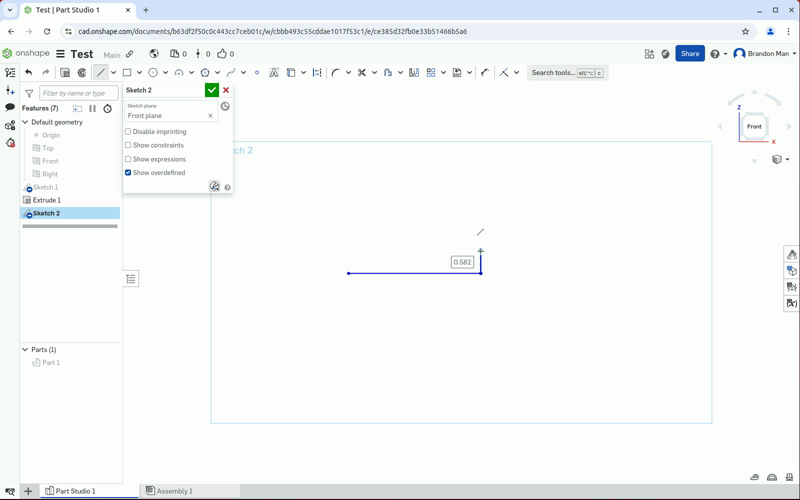
scroll(-6)
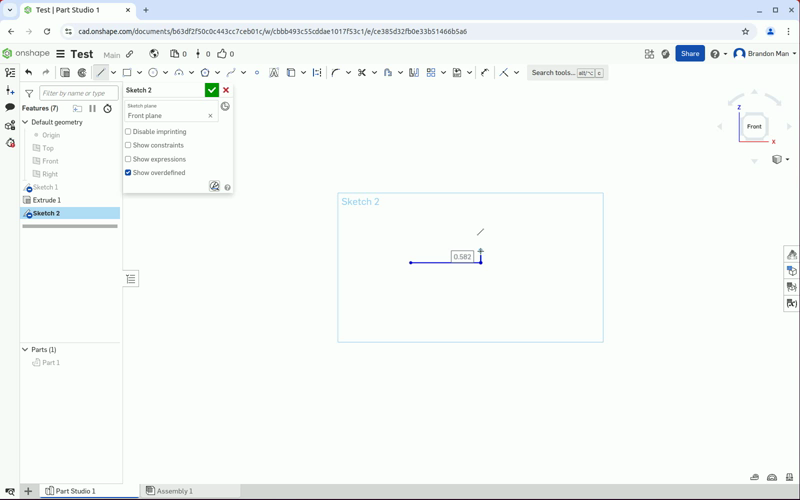
scroll(-6)
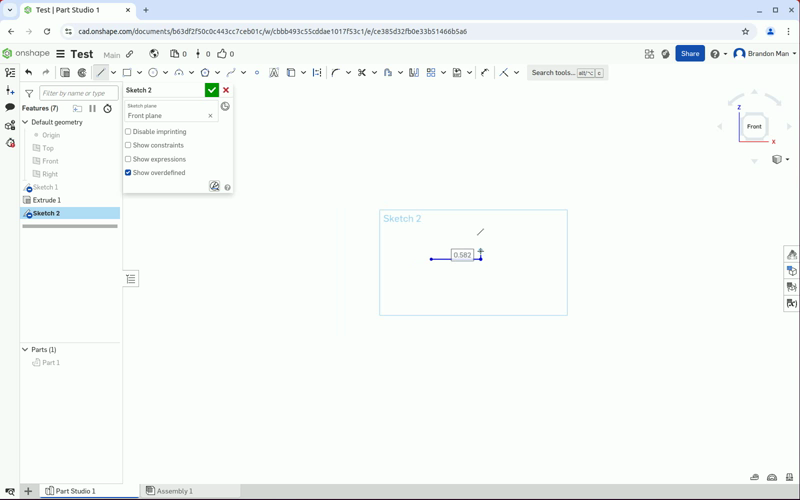
scroll(-6)
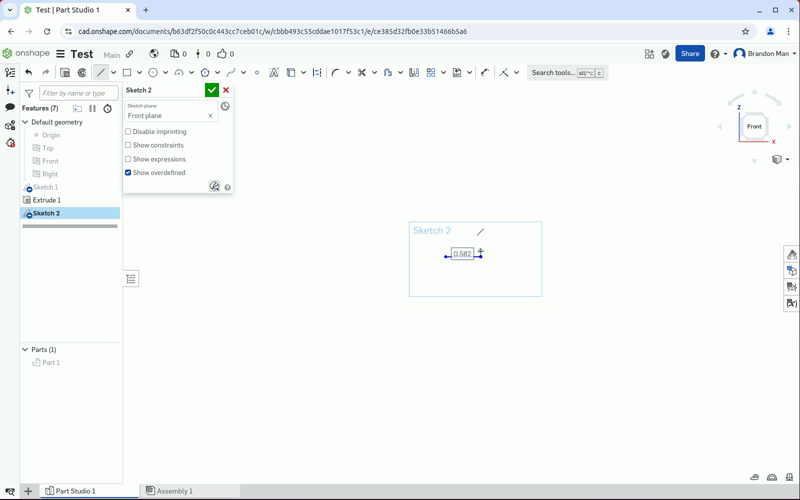
scroll(-6)
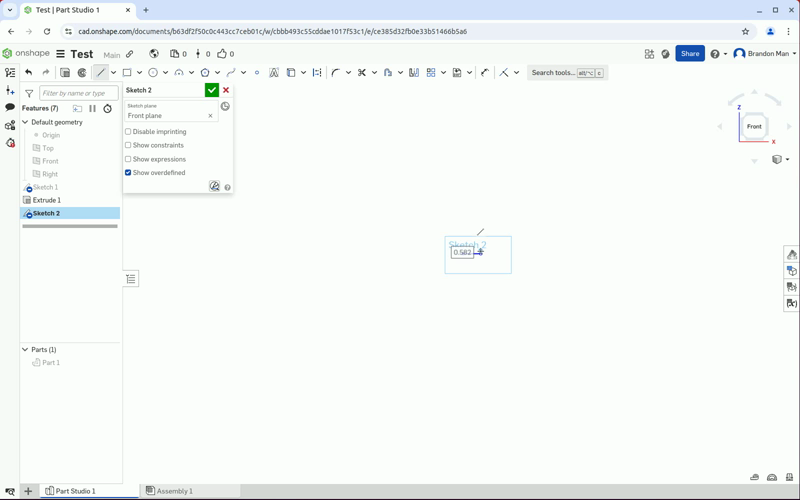
key_up(shift)
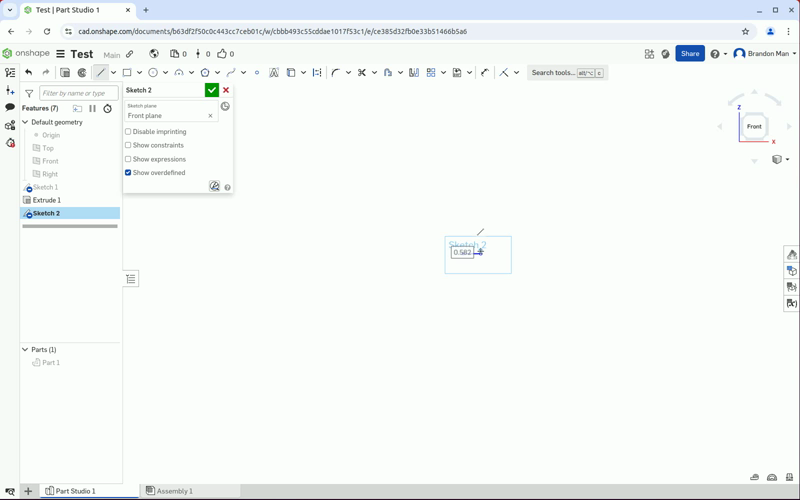
key_down(shift)
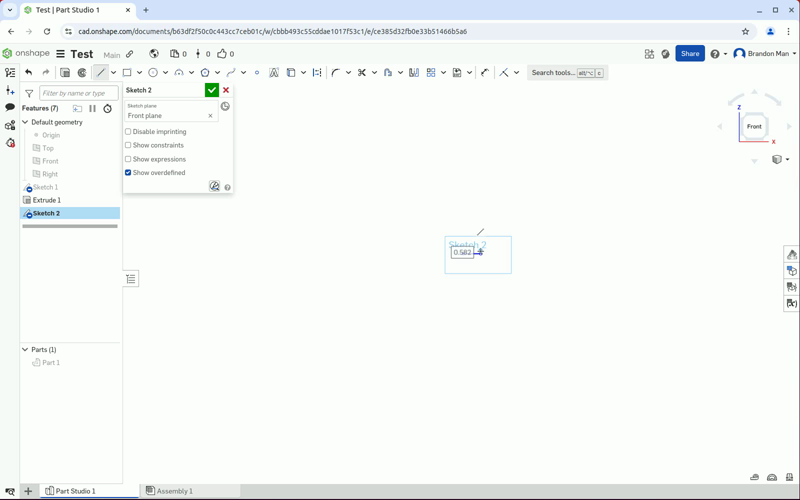
mouse_move(510, 250)
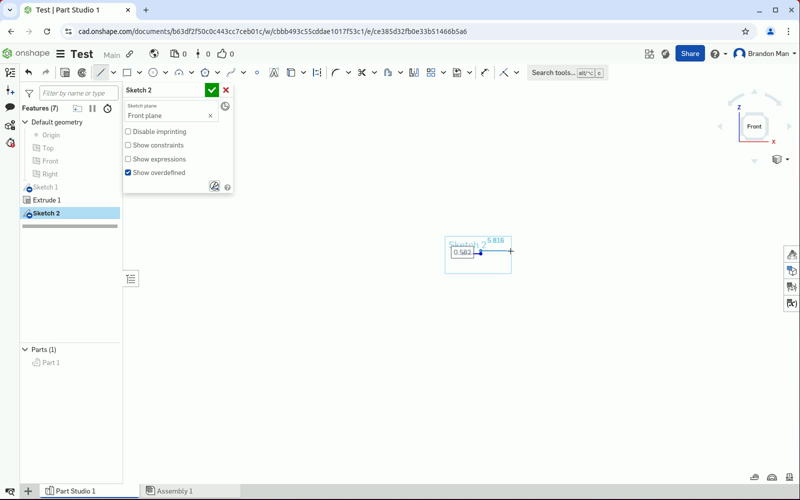
mouse_move(463, 250)
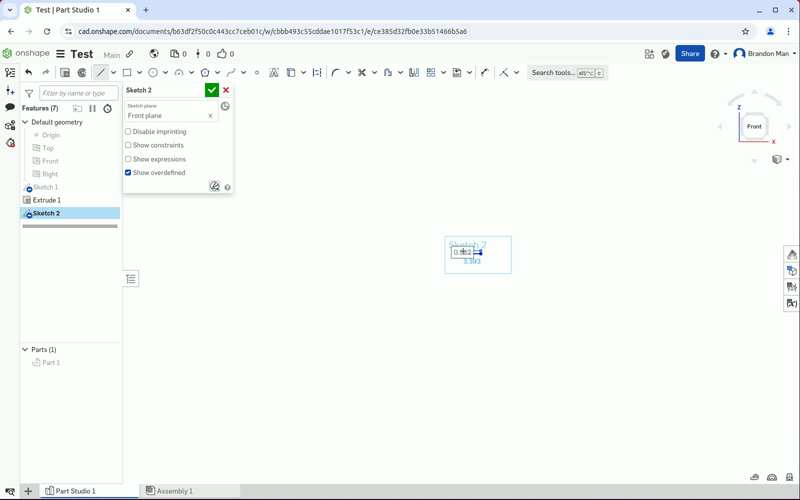
scroll(6)
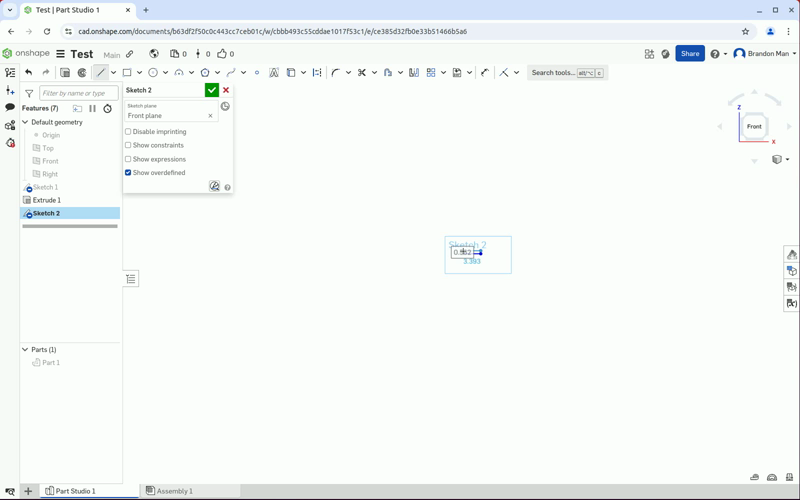
scroll(6)
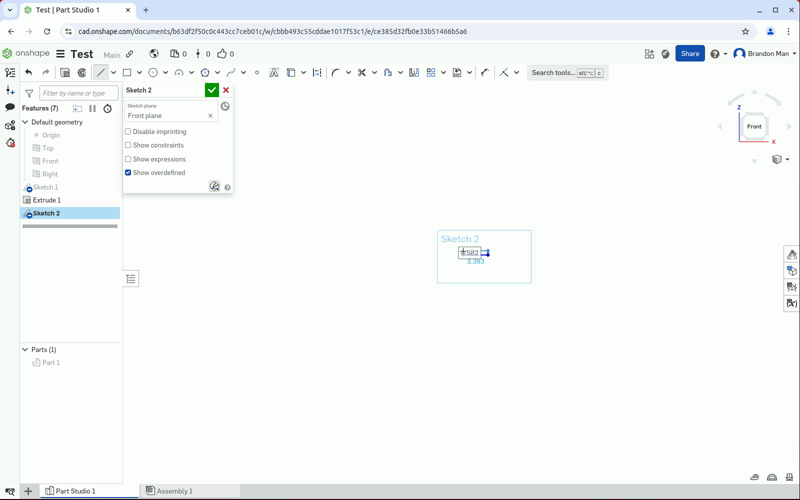
scroll(6)
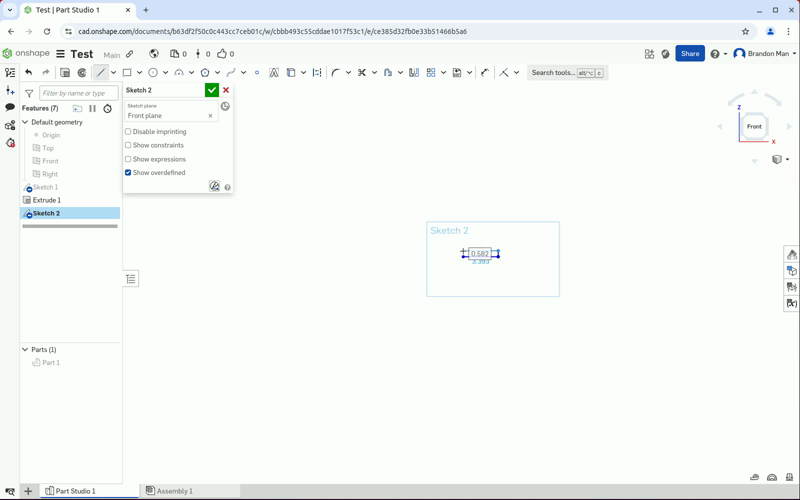
scroll(6)
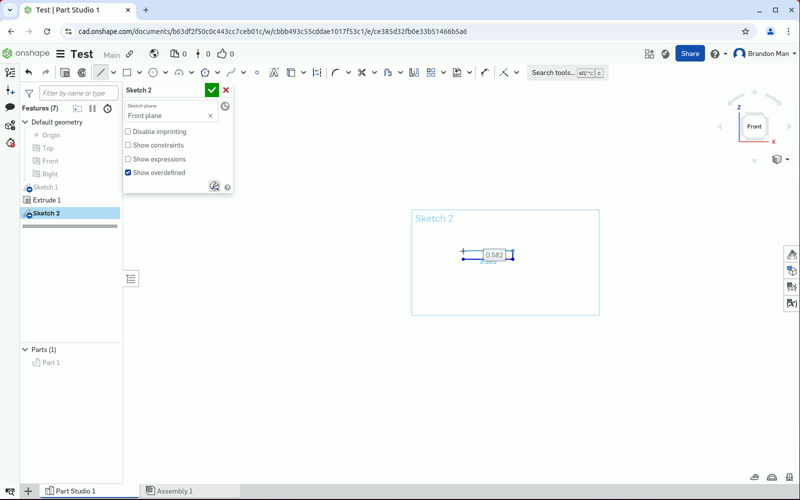
scroll(6)
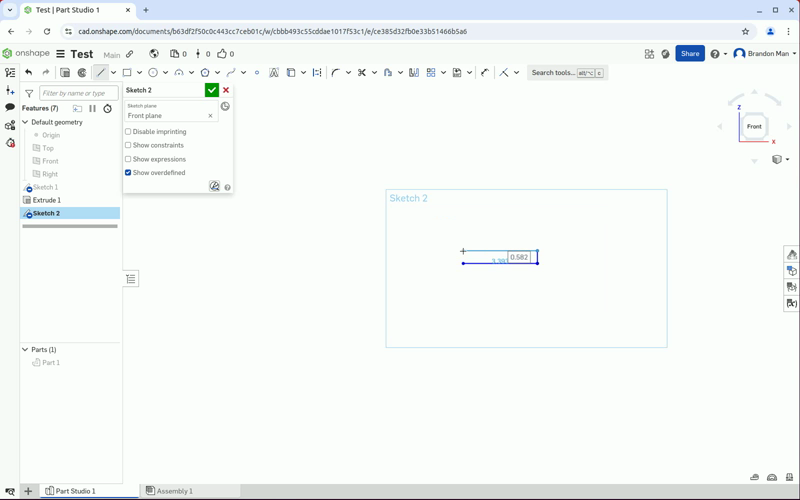
scroll(6)
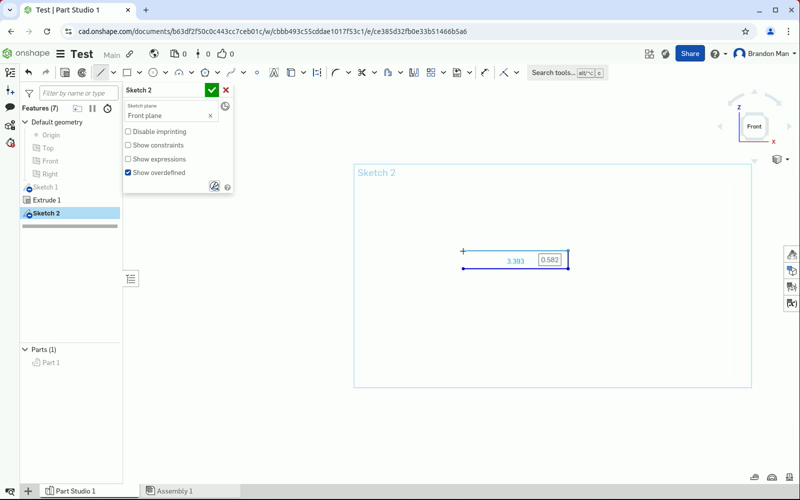
scroll(6)
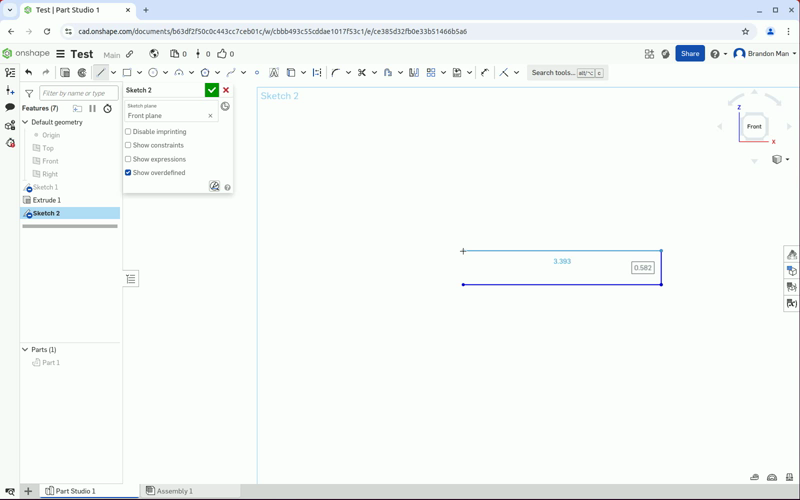
click(463, 250)
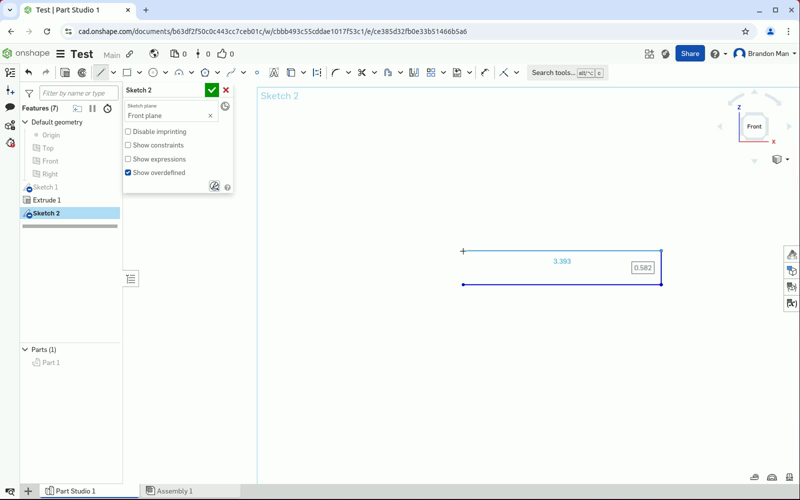
scroll(-6)
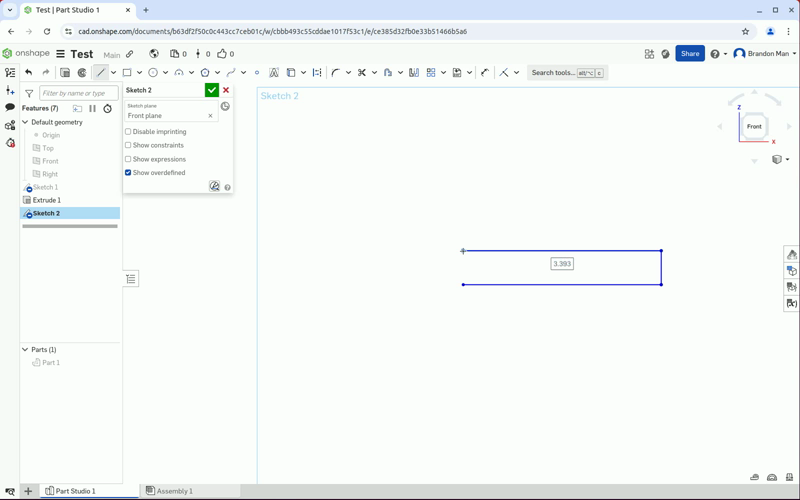
scroll(-6)
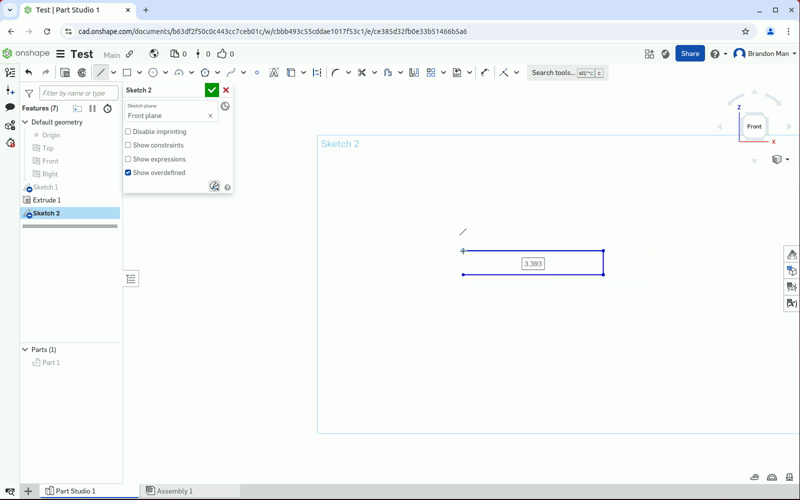
scroll(-6)
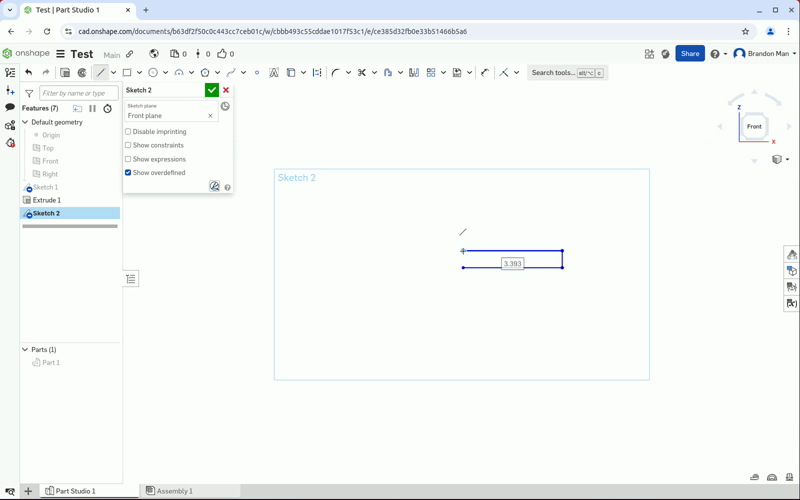
scroll(-6)
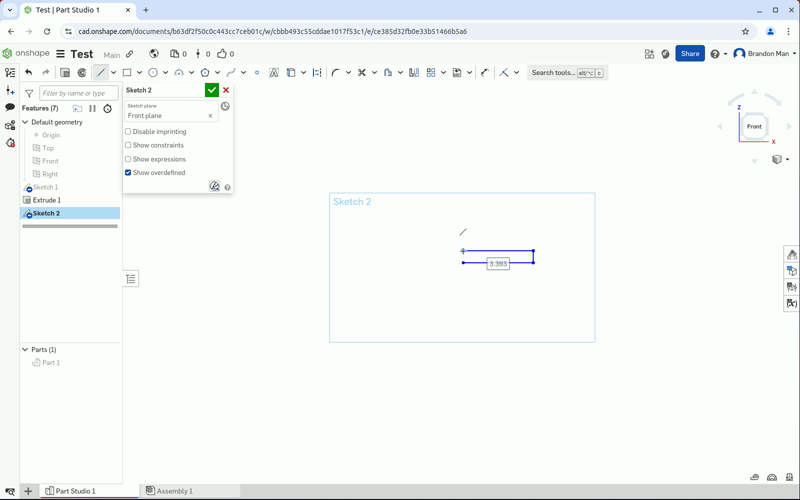
scroll(-6)
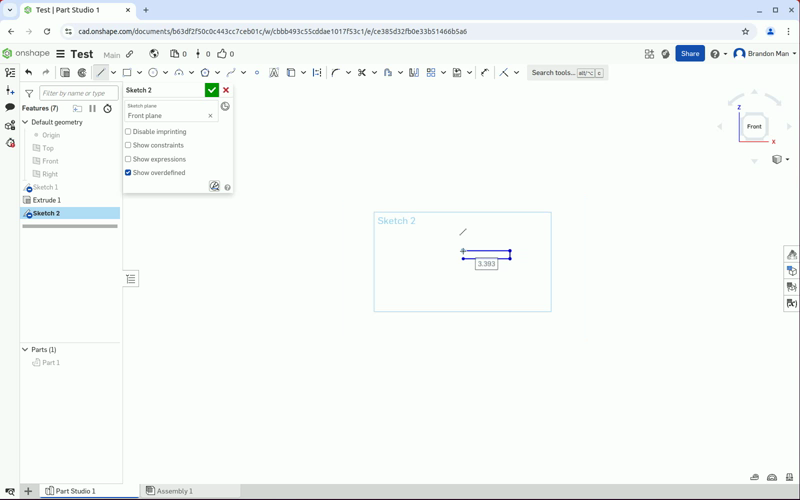
scroll(-6)
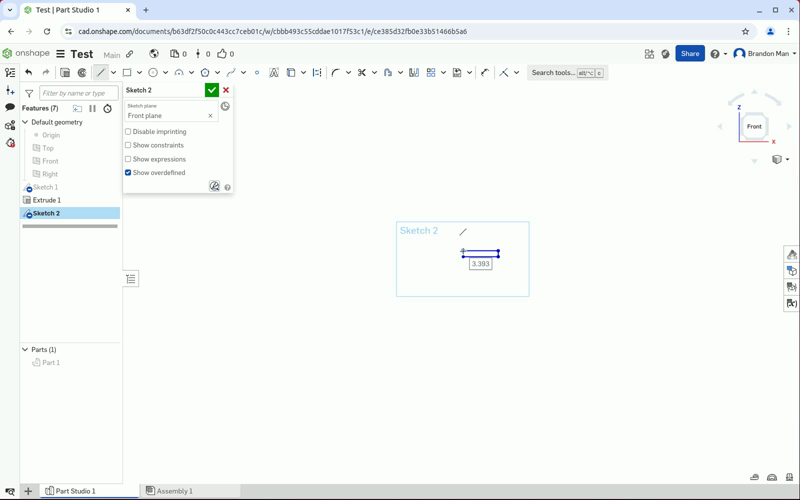
scroll(-6)
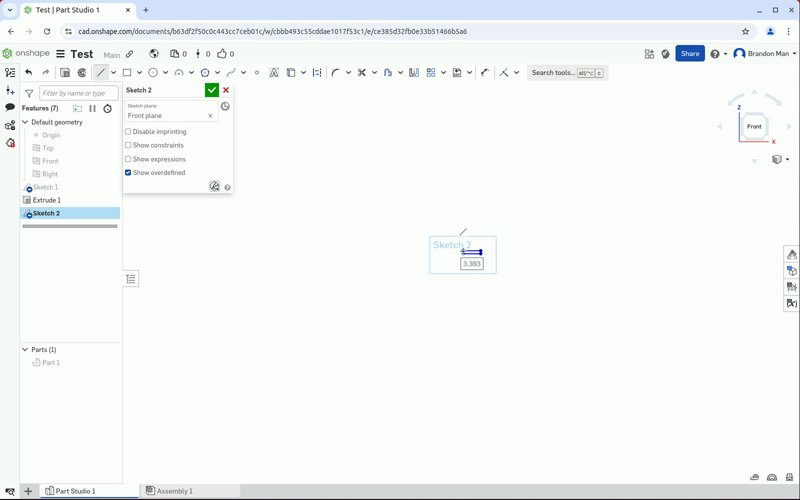
key_up(shift)
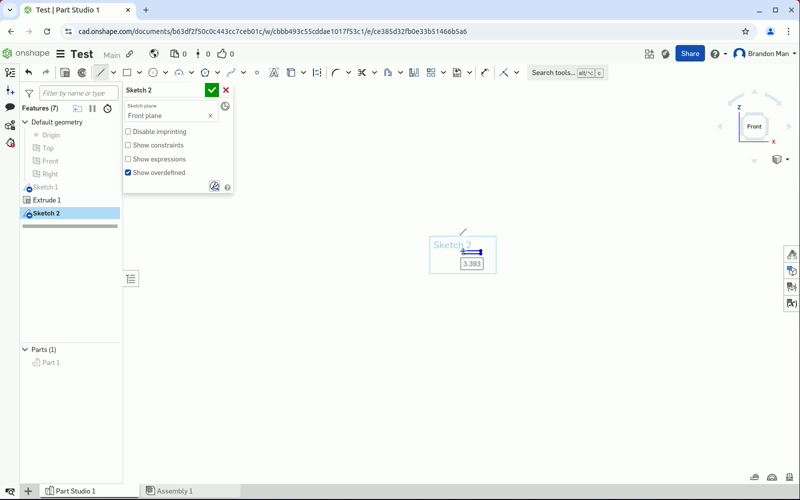
mouse_move(493, 250)
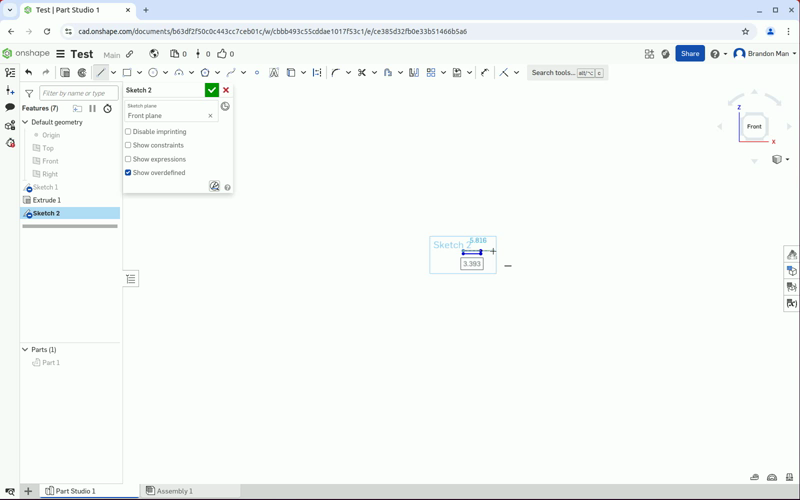
key_down(shift)
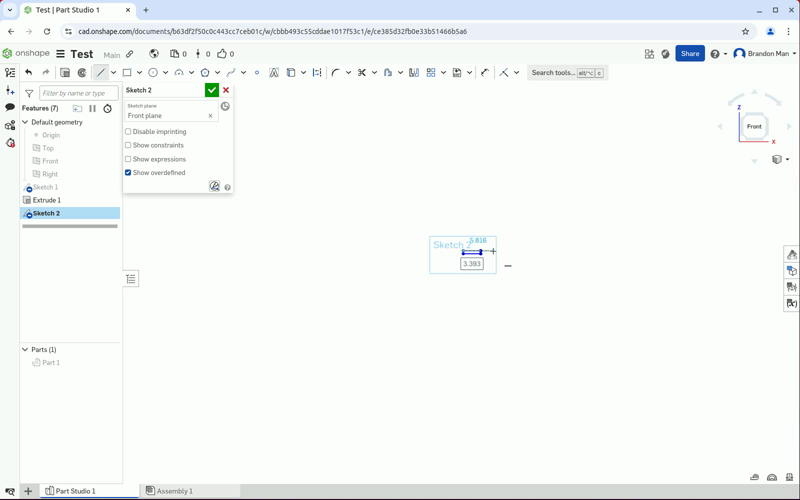
mouse_move(463, 253)
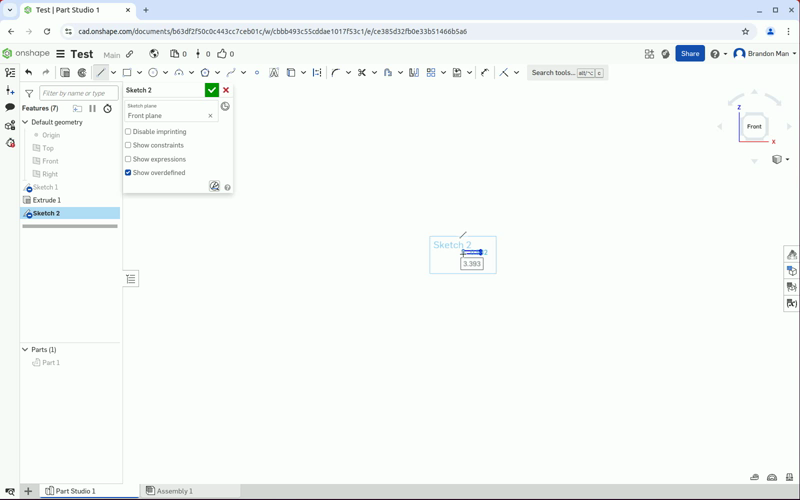
scroll(6)
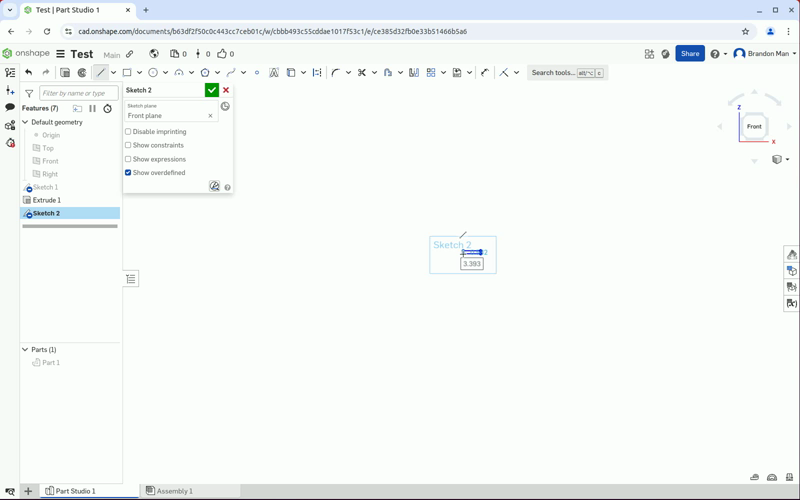
scroll(6)
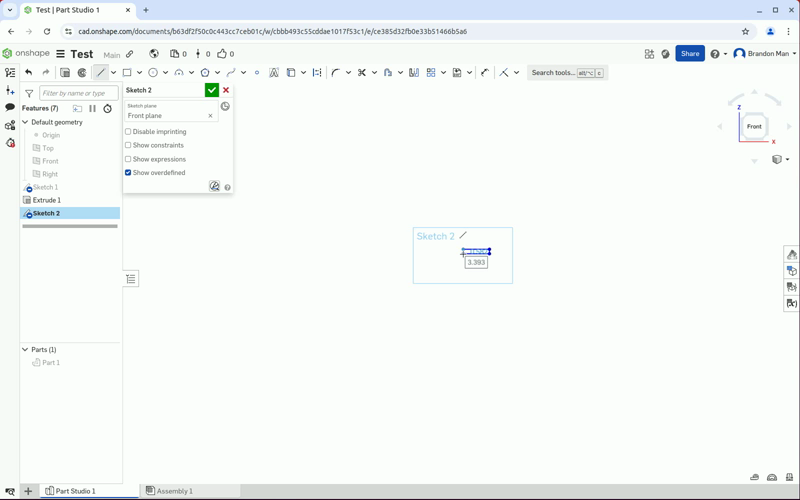
scroll(6)
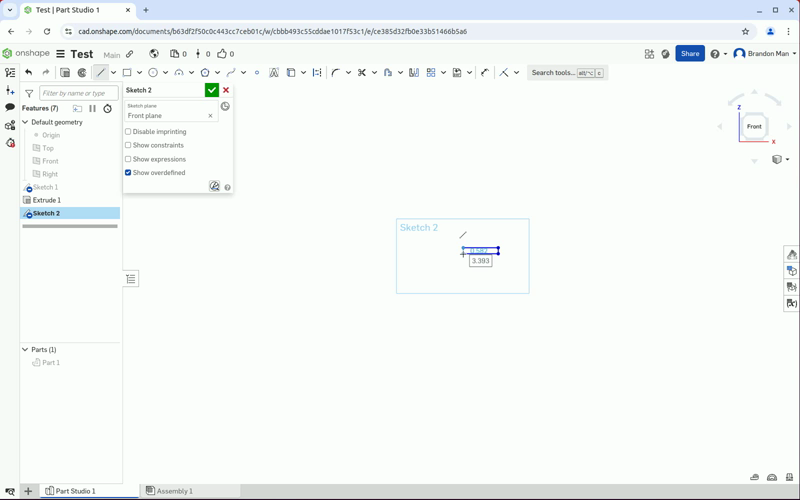
scroll(6)
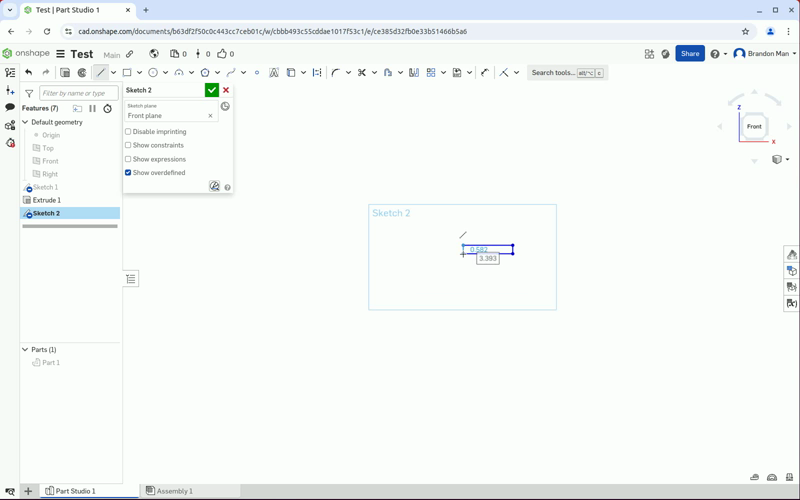
scroll(6)
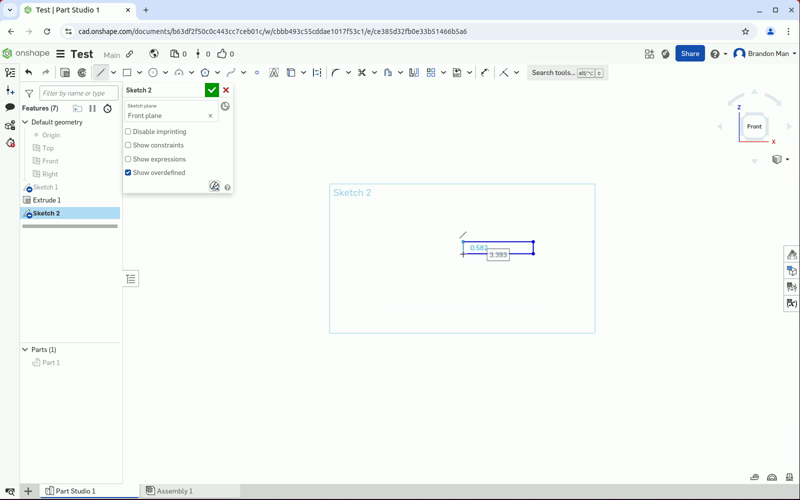
scroll(6)
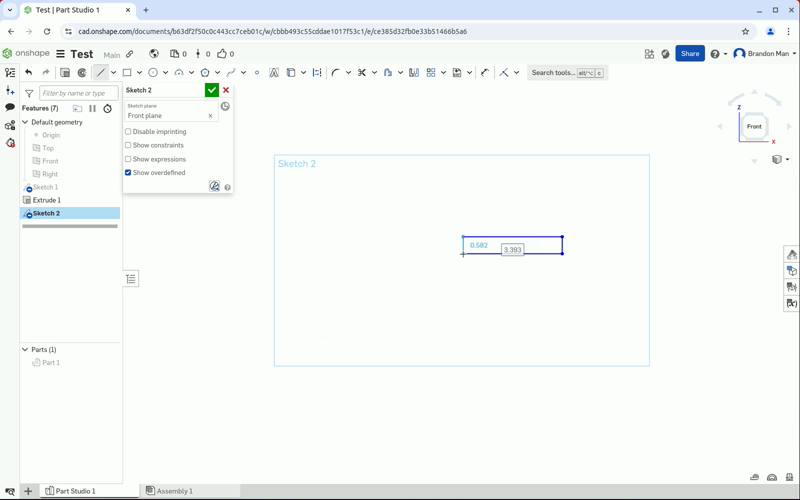
scroll(6)
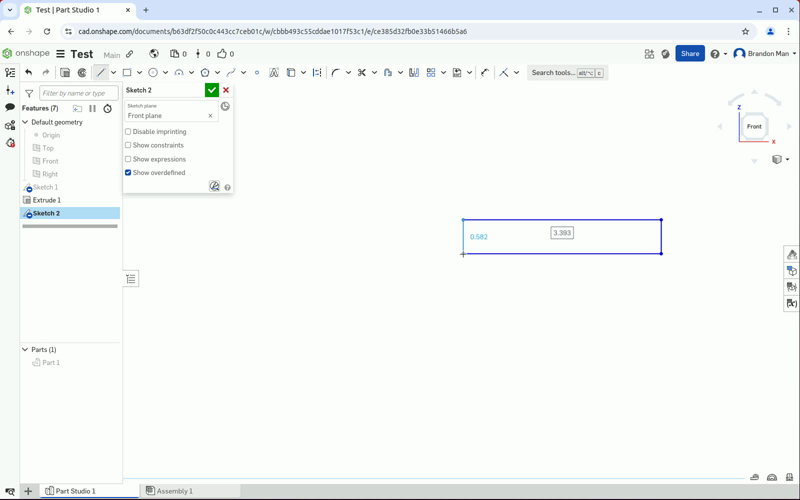
key_up(shift)
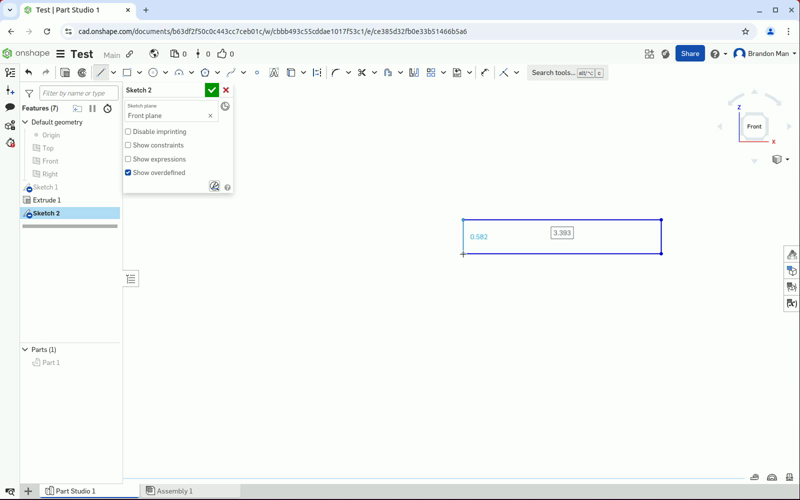
click(463, 253)
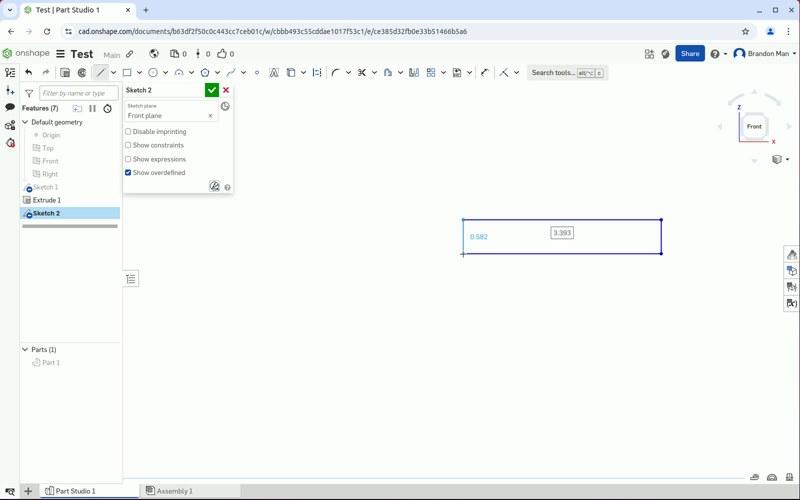
scroll(-6)
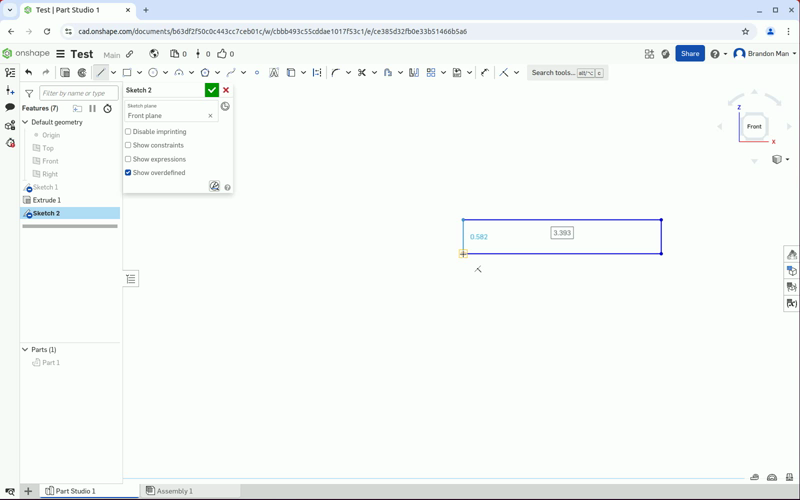
scroll(-6)
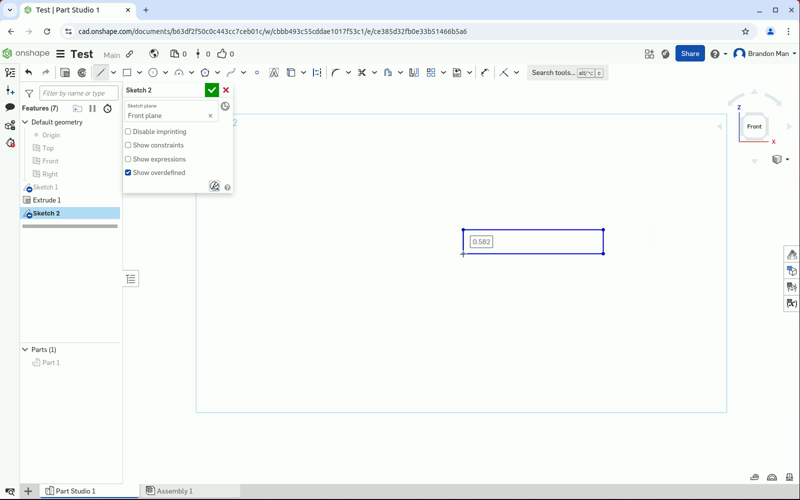
scroll(-6)
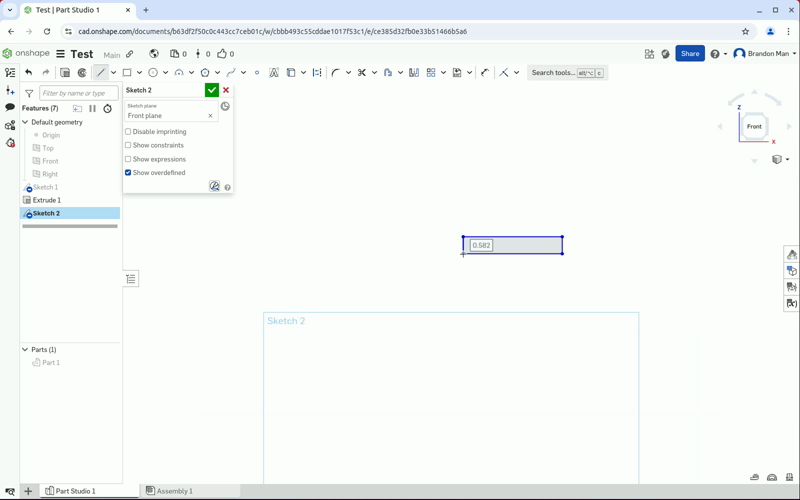
scroll(-6)
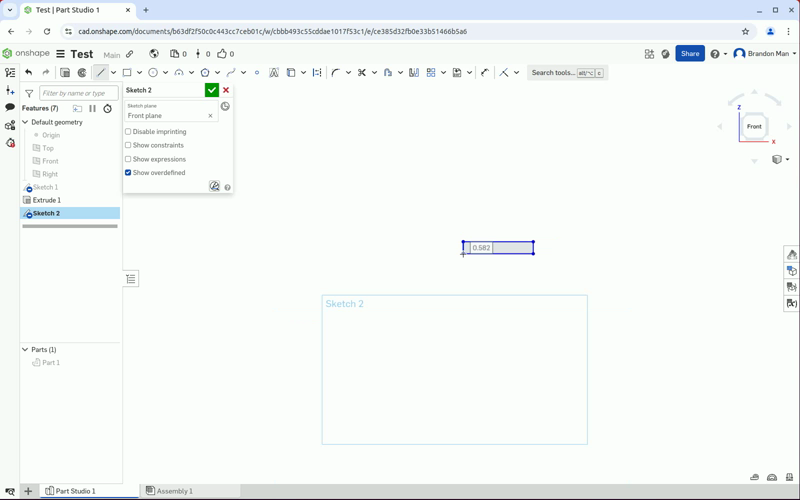
scroll(-6)
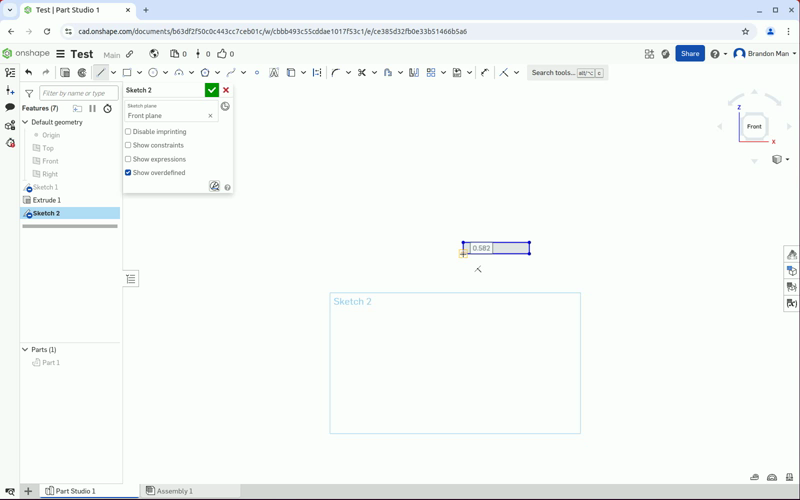
scroll(-6)
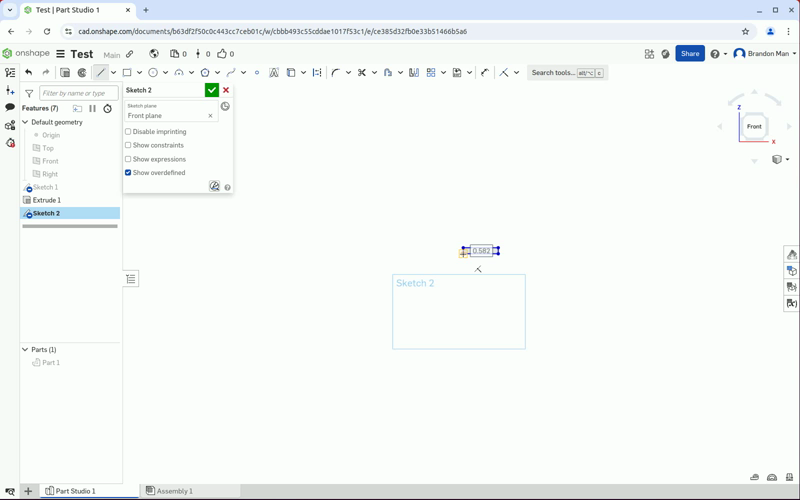
scroll(-6)
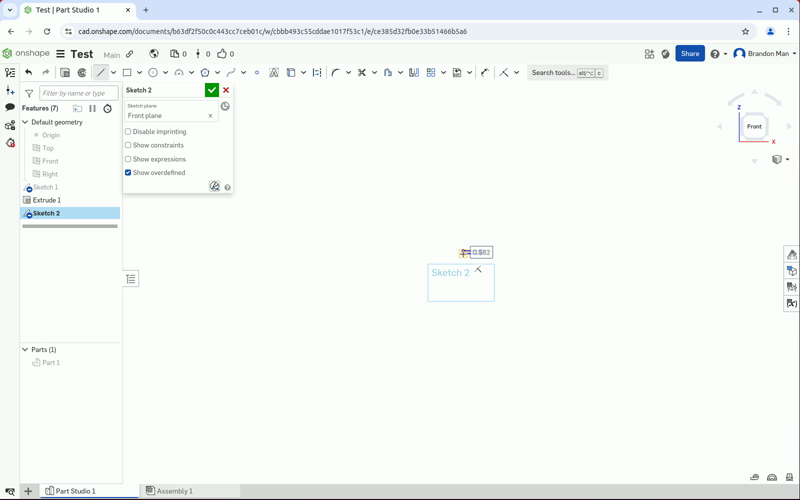
key(esc)
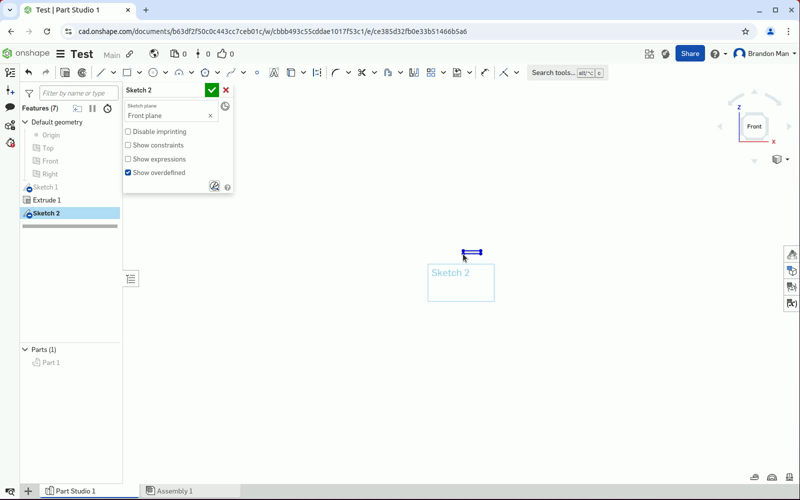
mouse_move(477, 253)
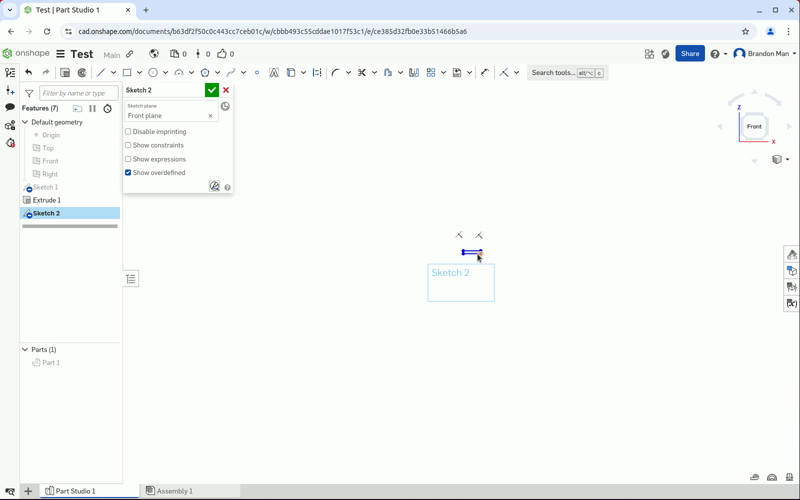
scroll(6)
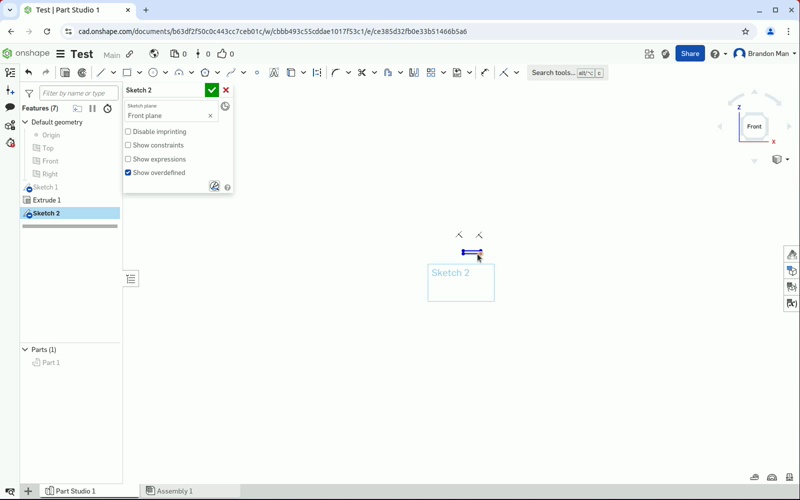
scroll(6)
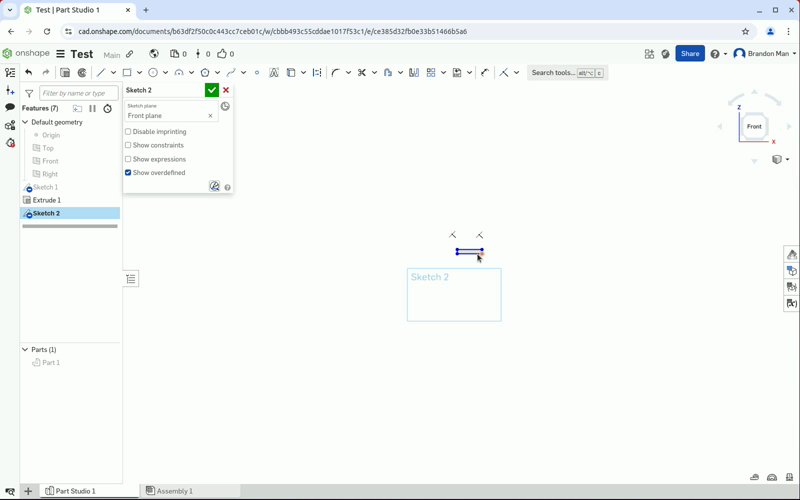
scroll(6)
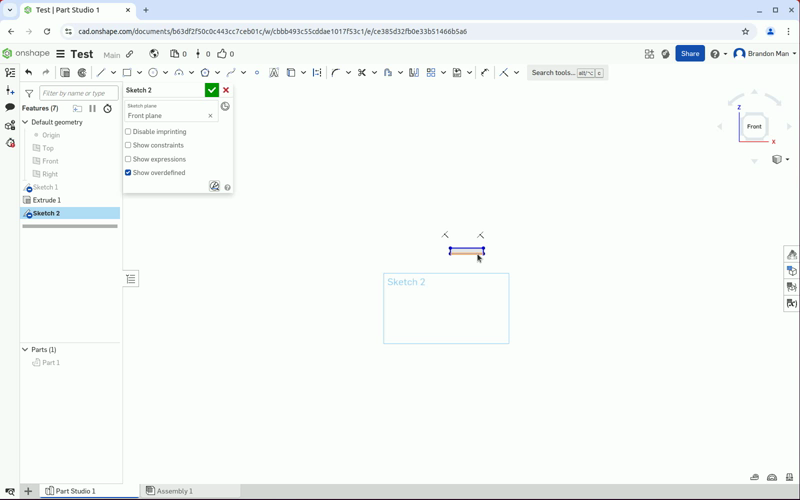
scroll(6)
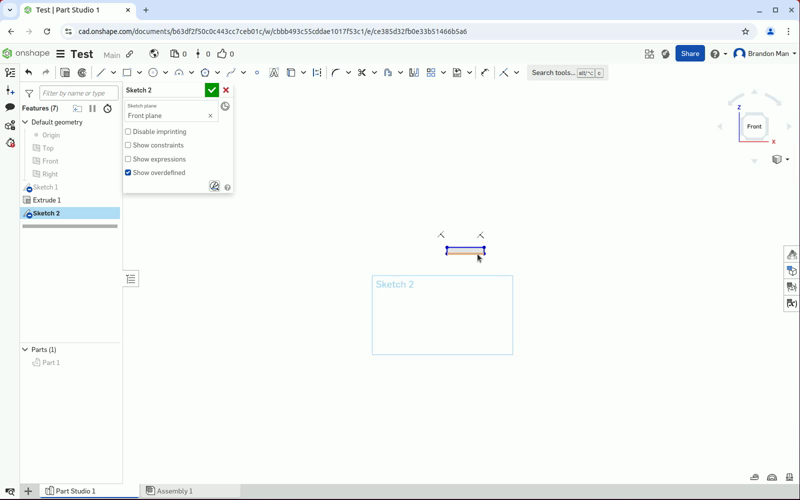
scroll(6)
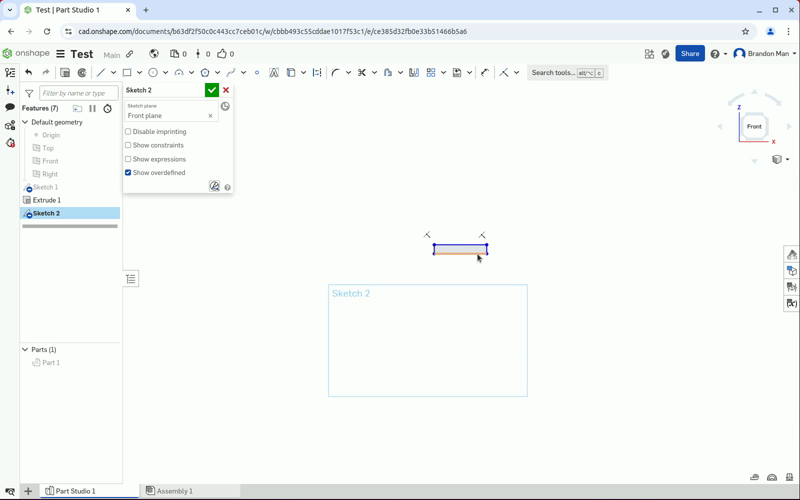
scroll(6)
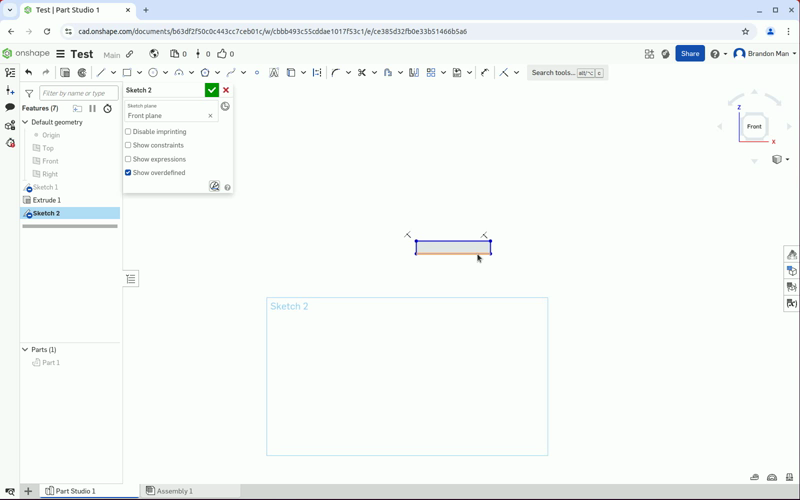
scroll(6)
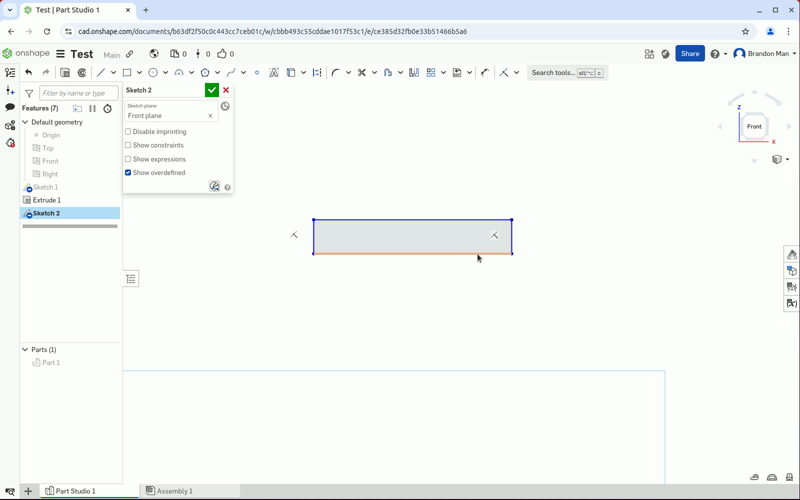
click(477, 253)
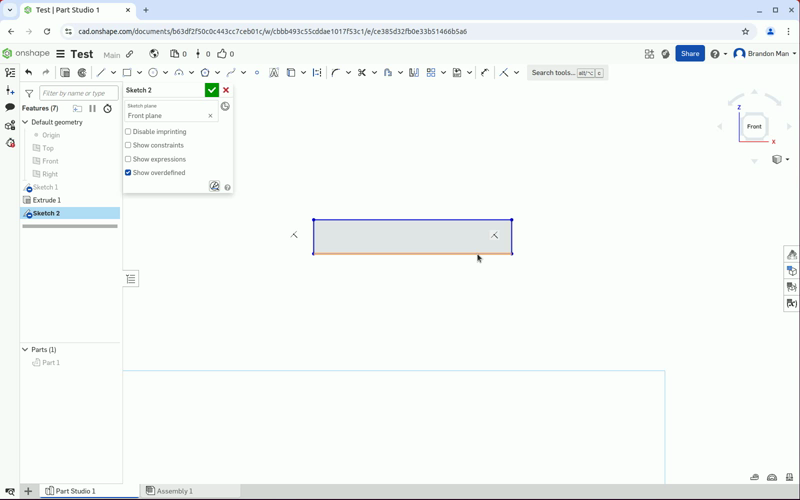
scroll(-6)
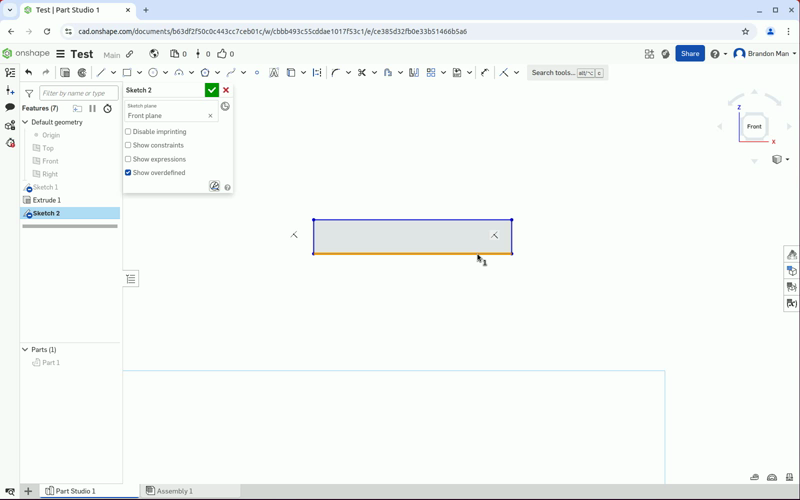
scroll(-6)
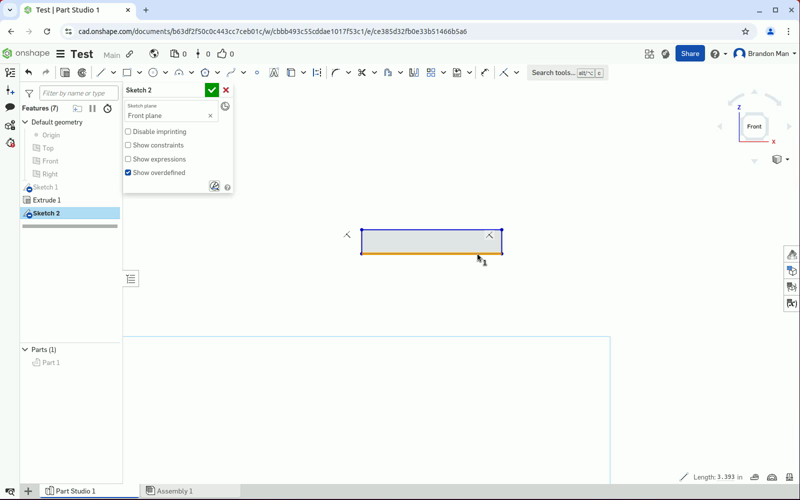
scroll(-6)
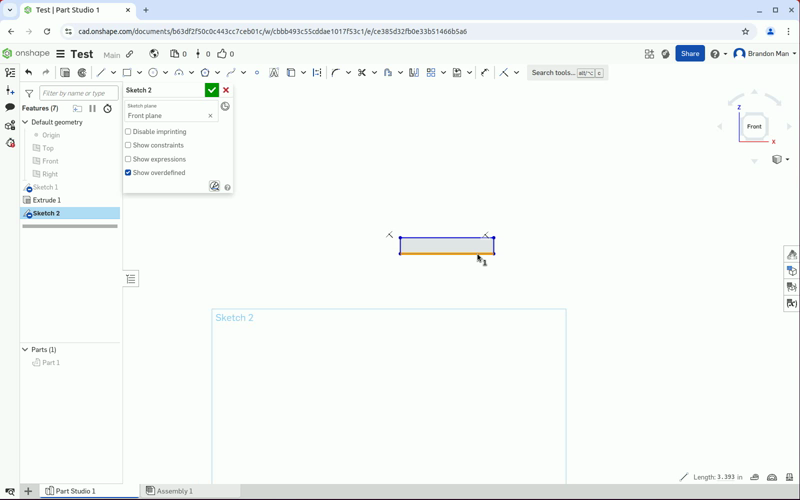
scroll(-6)
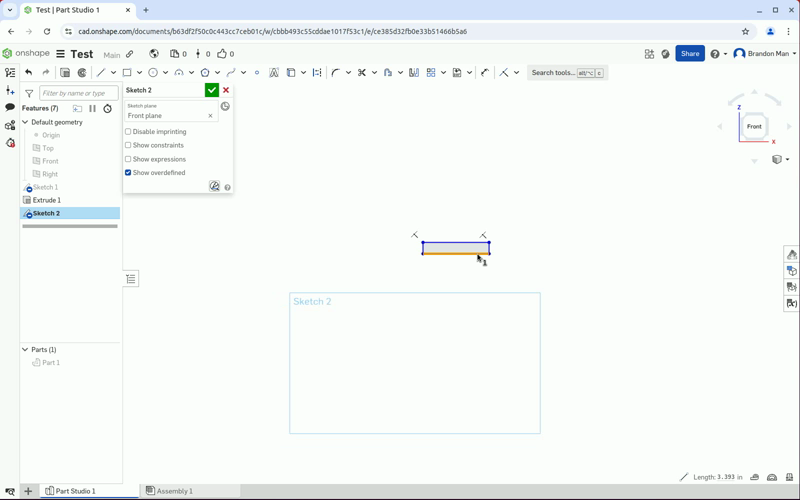
scroll(-6)
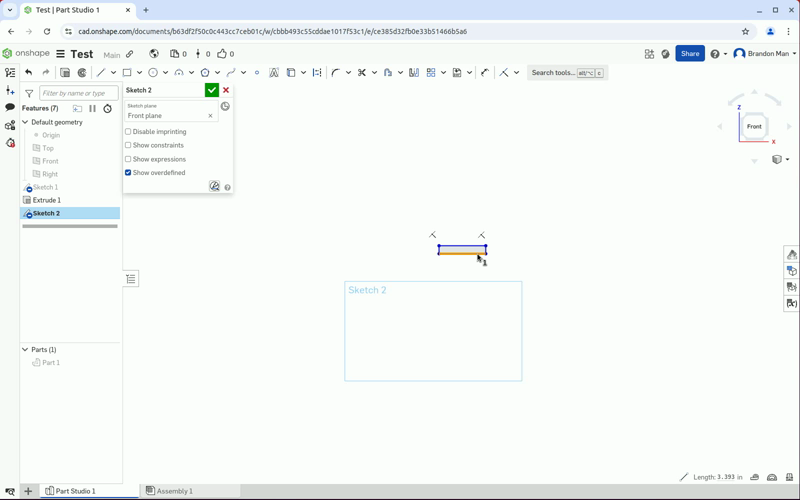
scroll(-6)
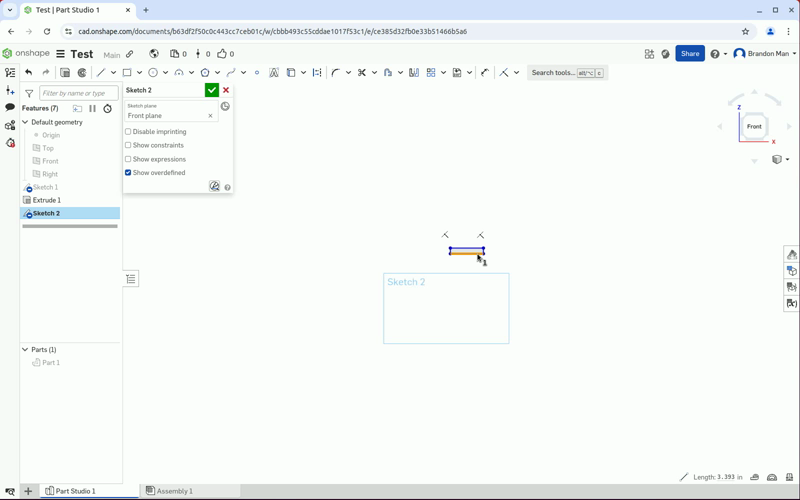
scroll(-6)
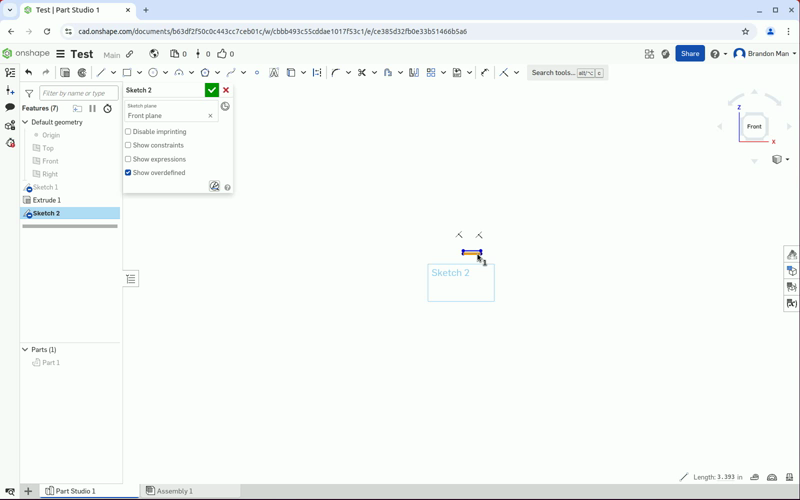
mouse_move(73, 352)
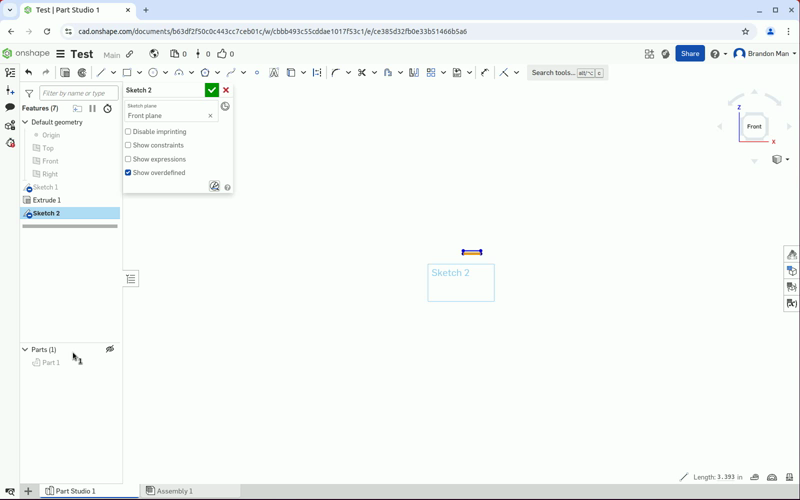
key(shift+y)
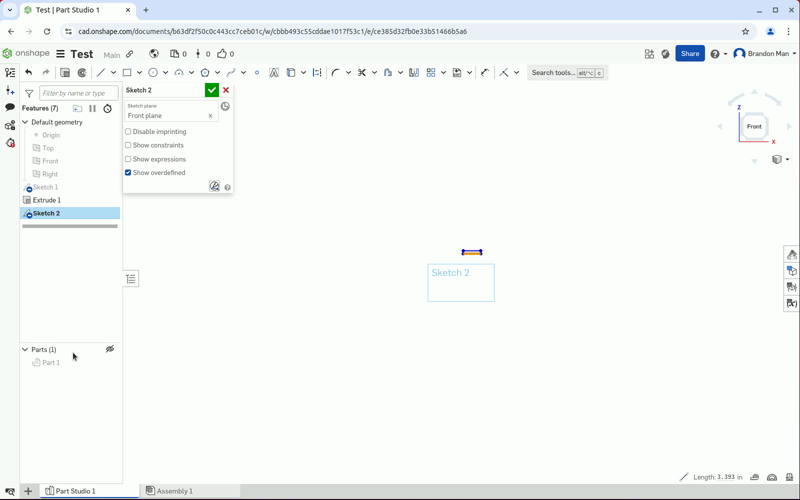
key(shift+e)
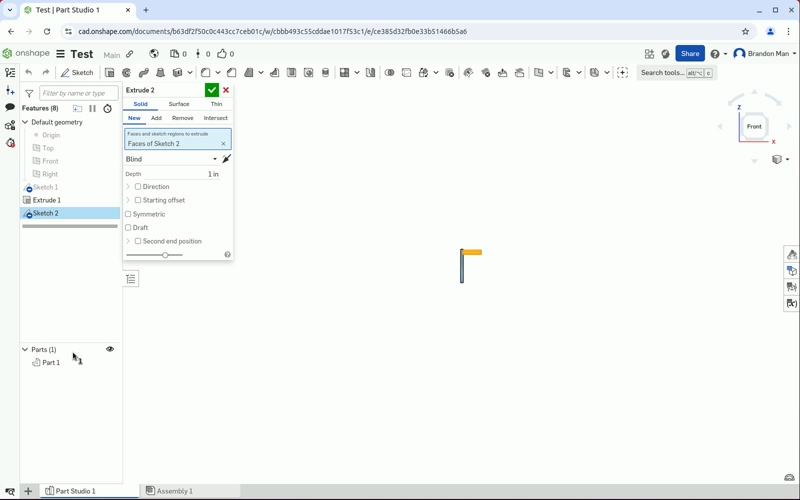
mouse_move(143, 106)
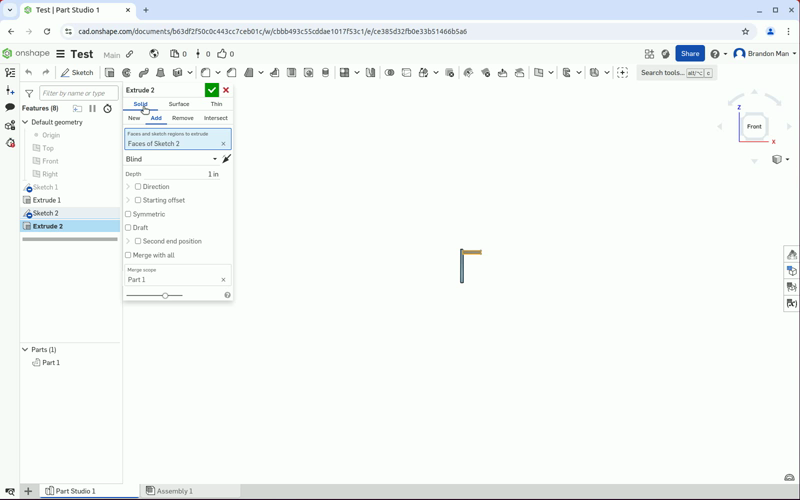
click(143, 106)
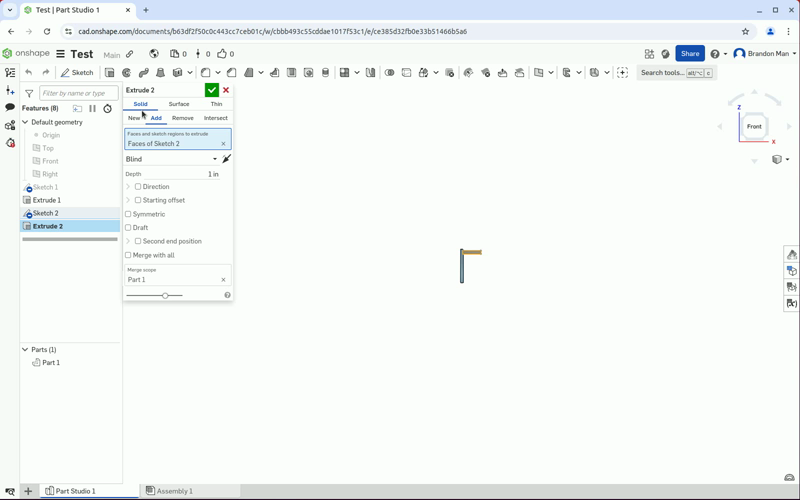
mouse_move(137, 120)
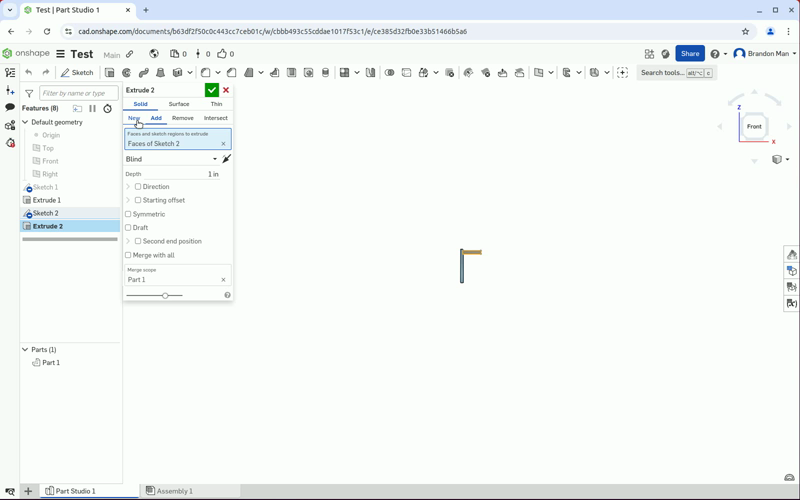
click(137, 120)
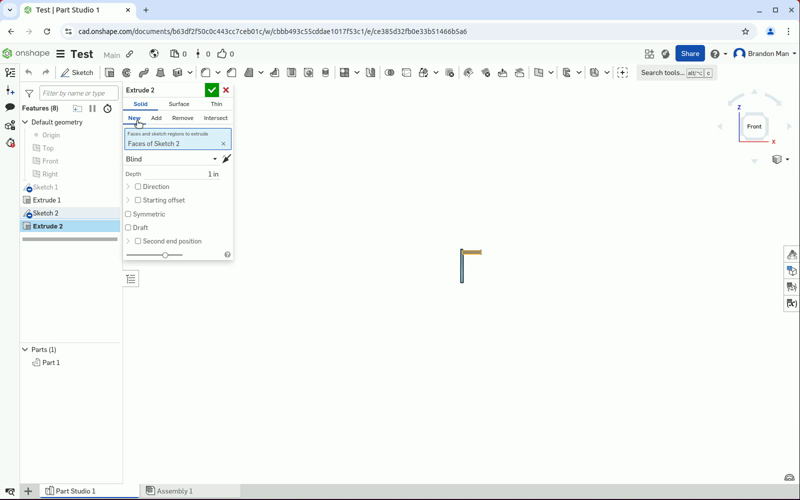
key(tab, 4)
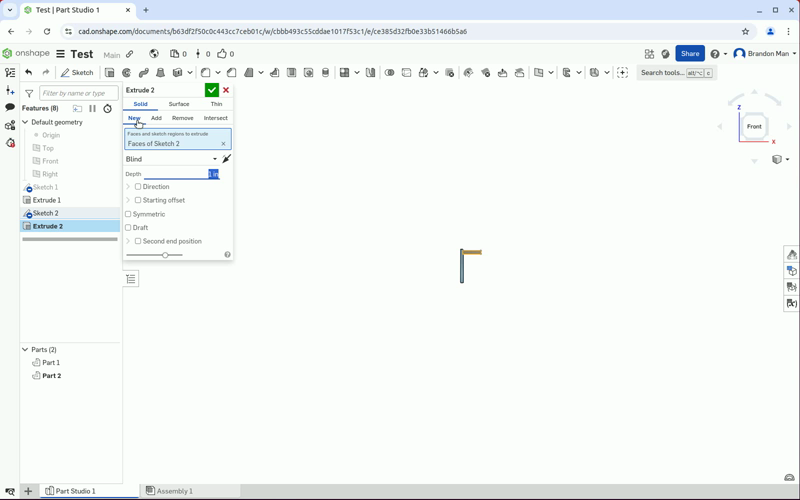
text(23.108)
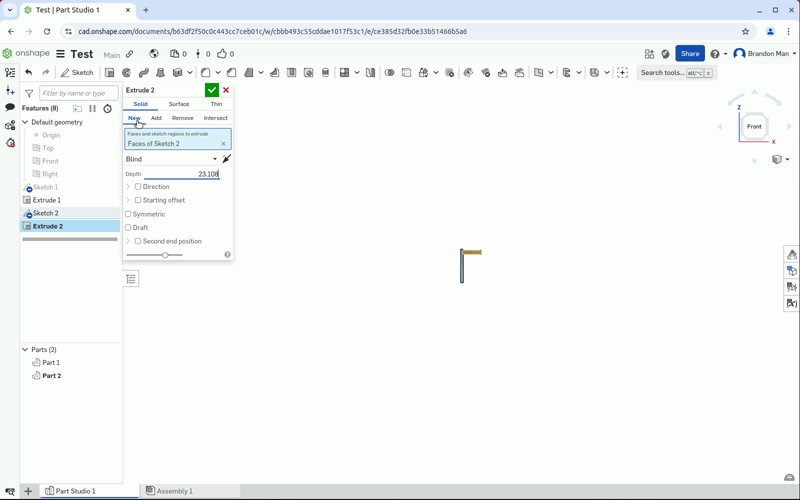
key(enter)
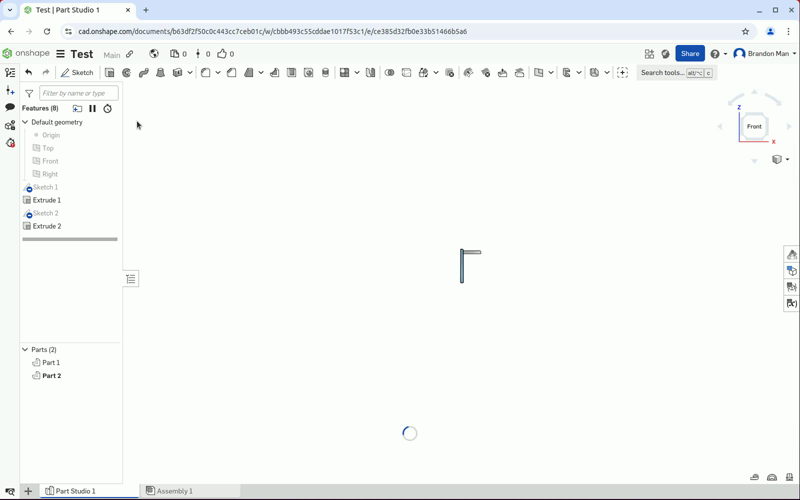
key(shift+h)
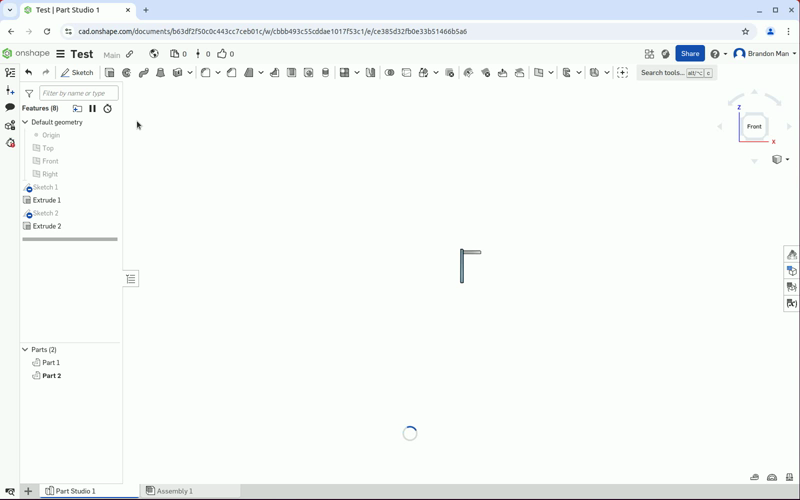
key(shift+h)
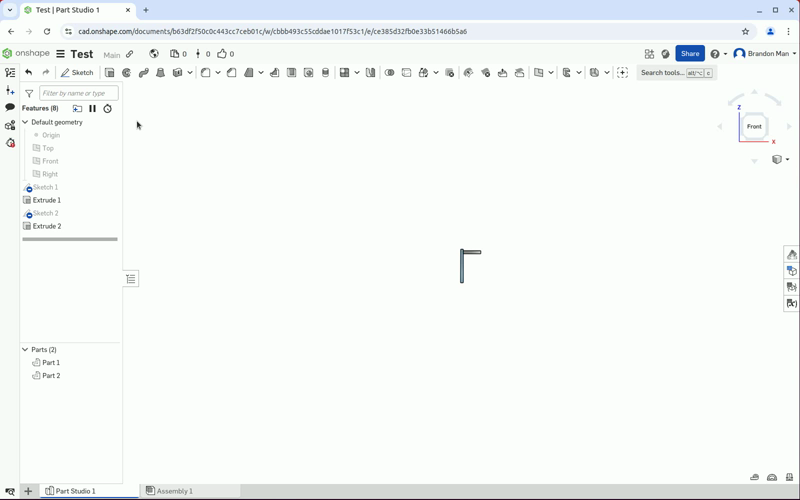
mouse_move(73, 189)
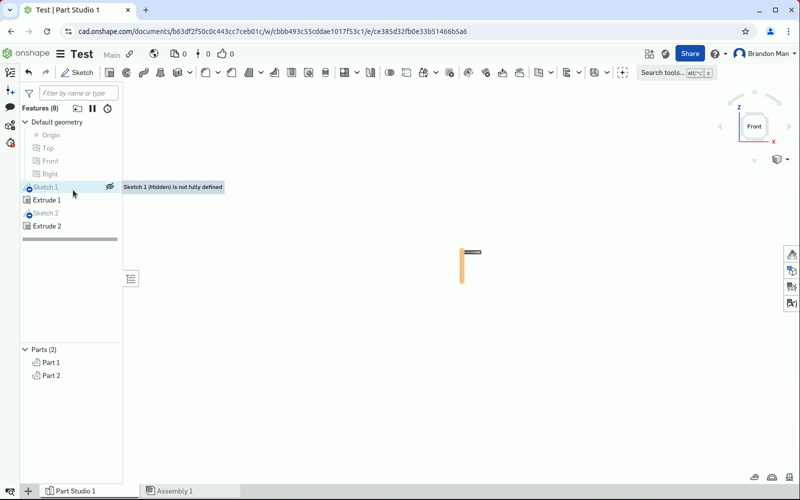
click(73, 189)
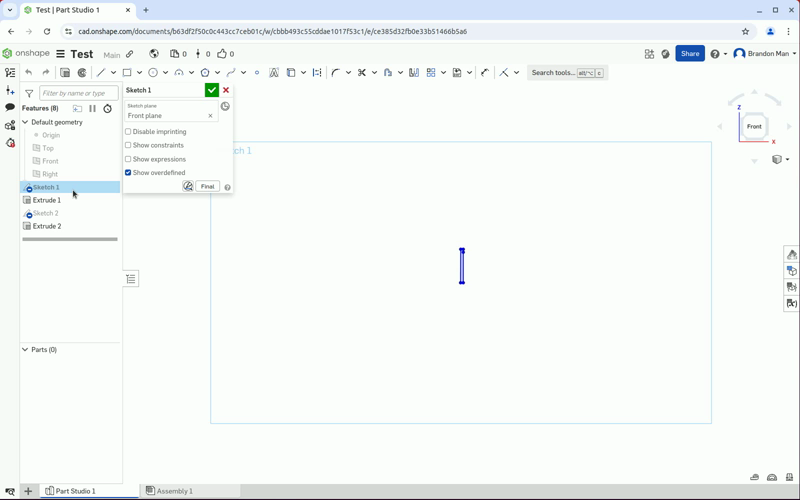
mouse_move(229, 92)
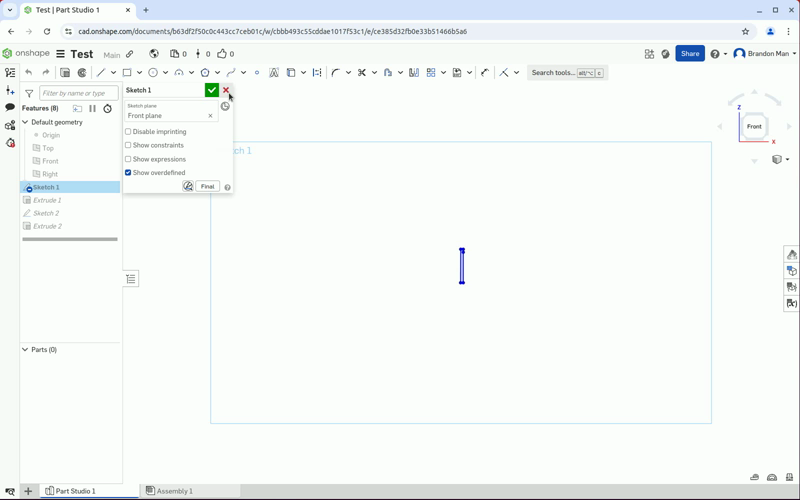
click(229, 92)
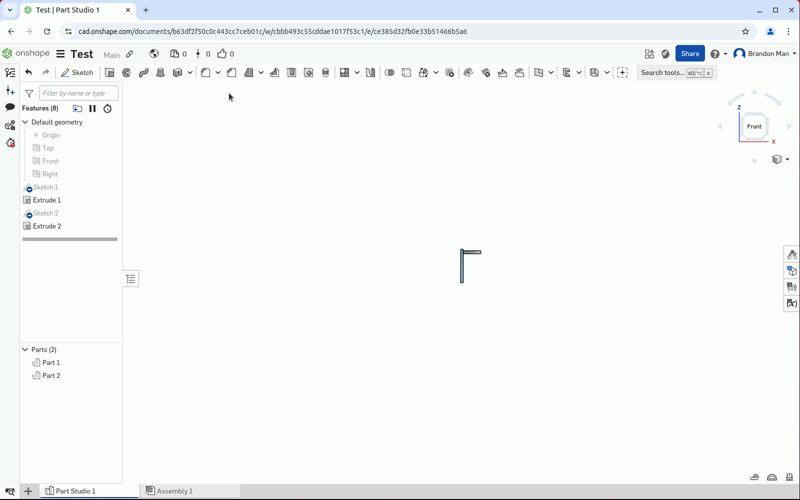
mouse_move(73, 352)
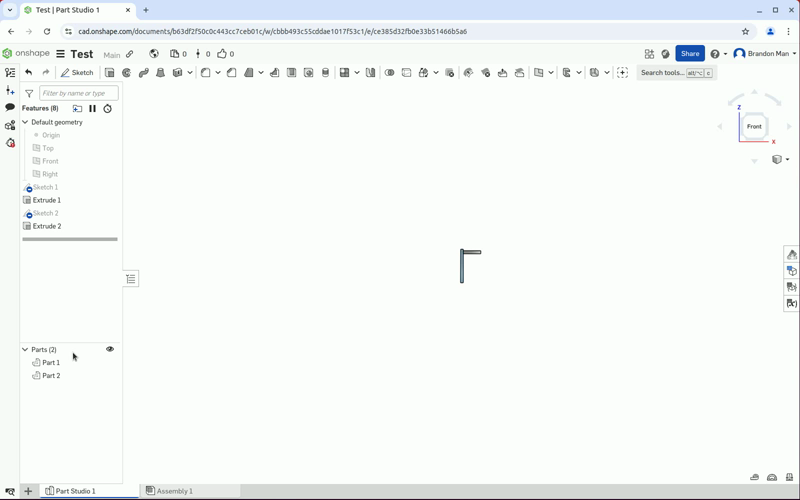
key(y)
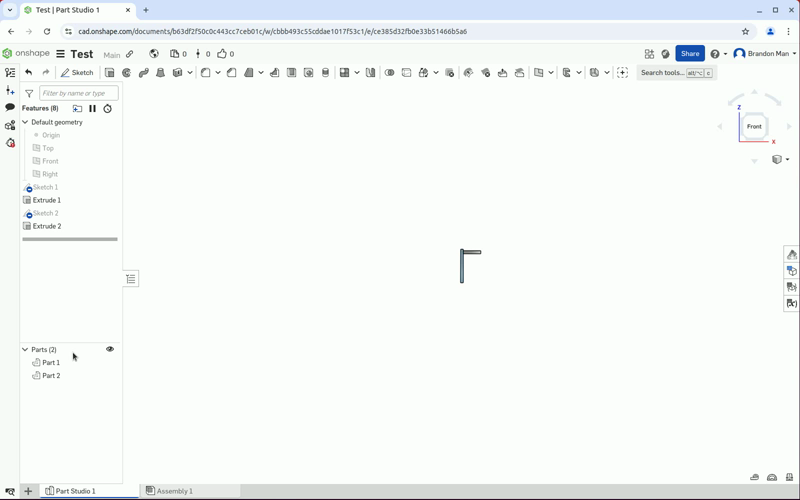
key(shift+p)
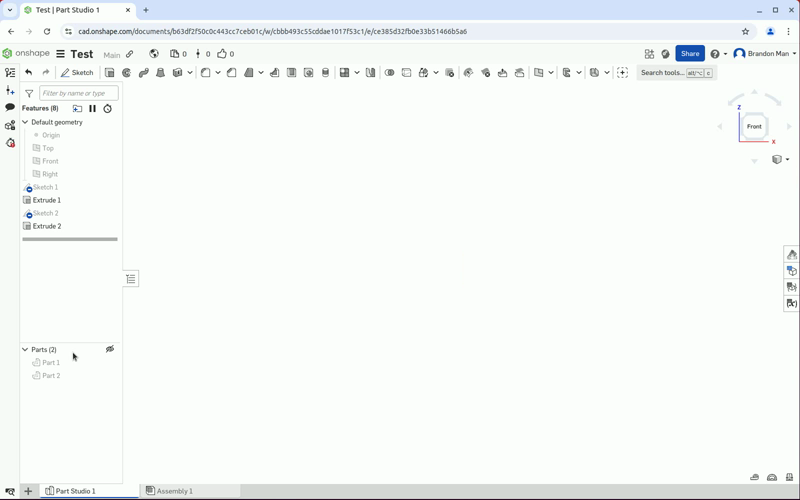
key(space)
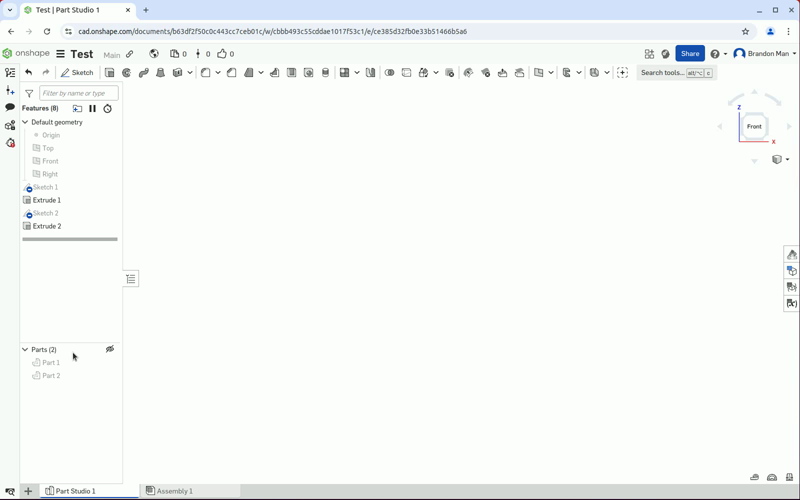
key_down(shift)
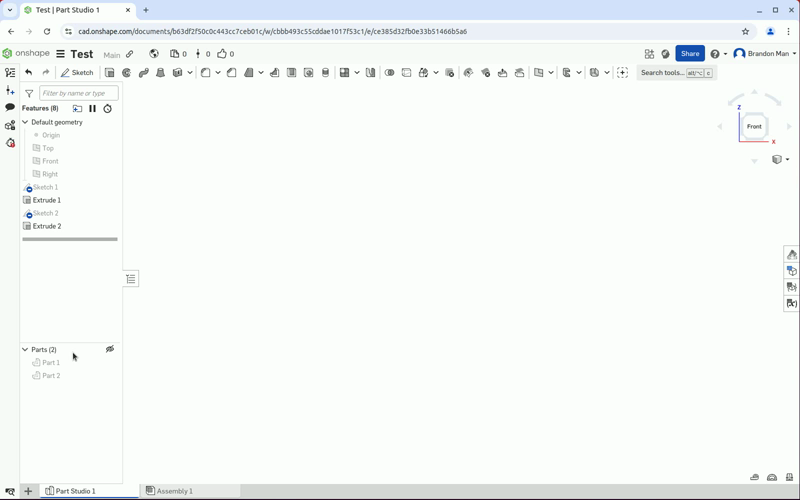
key(down)
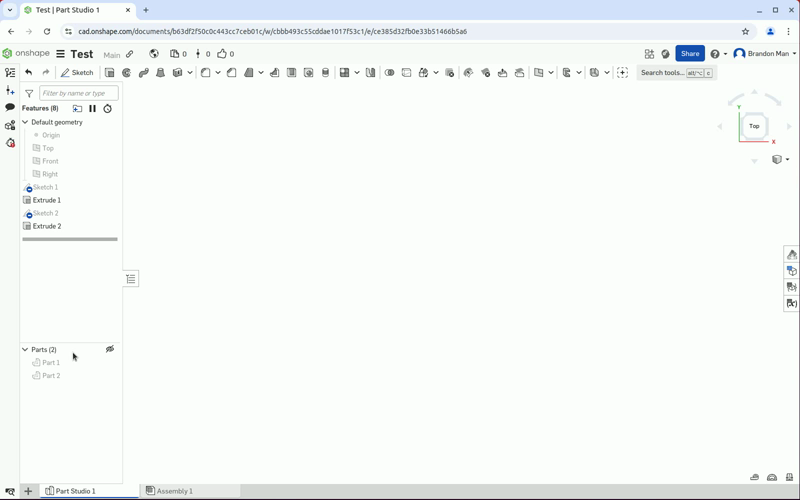
key_up(shift)
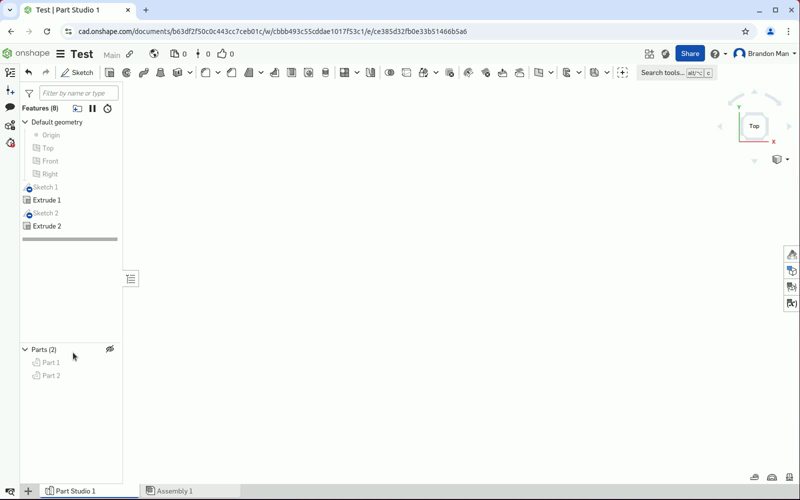
mouse_move(73, 352)
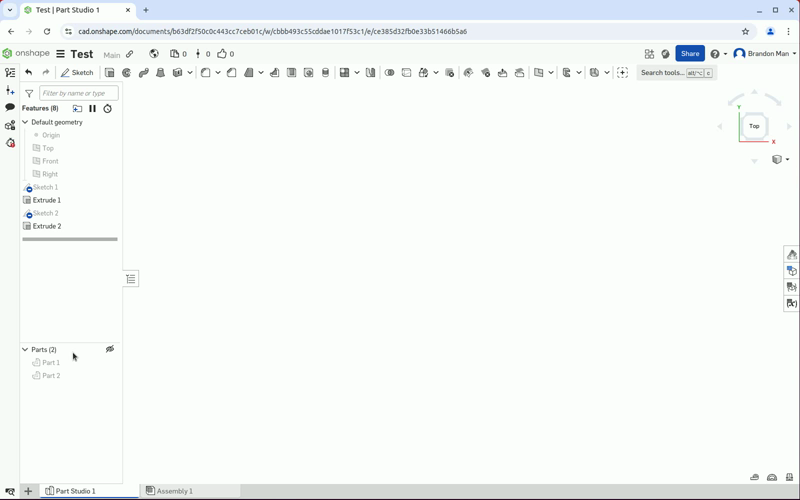
key(shift+y)
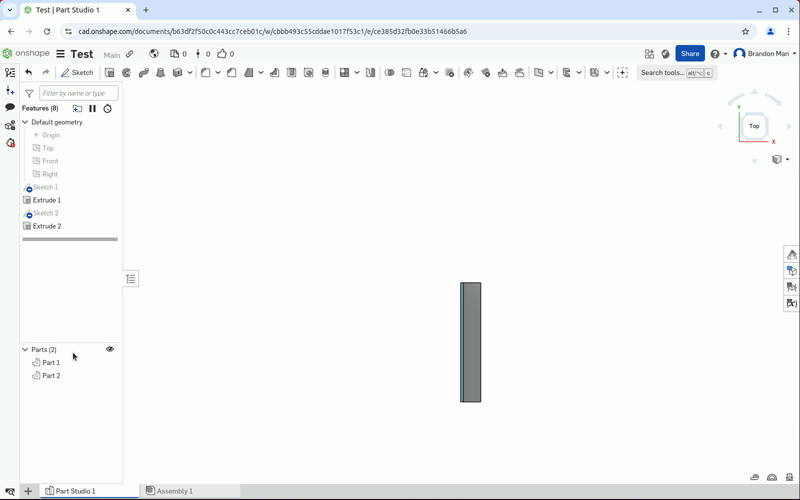
mouse_move(541, 75)
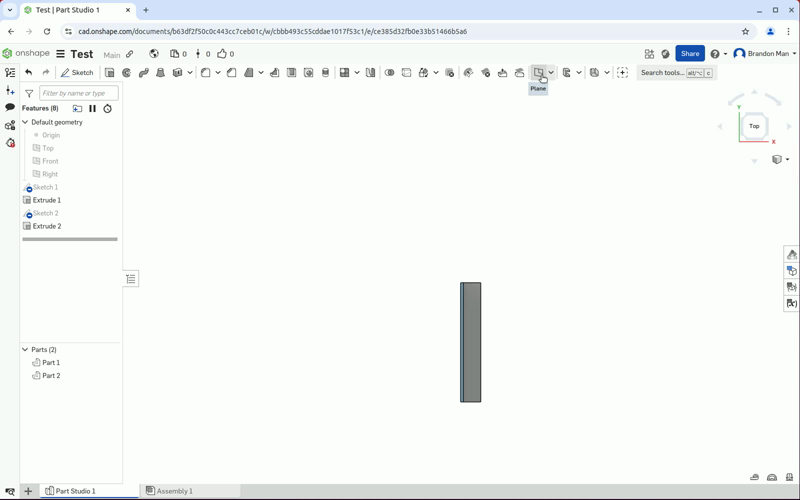
click(541, 75)
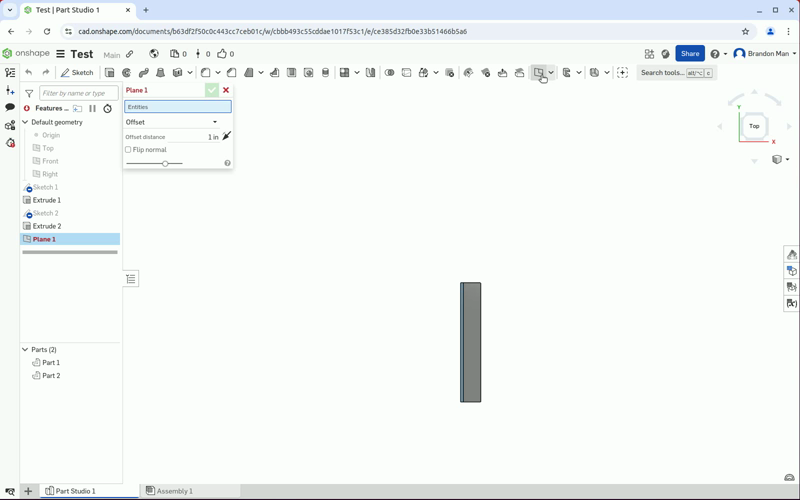
mouse_move(73, 150)
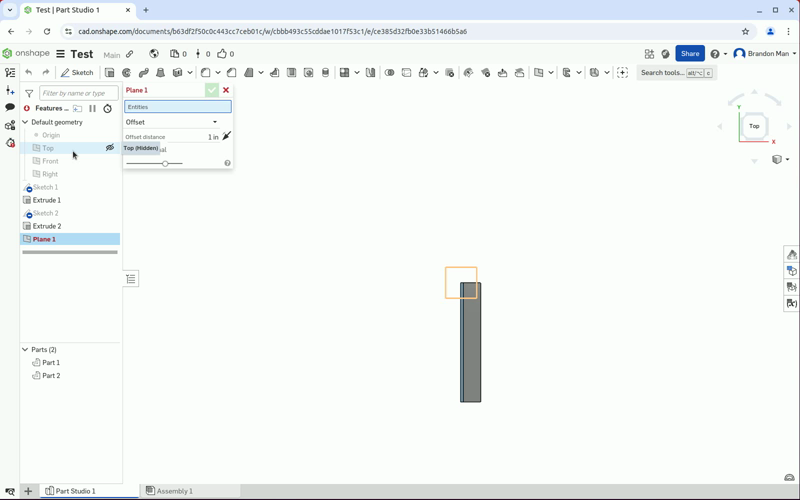
click(73, 150)
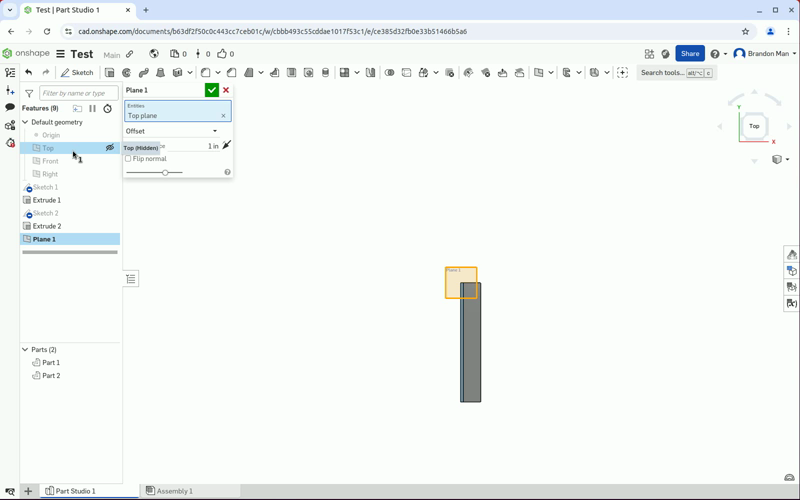
key(tab, 2)
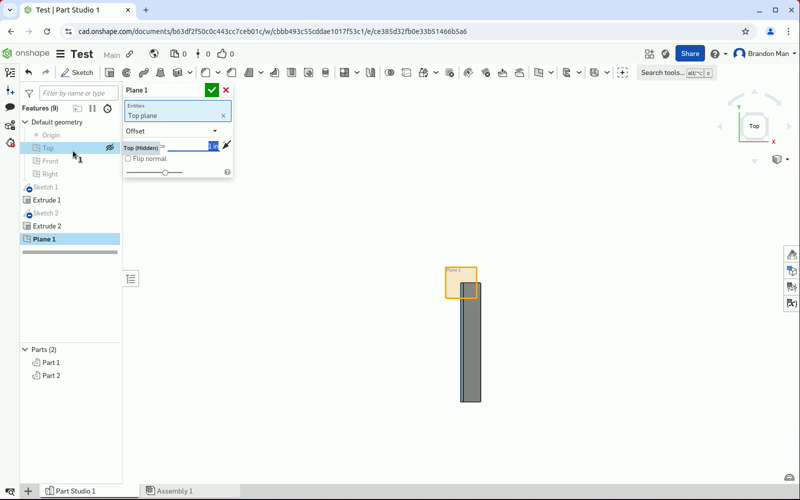
text(6.748)
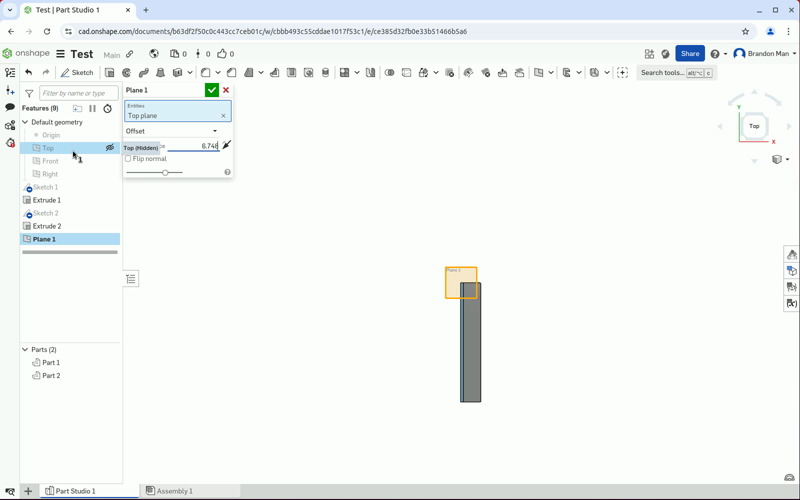
key(enter, 2)
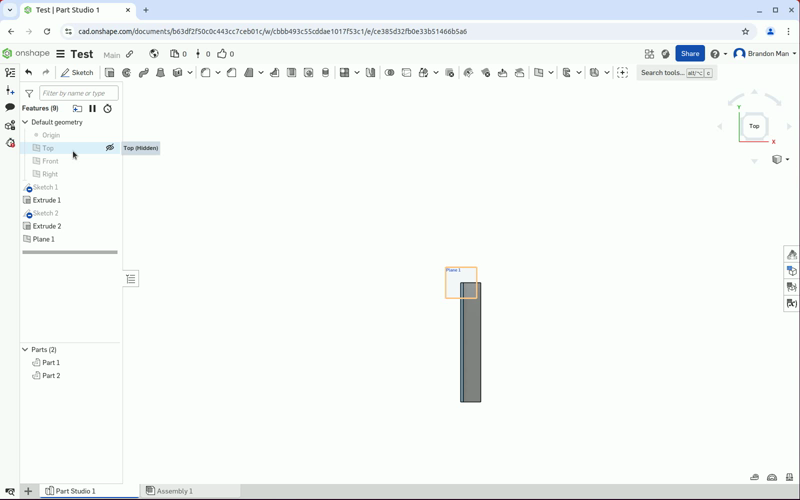
key(shift+s)
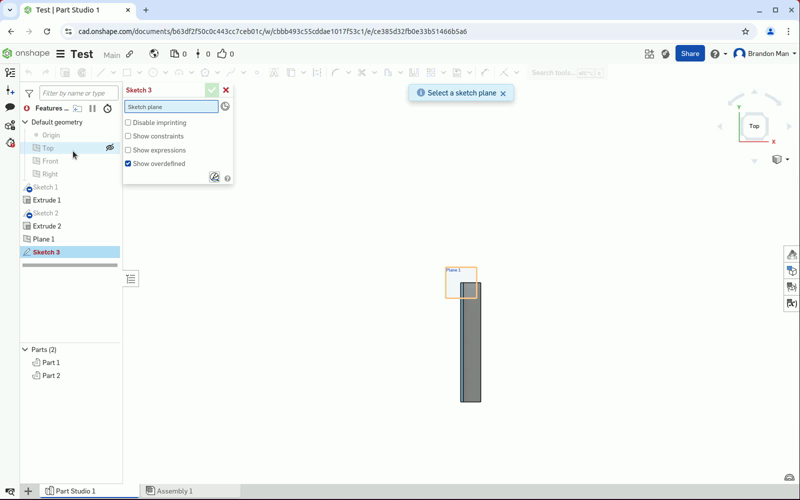
mouse_move(73, 241)
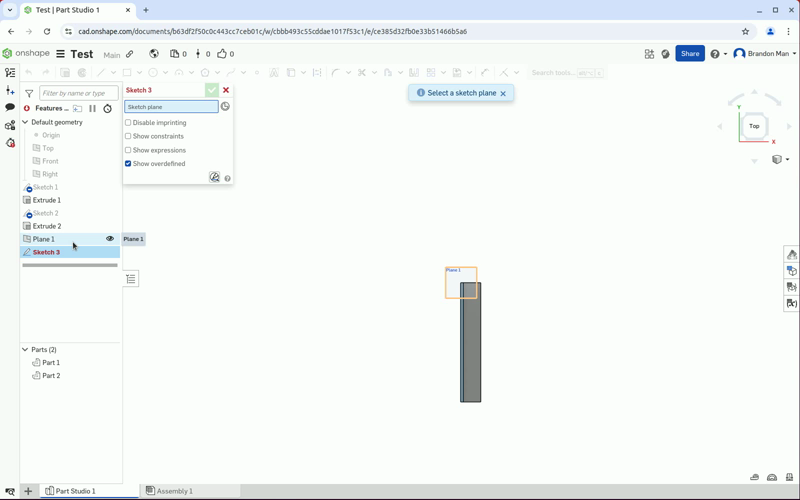
click(73, 241)
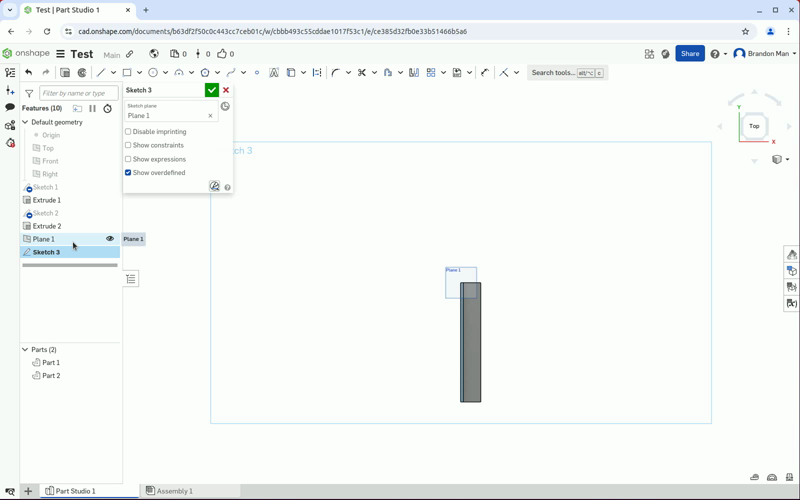
mouse_move(73, 352)
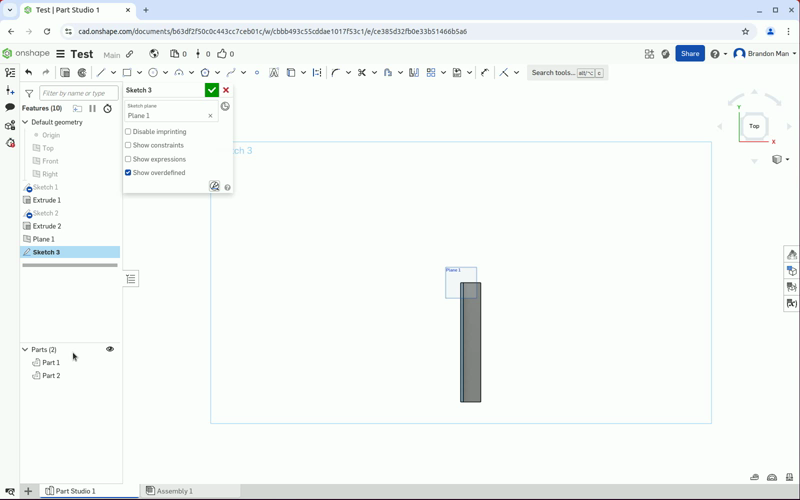
key(y)
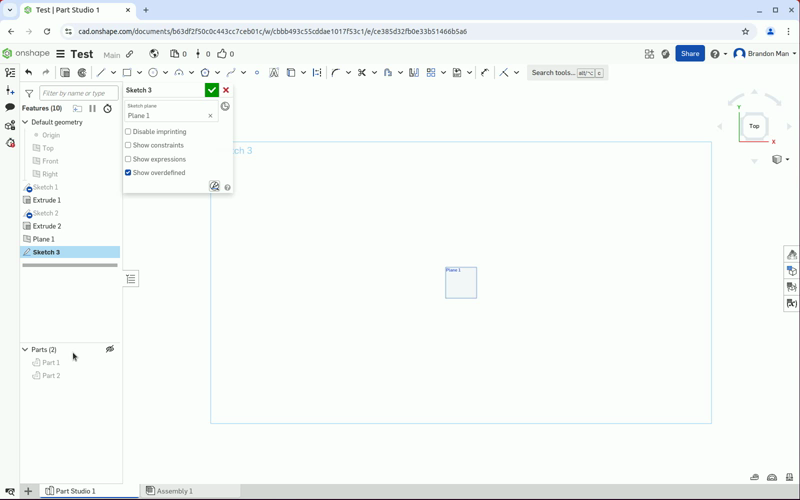
key(c)
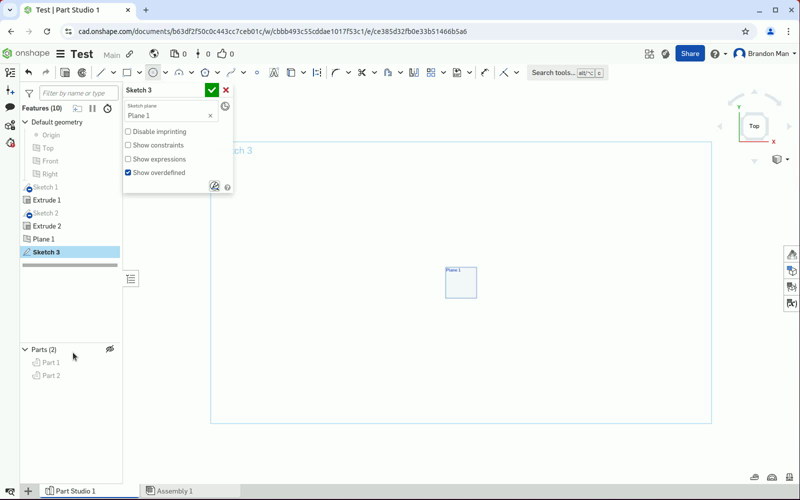
key_down(shift)
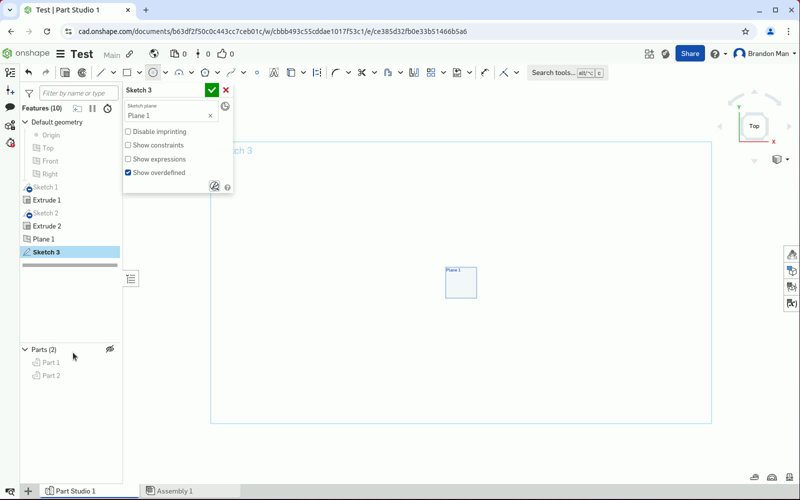
mouse_move(470, 290)
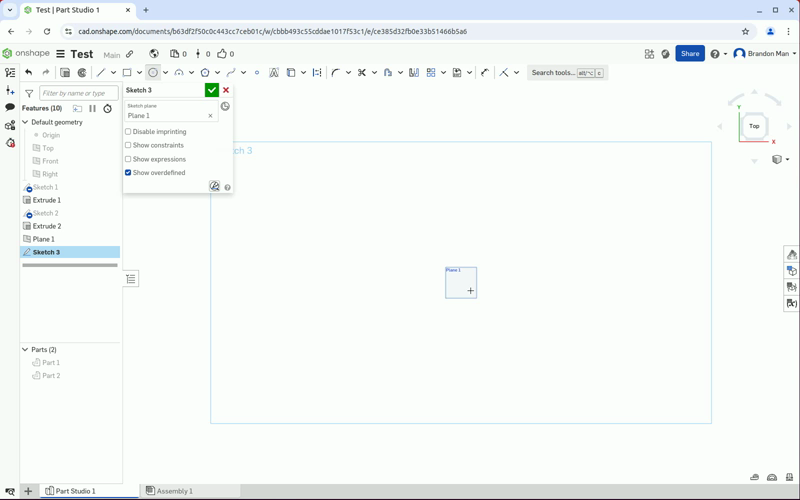
click(470, 290)
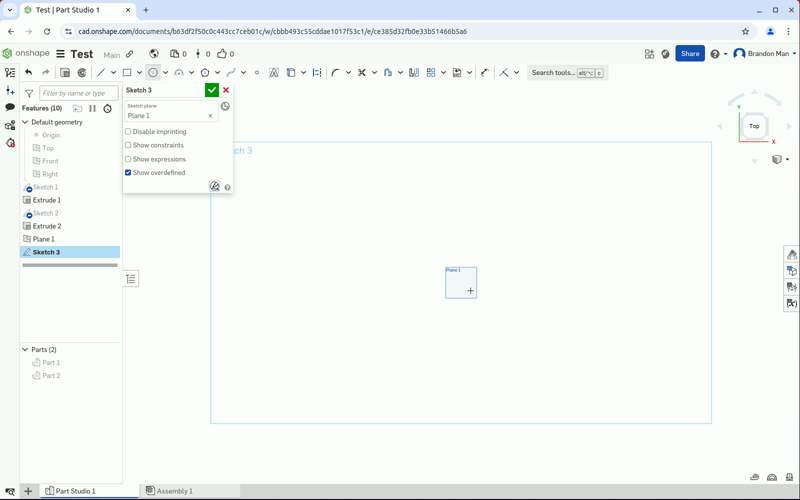
key_up(shift)
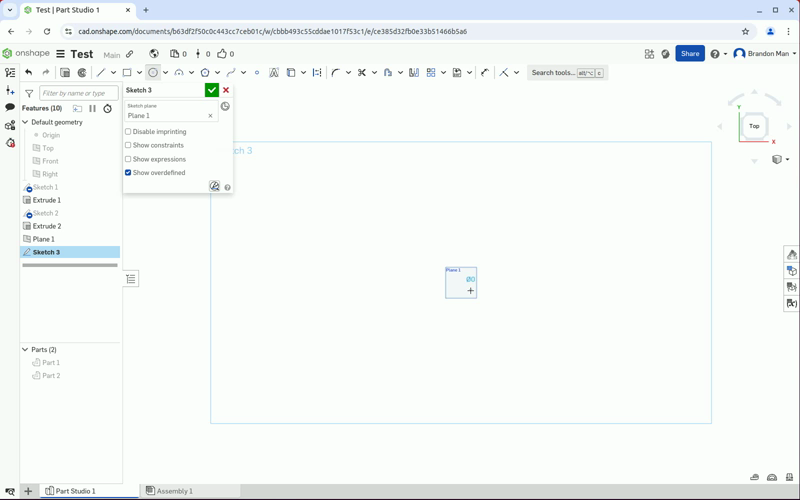
mouse_move(472, 290)
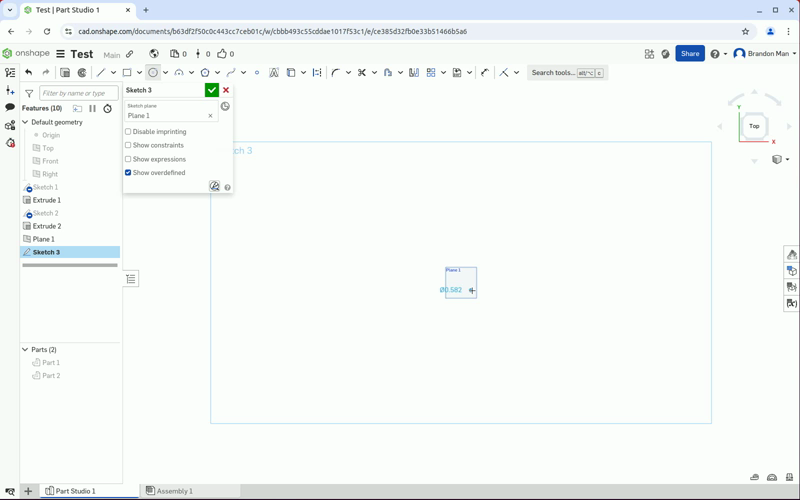
scroll(6)
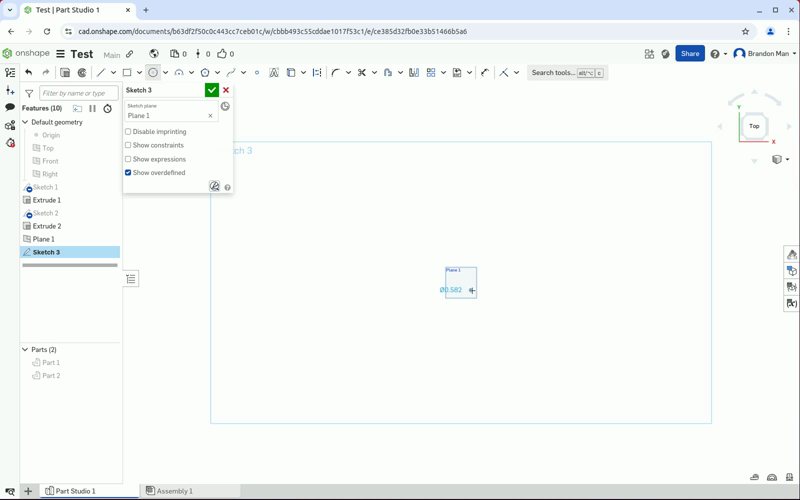
scroll(6)
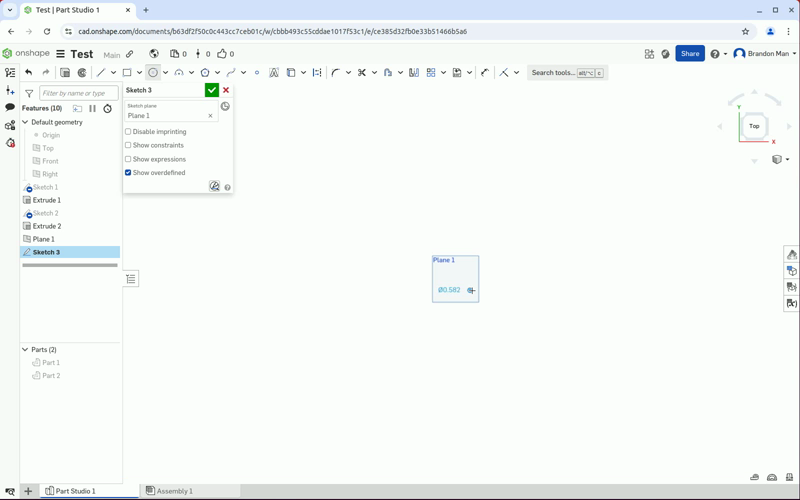
scroll(6)
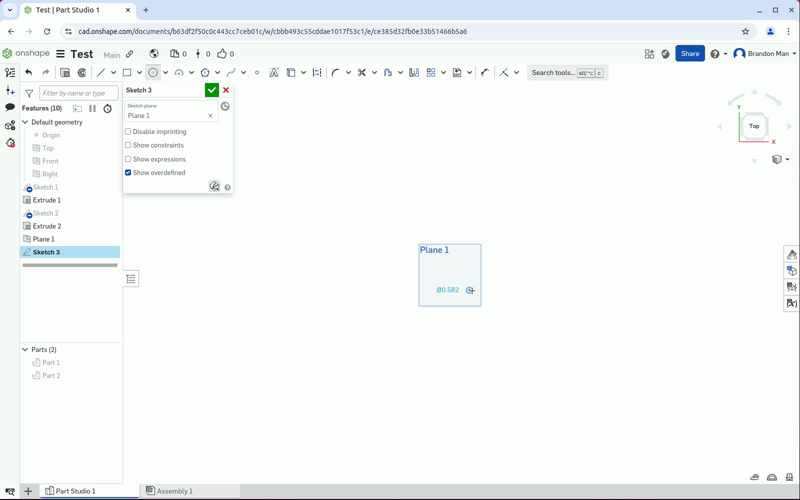
scroll(6)
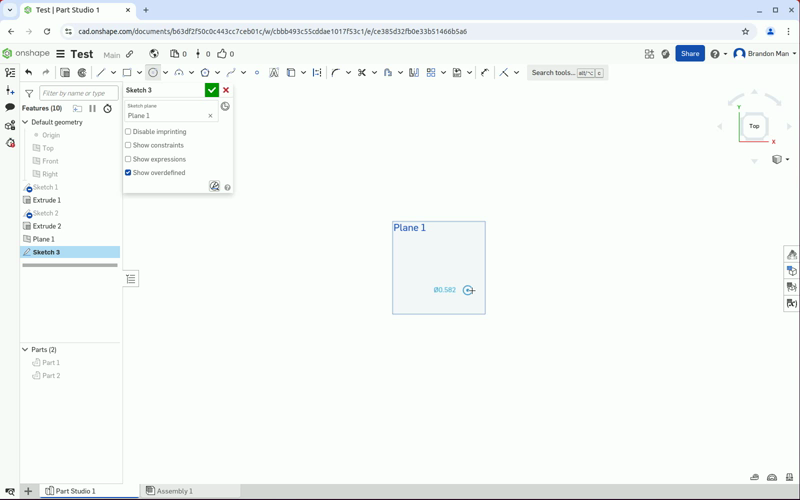
scroll(6)
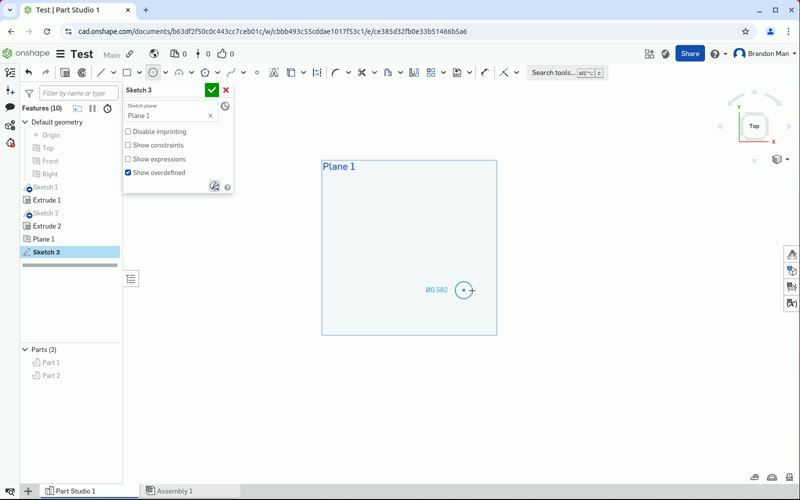
scroll(6)
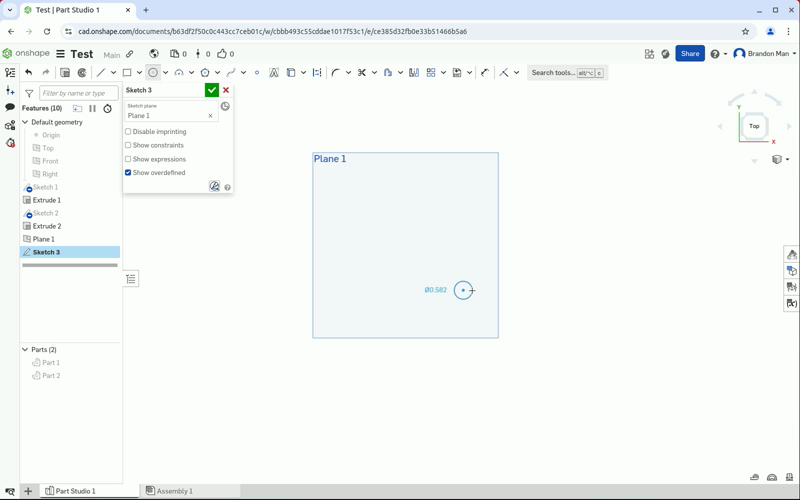
scroll(6)
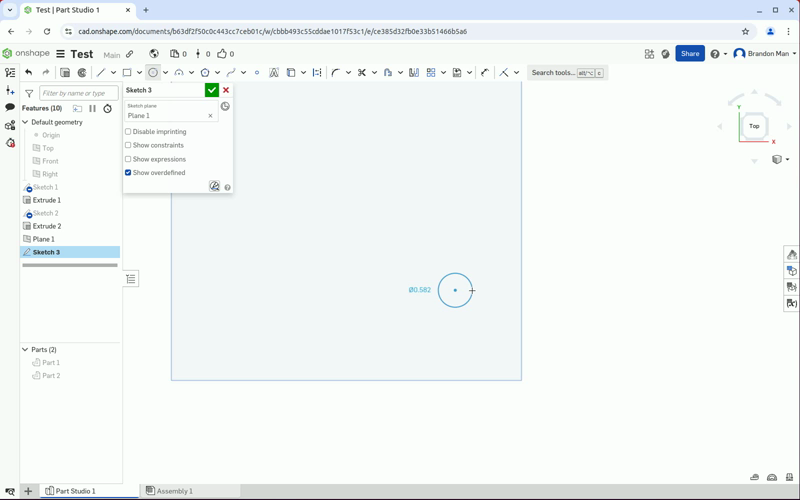
click(472, 290)
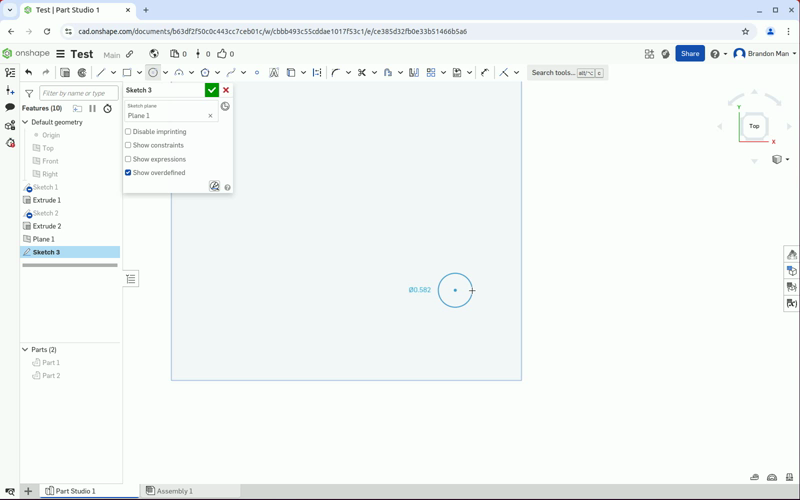
scroll(-6)
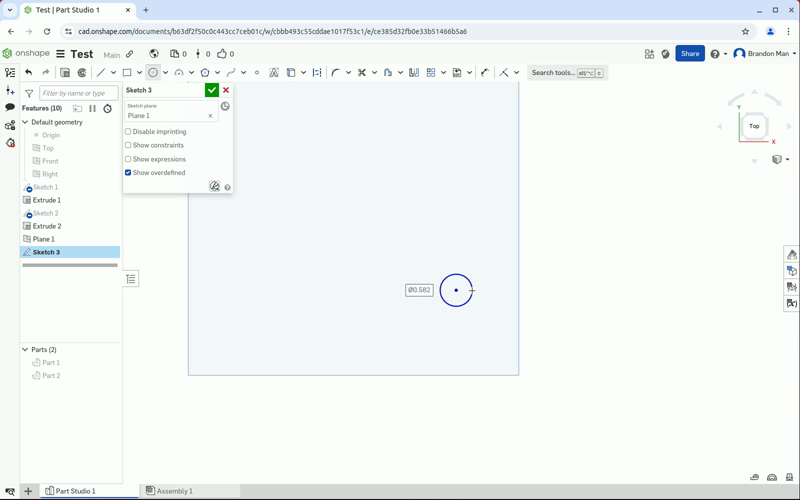
scroll(-6)
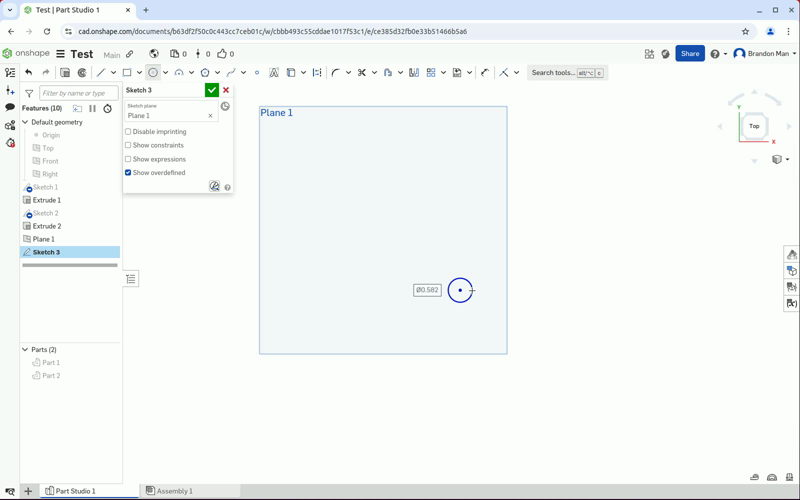
scroll(-6)
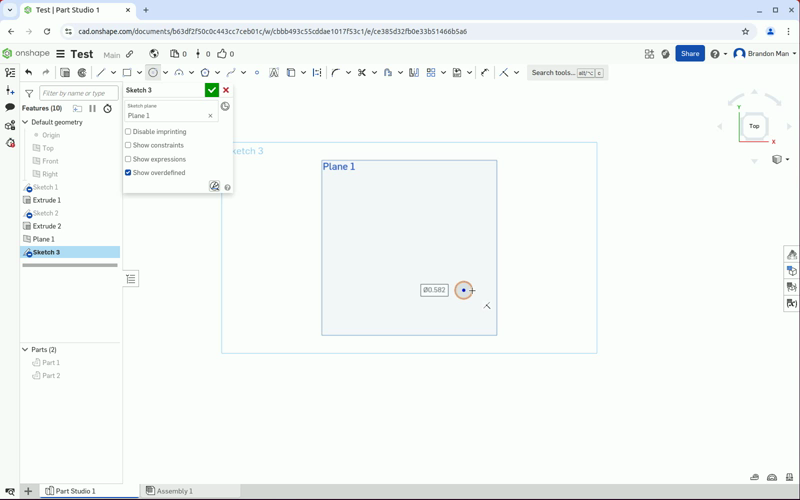
scroll(-6)
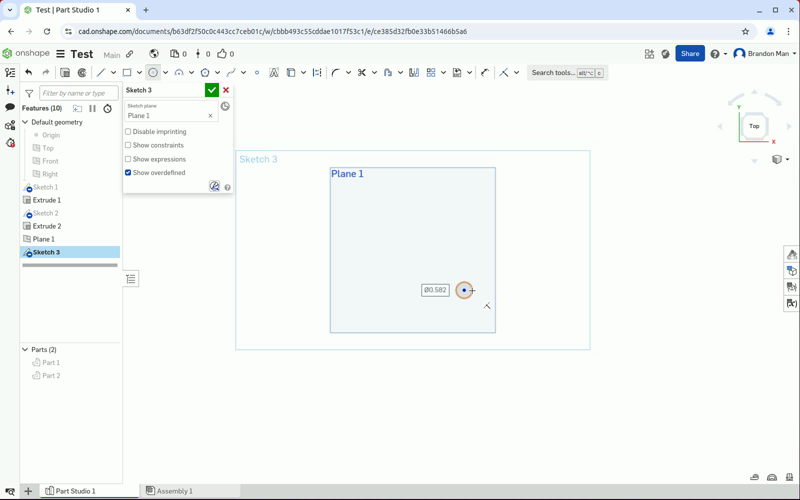
scroll(-6)
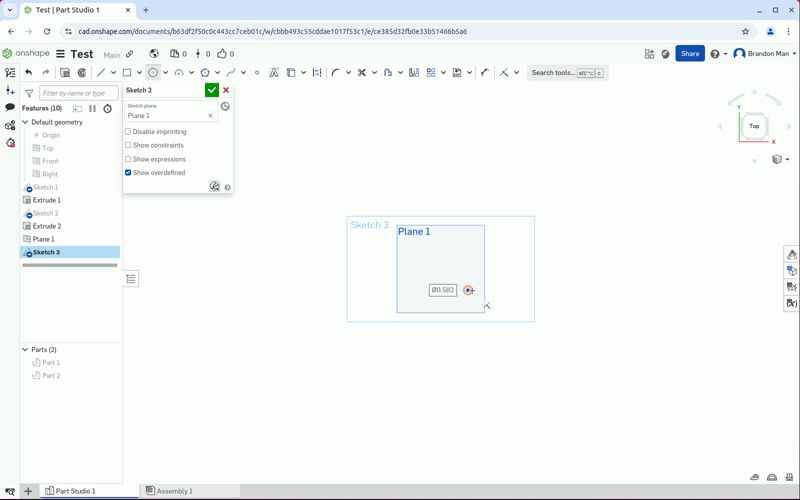
scroll(-6)
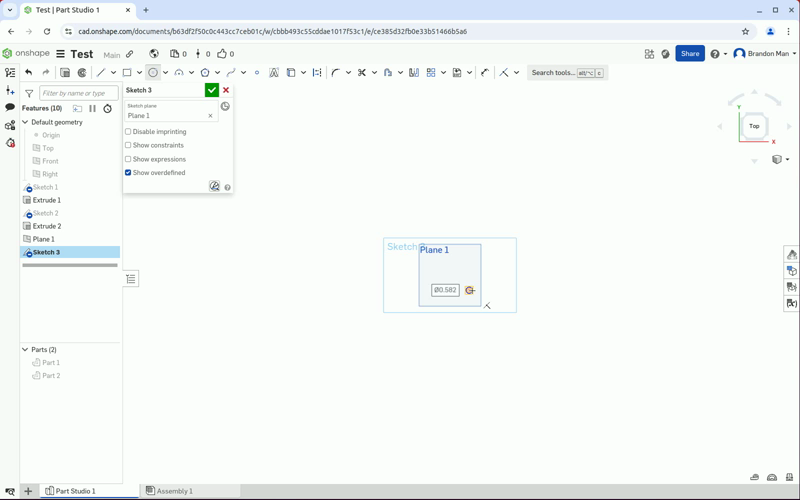
scroll(-6)
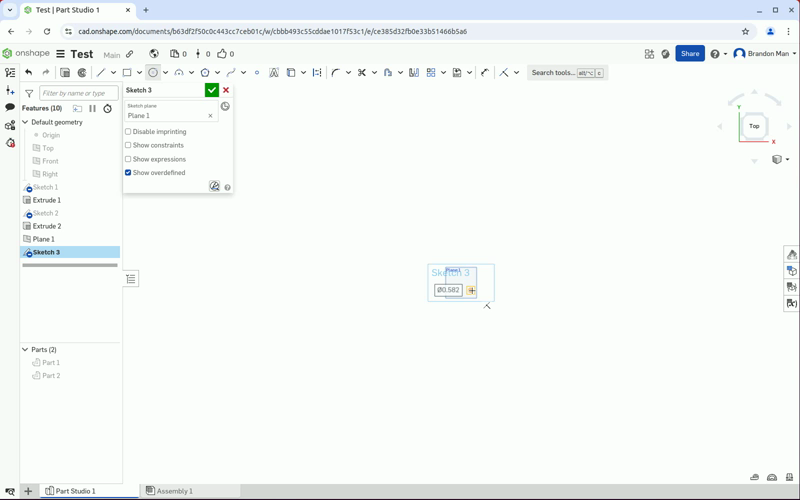
key(esc)
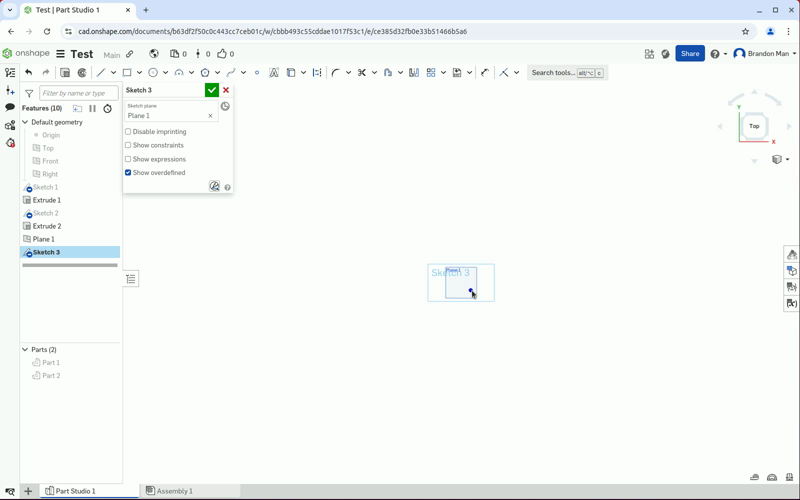
mouse_move(469, 290)
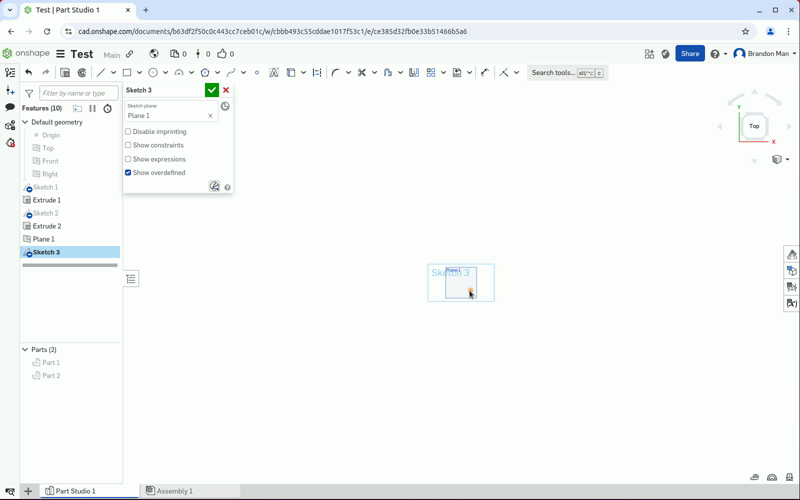
scroll(6)
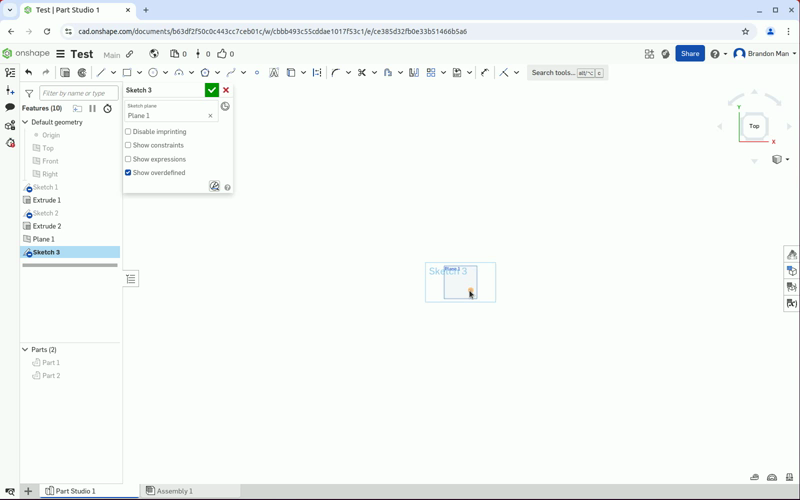
scroll(6)
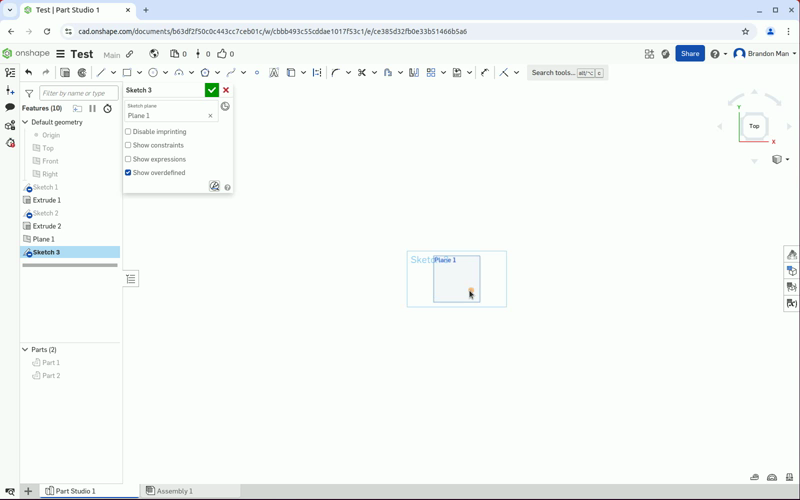
scroll(6)
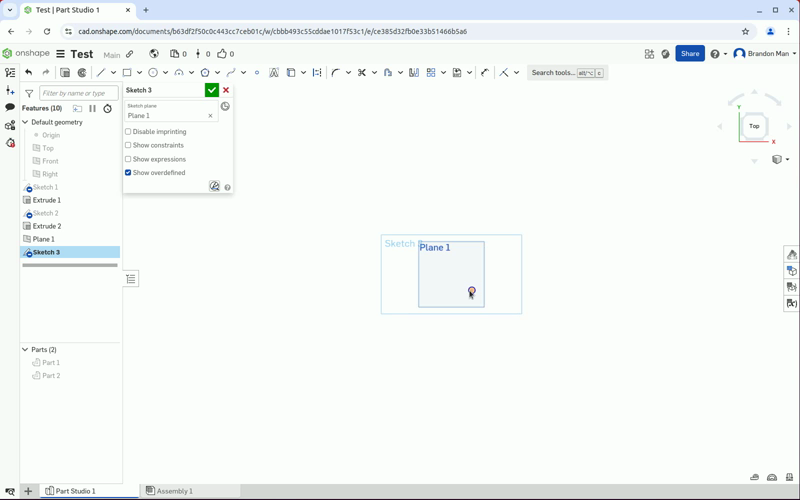
scroll(6)
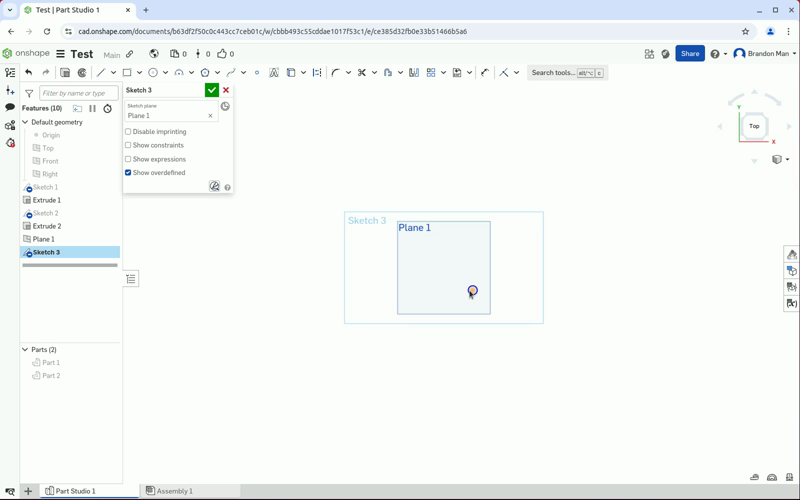
scroll(6)
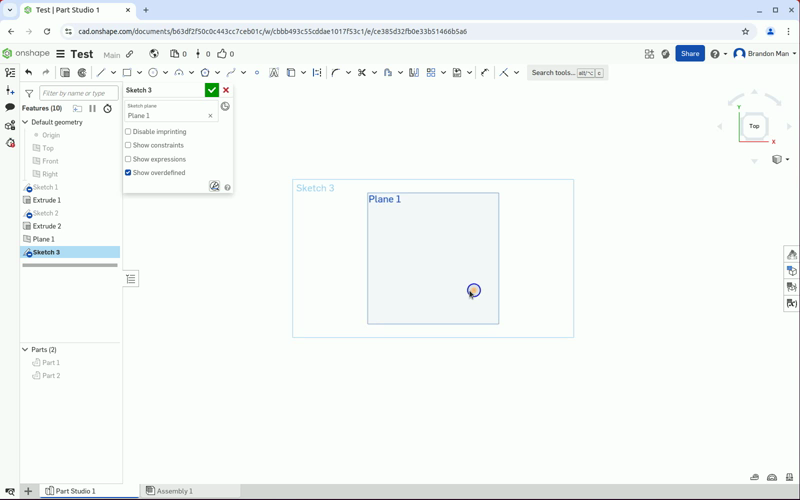
scroll(6)
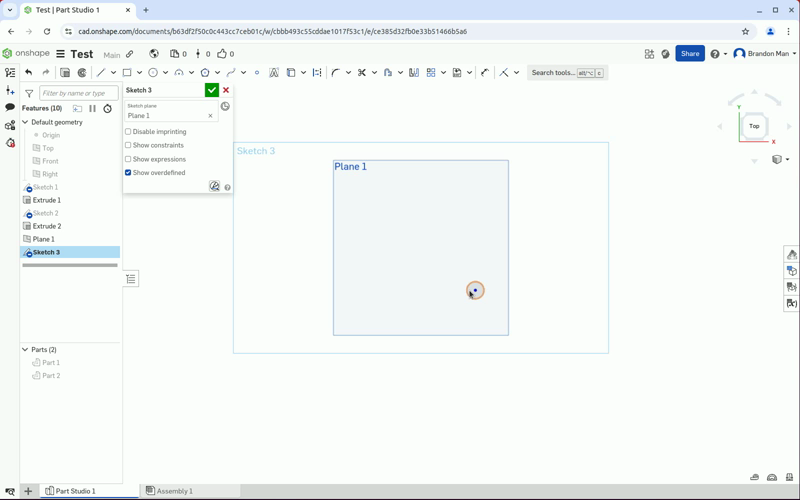
scroll(6)
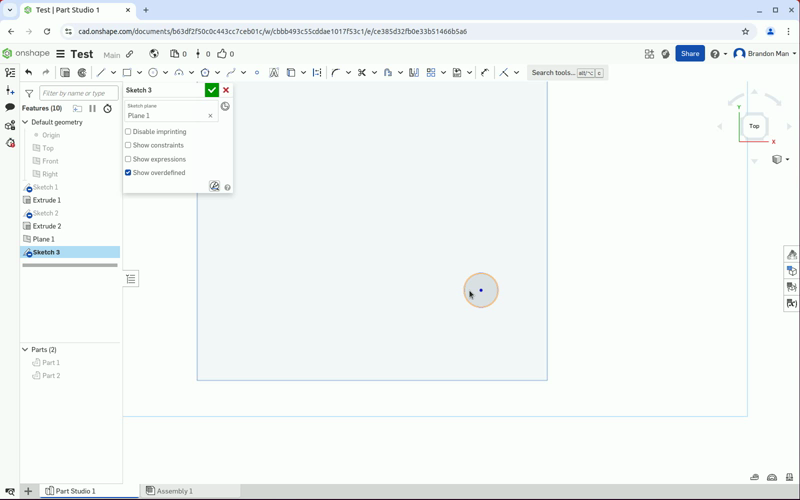
click(469, 290)
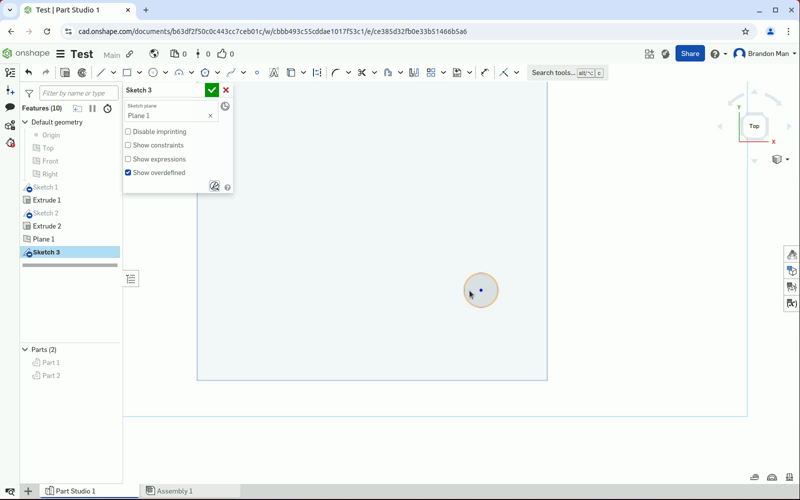
scroll(-6)
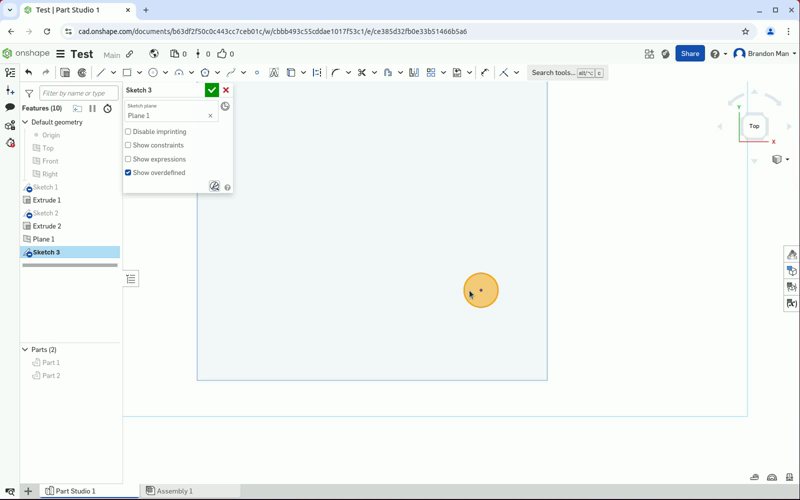
scroll(-6)
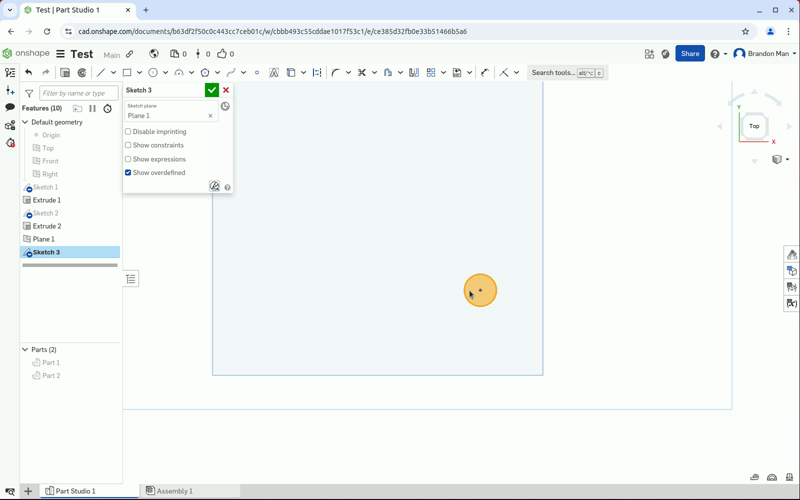
scroll(-6)
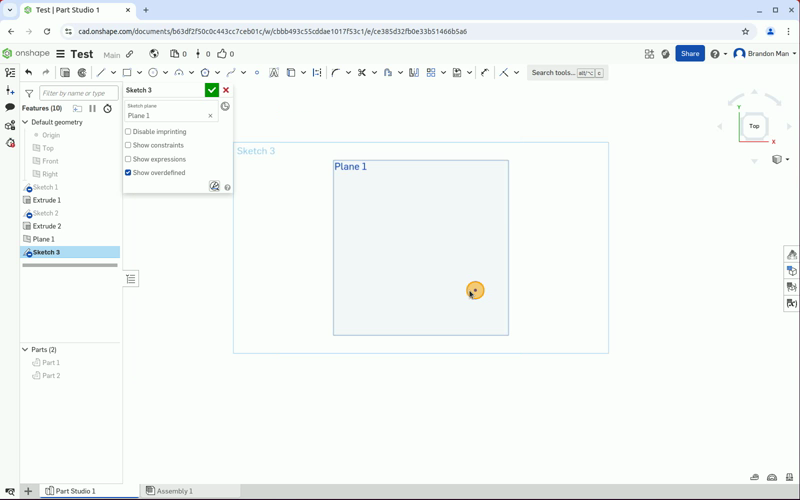
scroll(-6)
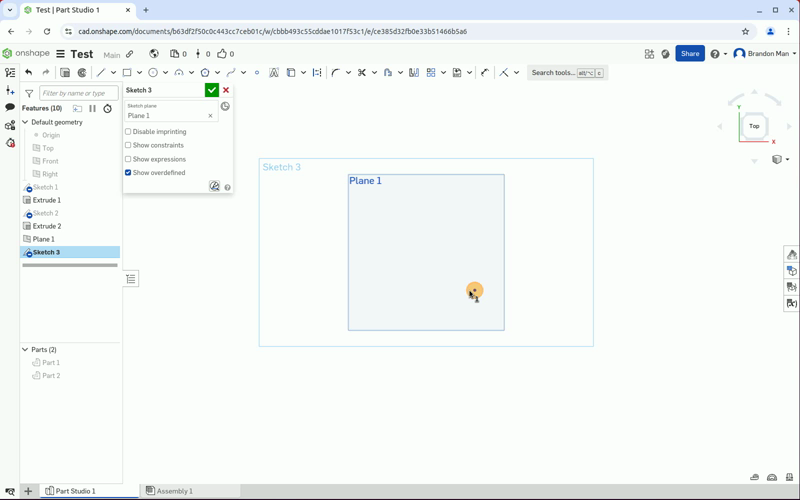
scroll(-6)
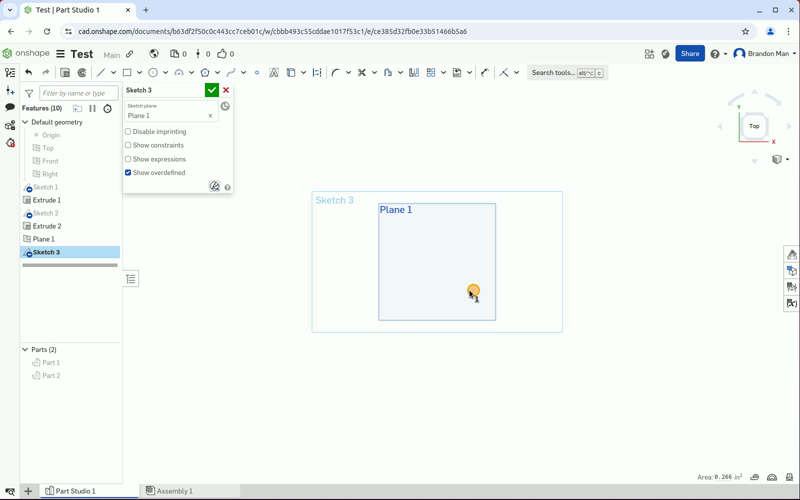
scroll(-6)
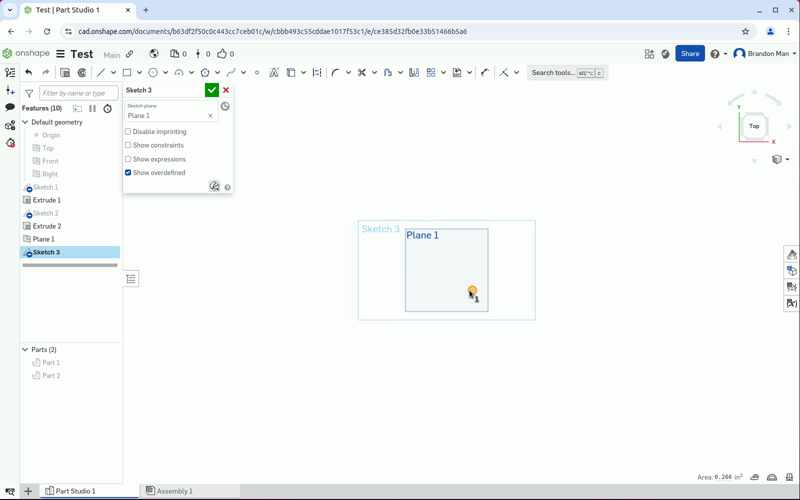
scroll(-6)
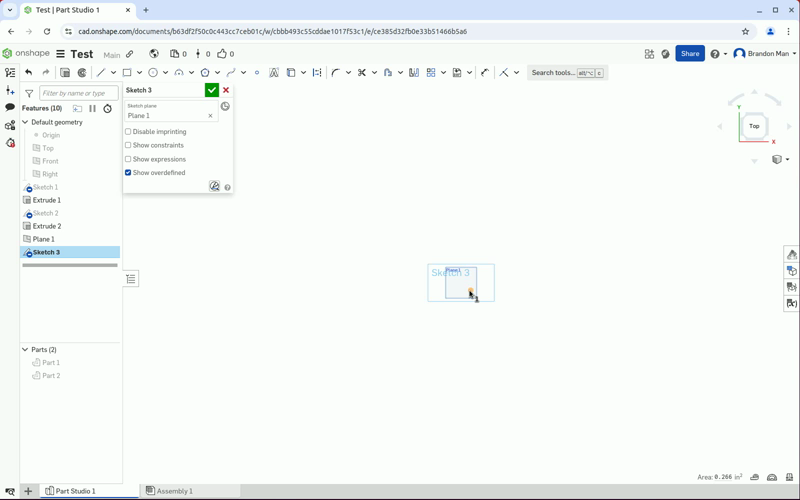
mouse_move(73, 352)
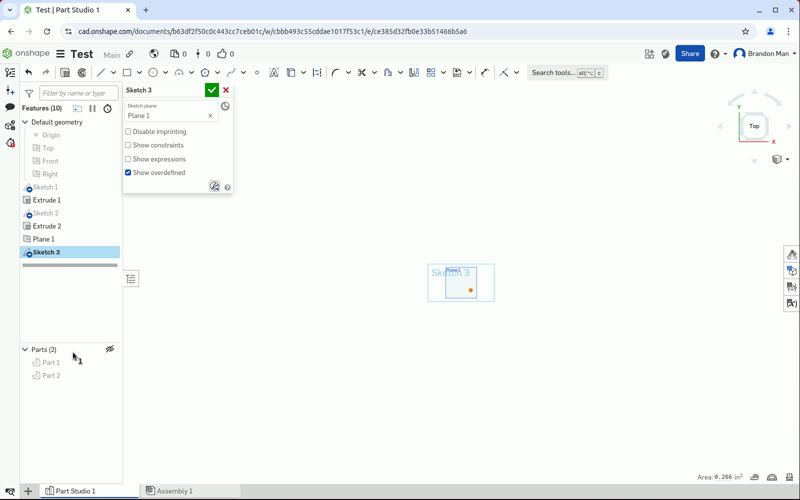
key(shift+y)
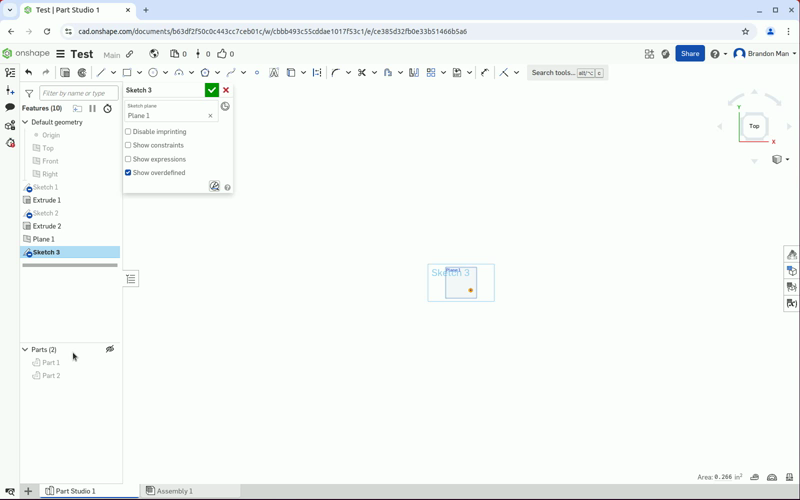
key(shift+e)
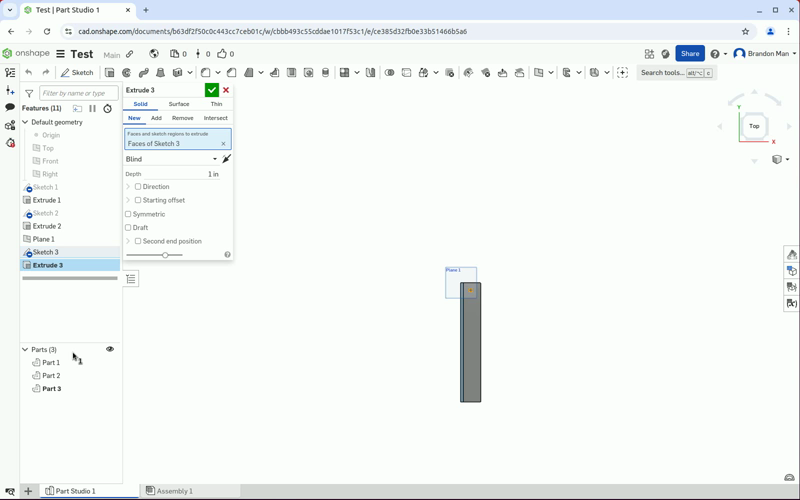
mouse_move(143, 106)
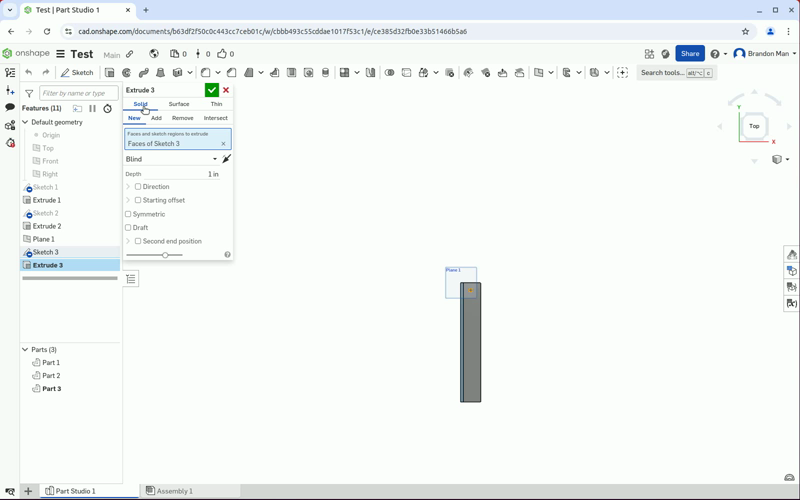
click(143, 106)
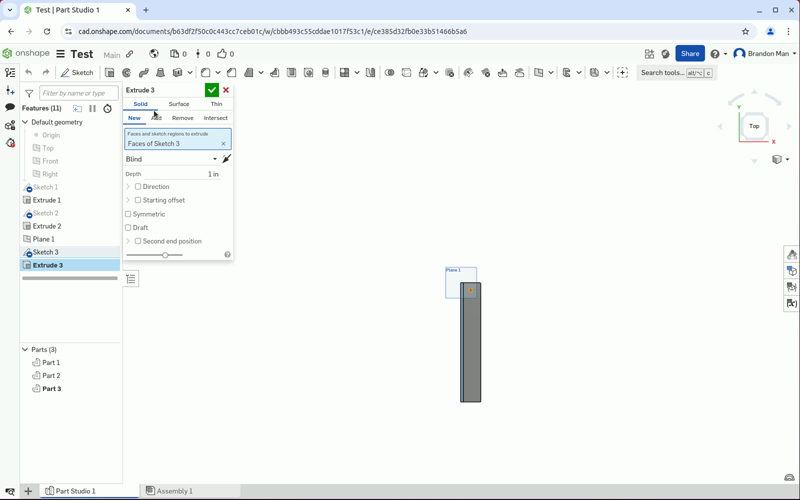
mouse_move(186, 120)
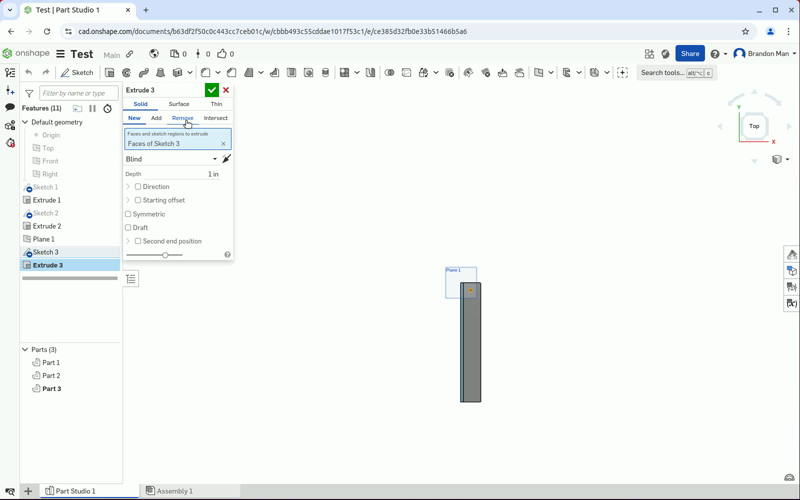
click(186, 120)
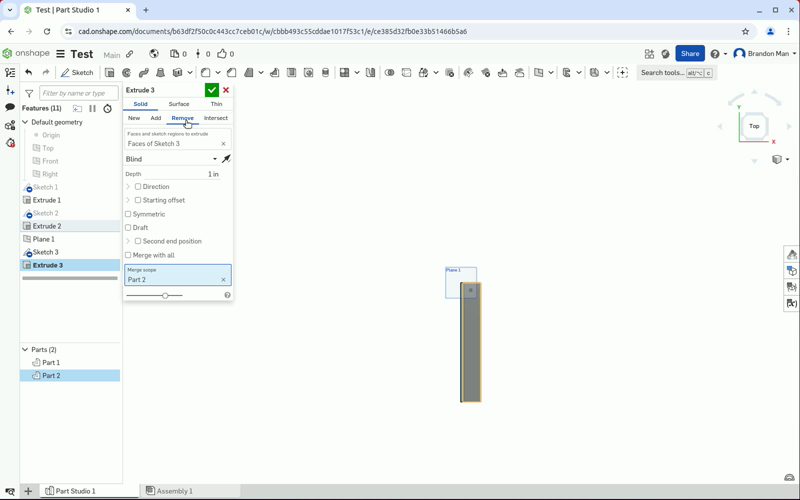
key(tab, 4)
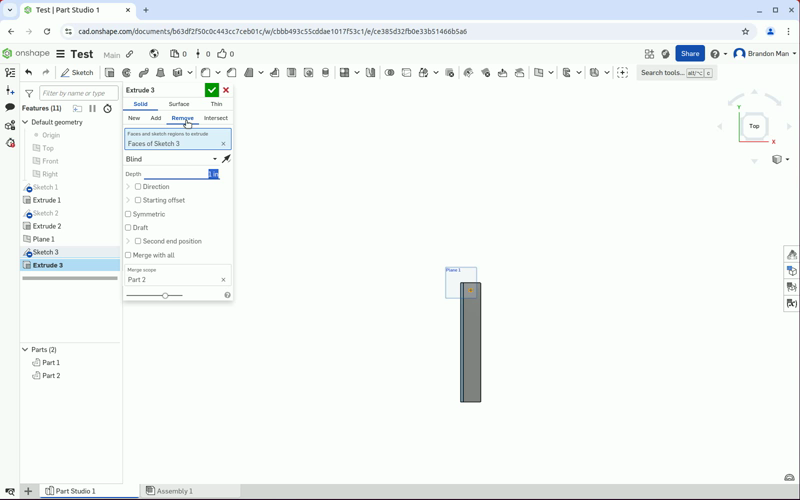
text(4.574)
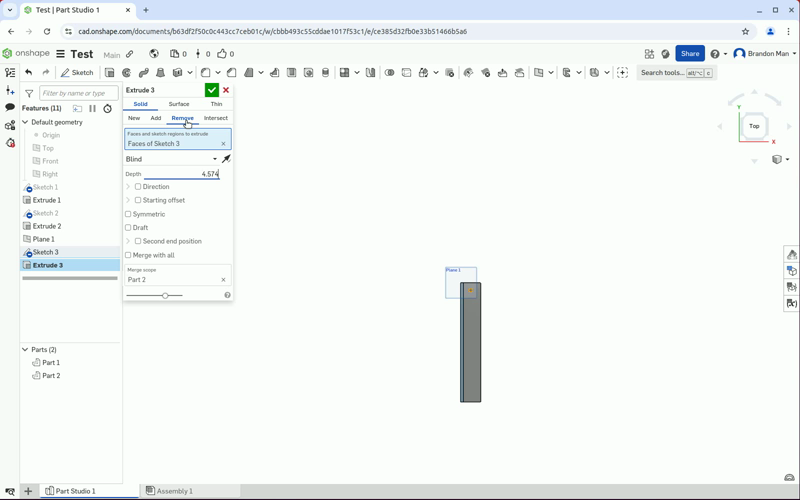
key(tab, 6)
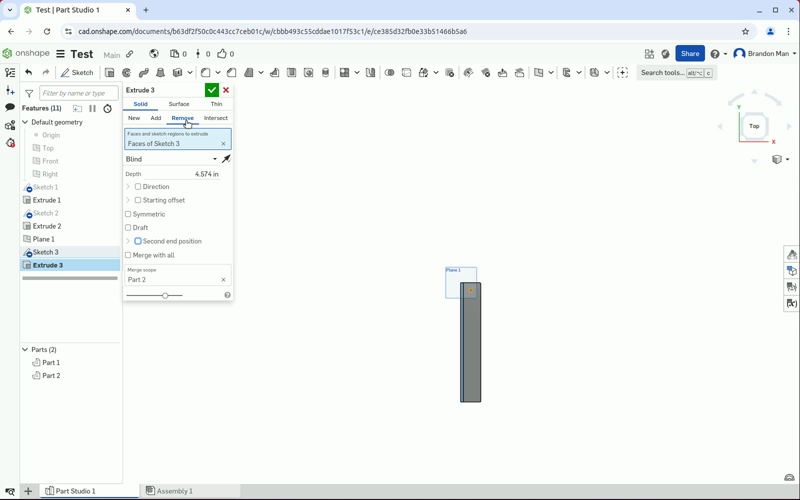
key(space)
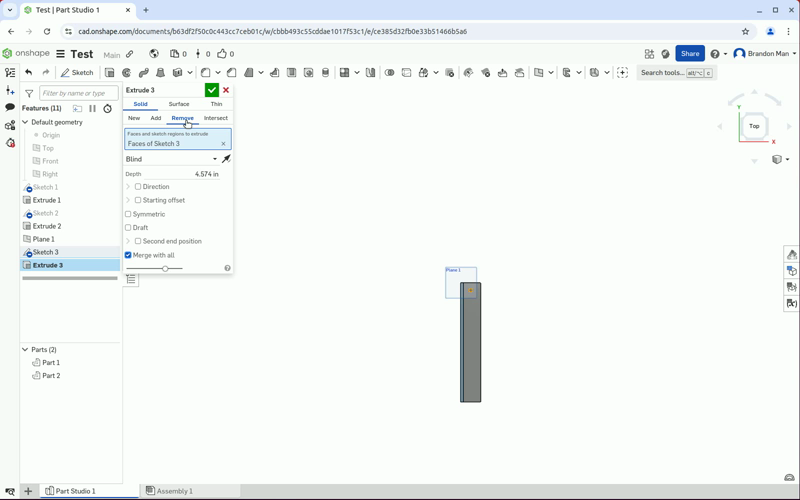
key(enter)
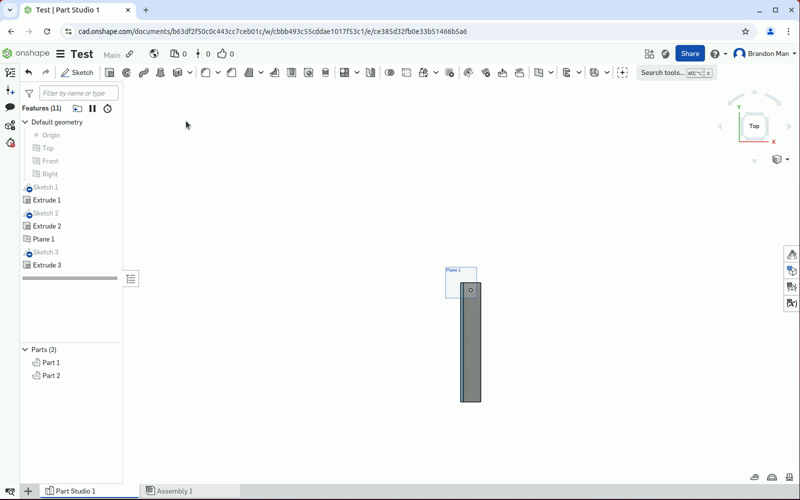
key(shift+h)
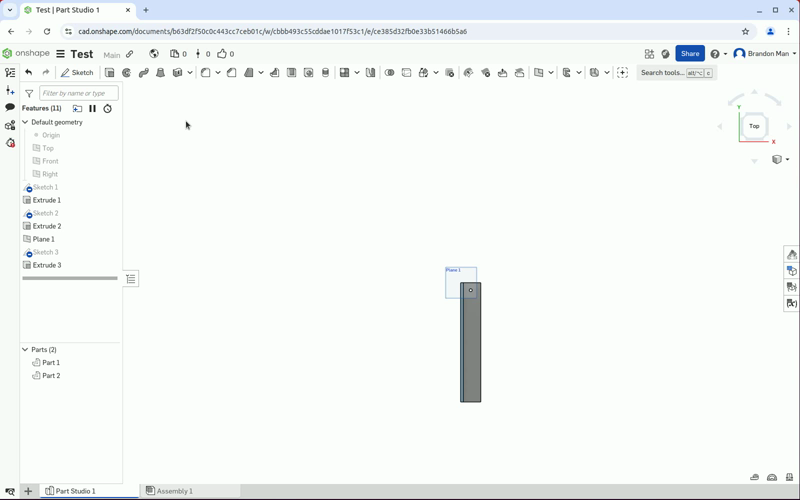
key(shift+h)
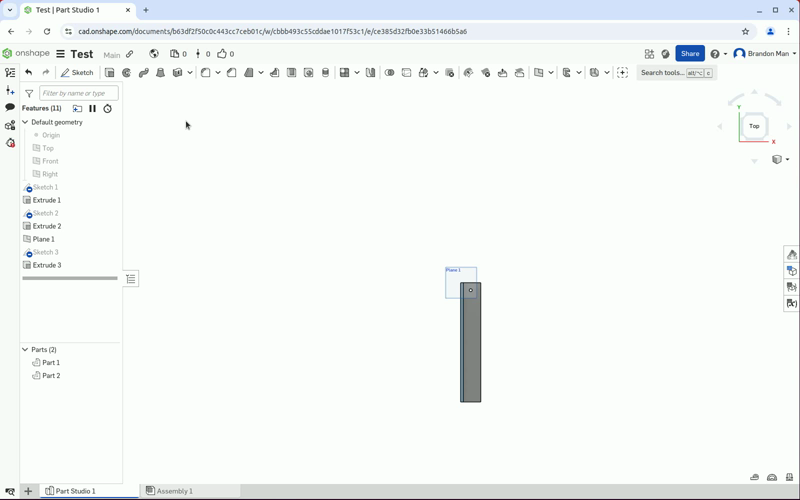
mouse_move(73, 189)
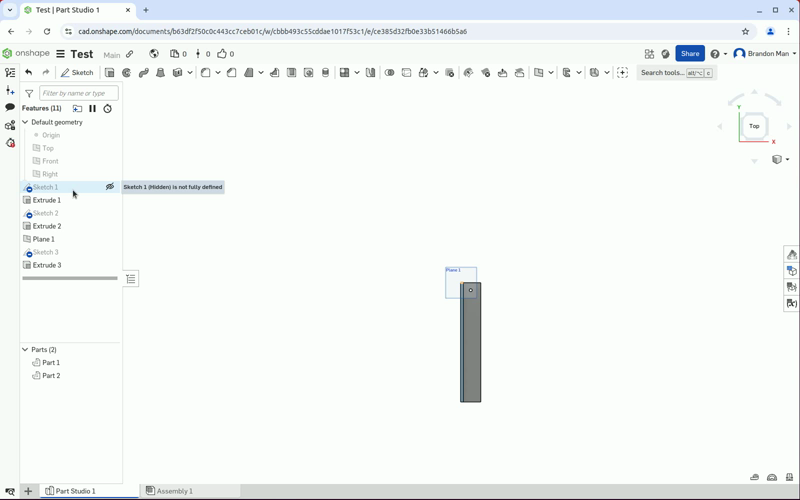
click(73, 189)
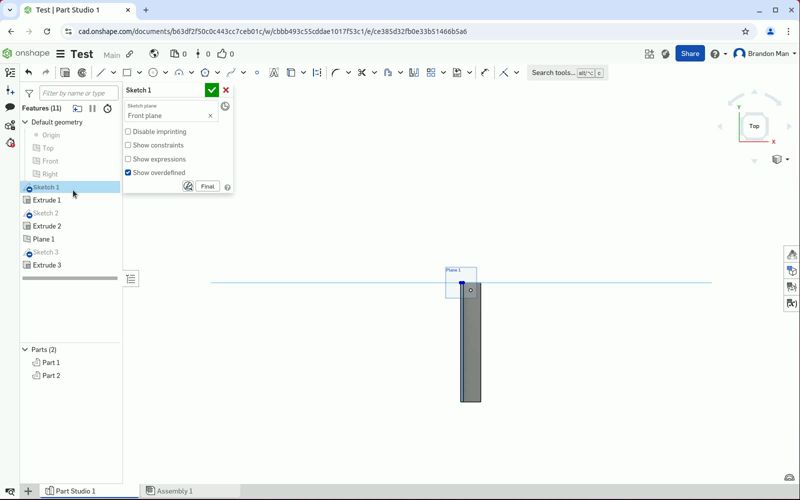
mouse_move(229, 92)
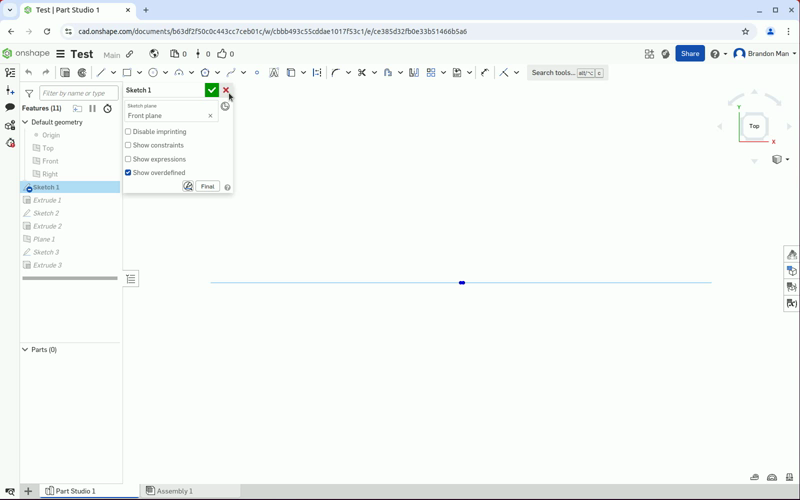
click(229, 92)
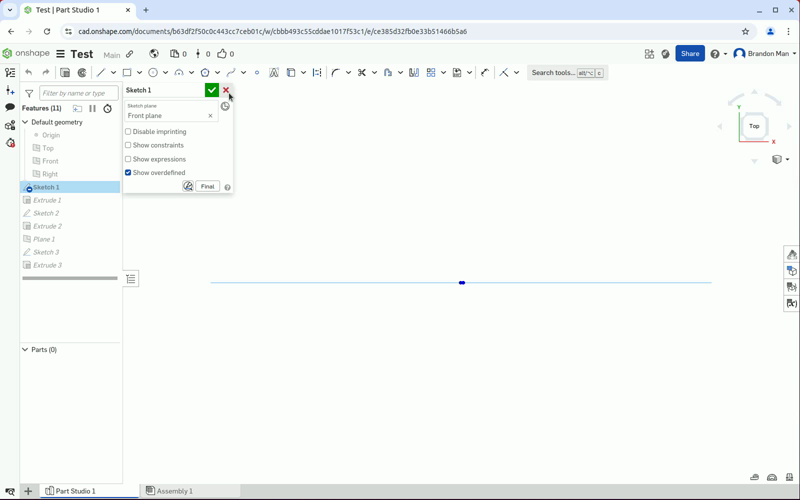
key(shift+s)
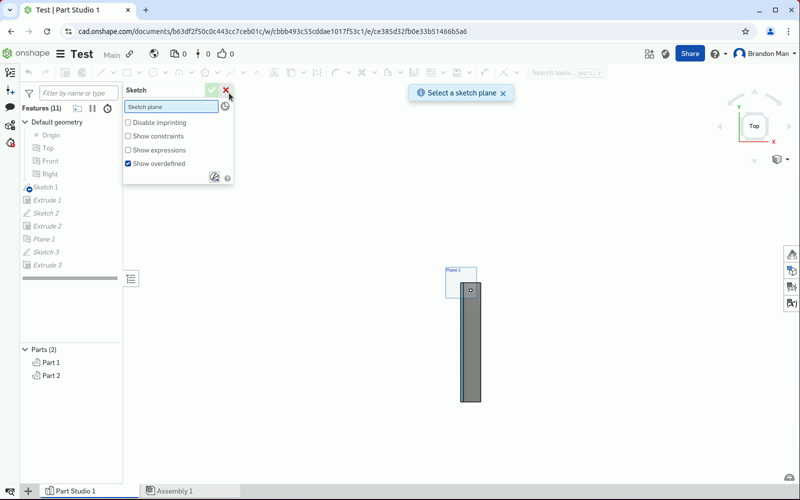
mouse_move(73, 241)
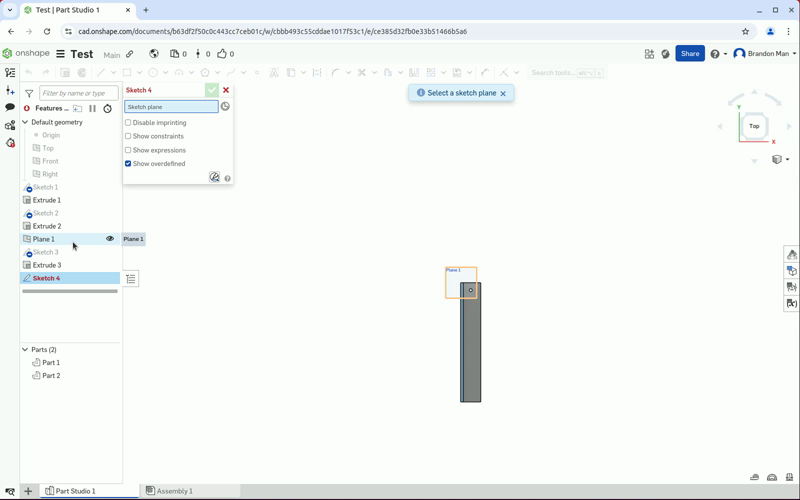
click(73, 241)
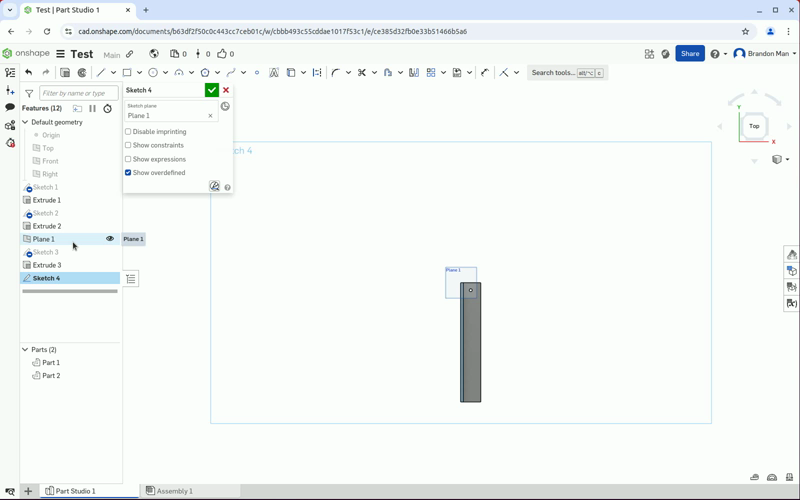
mouse_move(73, 352)
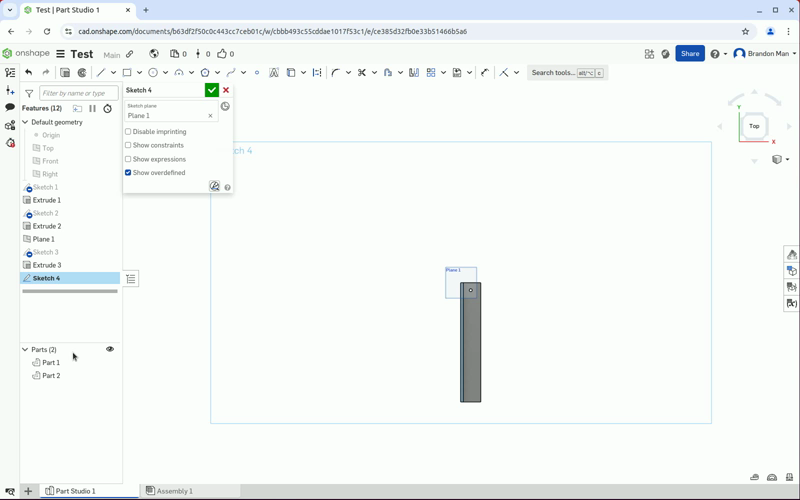
key(y)
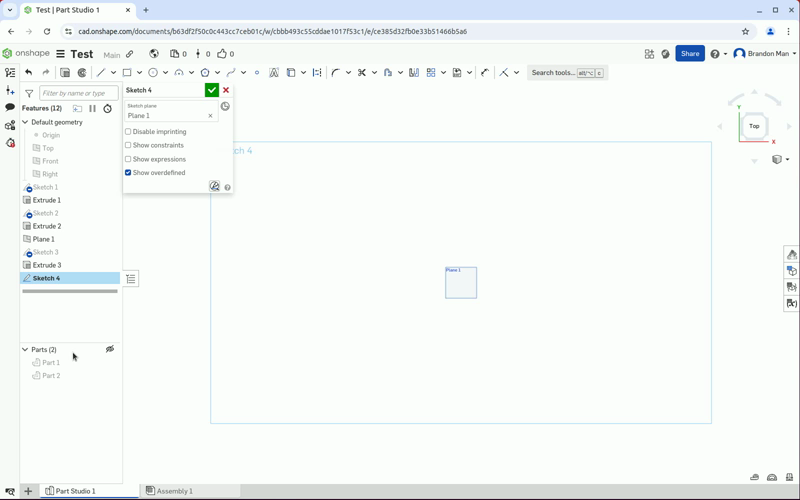
key(c)
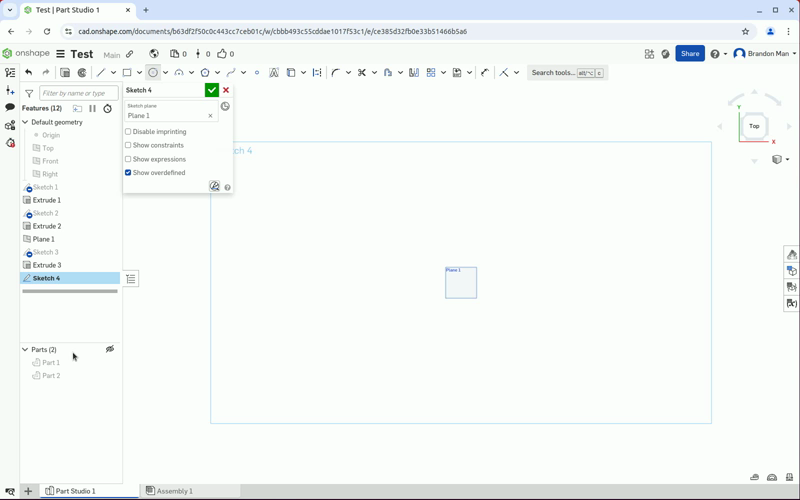
key_down(shift)
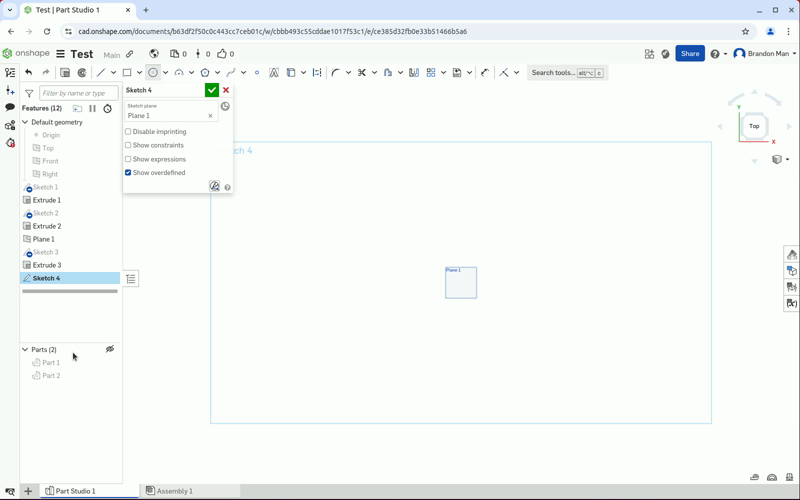
mouse_move(470, 388)
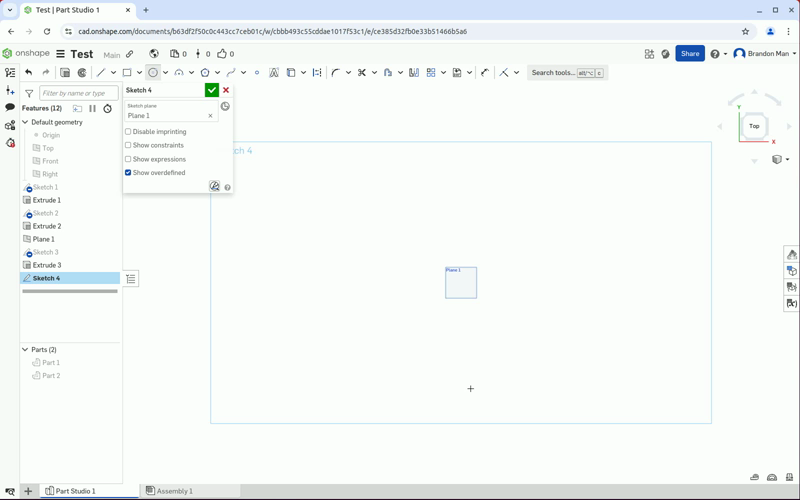
click(470, 388)
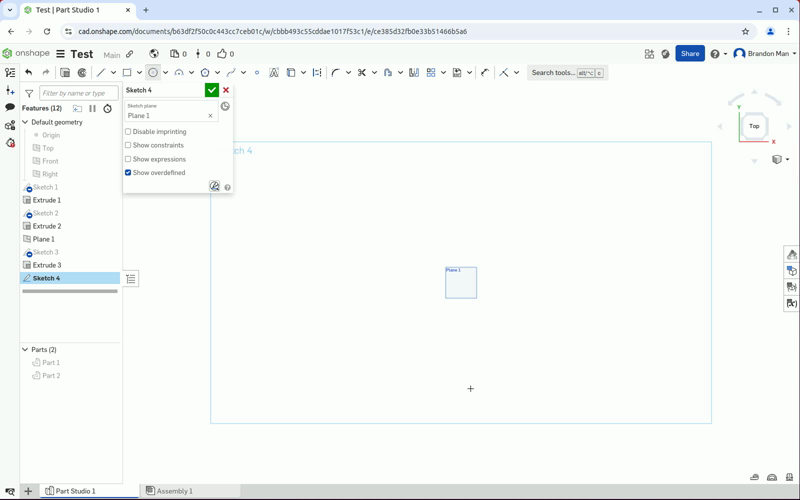
key_up(shift)
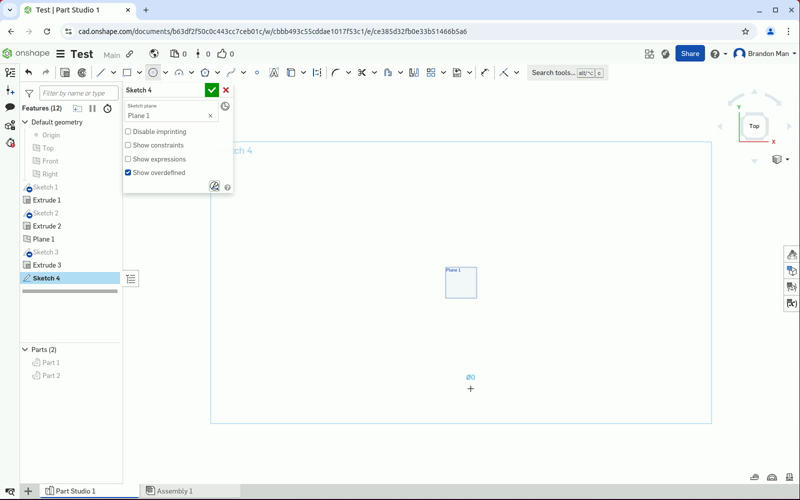
mouse_move(472, 388)
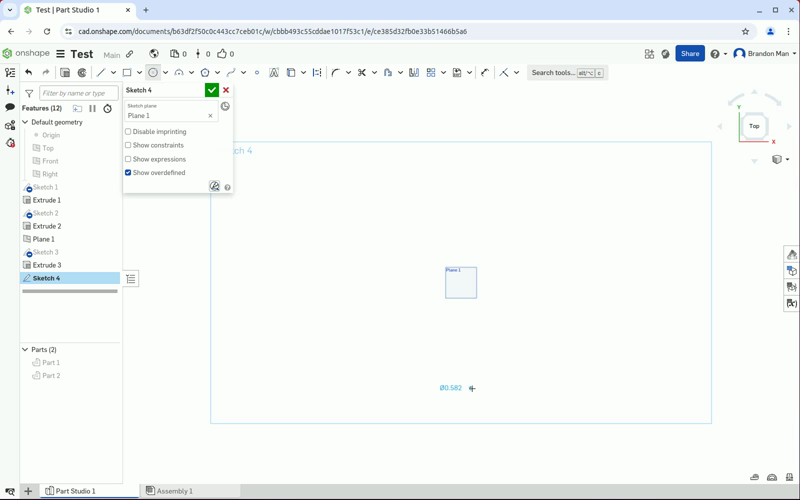
scroll(6)
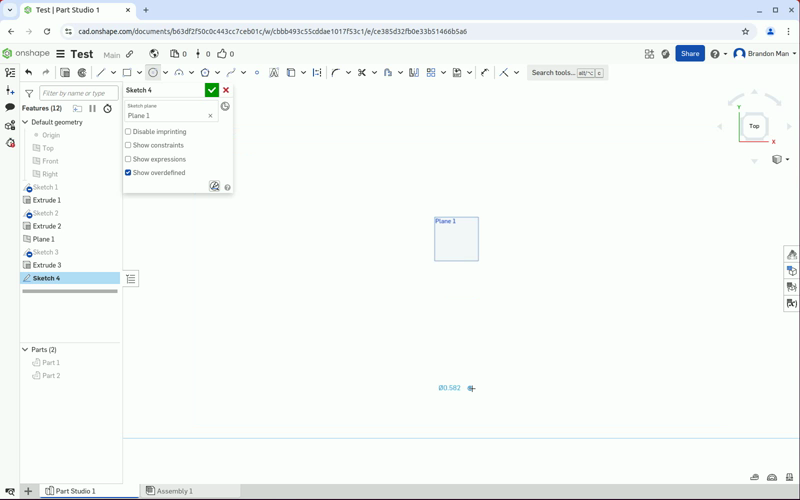
scroll(6)
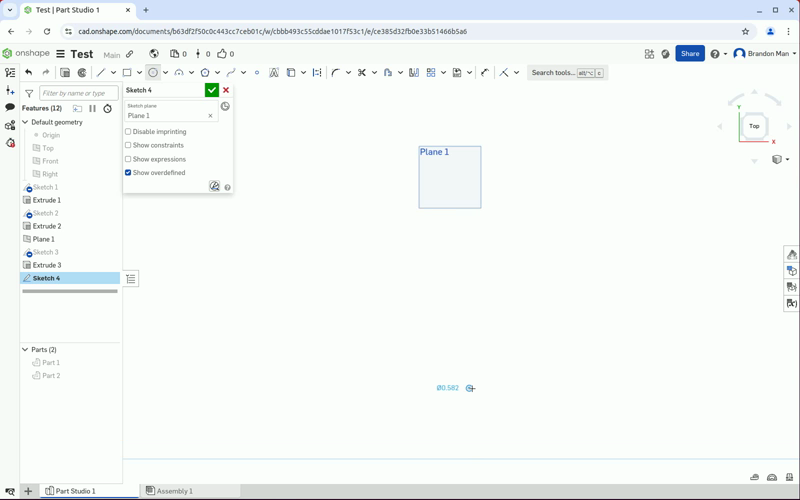
scroll(6)
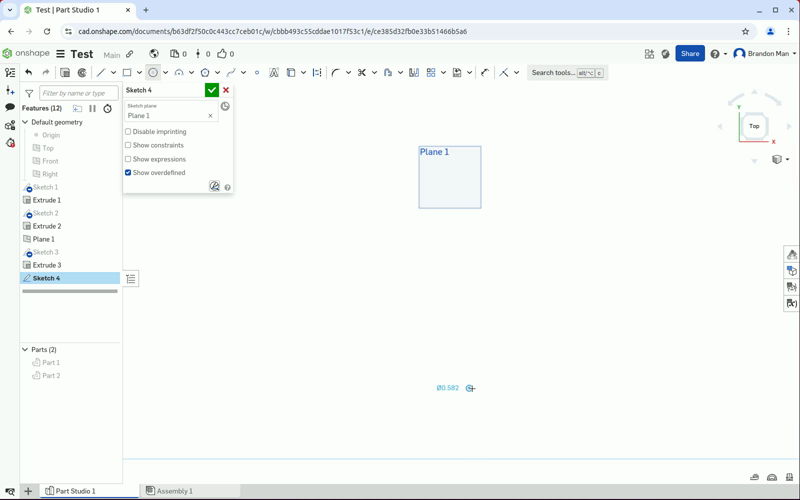
scroll(6)
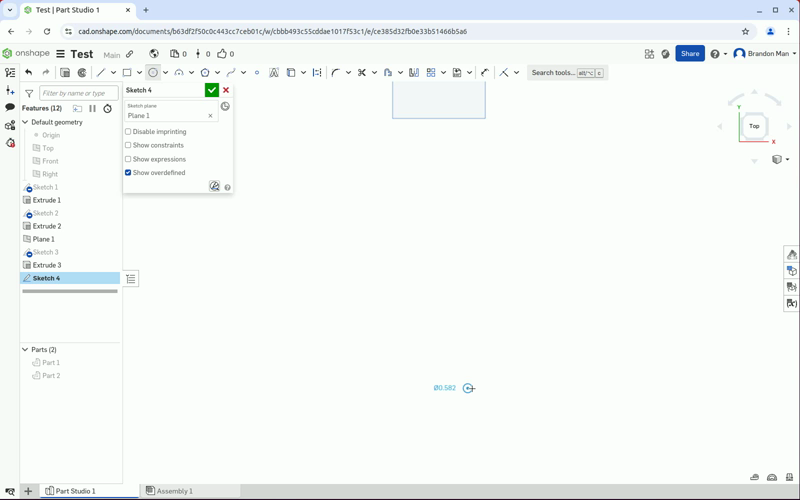
scroll(6)
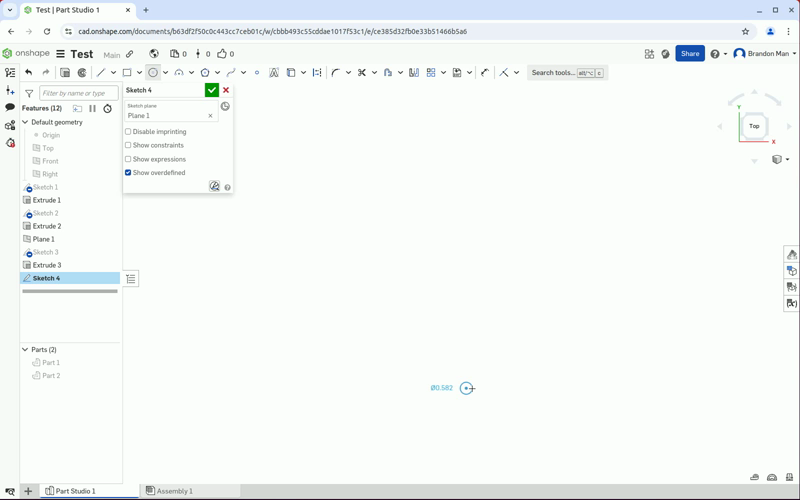
scroll(6)
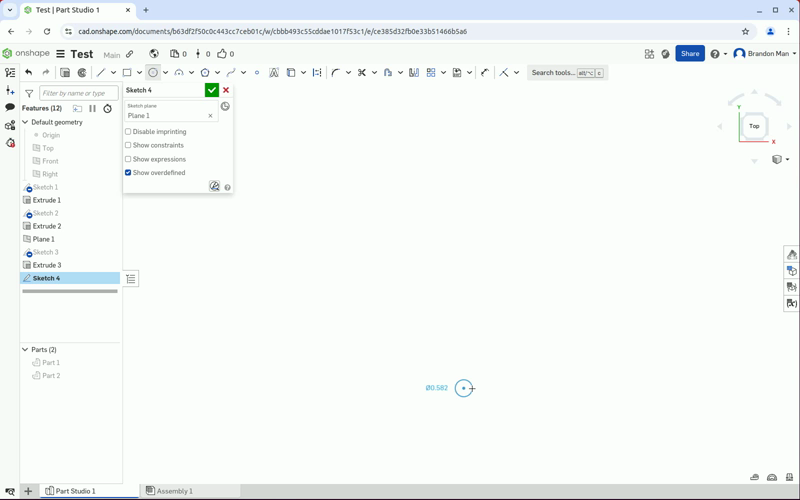
scroll(6)
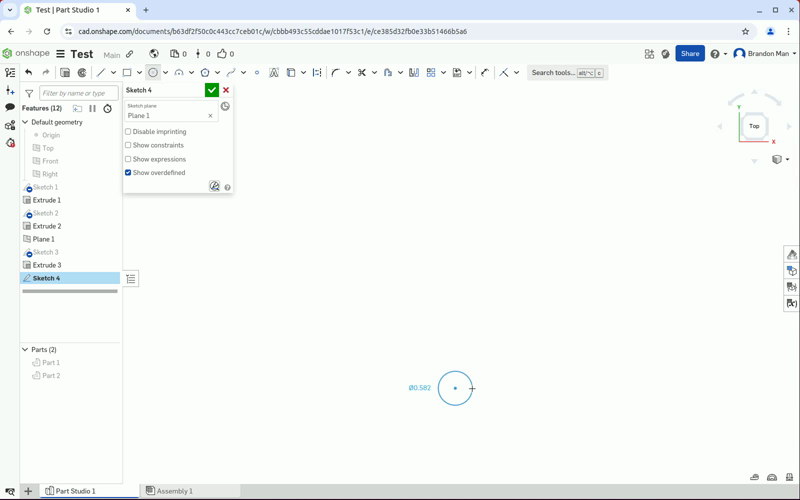
click(472, 388)
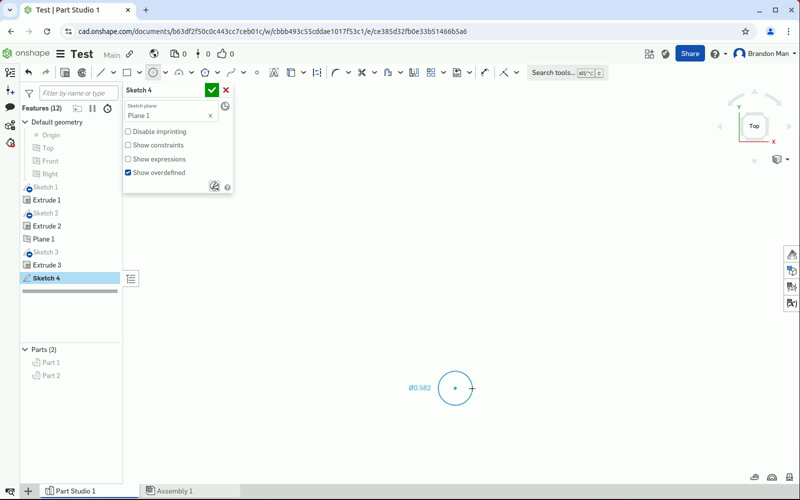
scroll(-6)
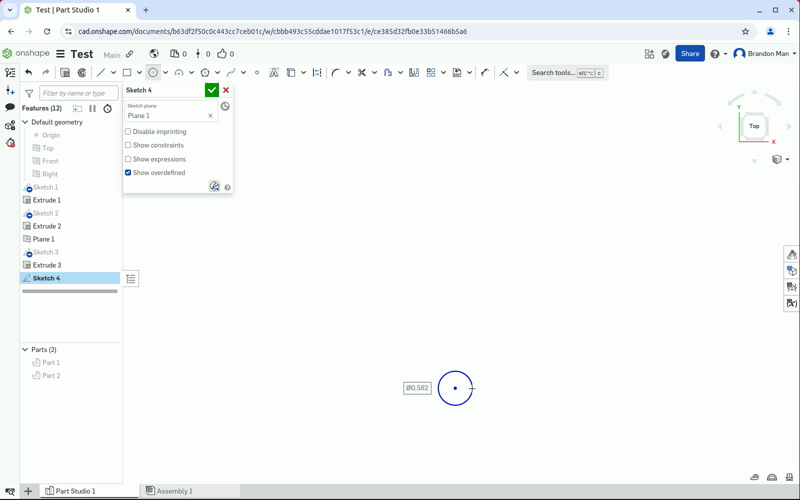
scroll(-6)
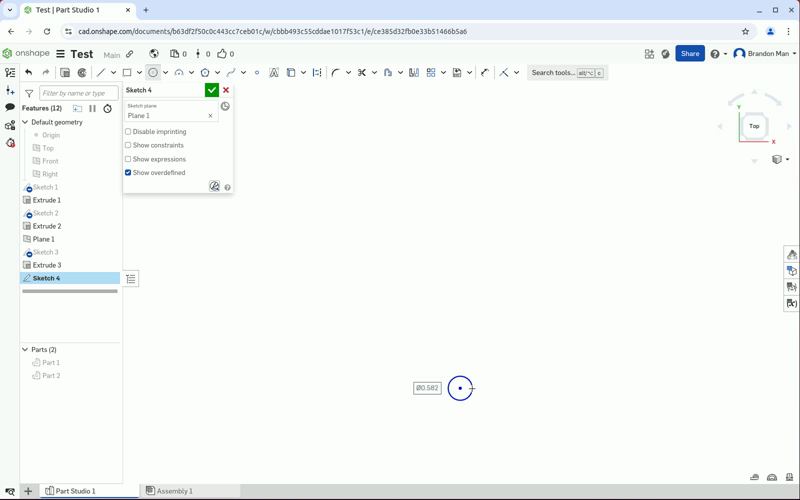
scroll(-6)
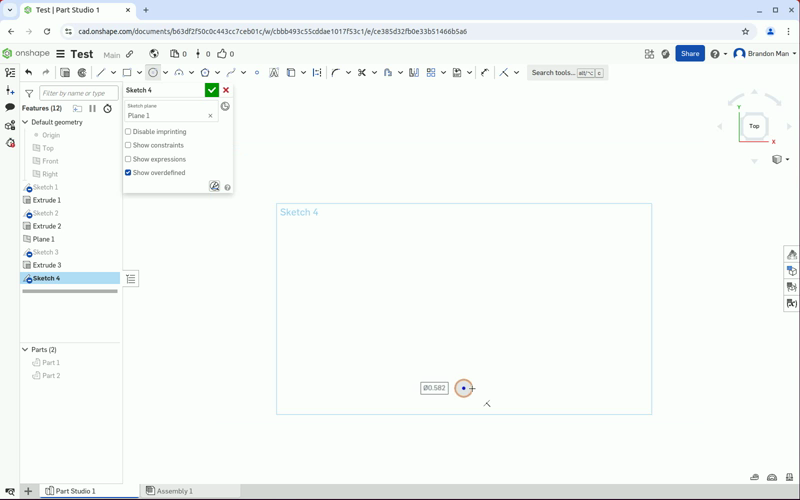
scroll(-6)
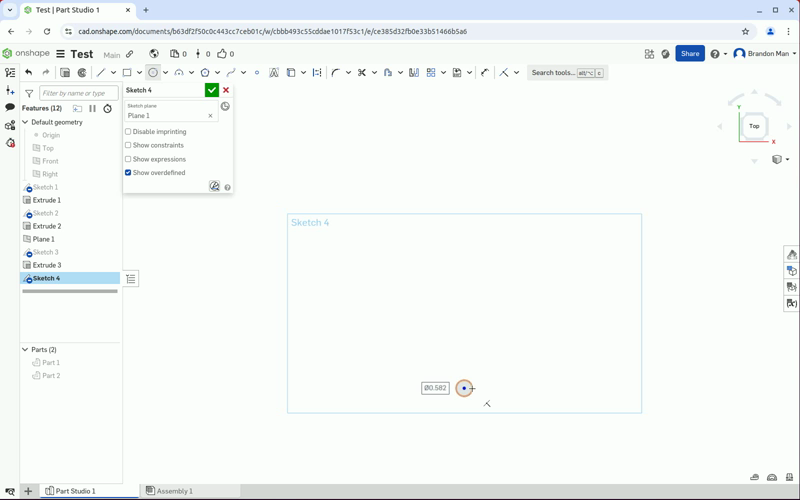
scroll(-6)
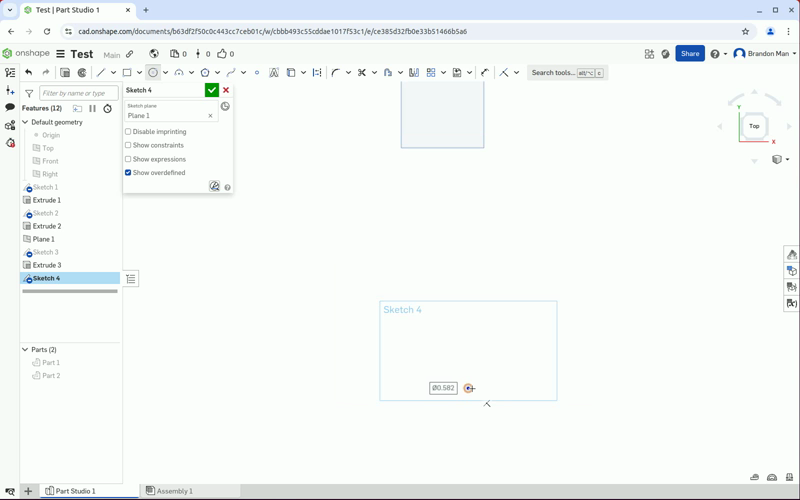
scroll(-6)
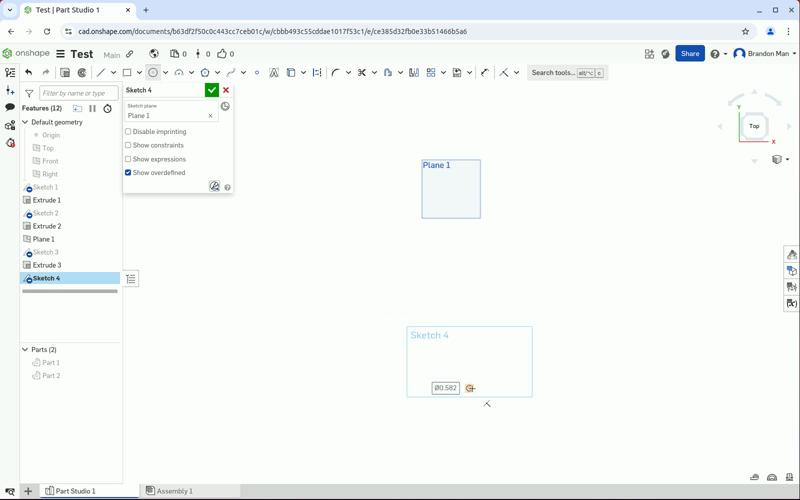
scroll(-6)
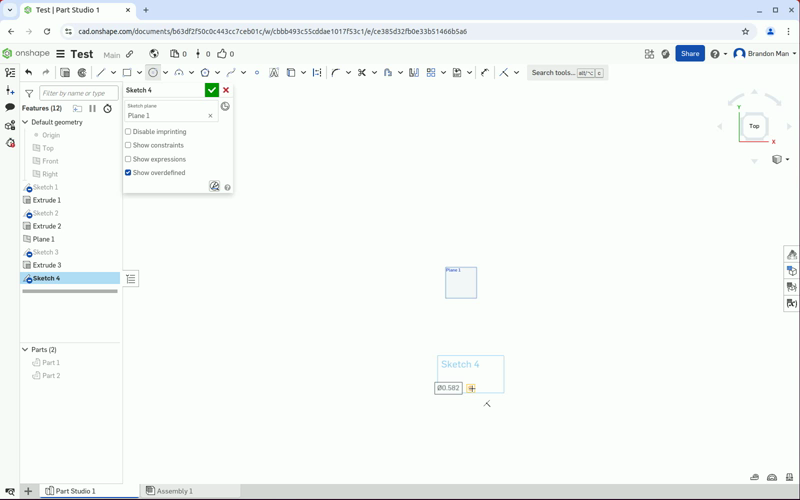
key(esc)
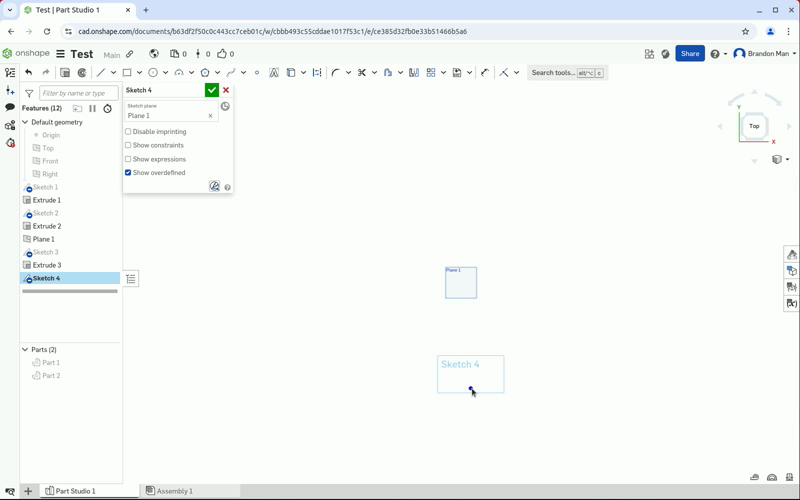
mouse_move(470, 388)
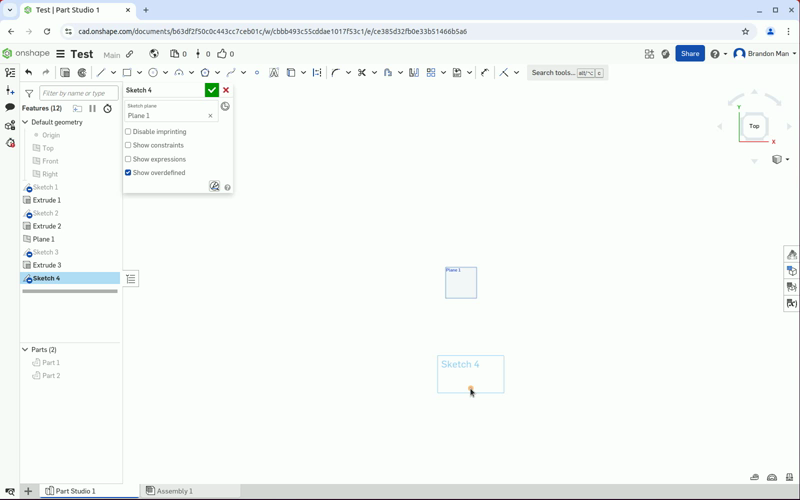
scroll(6)
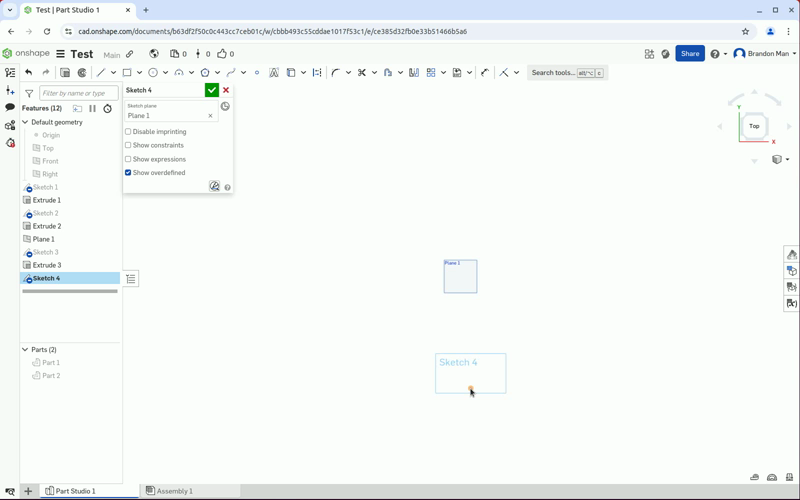
scroll(6)
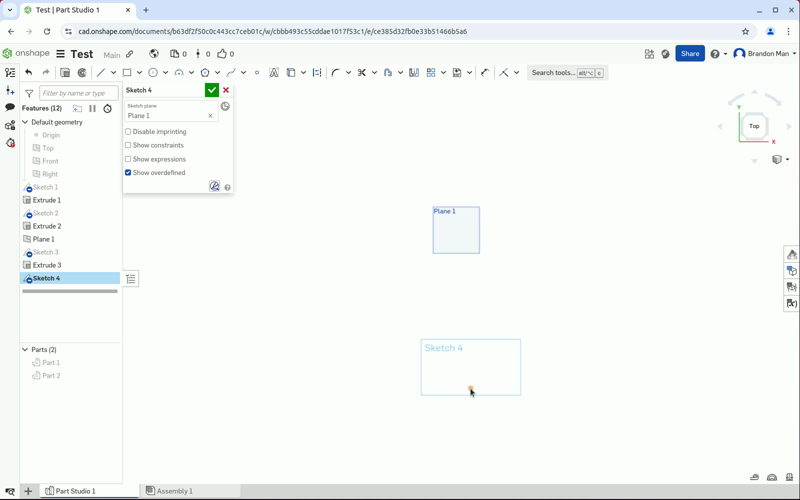
scroll(6)
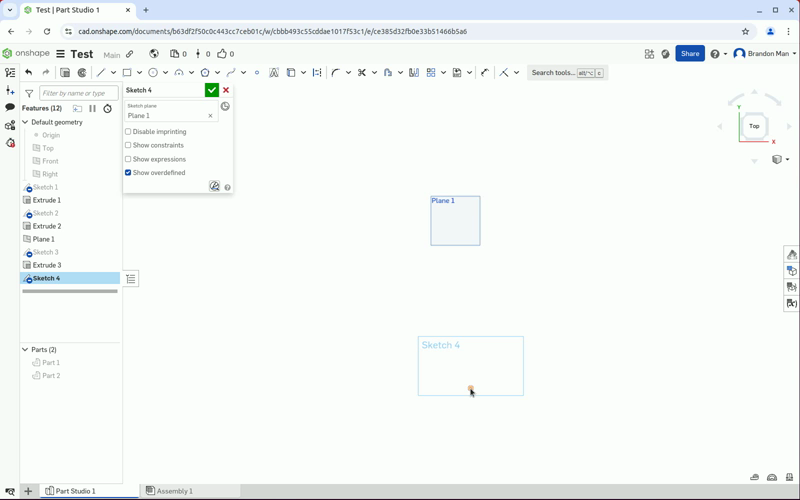
scroll(6)
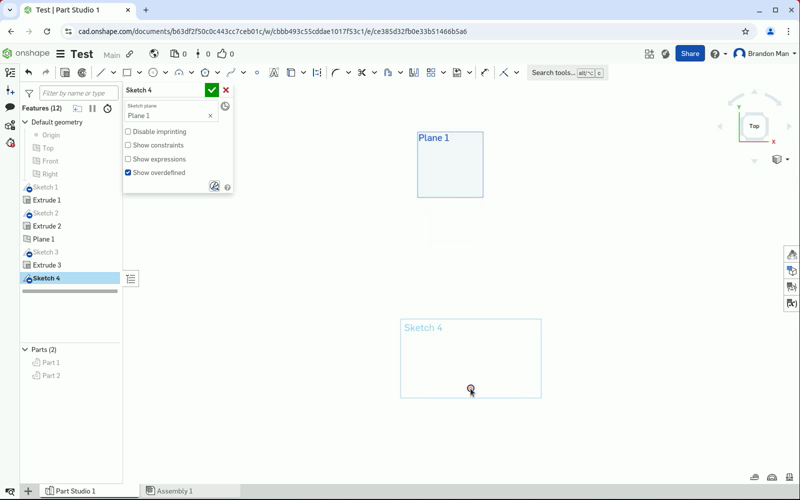
scroll(6)
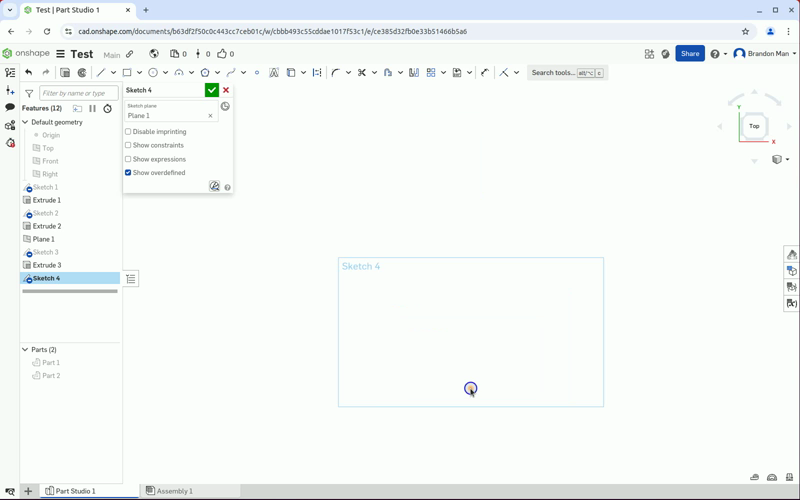
scroll(6)
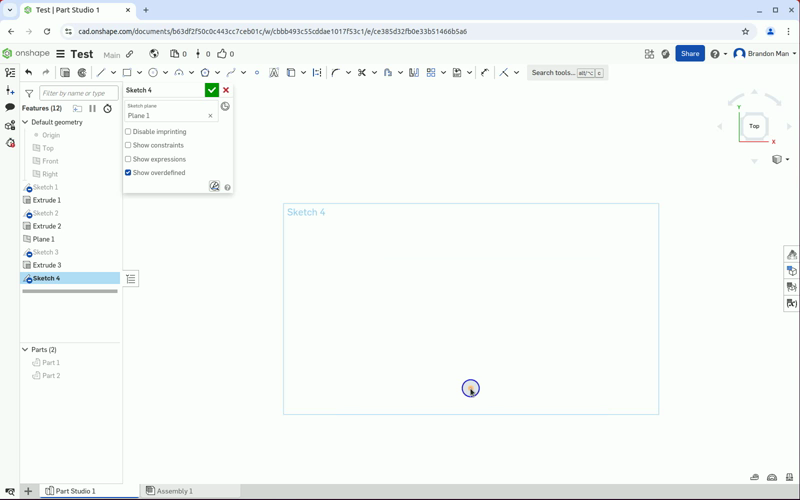
scroll(6)
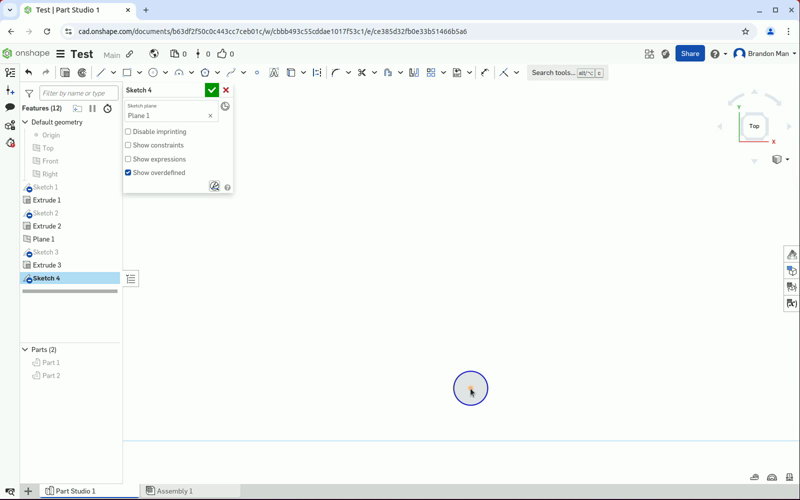
click(470, 388)
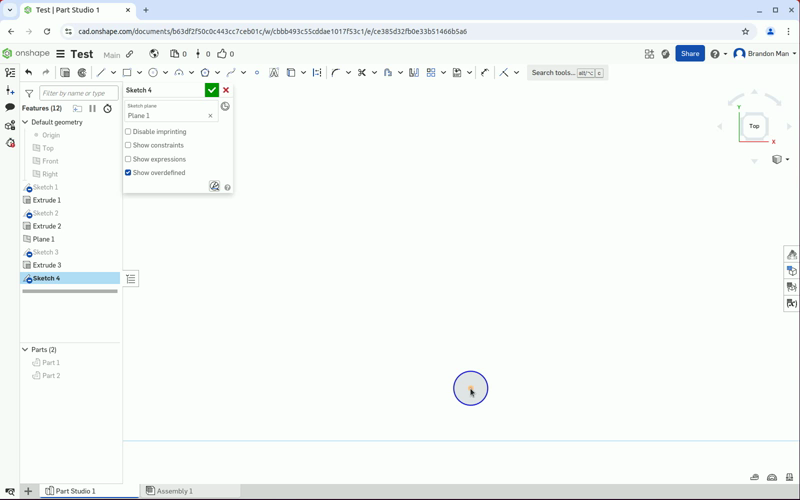
scroll(-6)
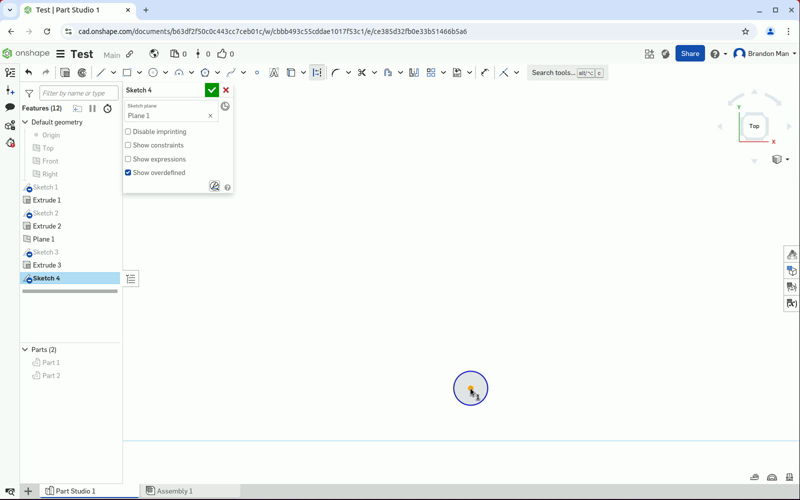
scroll(-6)
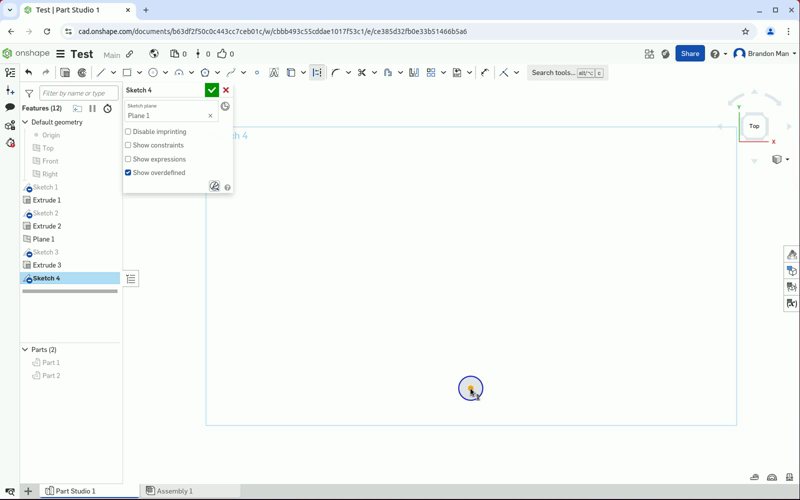
scroll(-6)
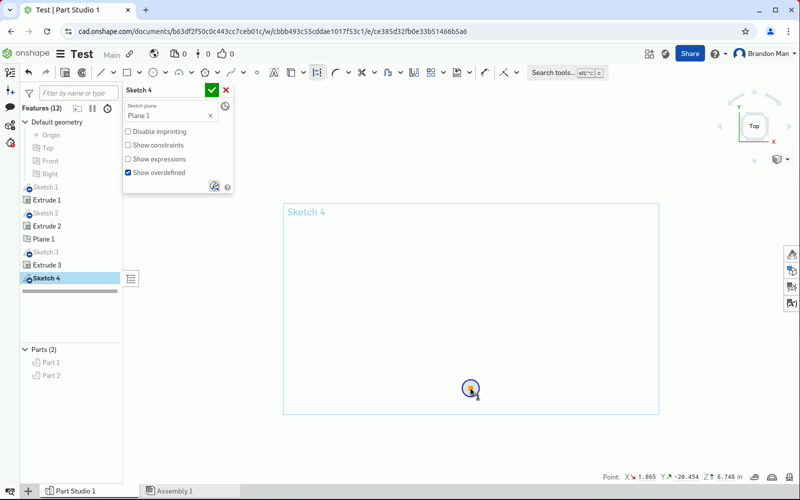
scroll(-6)
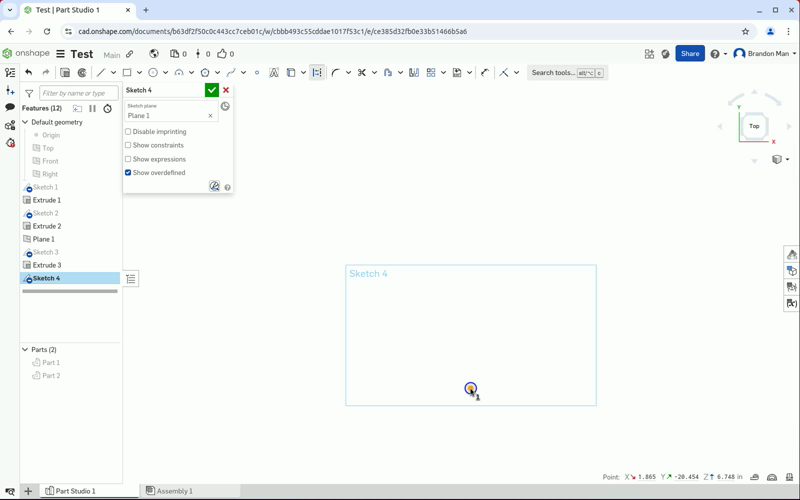
scroll(-6)
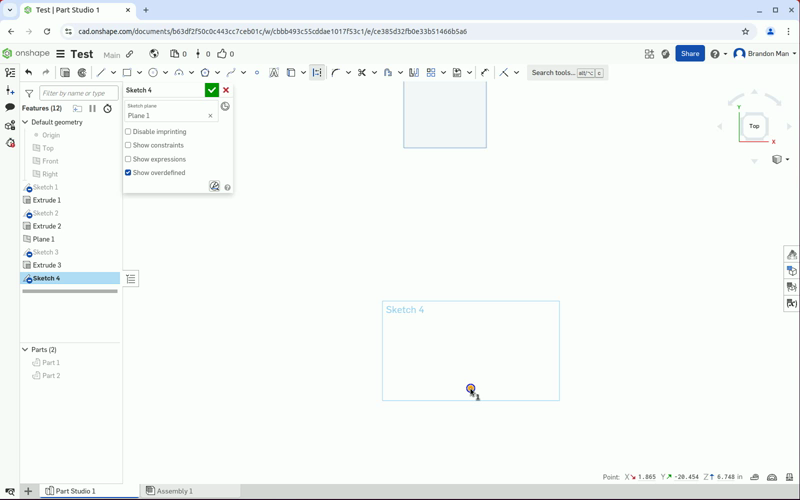
scroll(-6)
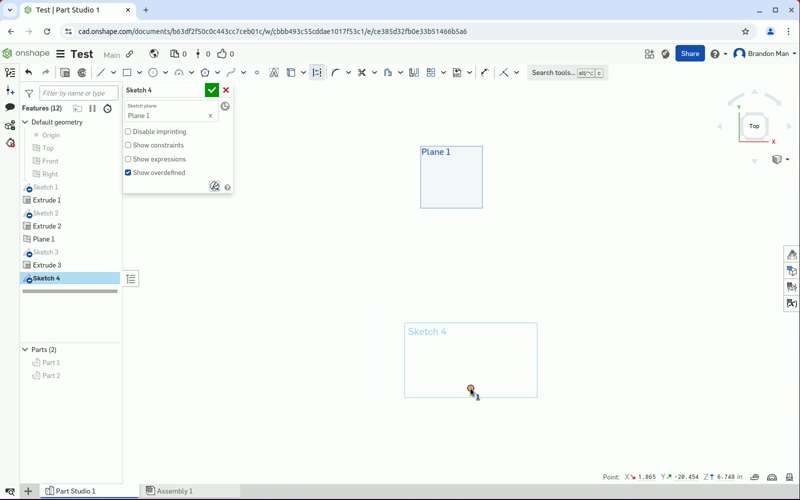
scroll(-6)
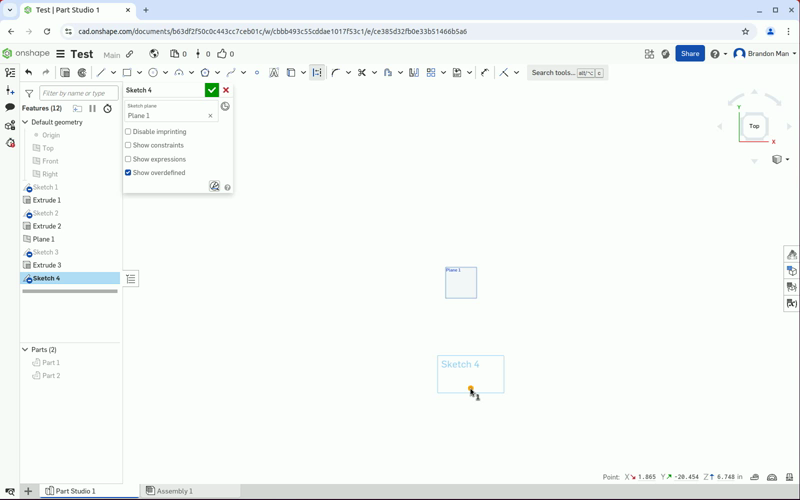
mouse_move(73, 352)
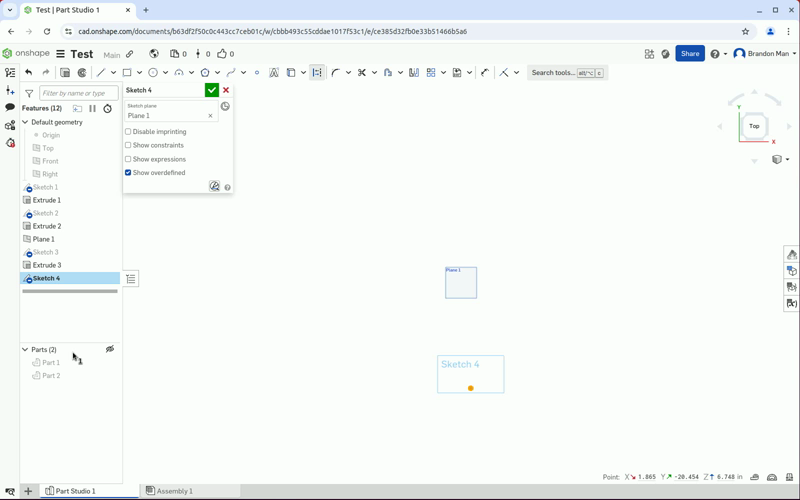
key(shift+y)
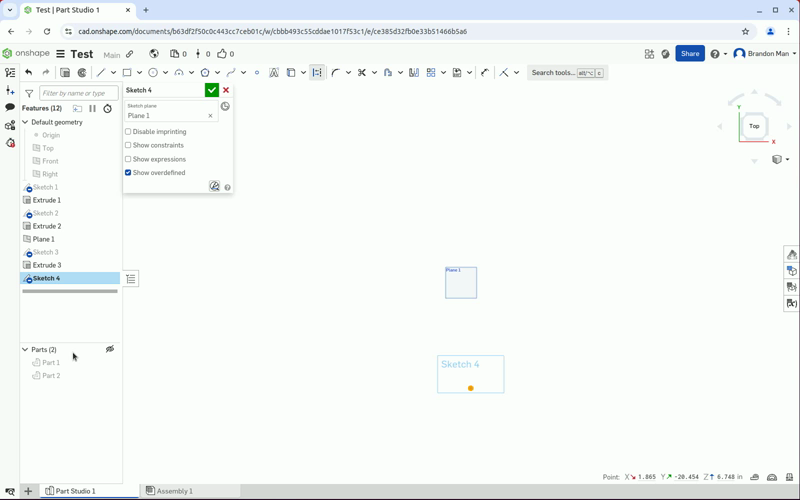
key(shift+e)
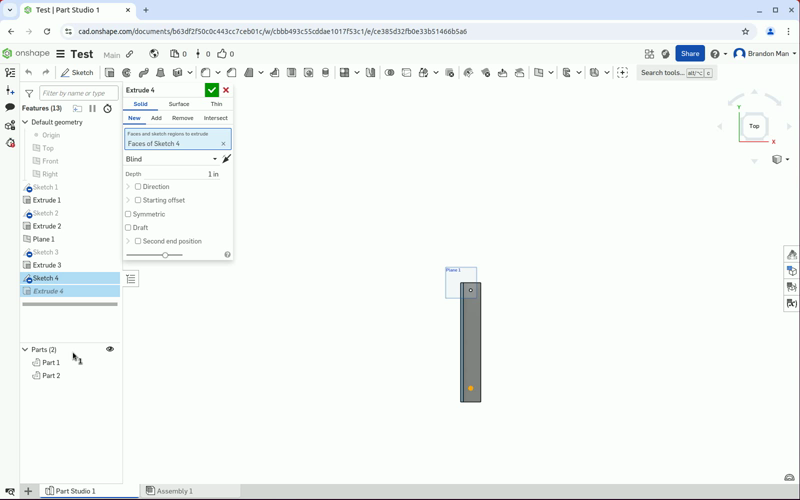
mouse_move(143, 106)
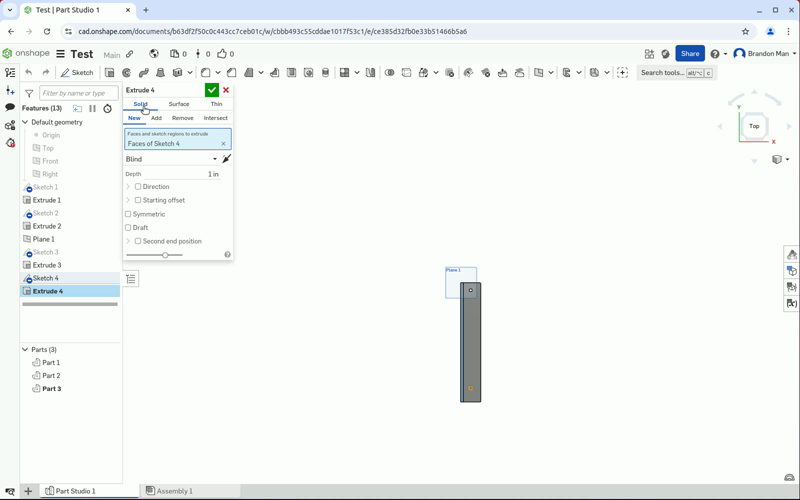
click(143, 106)
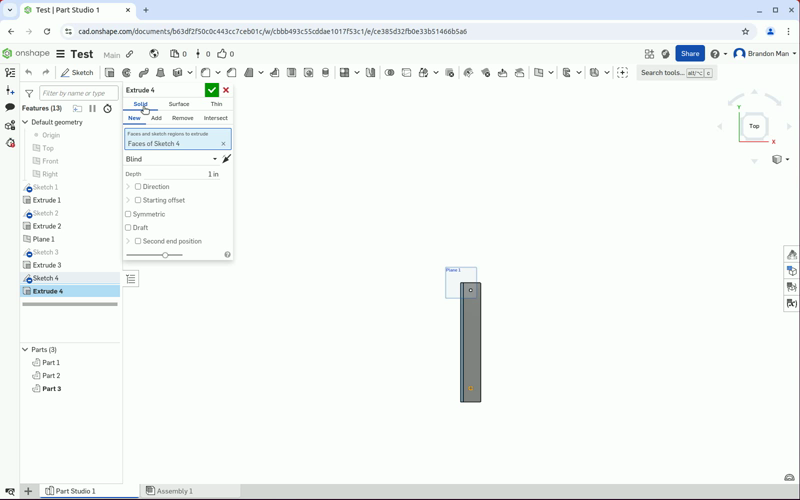
mouse_move(186, 120)
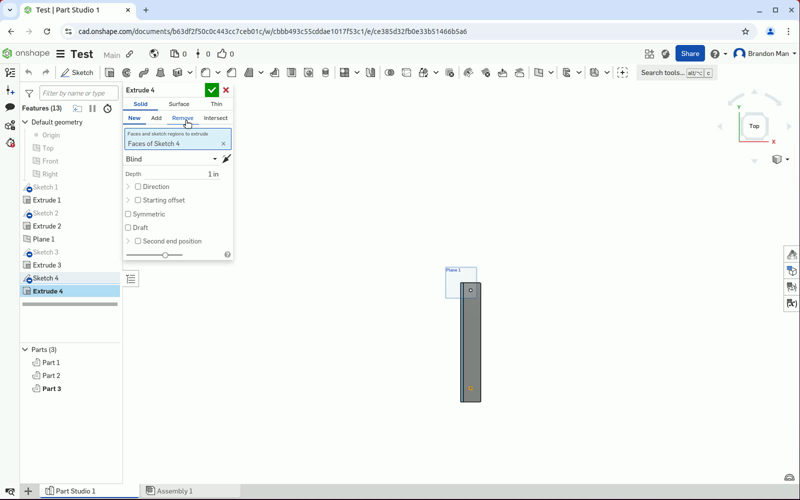
click(186, 120)
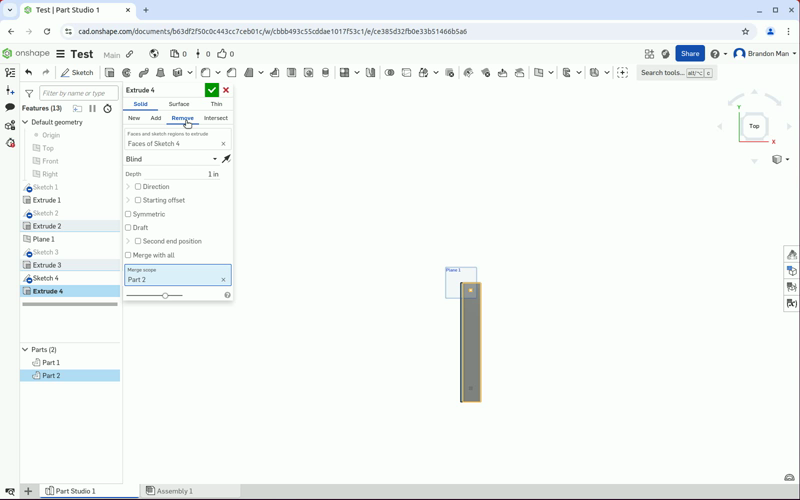
key(tab, 4)
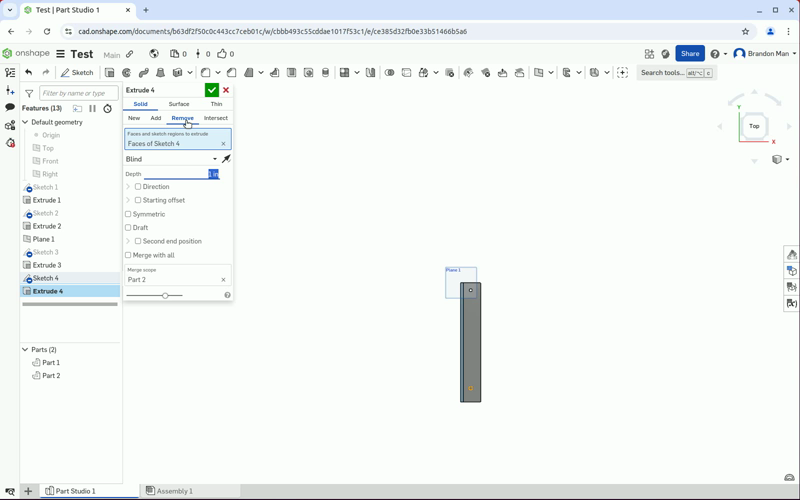
text(4.574)
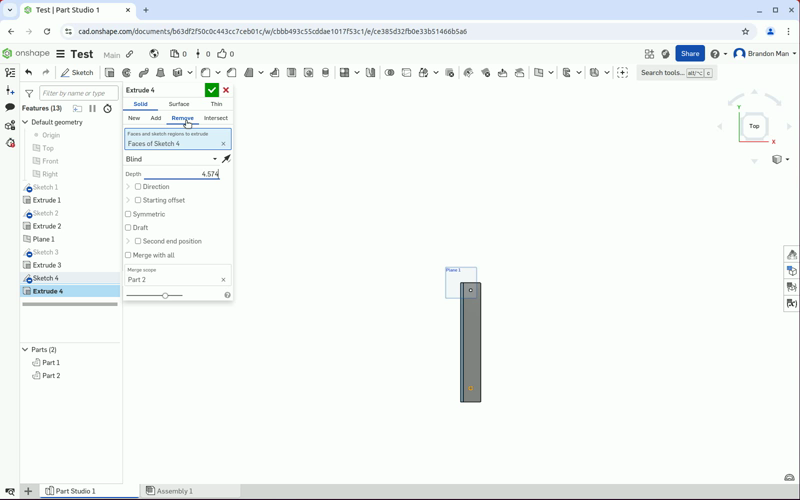
key(tab, 6)
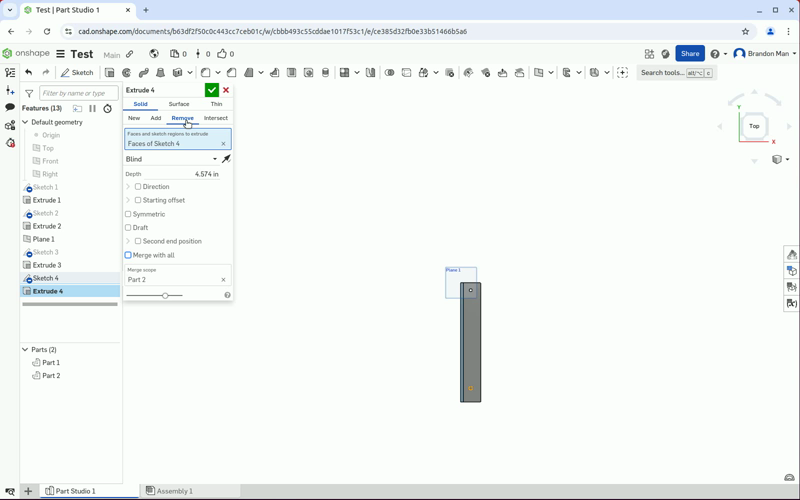
key(space)
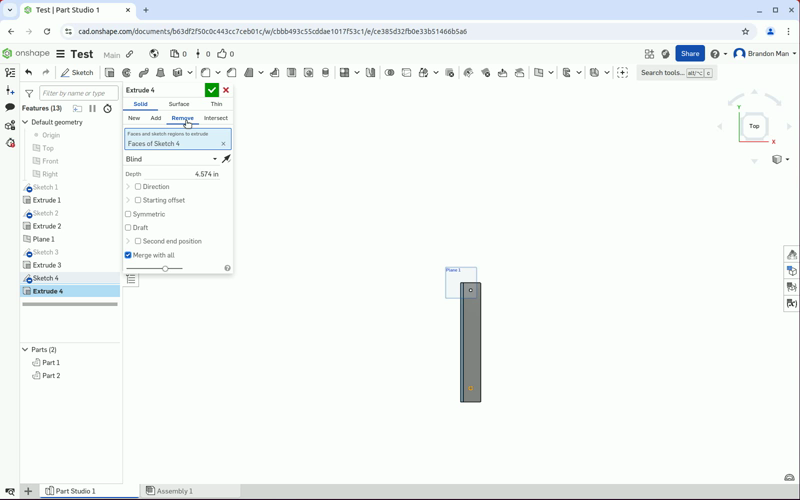
key(enter)
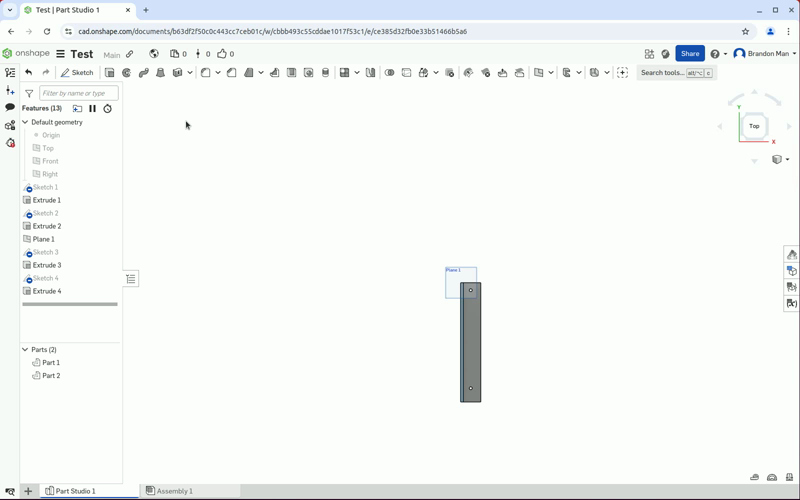
key(shift+h)
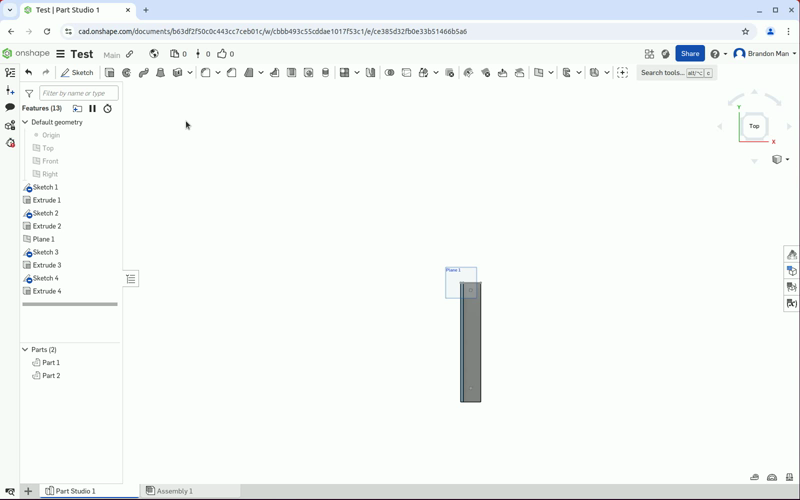
key(shift+h)
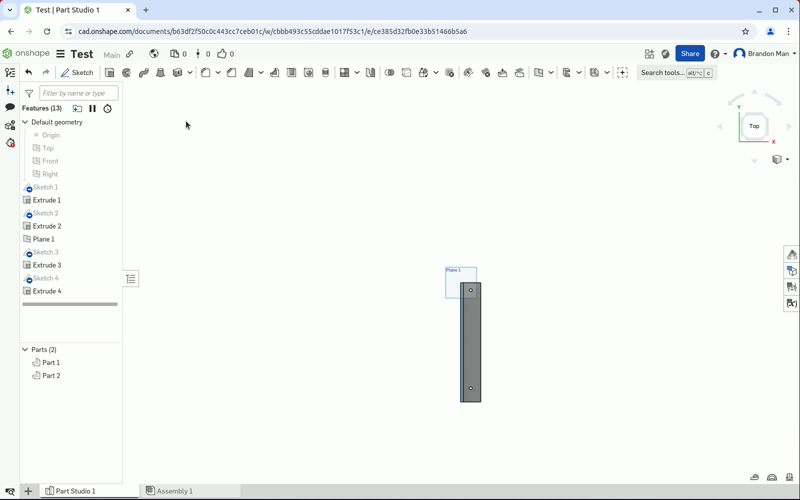
mouse_move(73, 189)
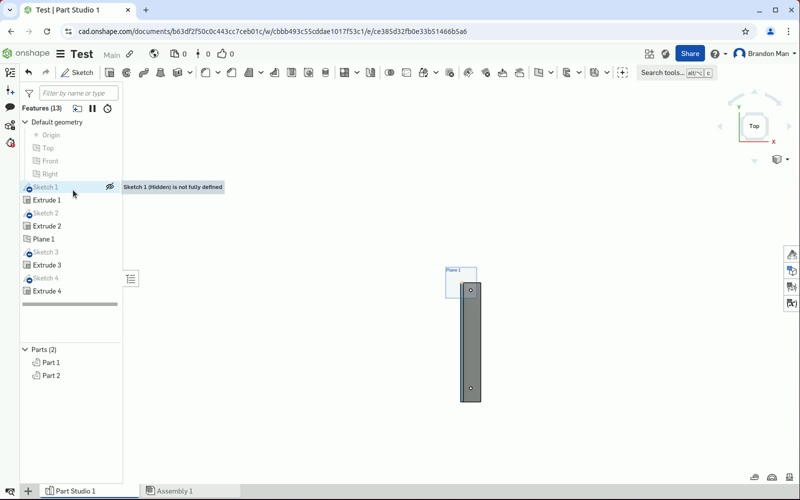
click(73, 189)
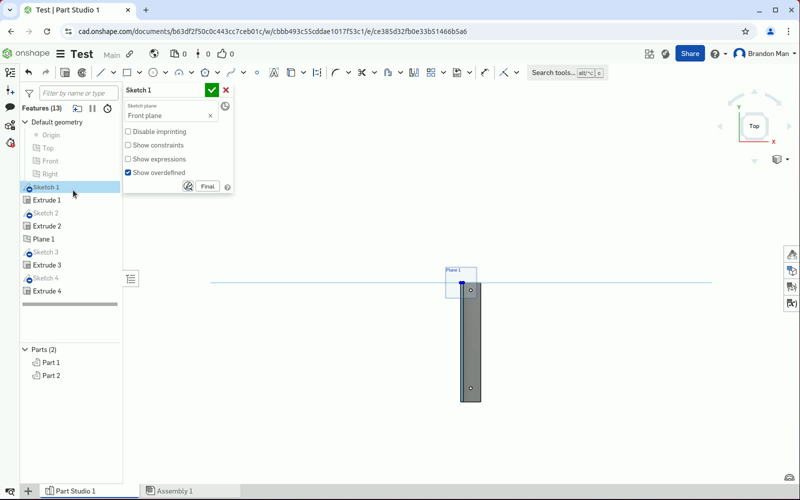
mouse_move(229, 92)
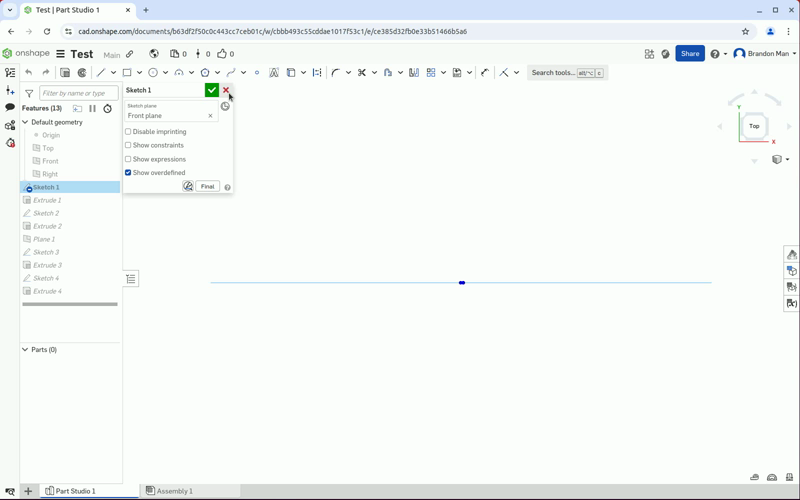
click(229, 92)
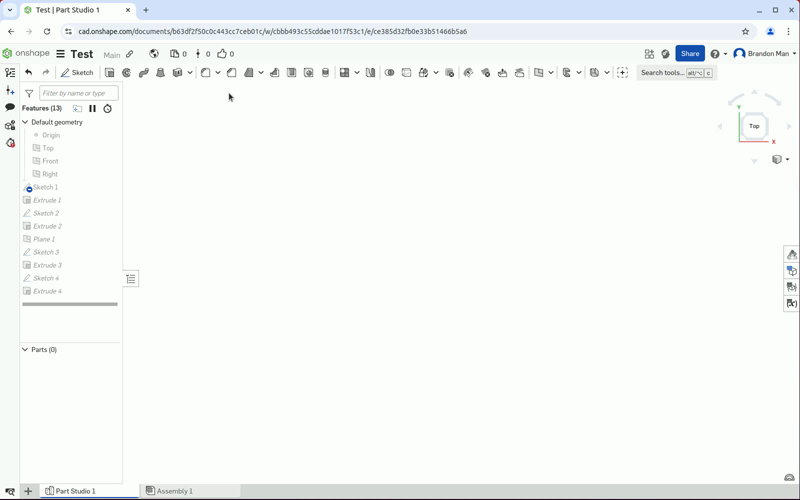
key(shift+s)
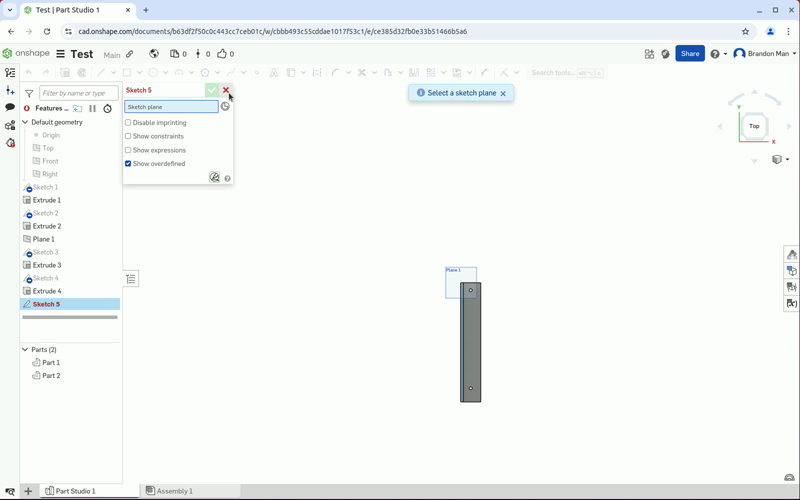
mouse_move(73, 241)
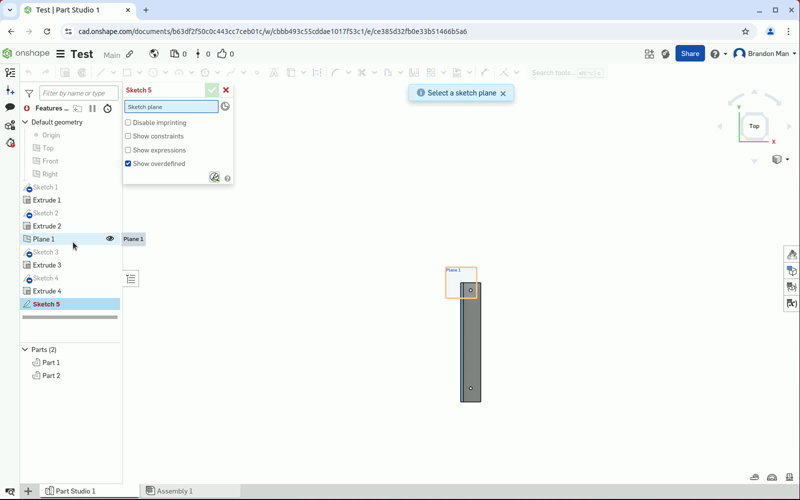
click(73, 241)
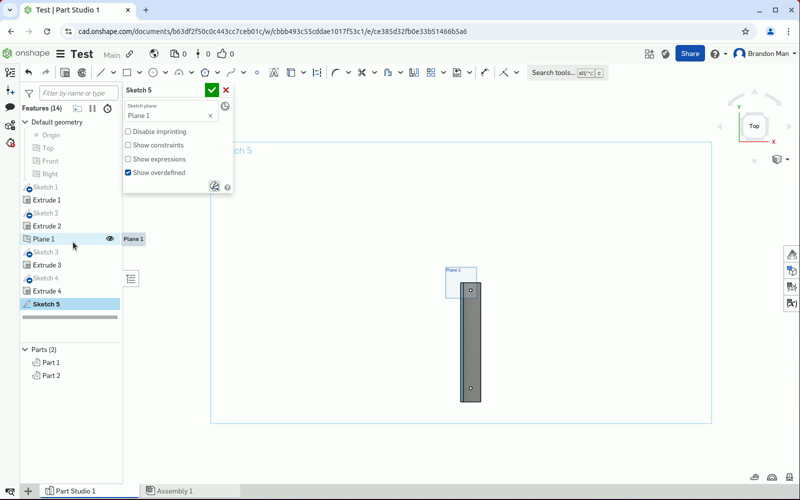
mouse_move(73, 352)
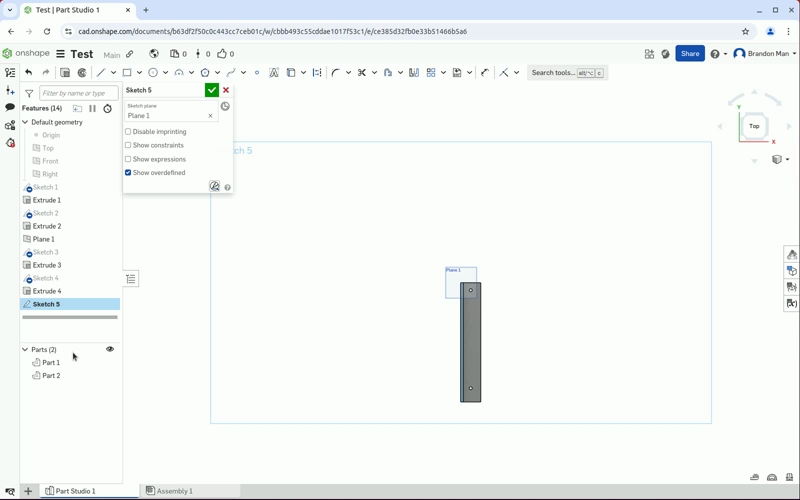
key(y)
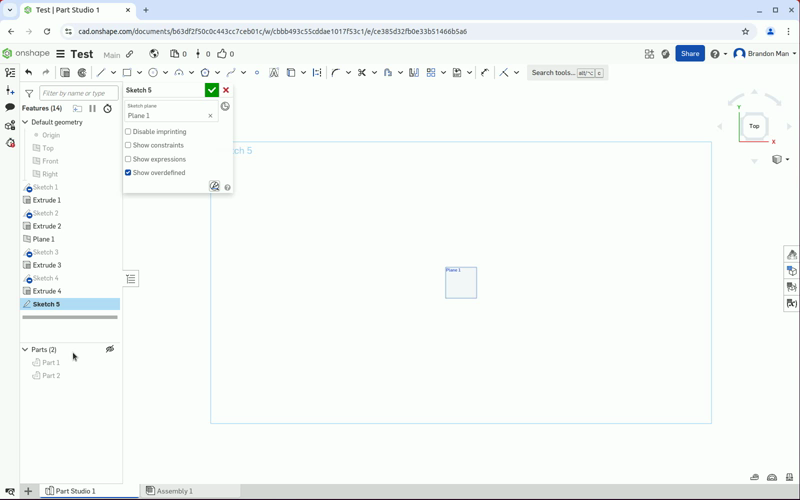
key(l)
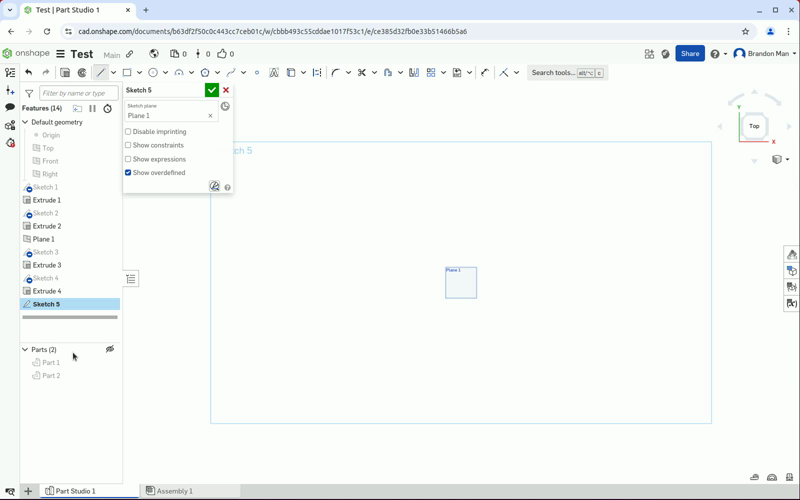
key_down(shift)
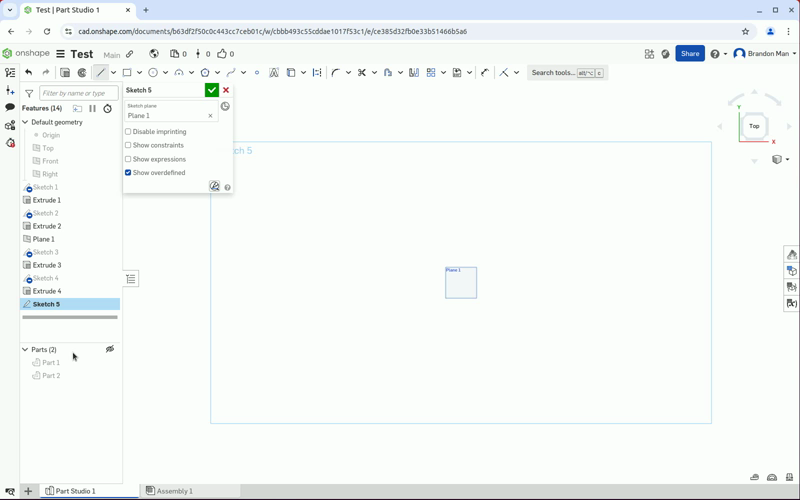
mouse_move(460, 379)
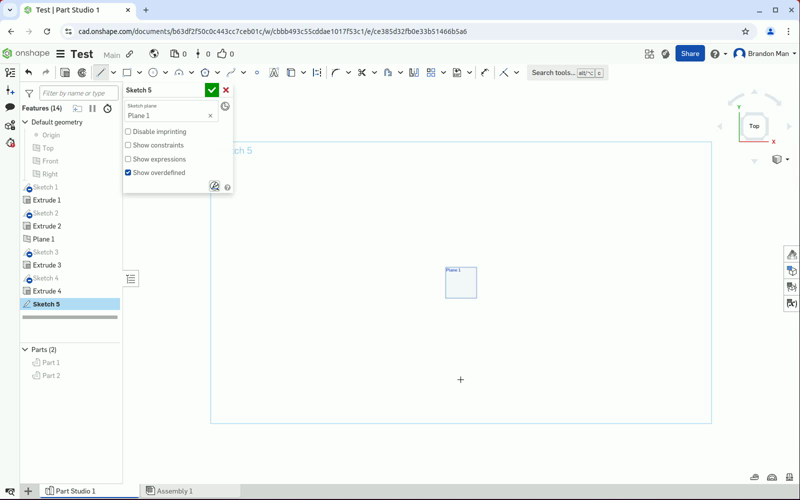
click(460, 379)
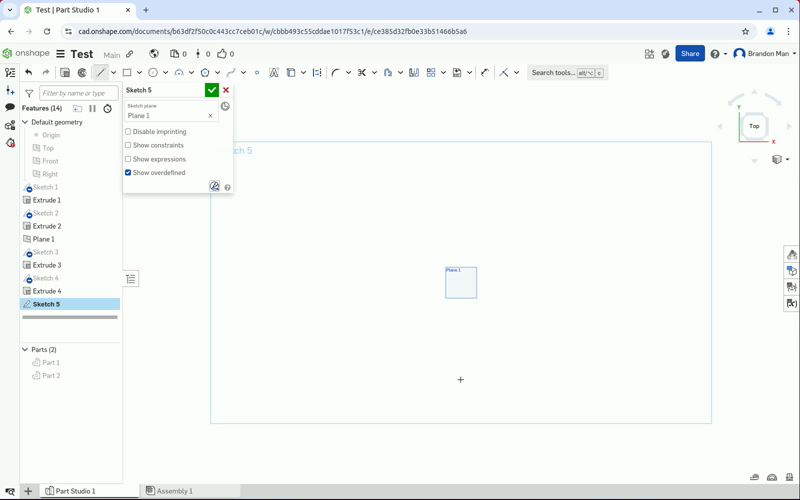
key_up(shift)
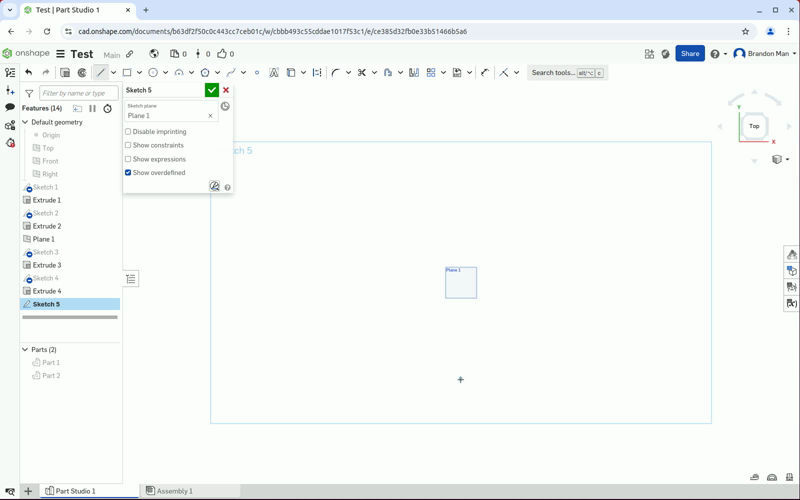
key_down(shift)
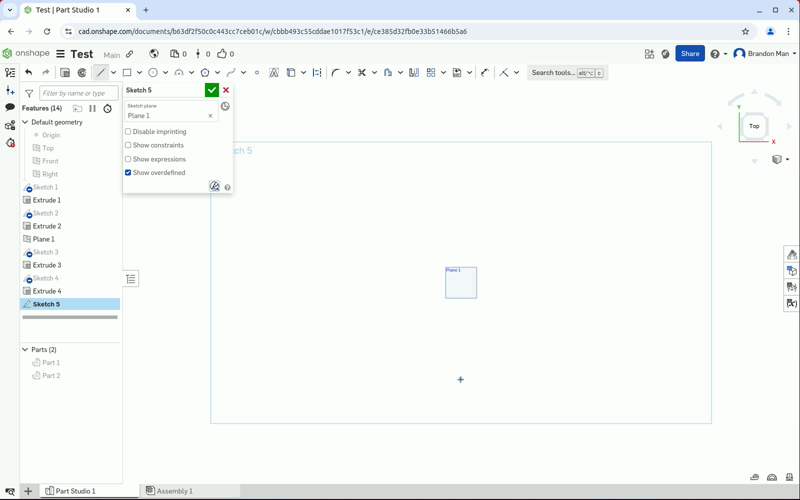
mouse_move(490, 379)
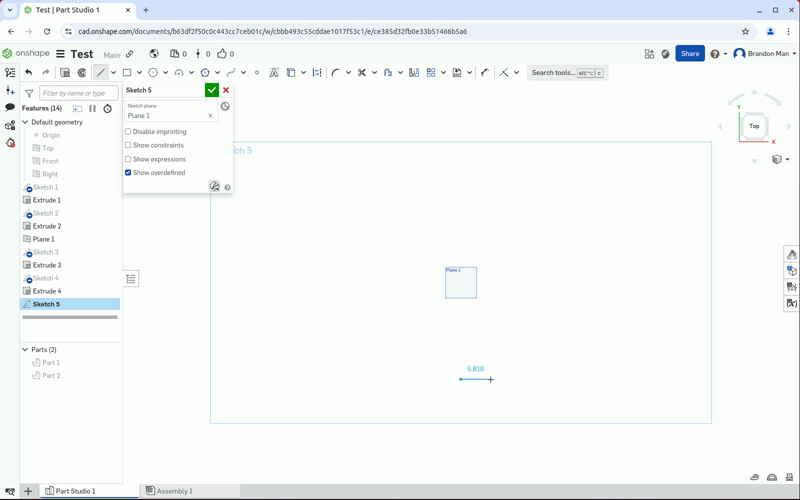
mouse_move(480, 379)
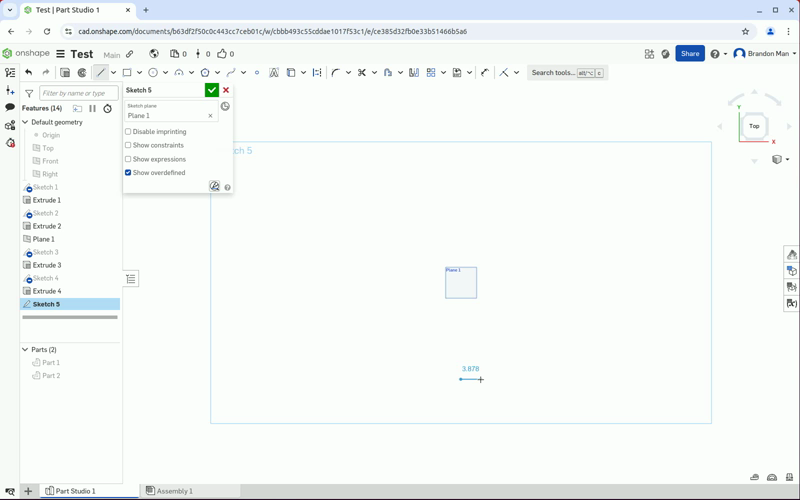
click(480, 379)
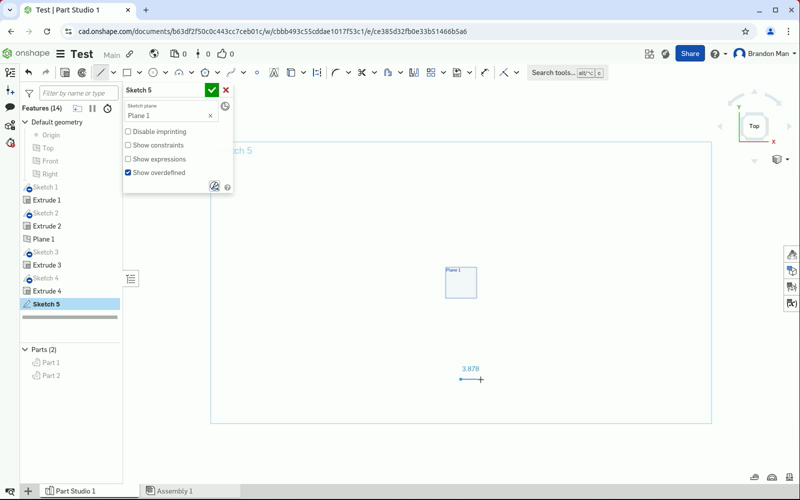
key_up(shift)
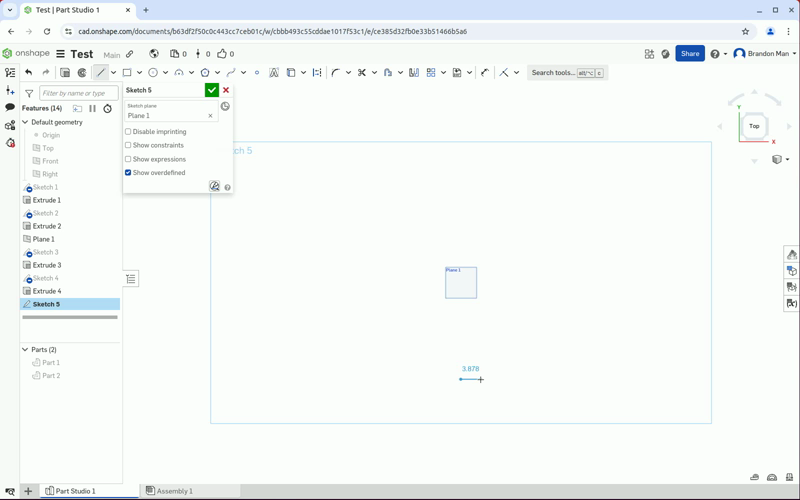
key_down(shift)
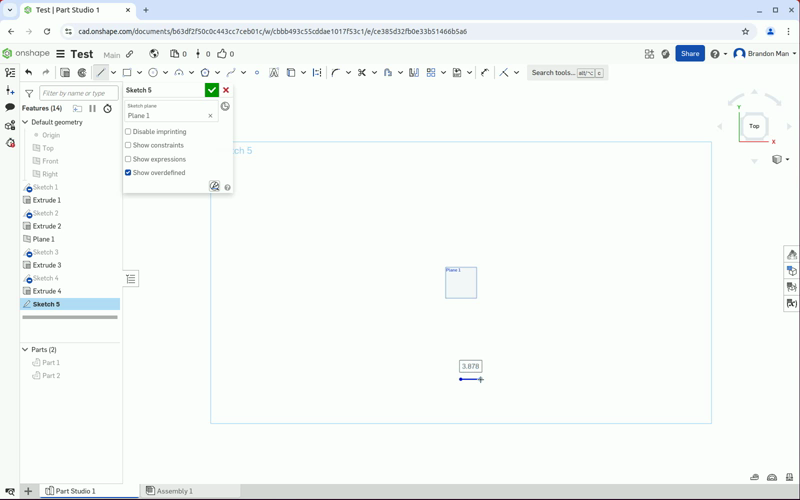
mouse_move(480, 300)
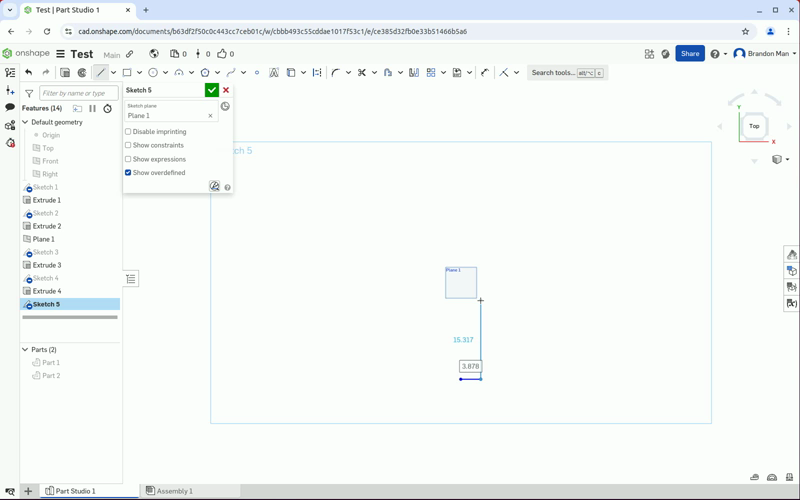
click(480, 300)
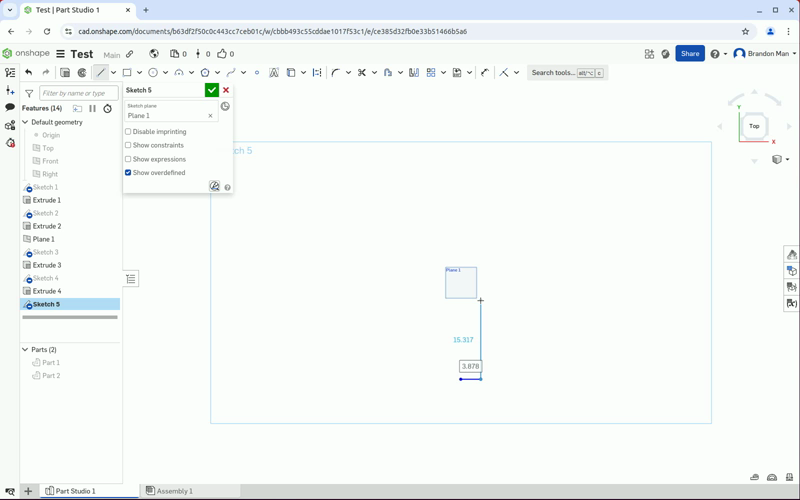
key_up(shift)
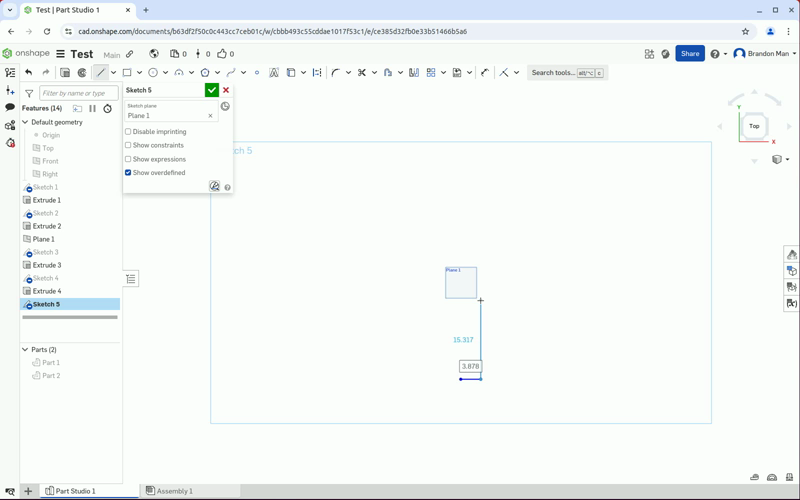
key_down(shift)
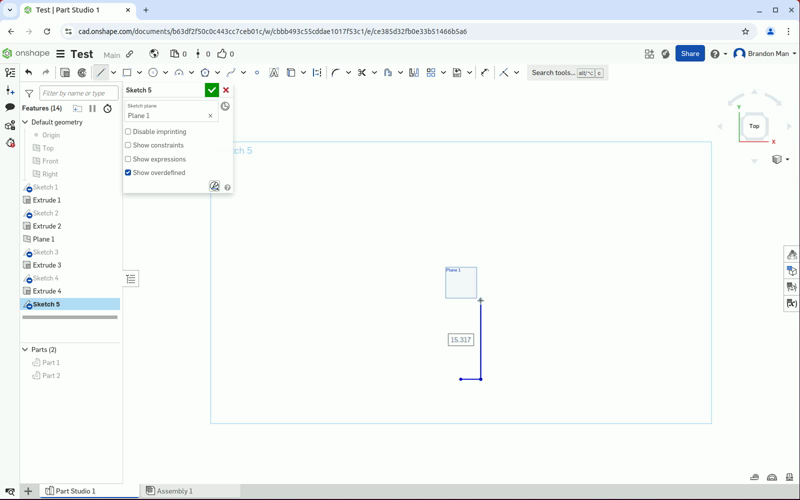
mouse_move(510, 300)
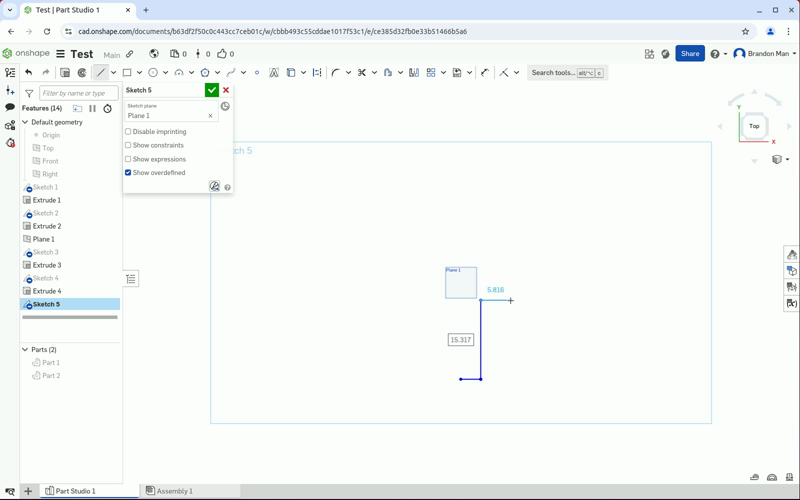
mouse_move(460, 300)
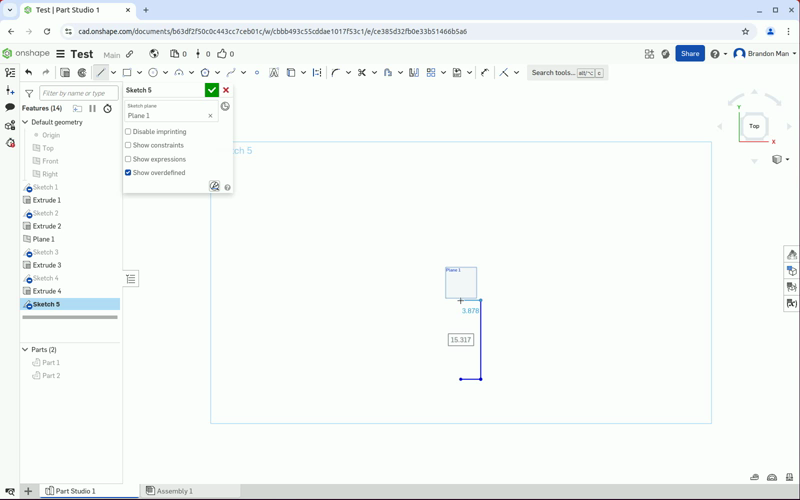
click(460, 300)
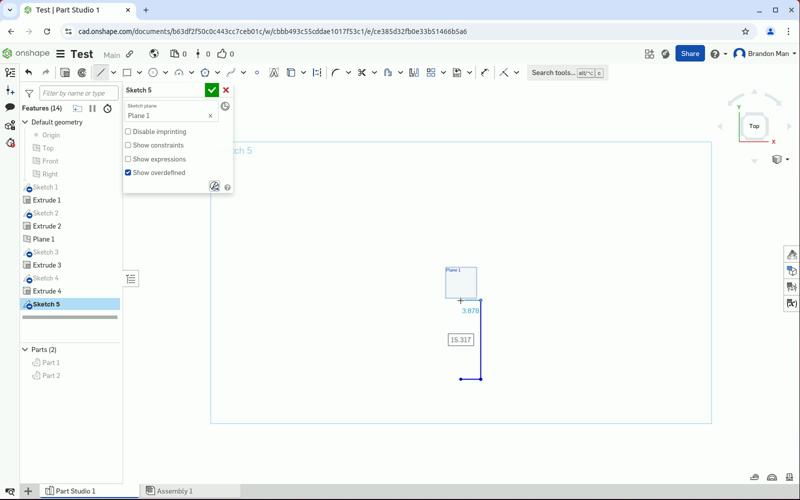
key_up(shift)
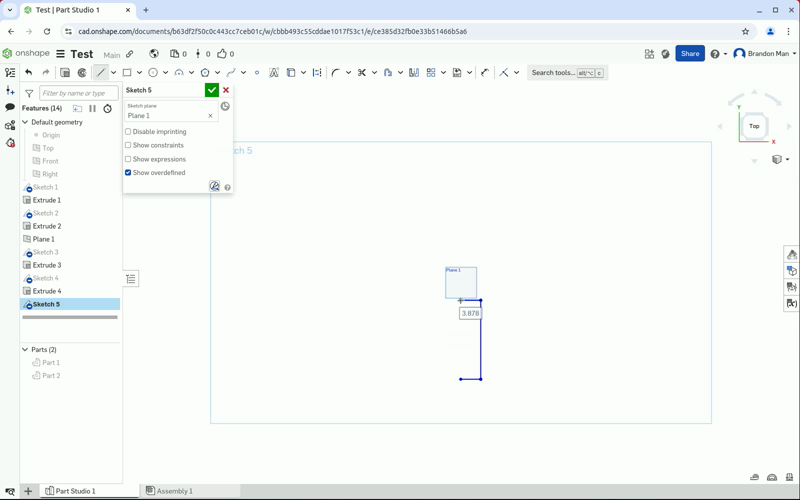
key_down(shift)
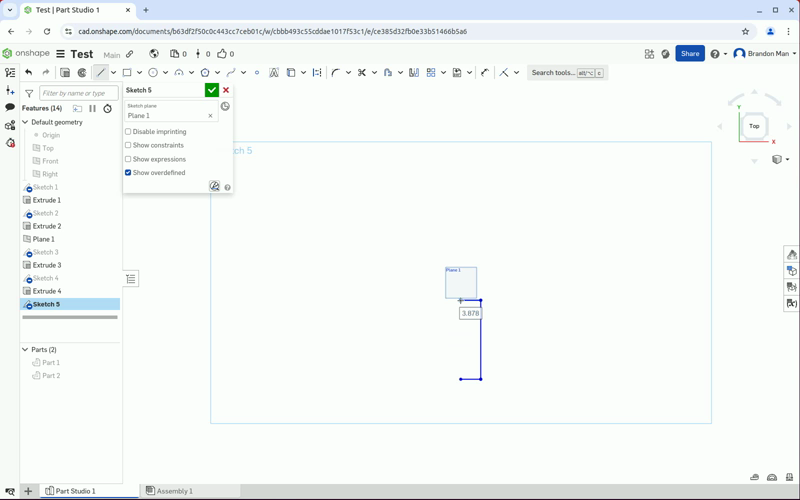
mouse_move(460, 379)
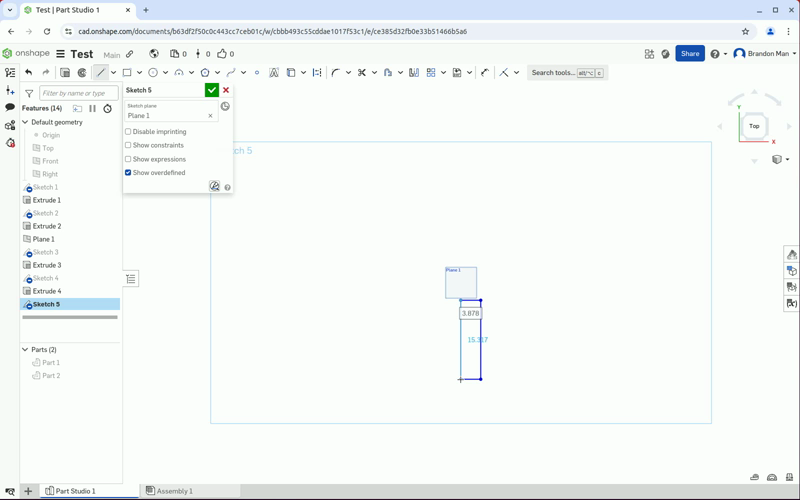
key_up(shift)
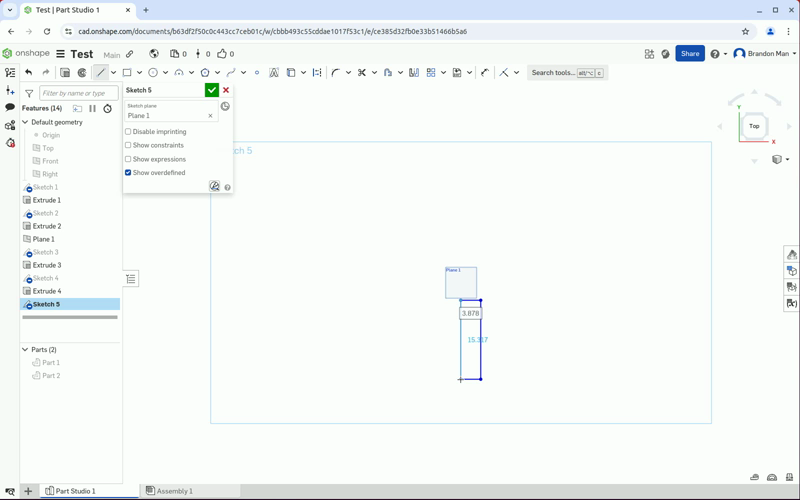
click(460, 379)
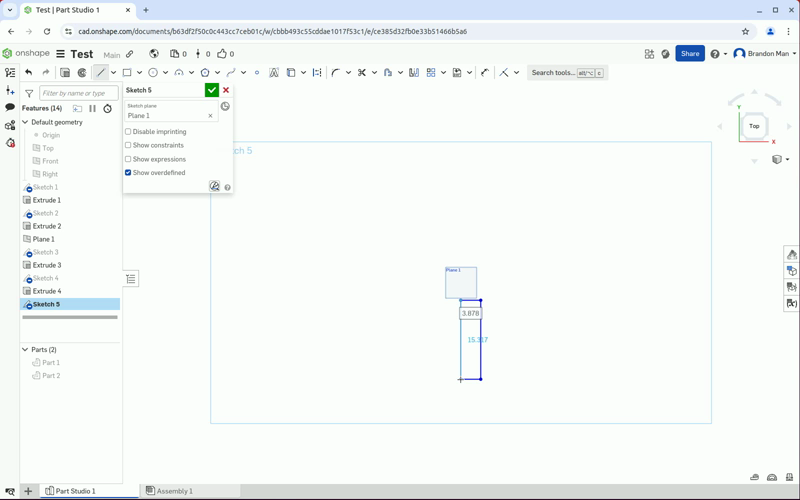
key(esc)
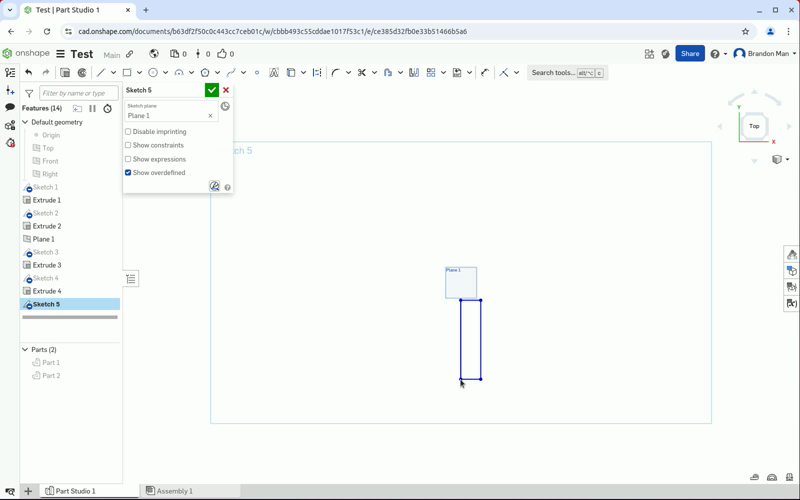
mouse_move(471, 320)
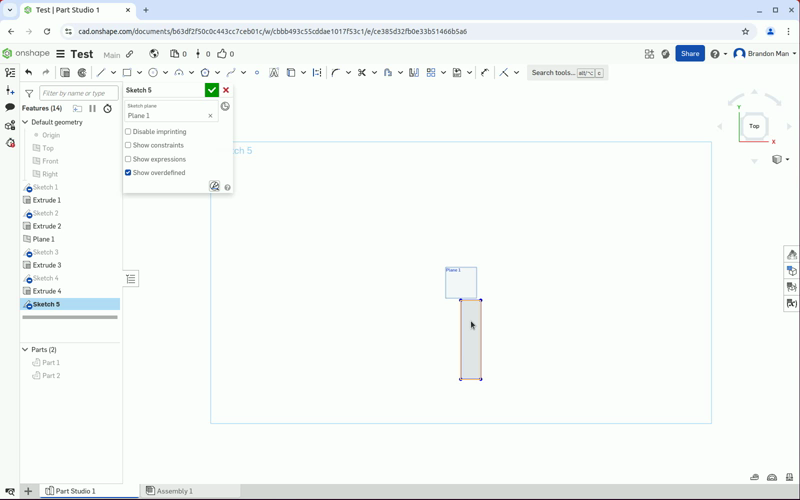
scroll(6)
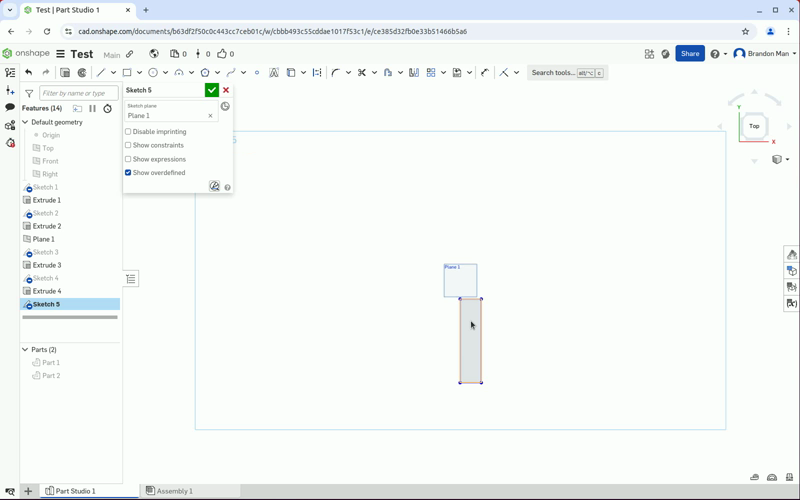
scroll(6)
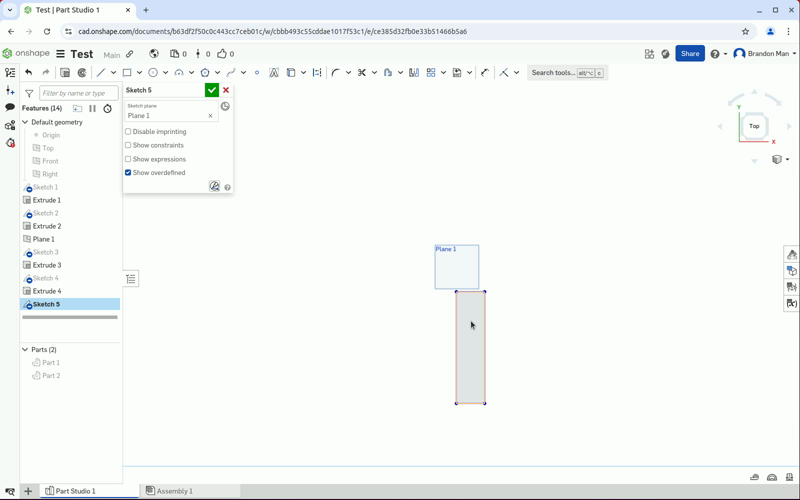
scroll(6)
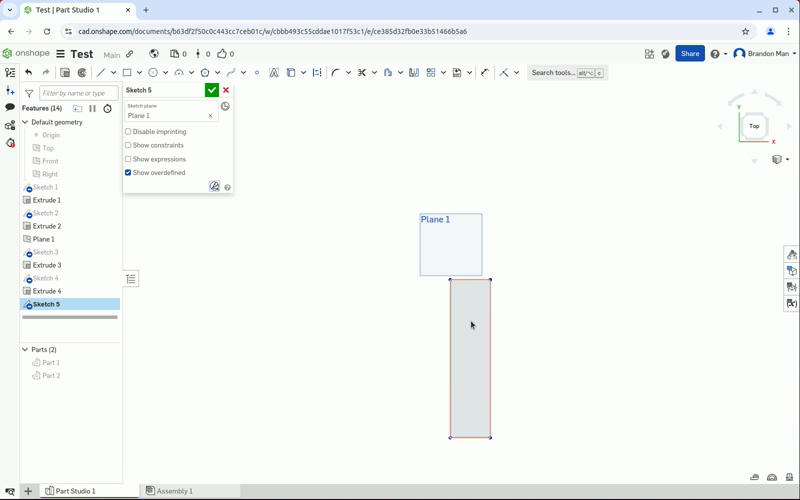
scroll(6)
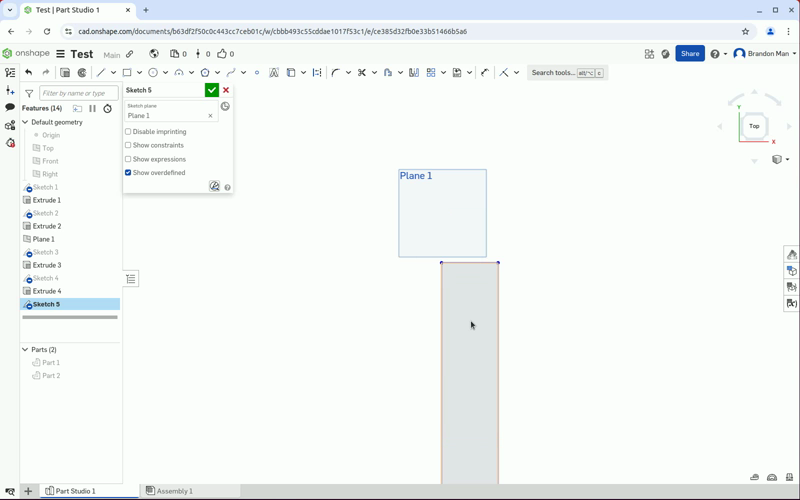
scroll(6)
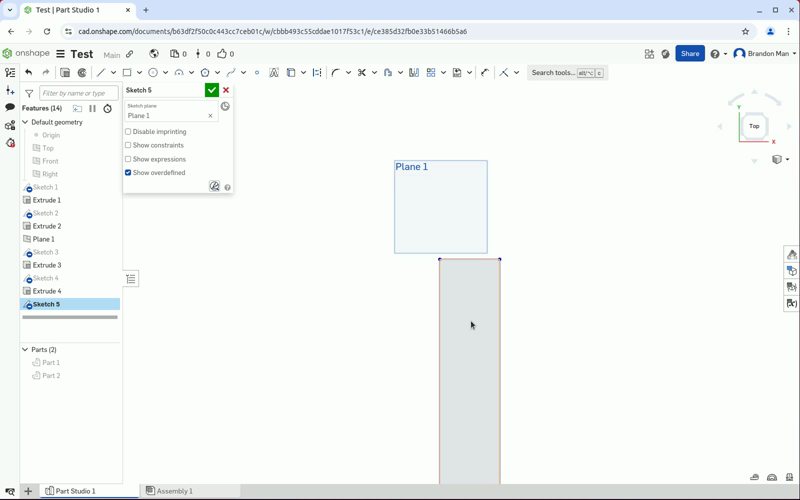
scroll(6)
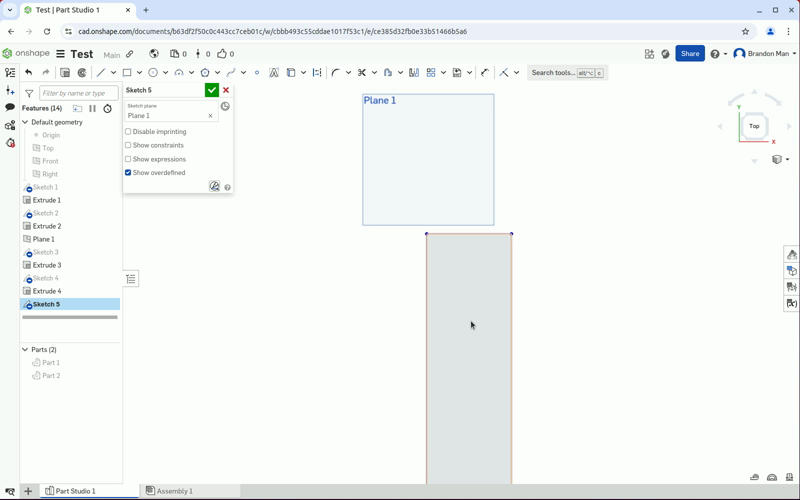
scroll(6)
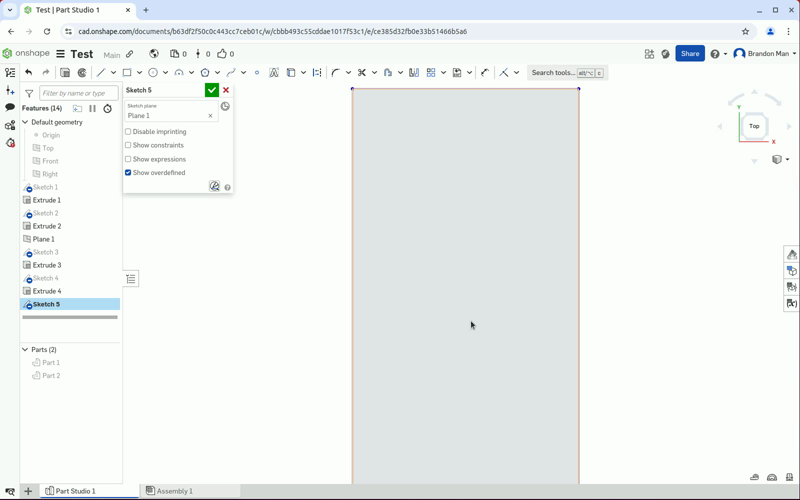
click(471, 320)
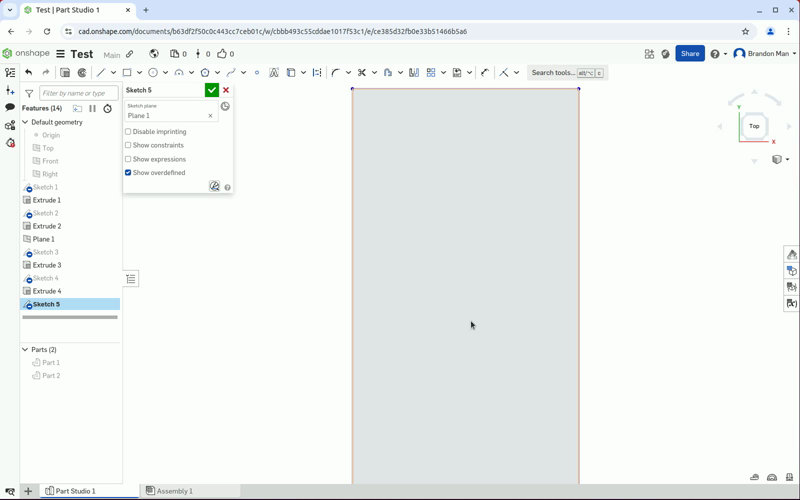
scroll(-6)
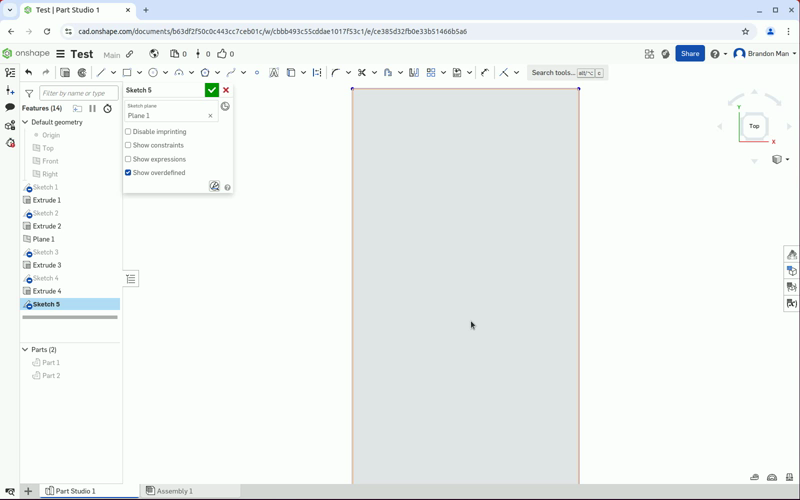
scroll(-6)
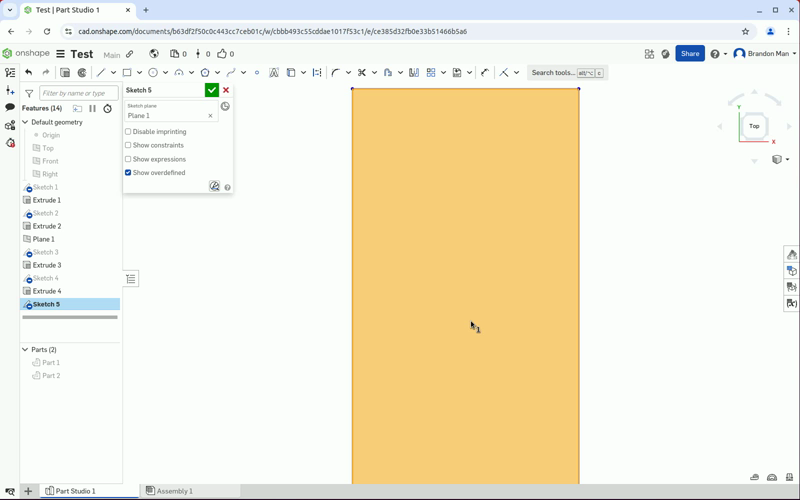
scroll(-6)
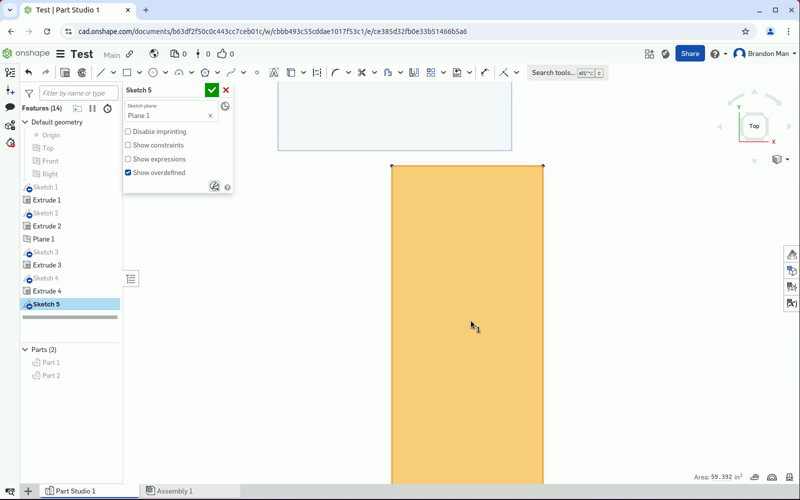
scroll(-6)
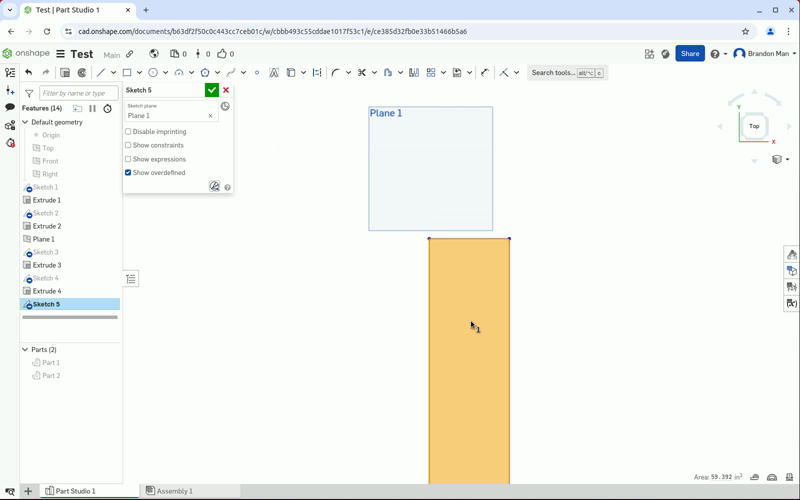
scroll(-6)
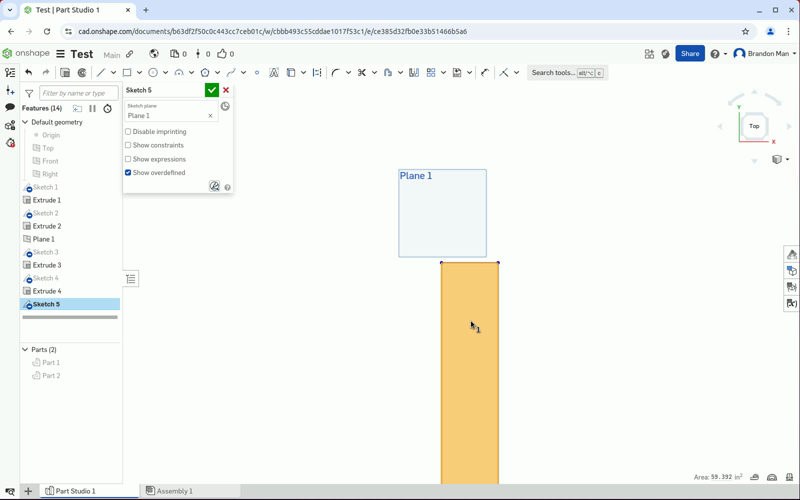
scroll(-6)
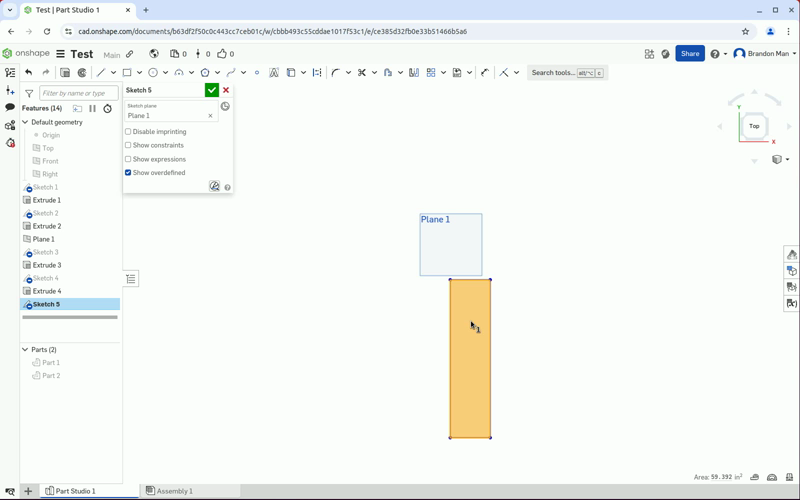
scroll(-6)
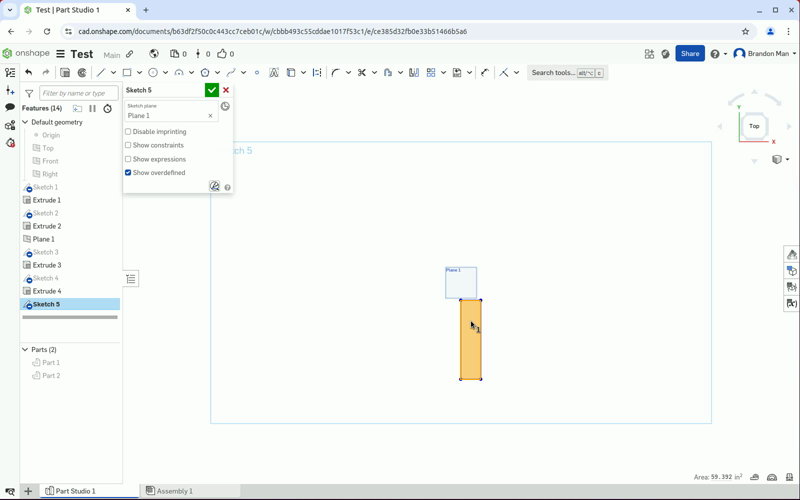
mouse_move(73, 352)
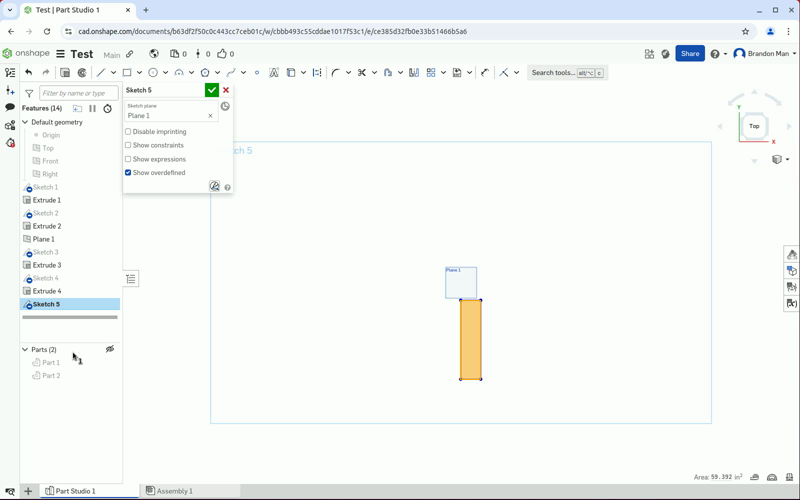
key(shift+y)
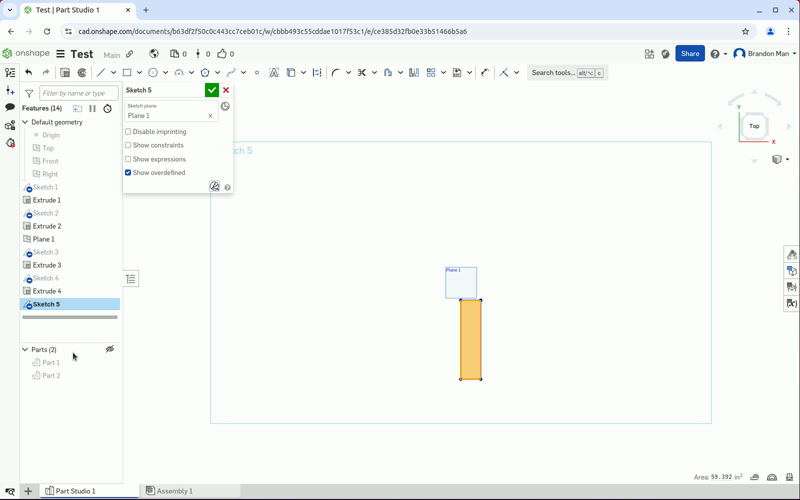
key(shift+e)
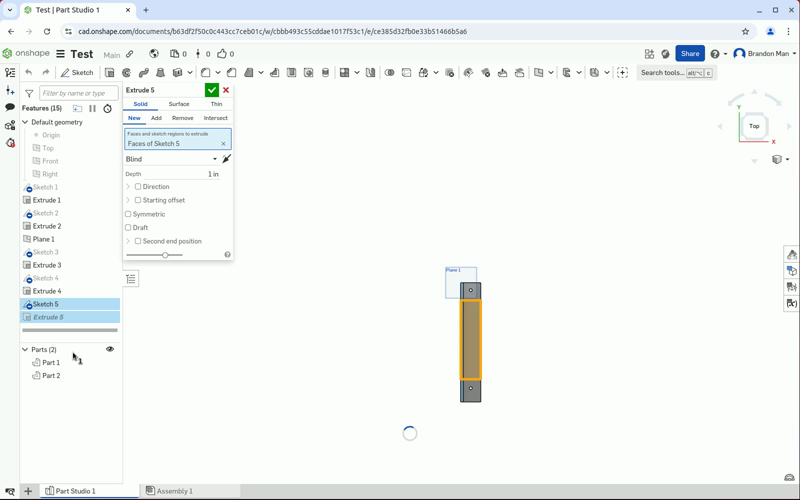
mouse_move(143, 106)
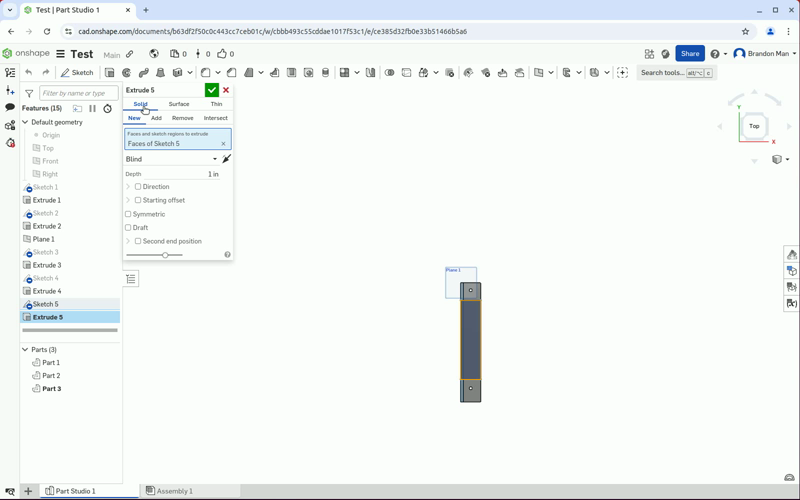
click(143, 106)
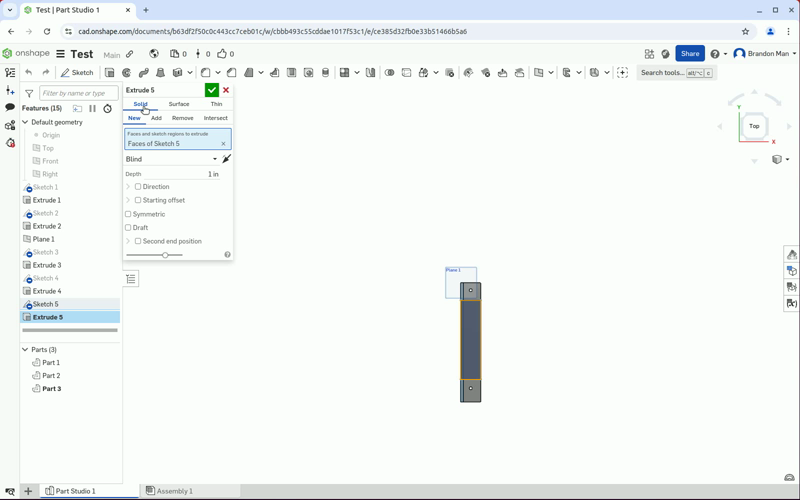
mouse_move(186, 120)
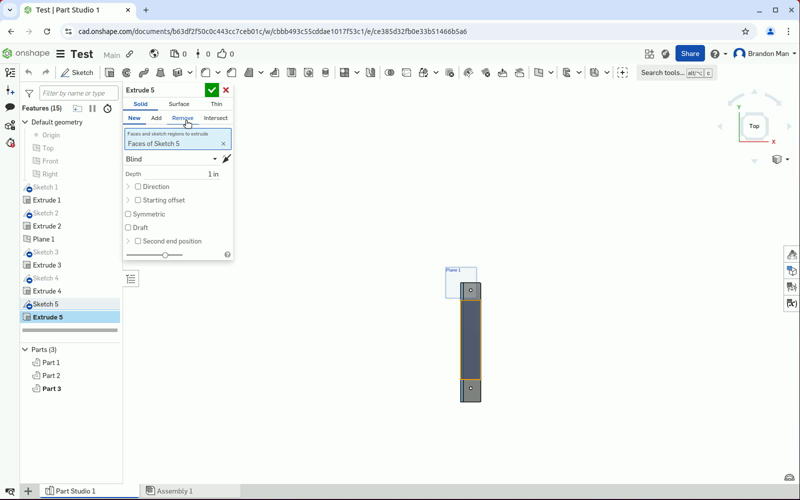
click(186, 120)
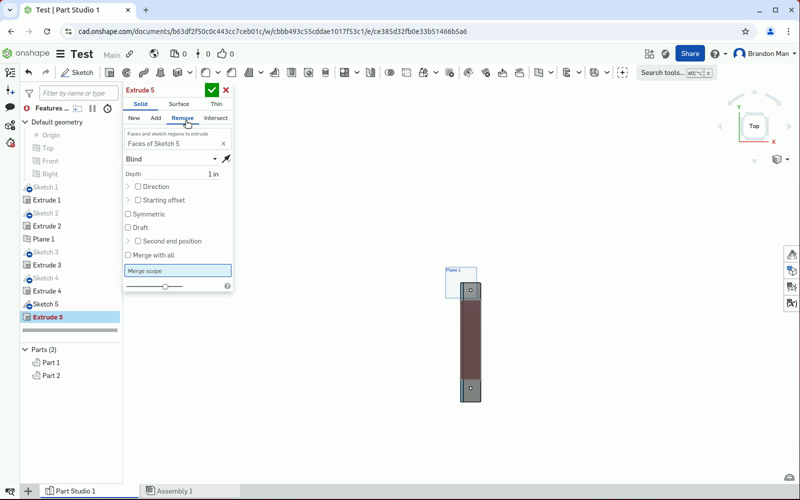
key(tab, 4)
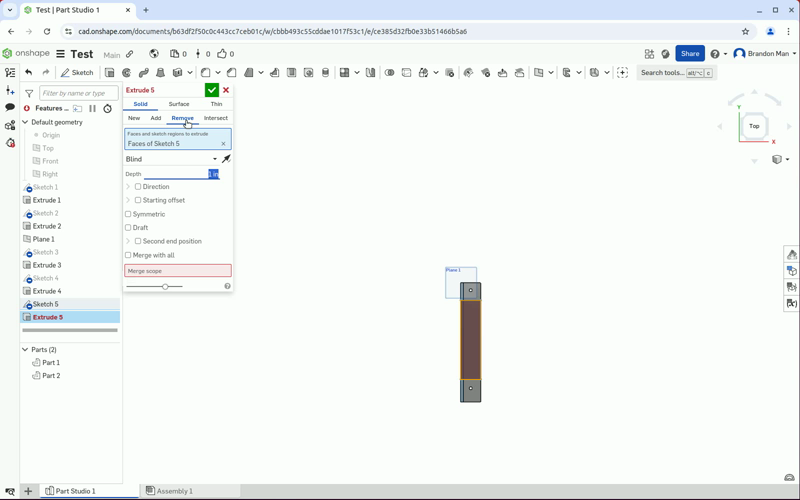
text(0.481)
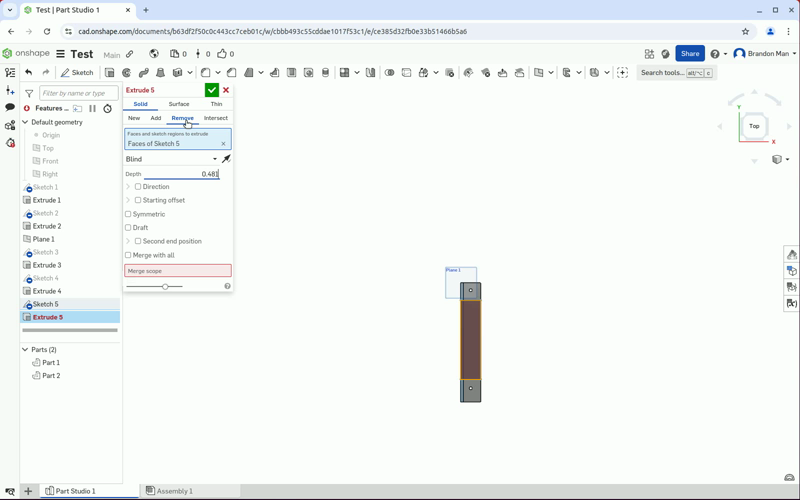
key(tab, 6)
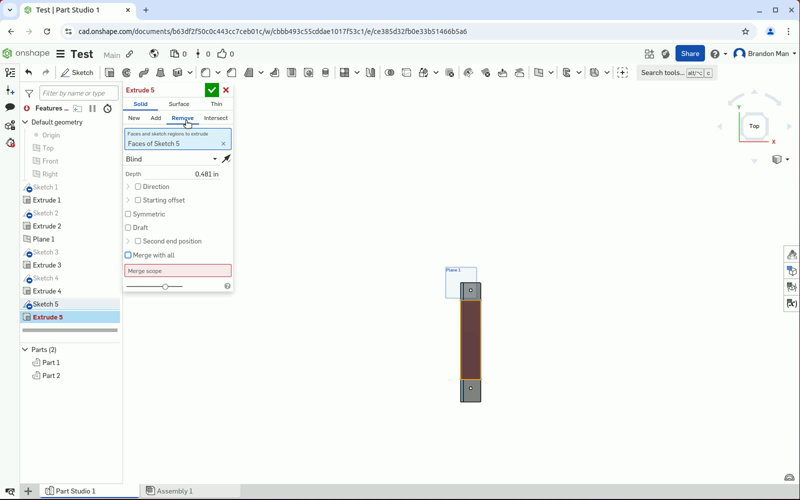
key(space)
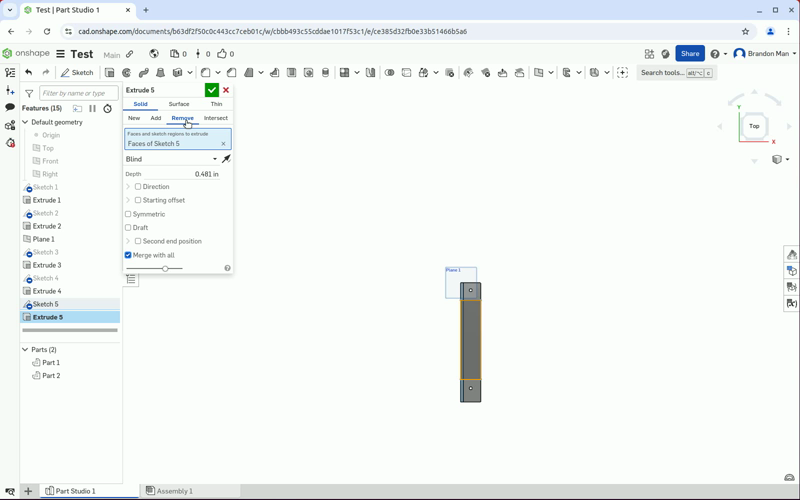
key(enter)
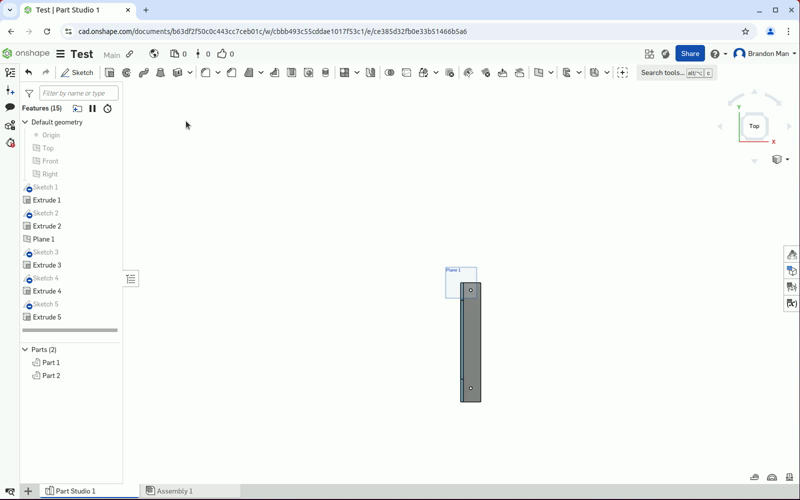
key(shift+h)
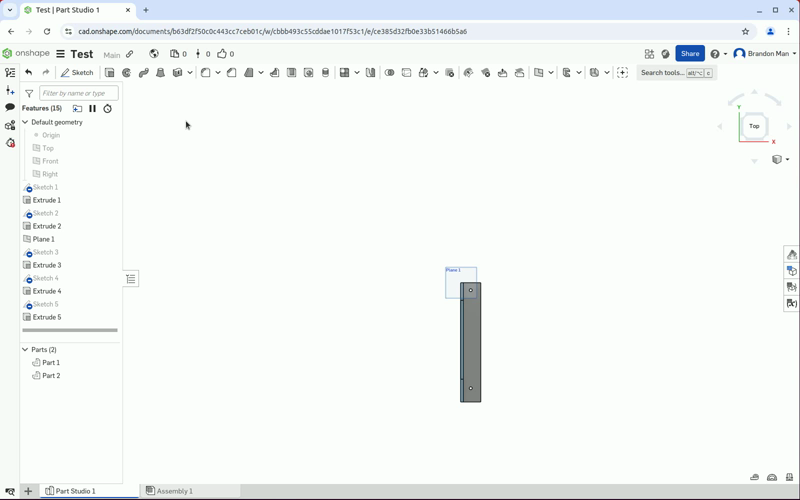
key(shift+h)
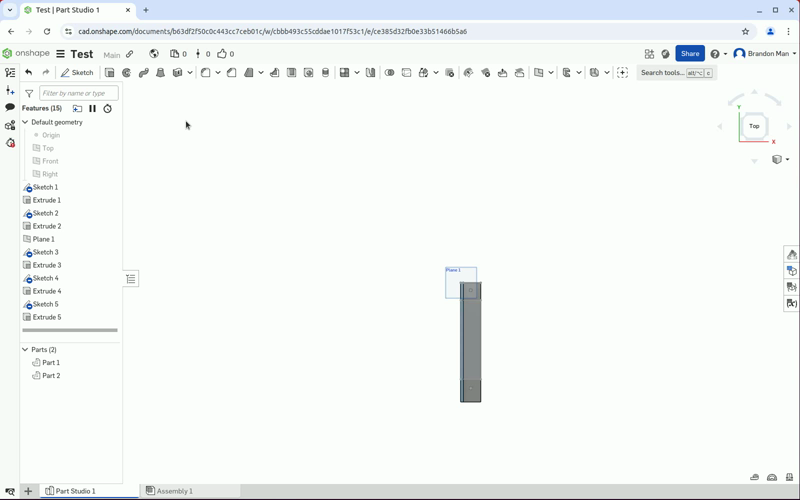
key(shift+7)
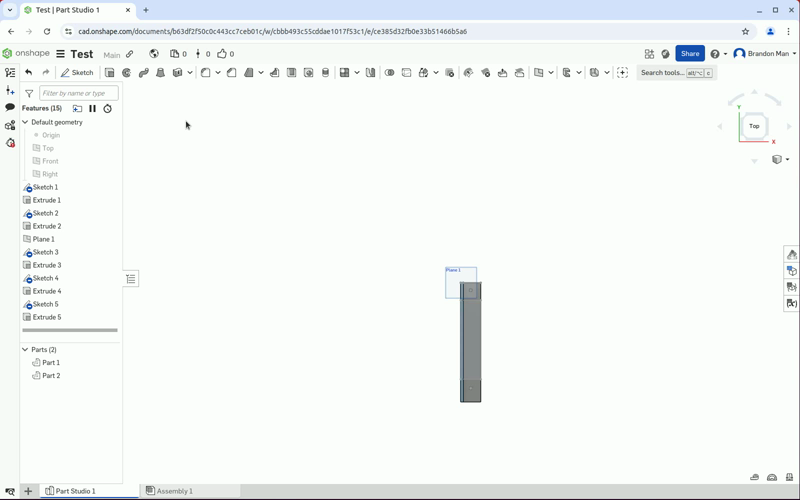
key(up, 3)
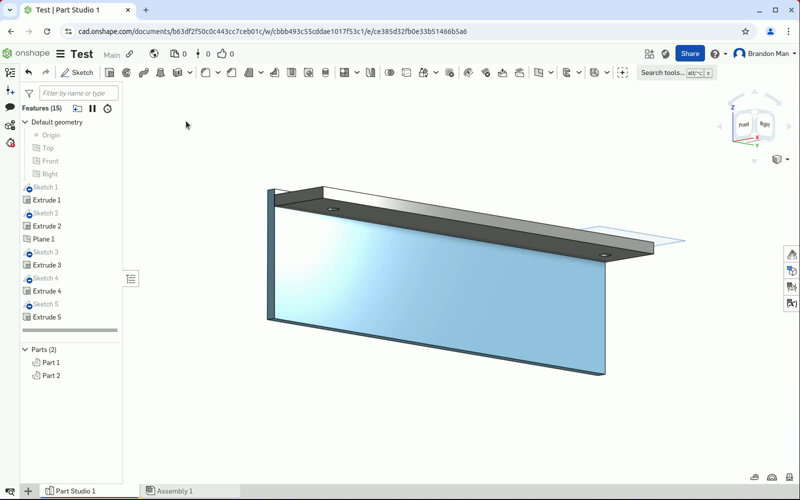
key(left, 3)
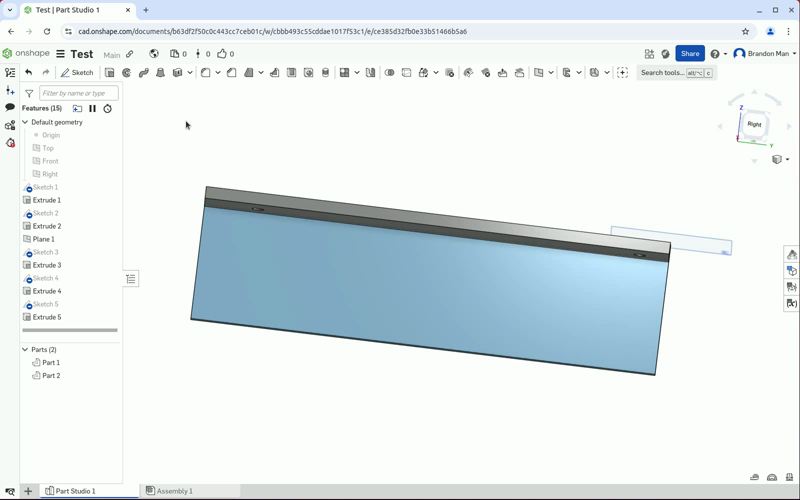
key(right, 3)
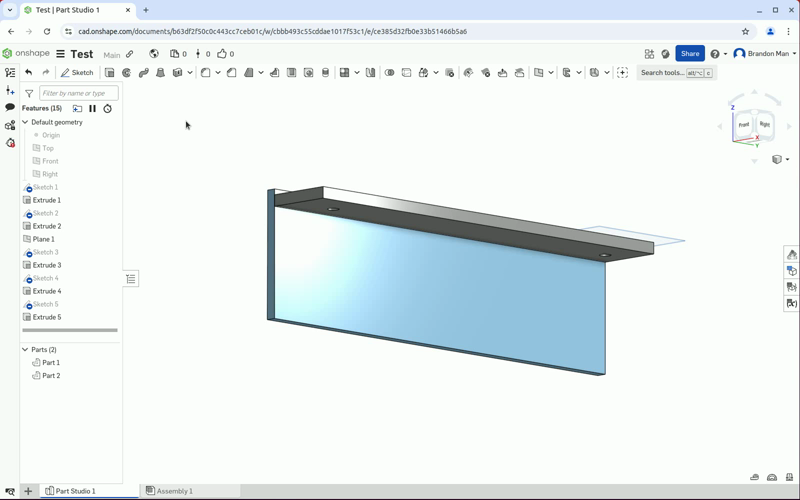
key(down, 3)
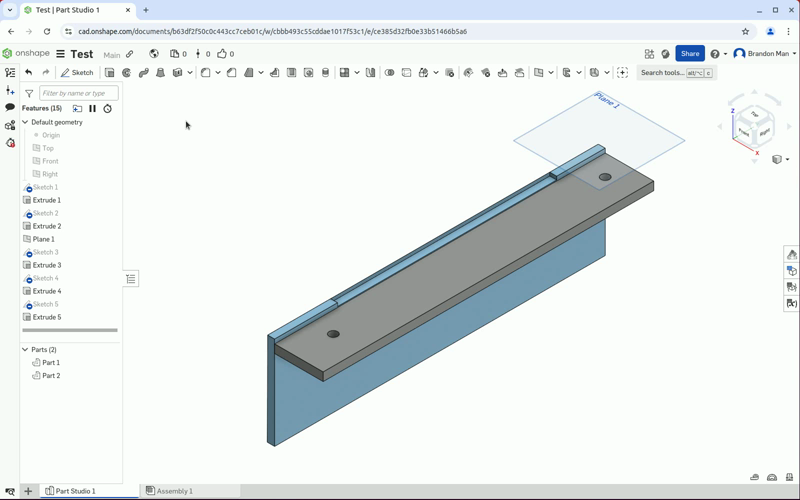
mouse_move(73, 189)
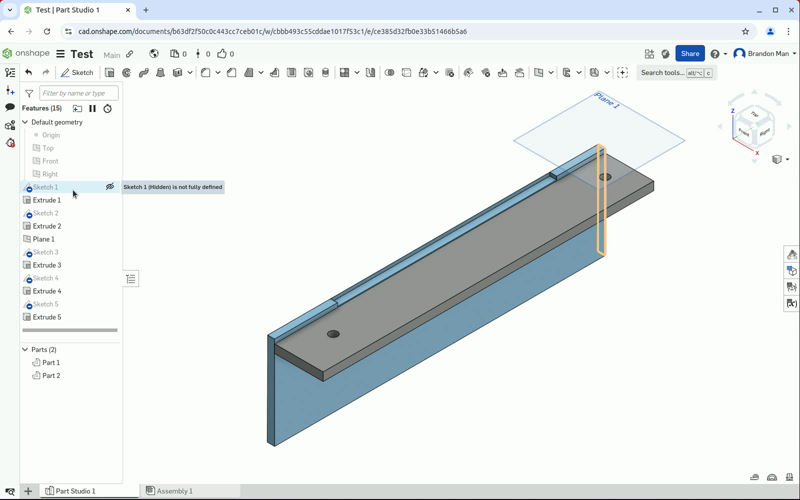
click(73, 189)